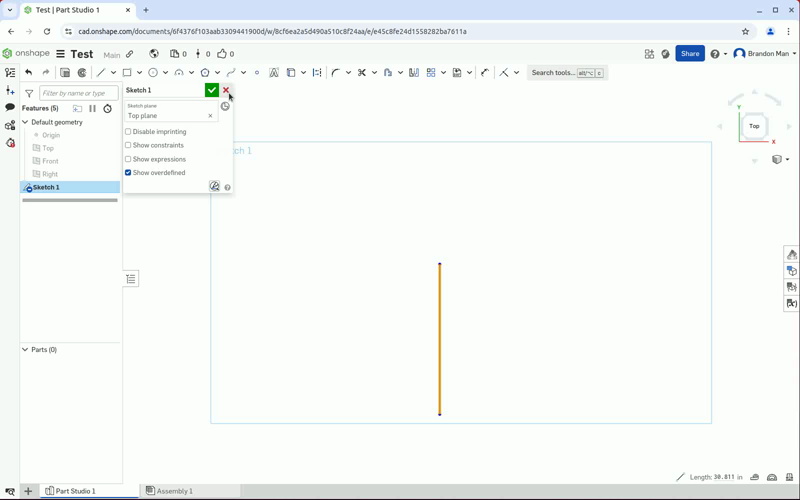
key(shift+h)
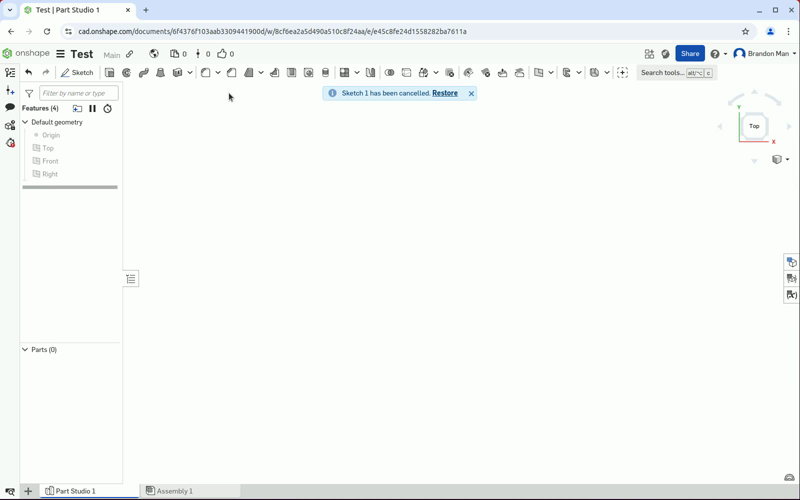
mouse_move(73, 352)
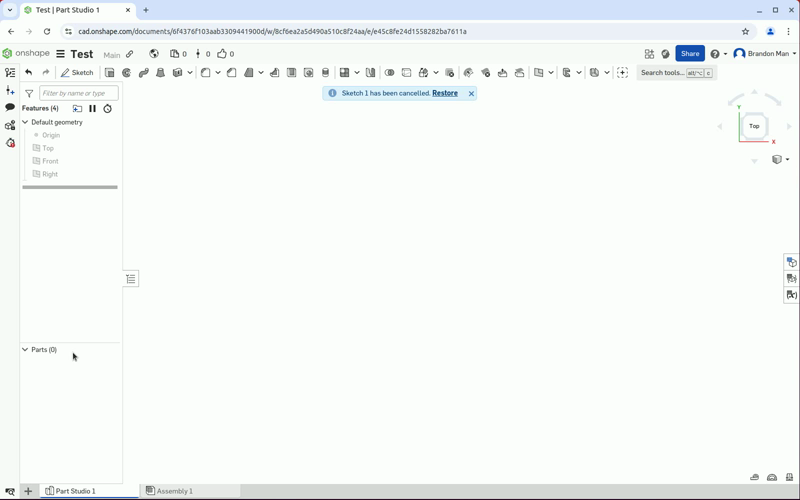
key(y)
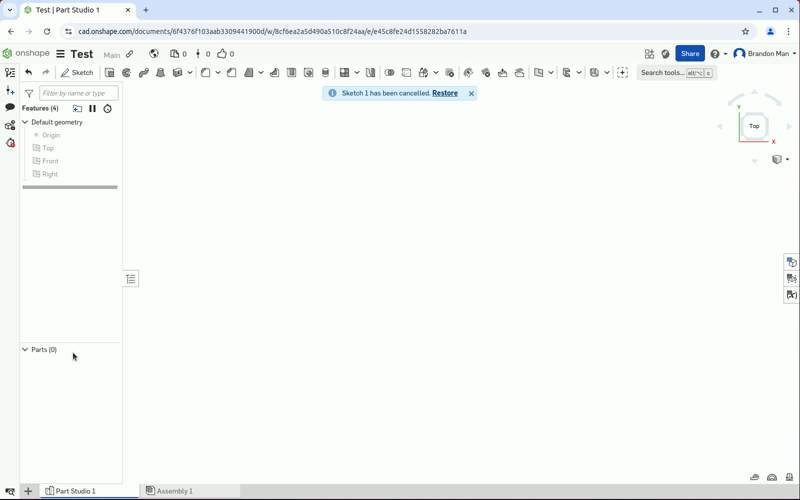
key(shift+p)
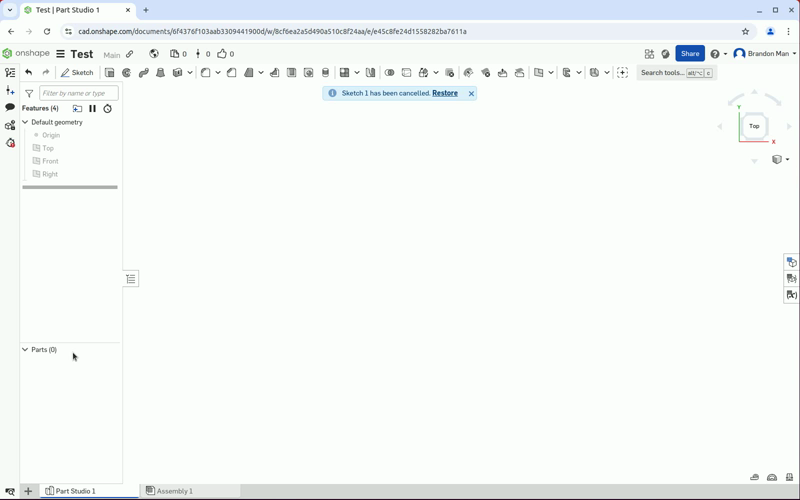
key(space)
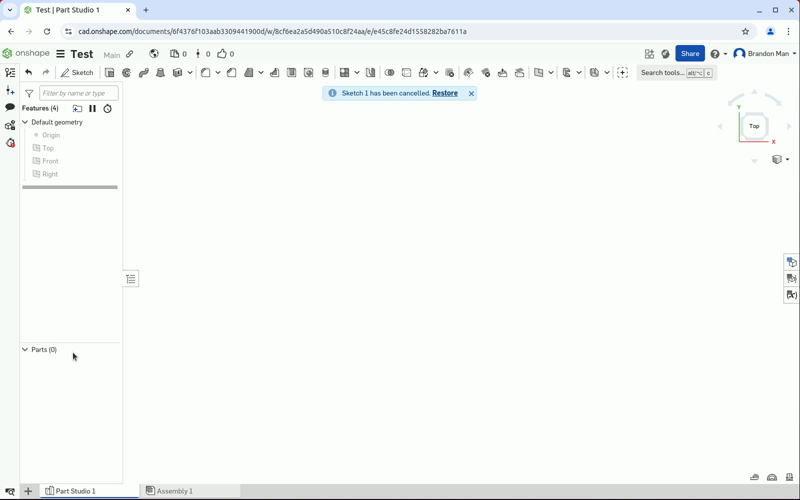
key_down(shift)
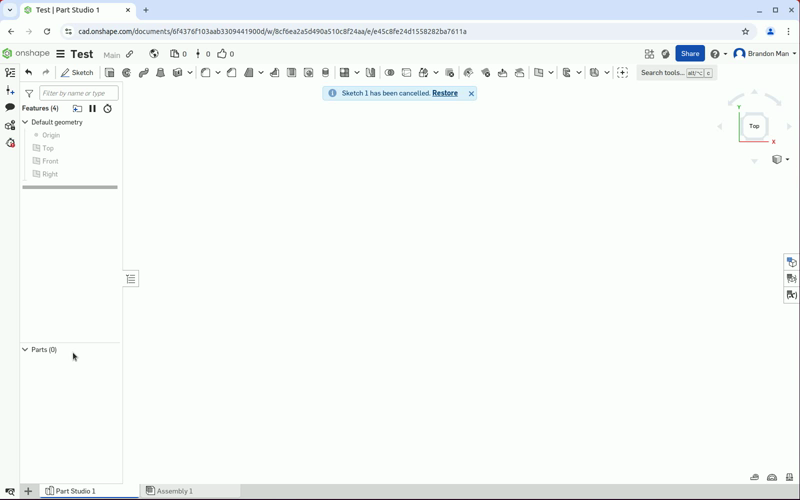
key(up)
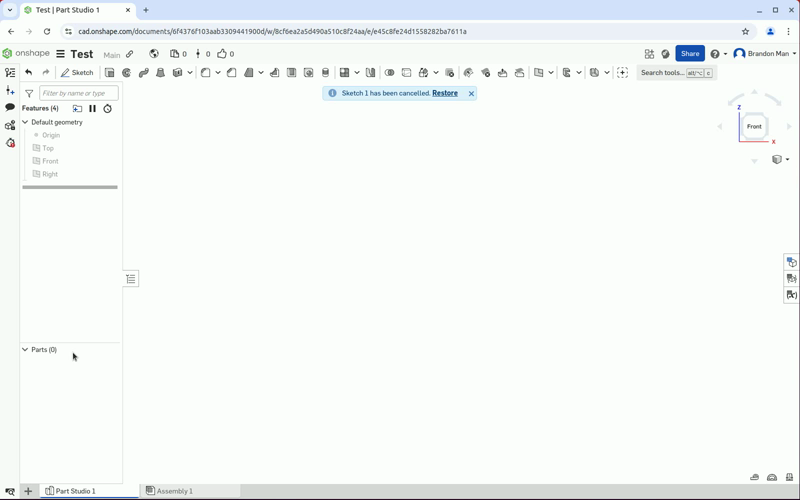
key_up(shift)
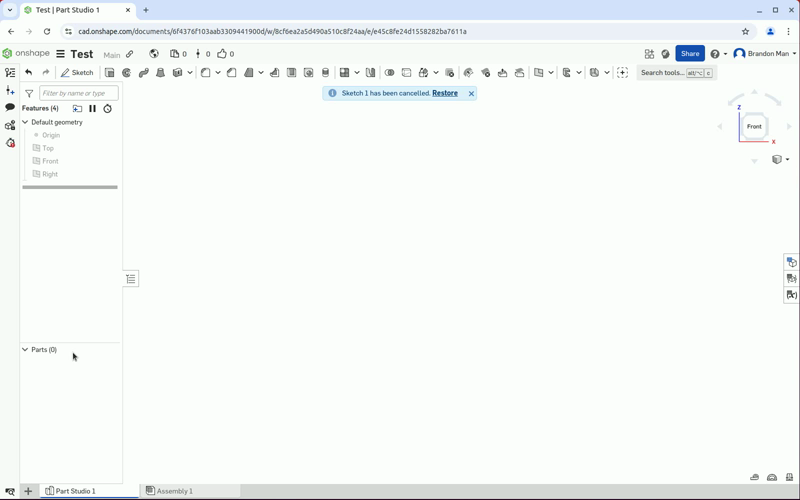
mouse_move(73, 352)
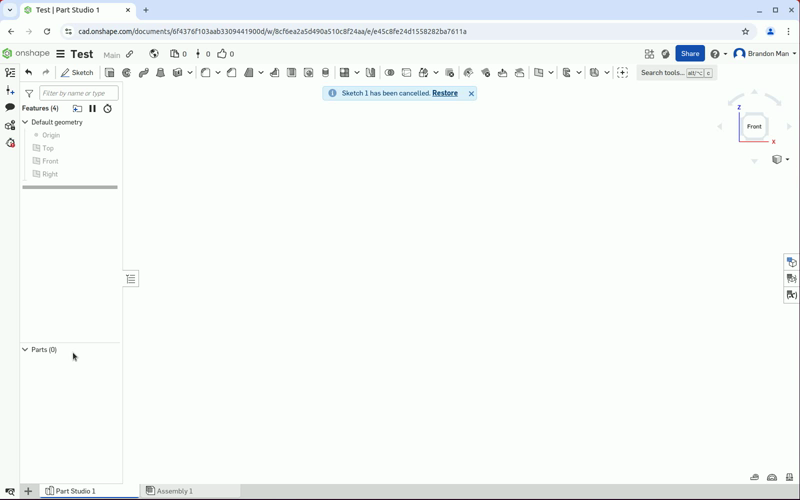
key(shift+y)
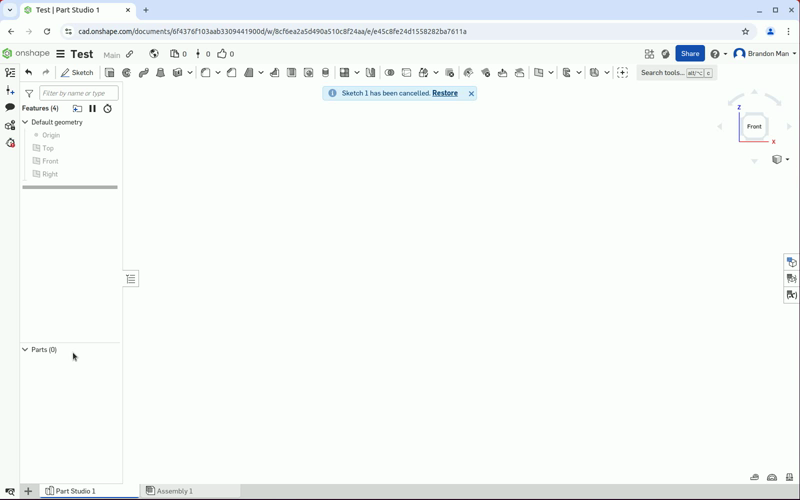
key(shift+s)
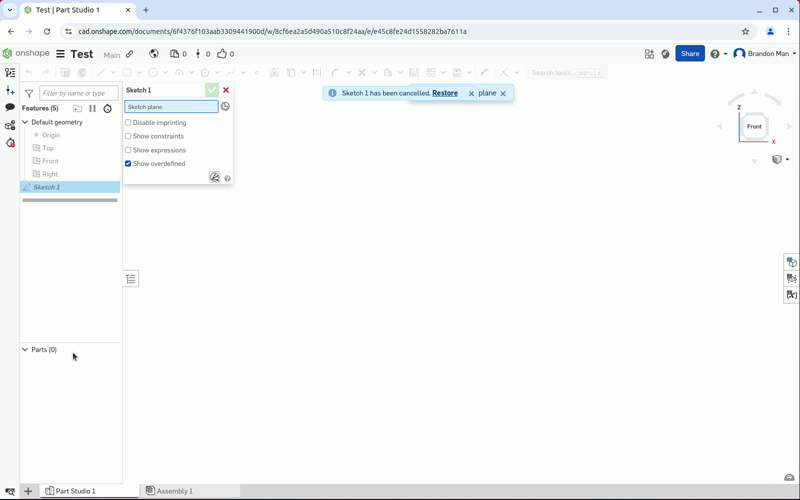
mouse_move(73, 163)
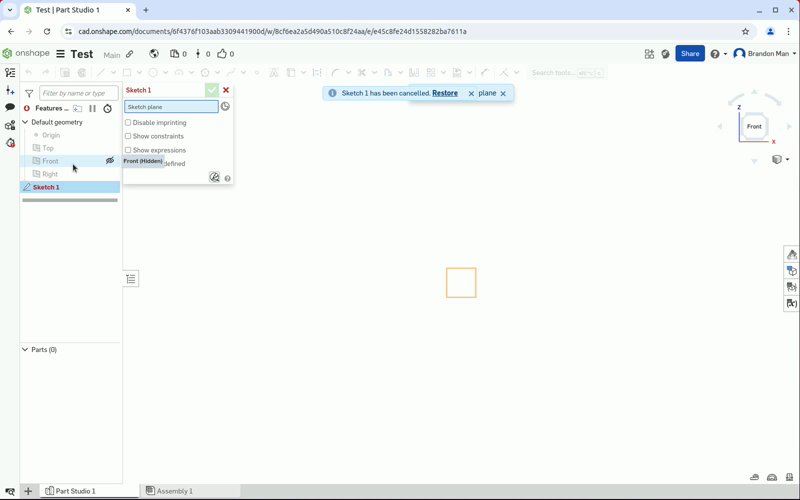
click(73, 163)
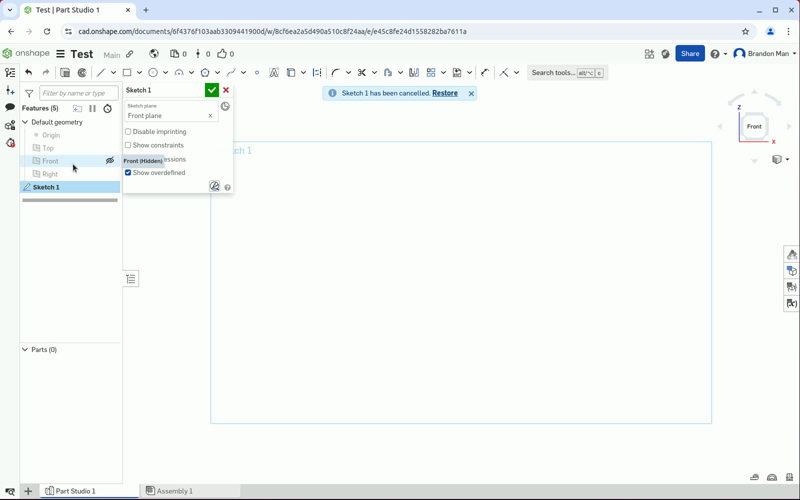
mouse_move(73, 352)
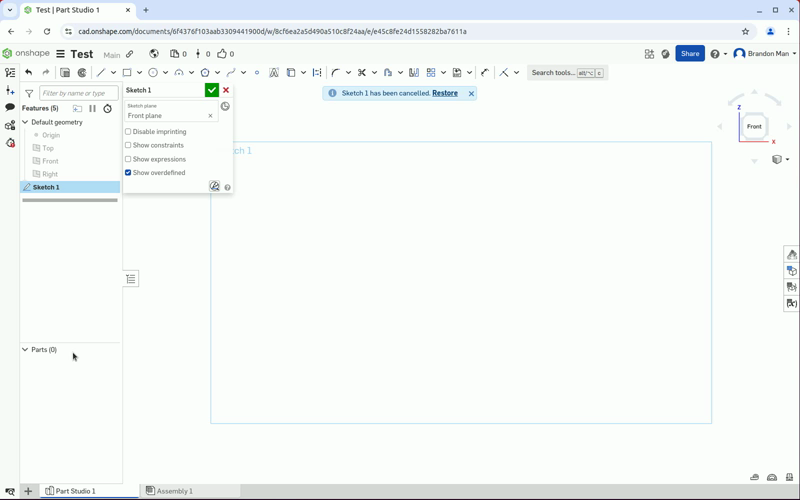
key(y)
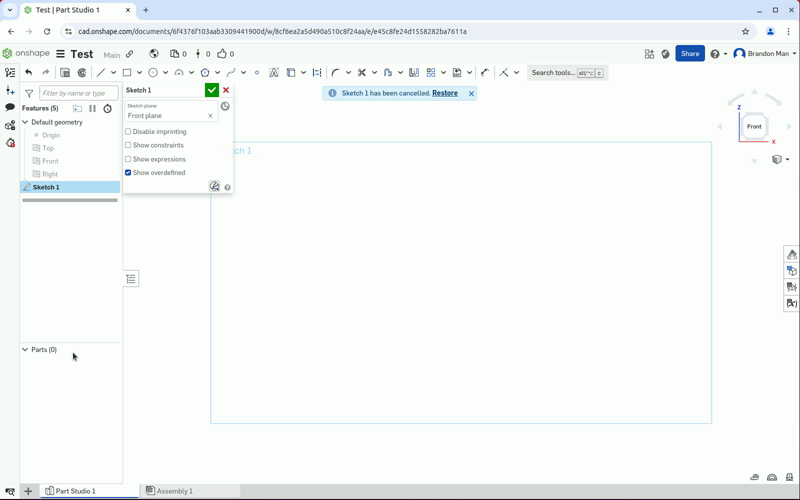
key(l)
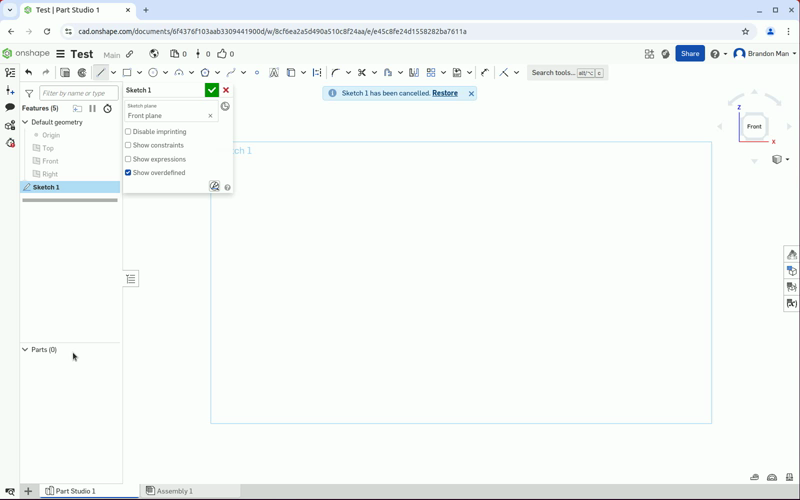
key_down(shift)
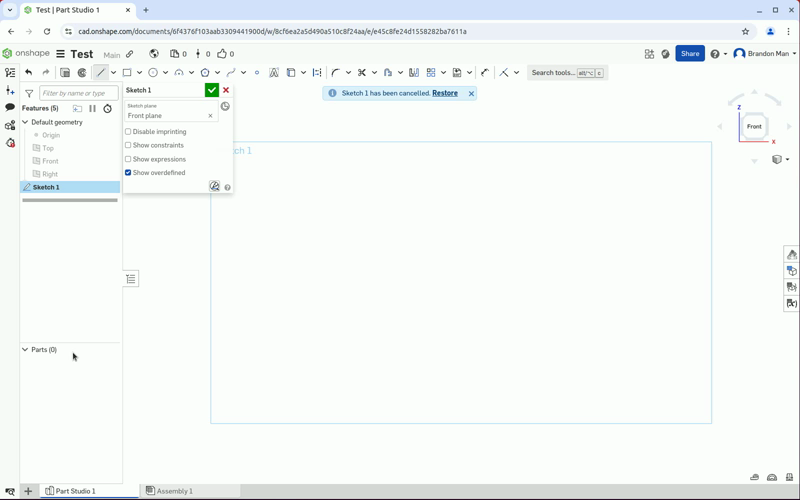
mouse_move(460, 282)
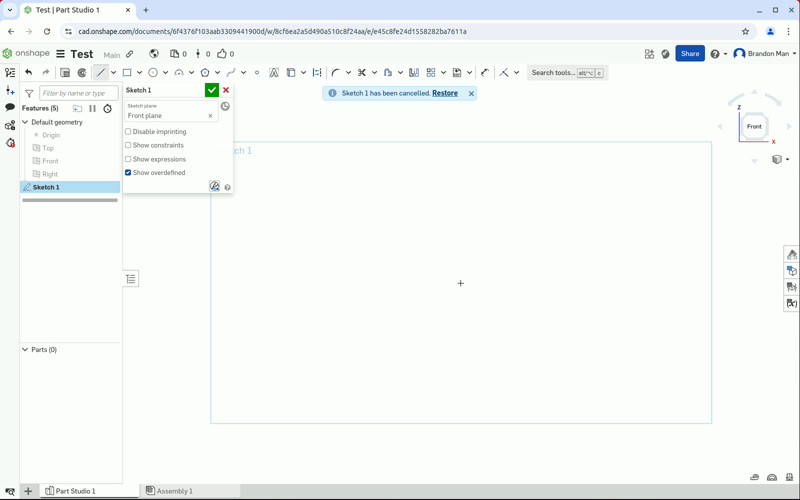
click(460, 282)
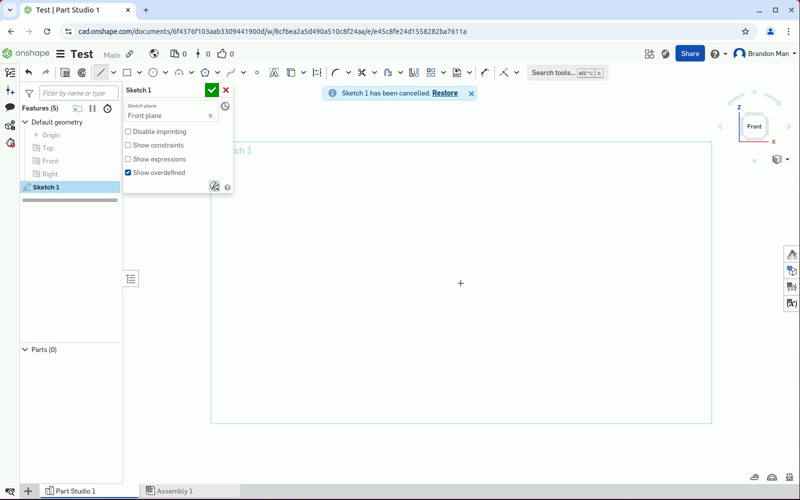
key_up(shift)
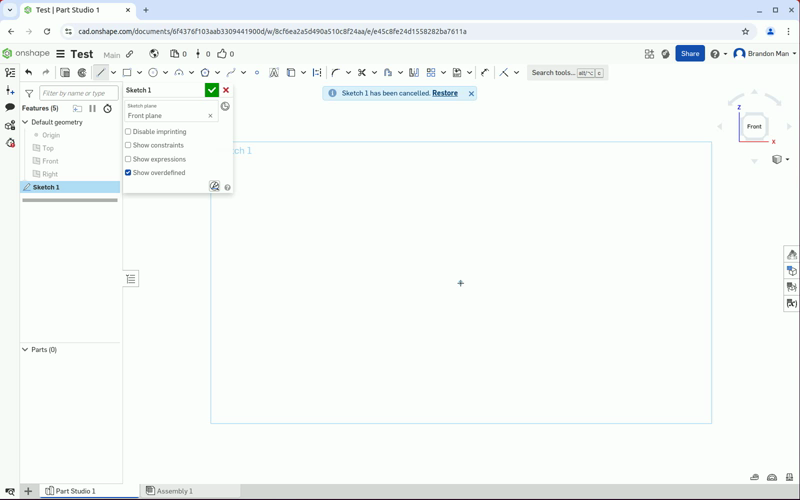
key_down(shift)
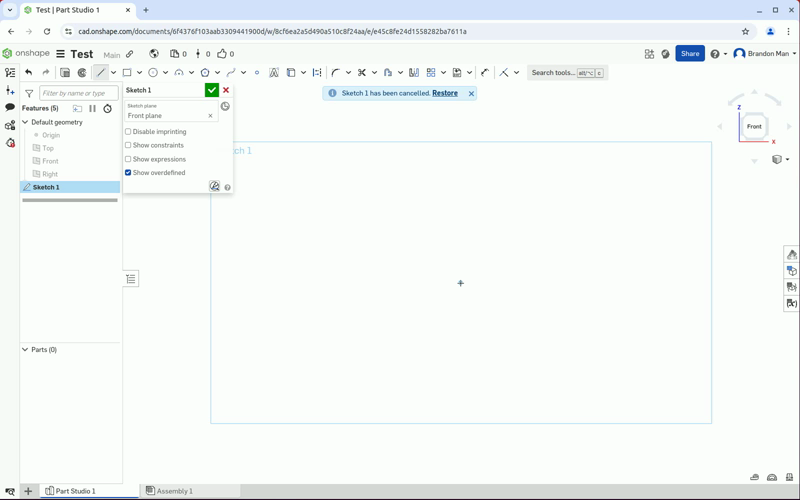
mouse_move(573, 282)
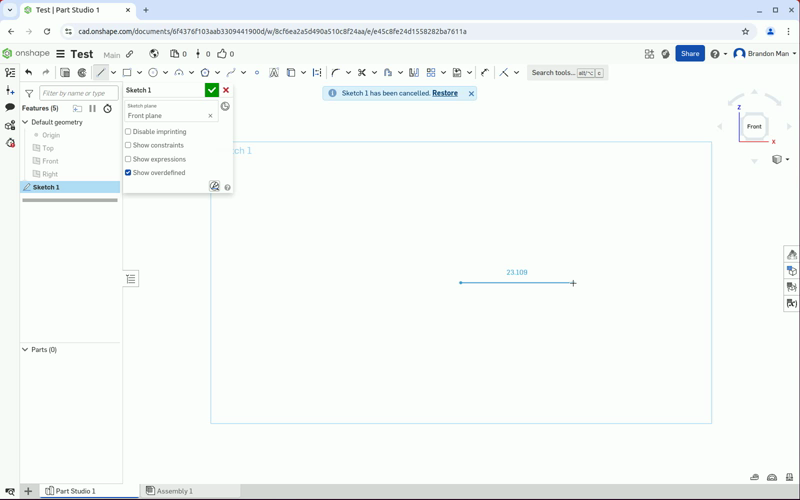
click(573, 282)
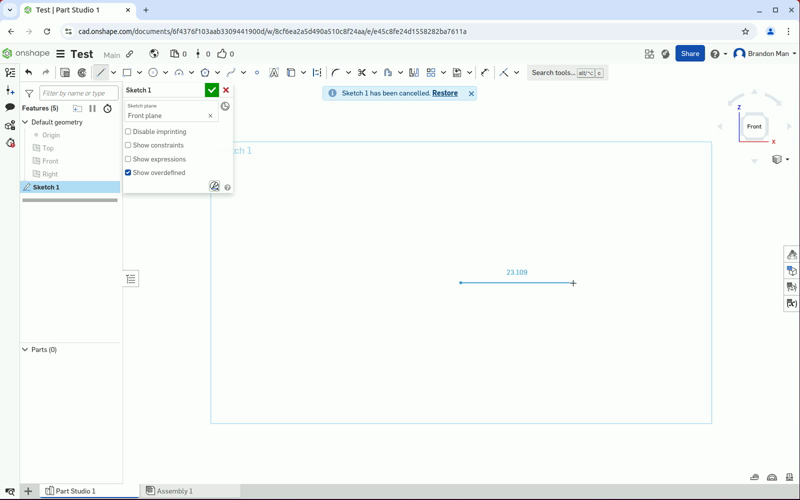
key_up(shift)
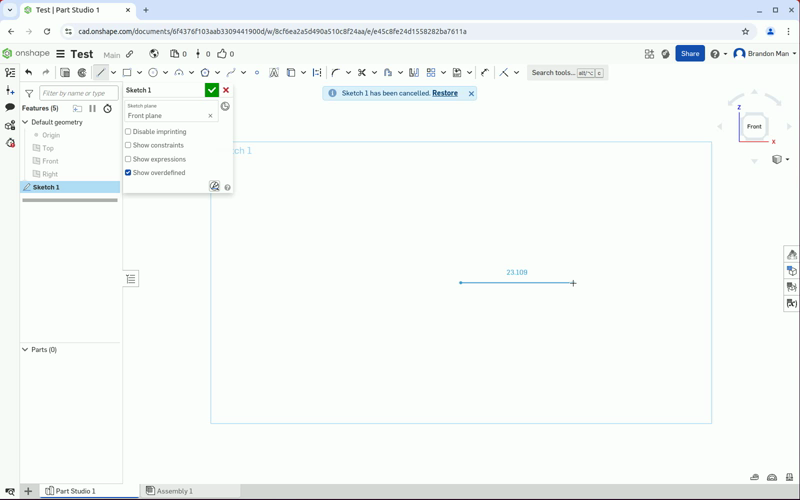
key_down(shift)
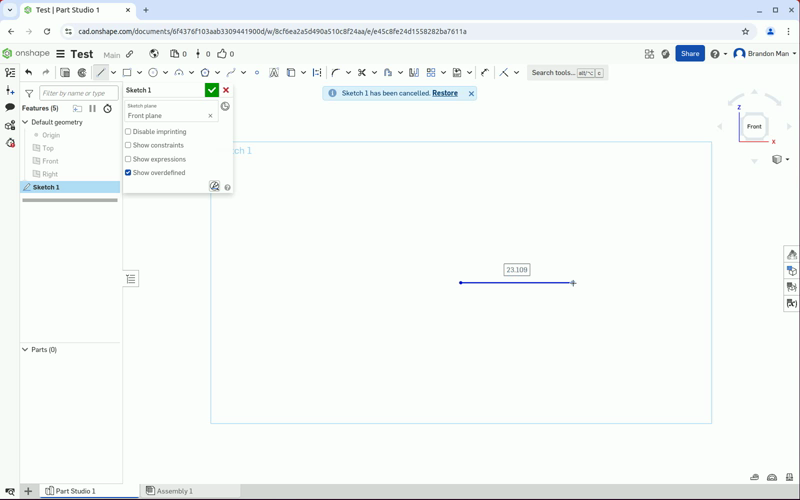
mouse_move(589, 282)
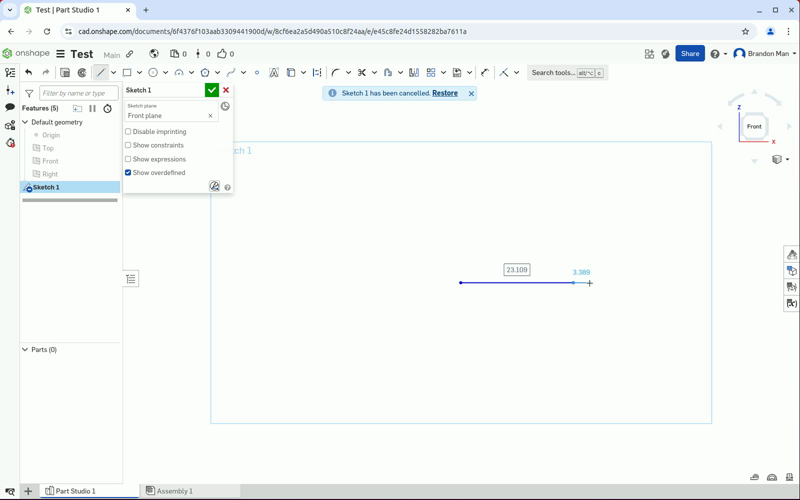
mouse_move(573, 245)
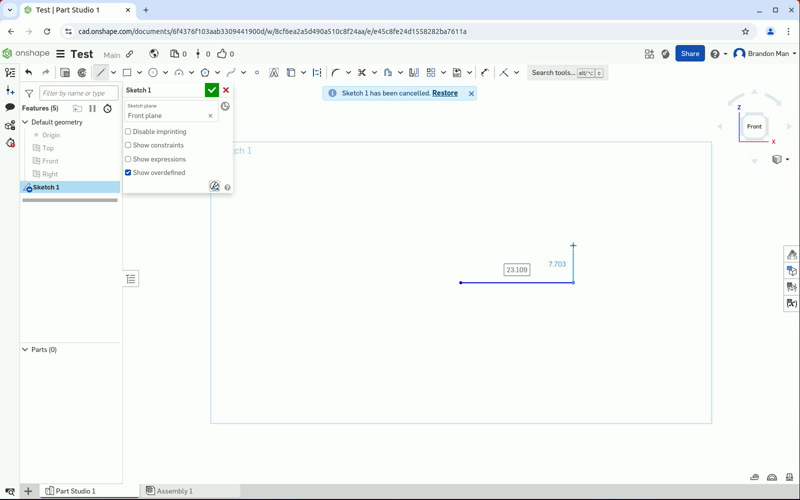
click(573, 245)
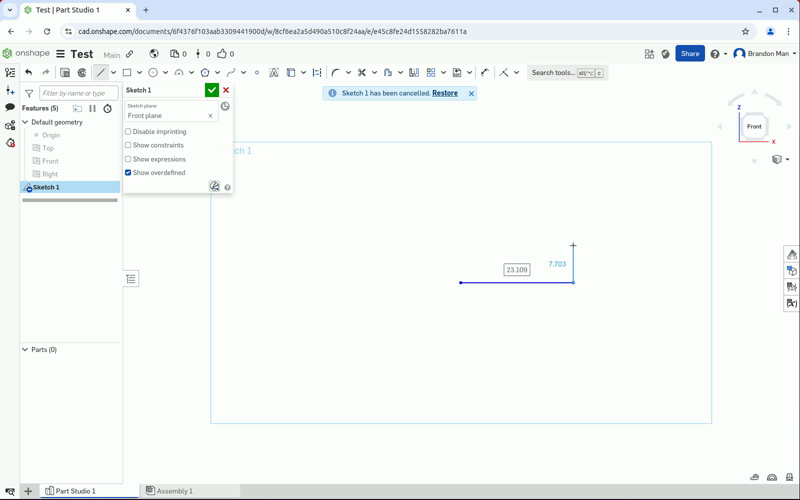
key_up(shift)
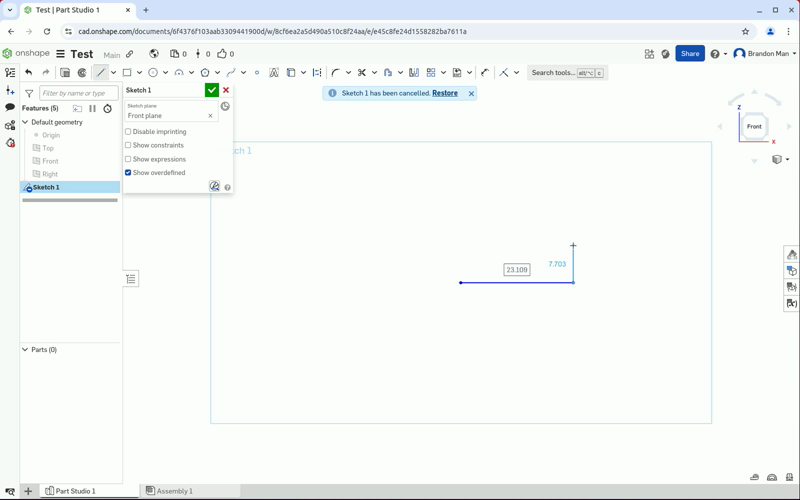
key_down(shift)
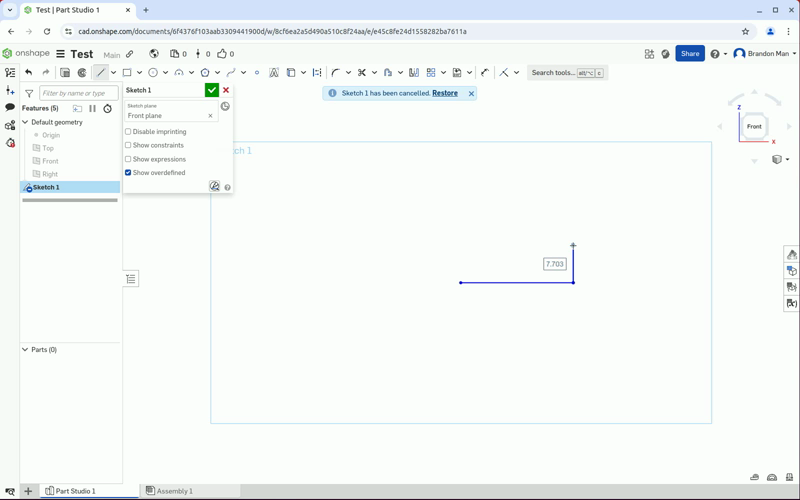
mouse_move(460, 245)
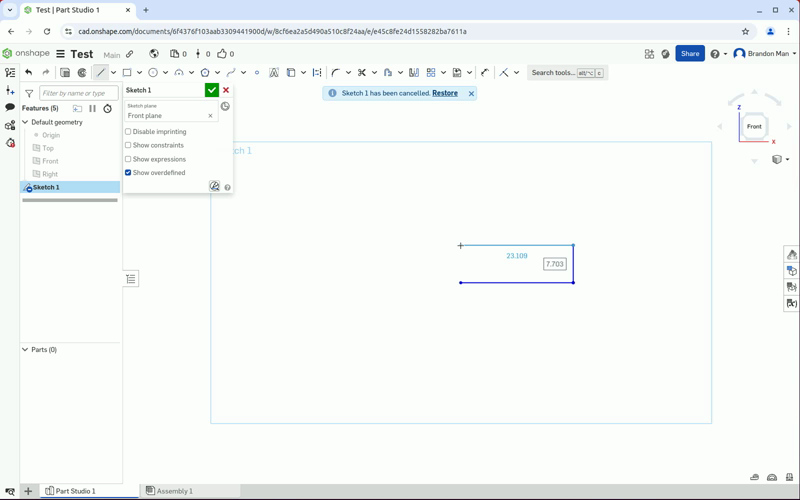
click(460, 245)
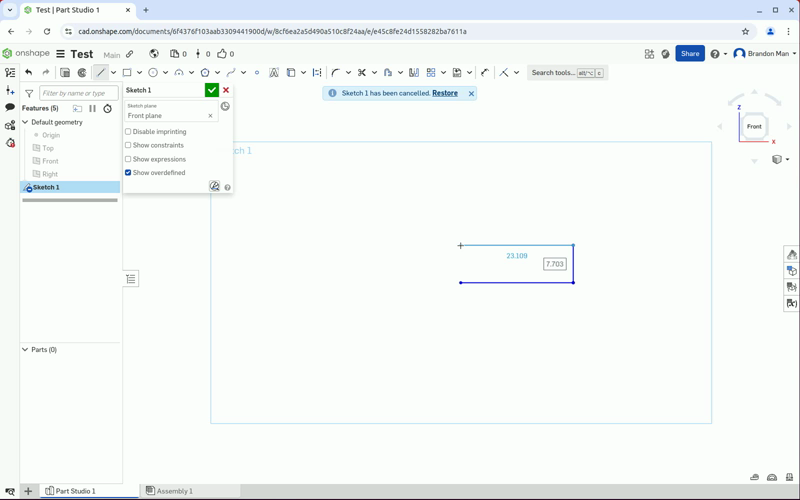
key_up(shift)
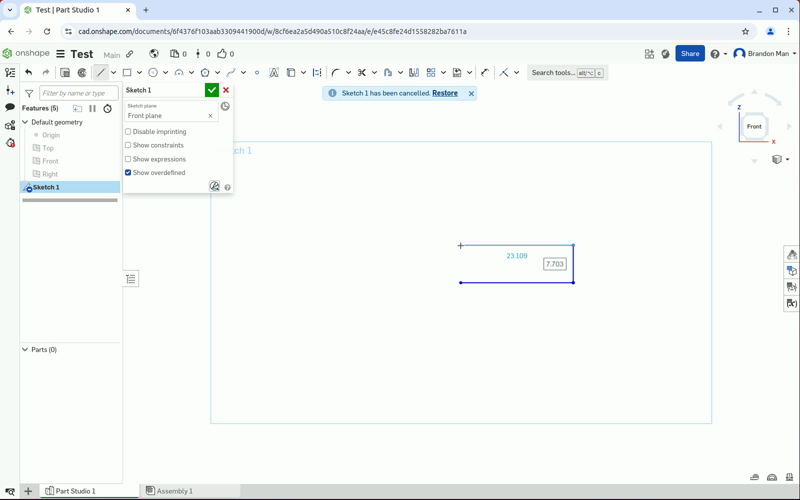
mouse_move(490, 245)
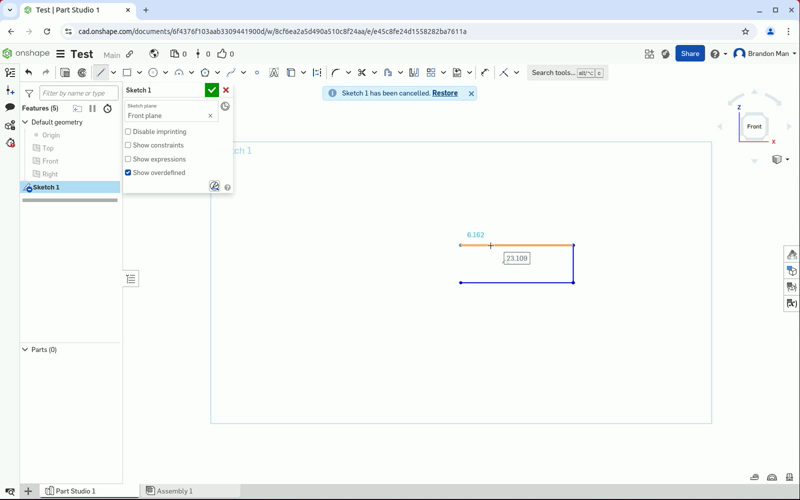
key_down(shift)
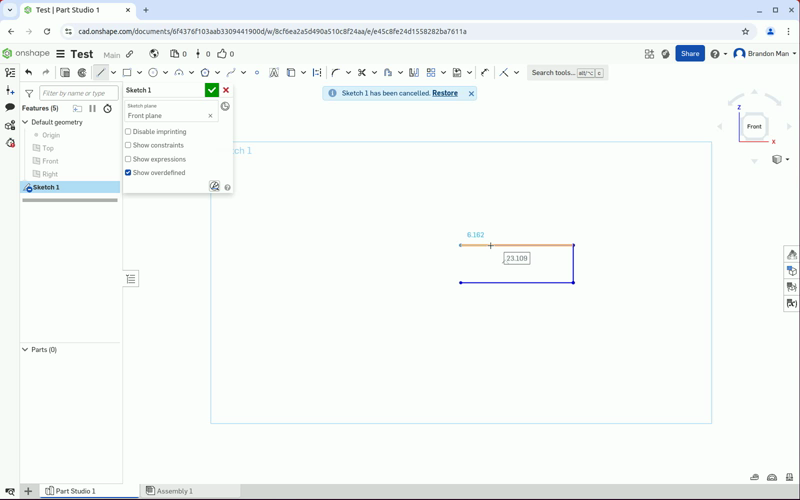
mouse_move(460, 282)
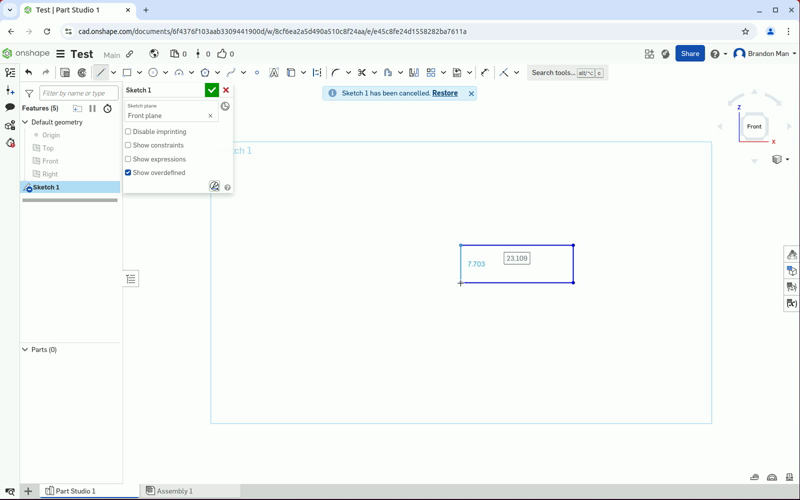
key_up(shift)
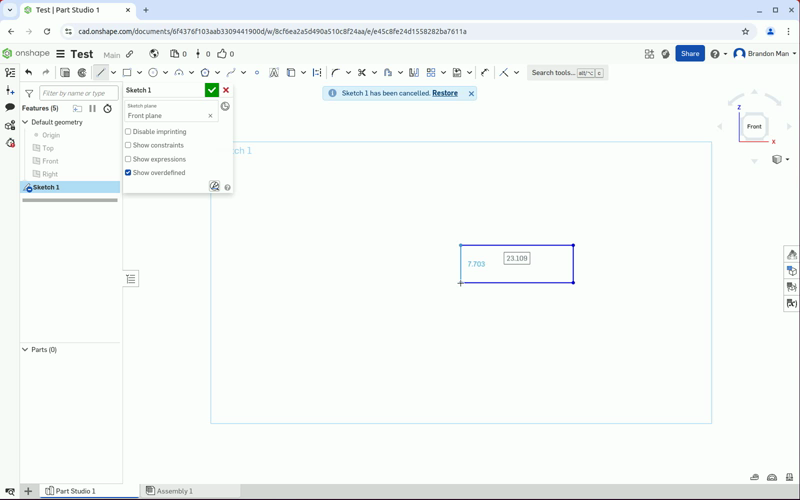
click(460, 282)
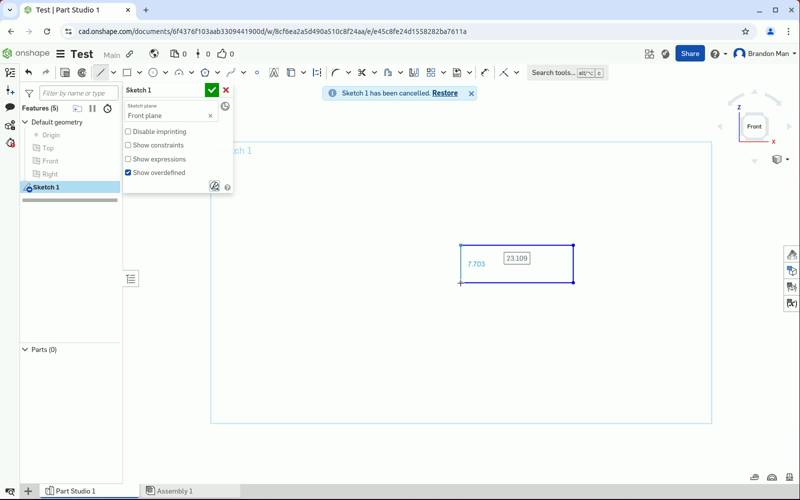
key(esc)
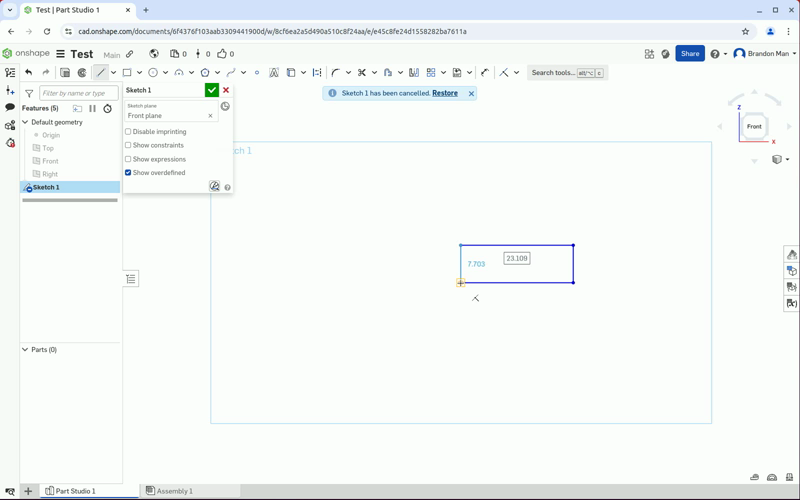
mouse_move(475, 263)
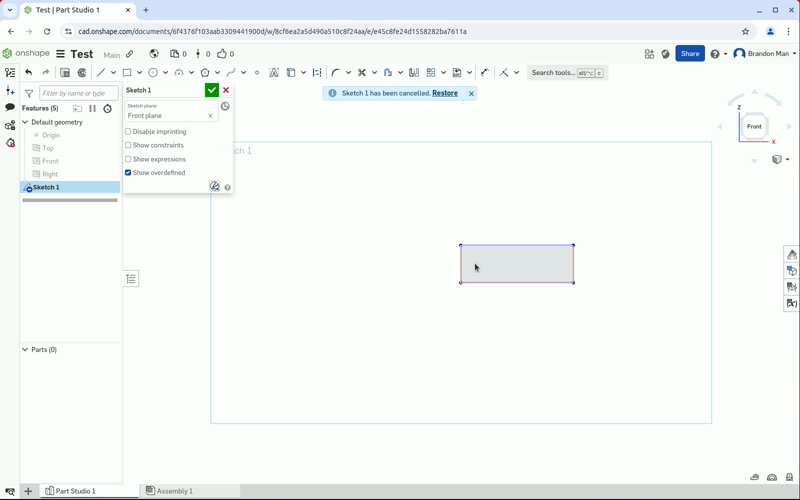
click(475, 263)
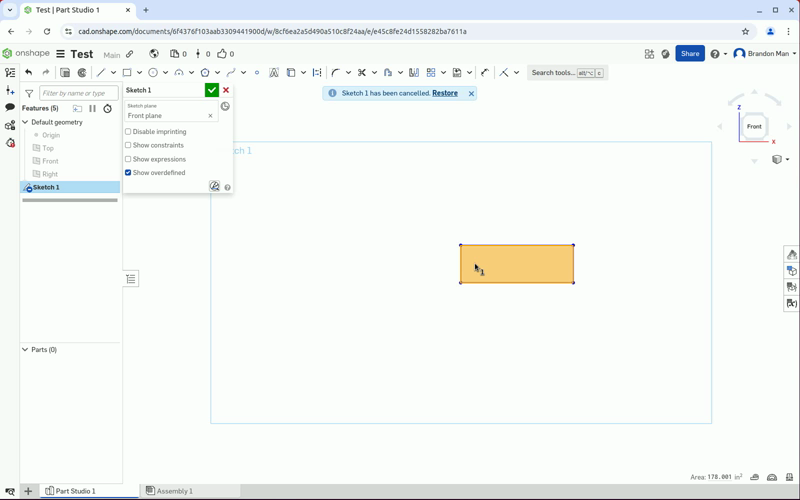
mouse_move(73, 352)
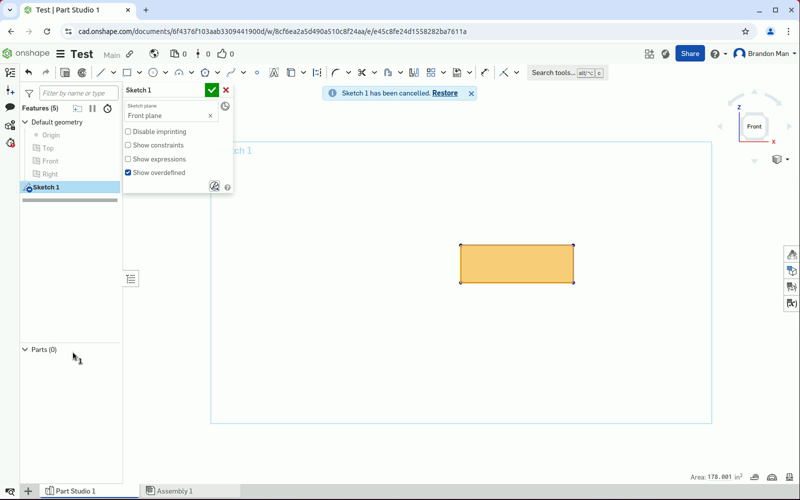
key(shift+y)
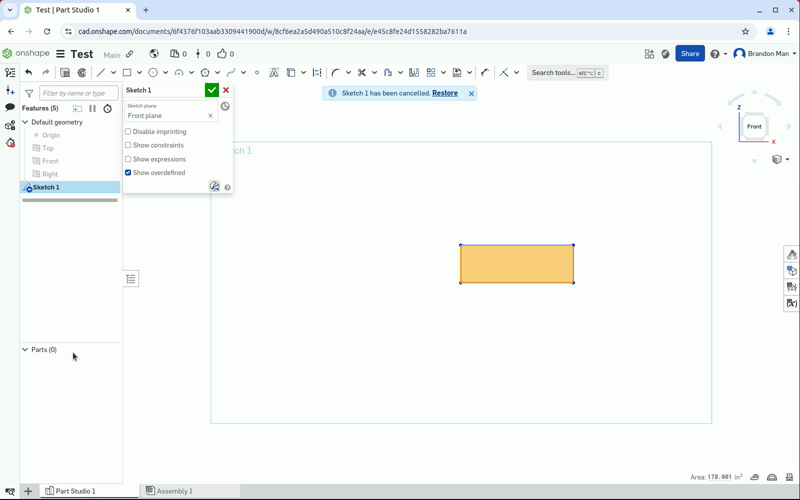
key(shift+e)
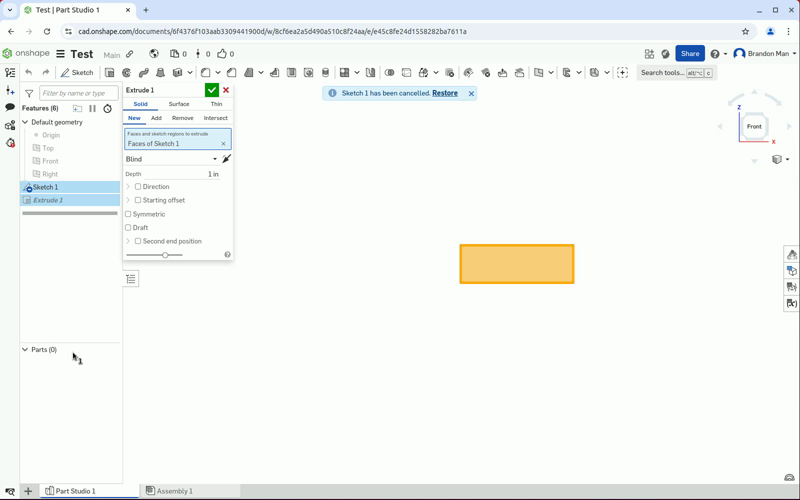
mouse_move(143, 106)
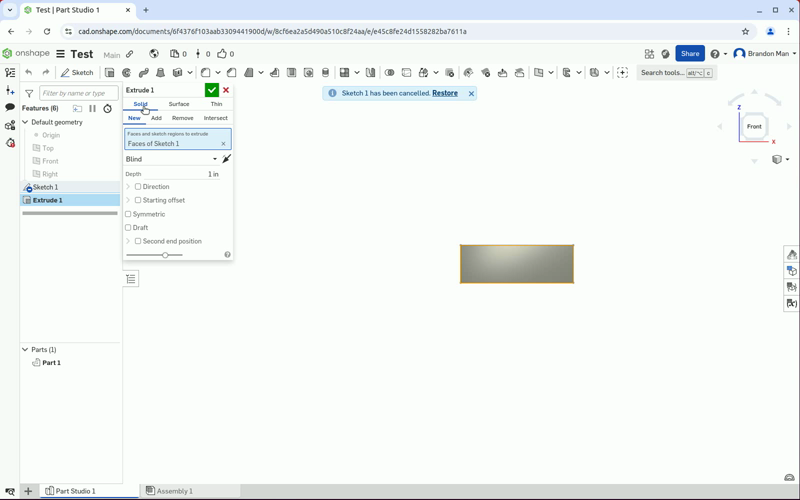
click(143, 106)
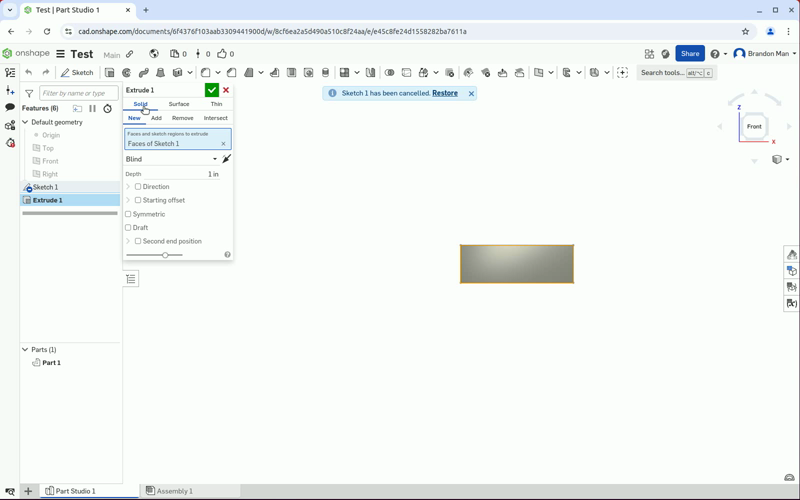
mouse_move(137, 120)
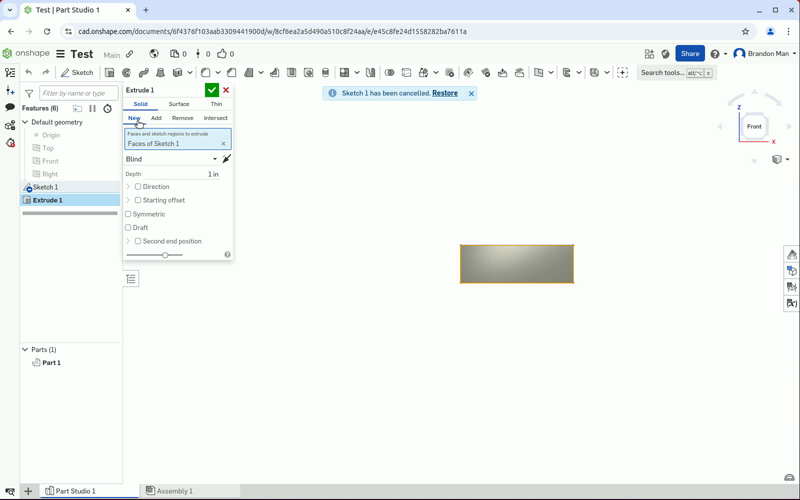
click(137, 120)
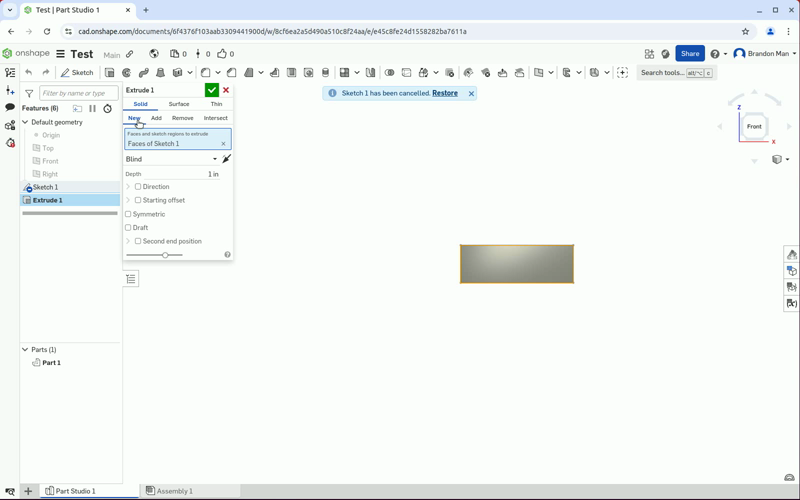
key(tab, 4)
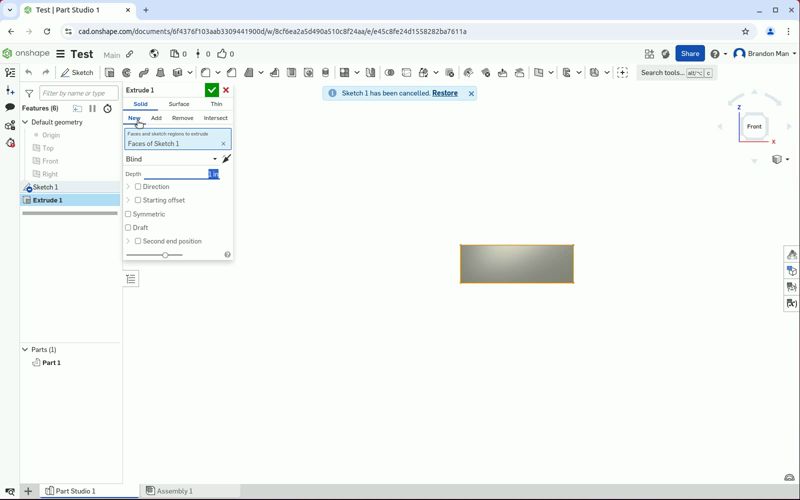
text(11.554)
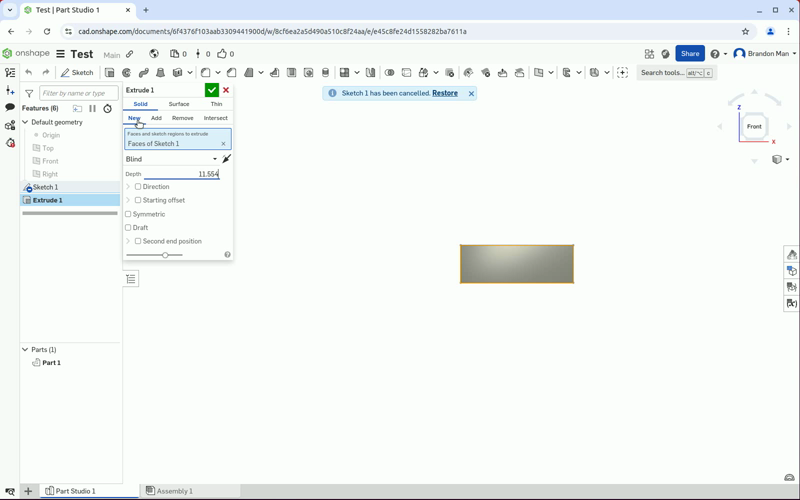
key(enter)
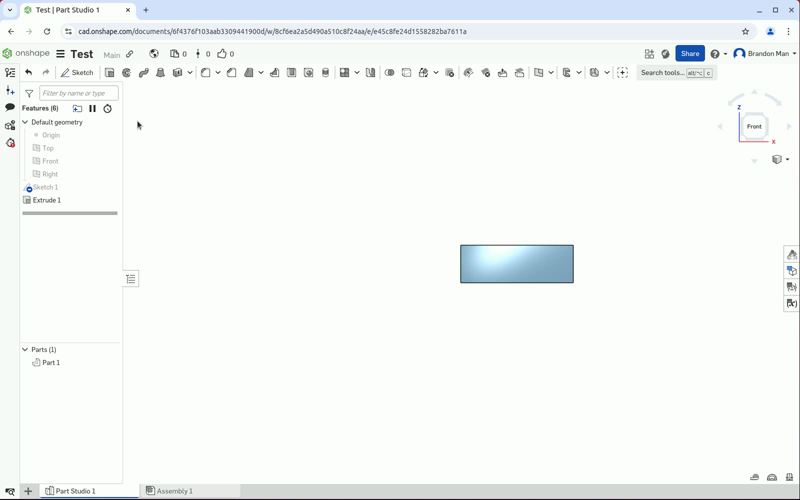
key(shift+h)
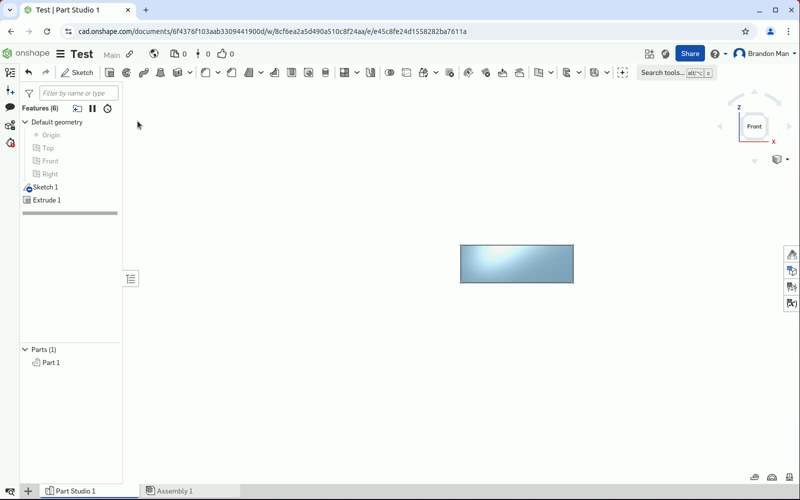
key(shift+h)
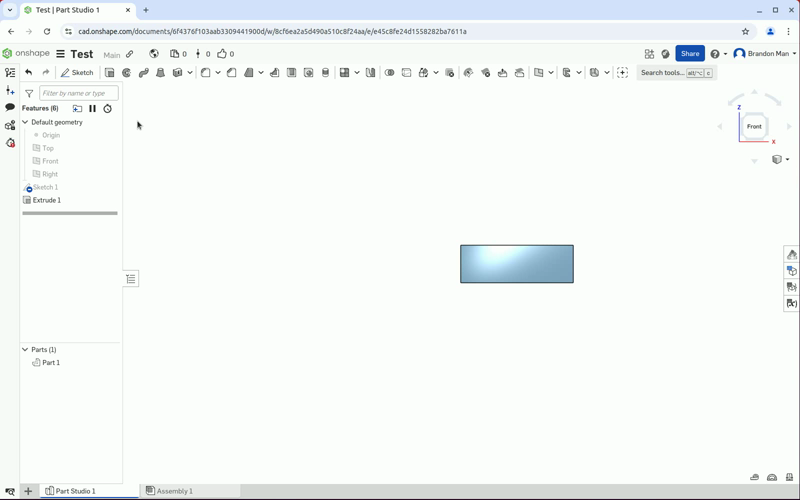
mouse_move(73, 189)
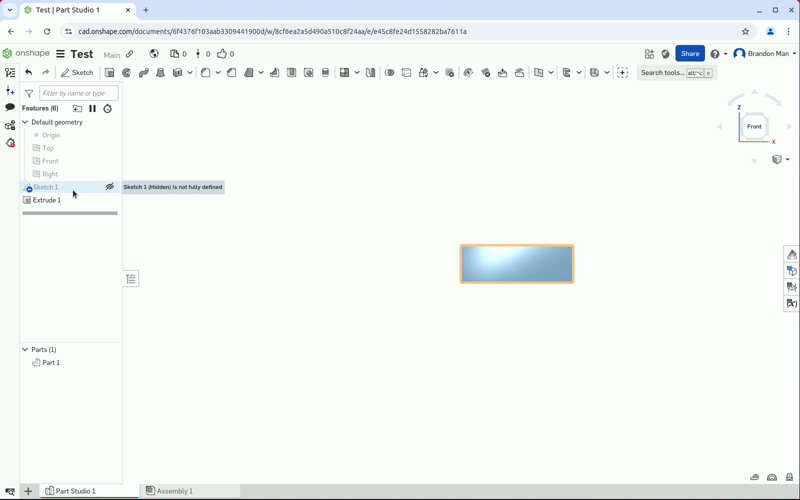
click(73, 189)
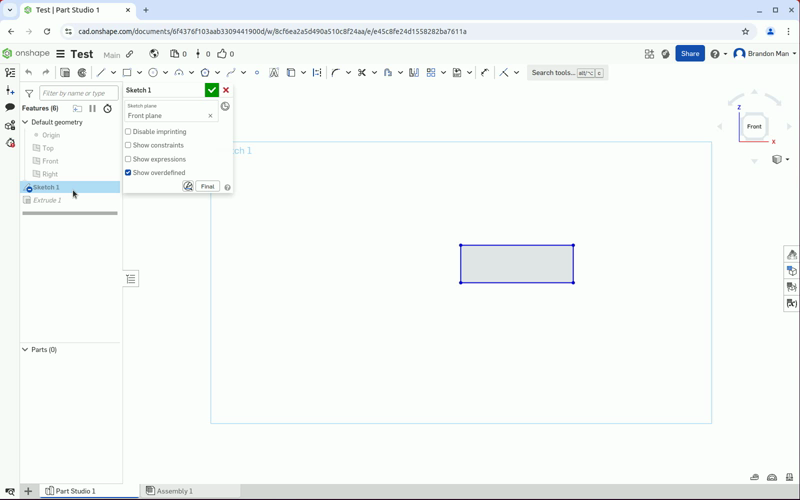
mouse_move(229, 92)
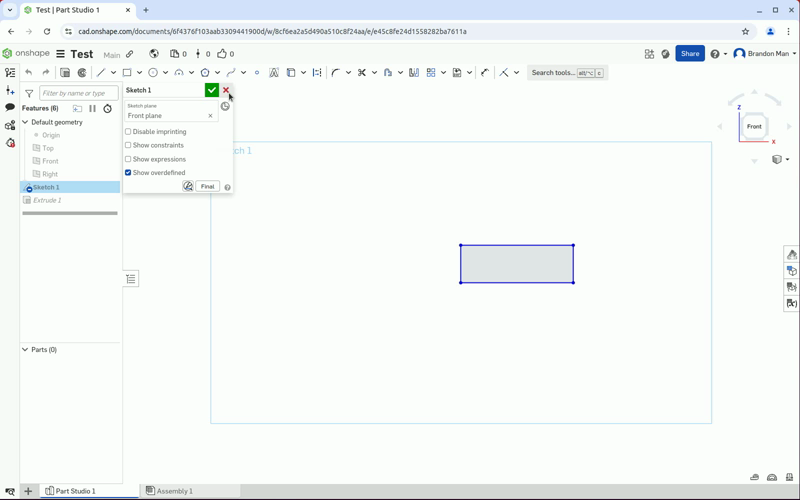
click(229, 92)
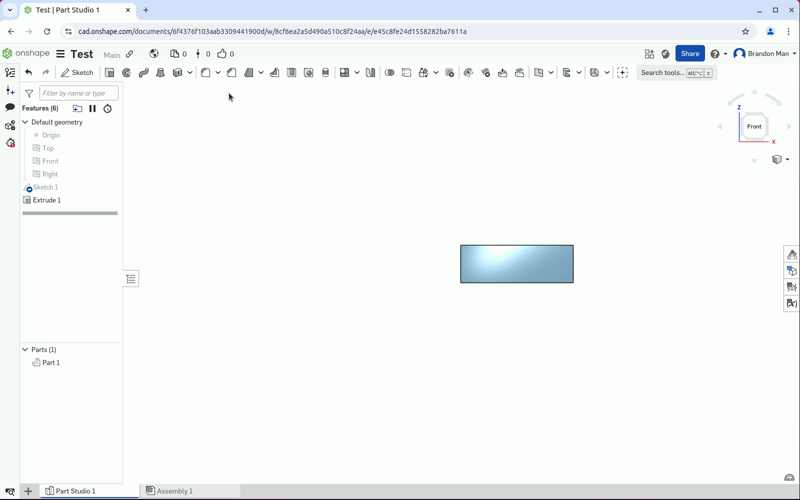
mouse_move(541, 75)
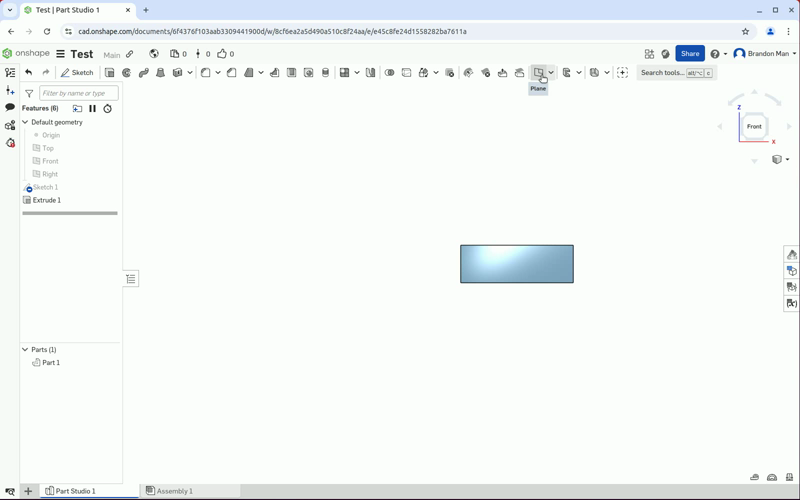
click(541, 75)
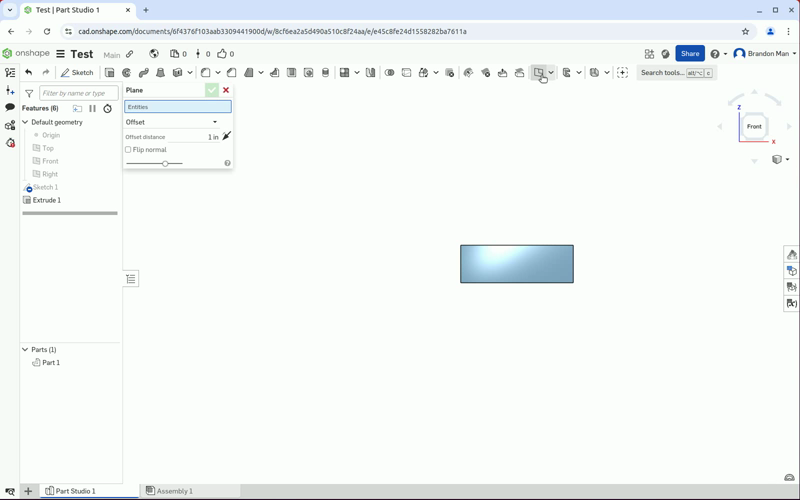
mouse_move(73, 163)
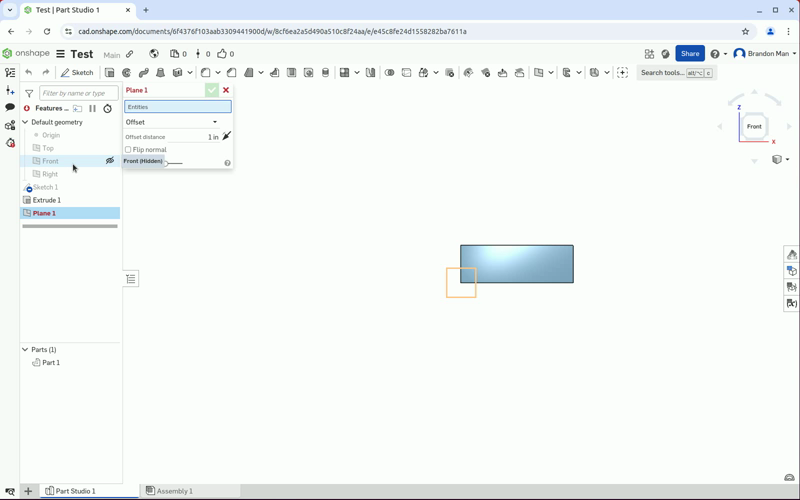
click(73, 163)
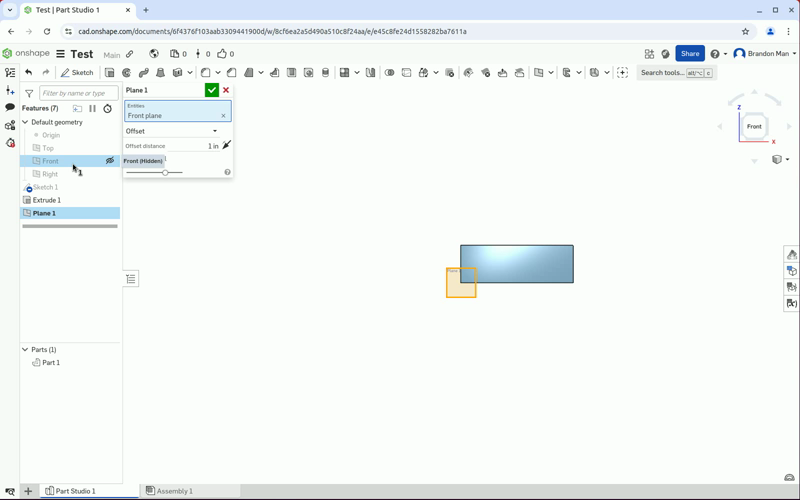
key(tab, 2)
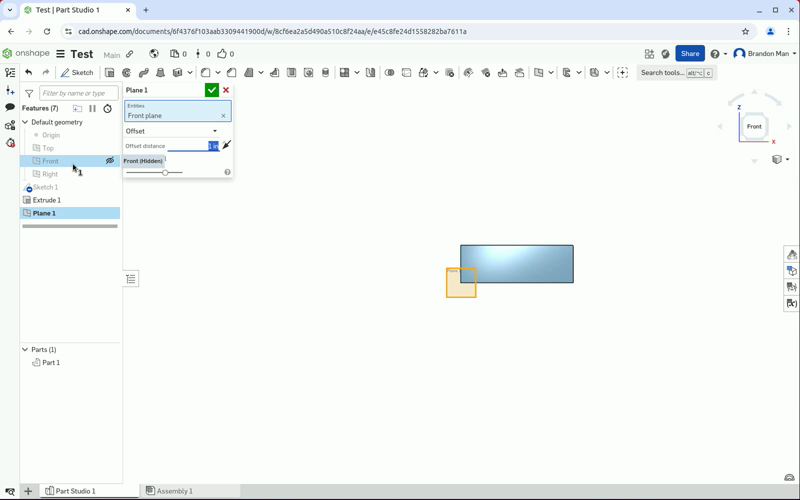
text(11.554)
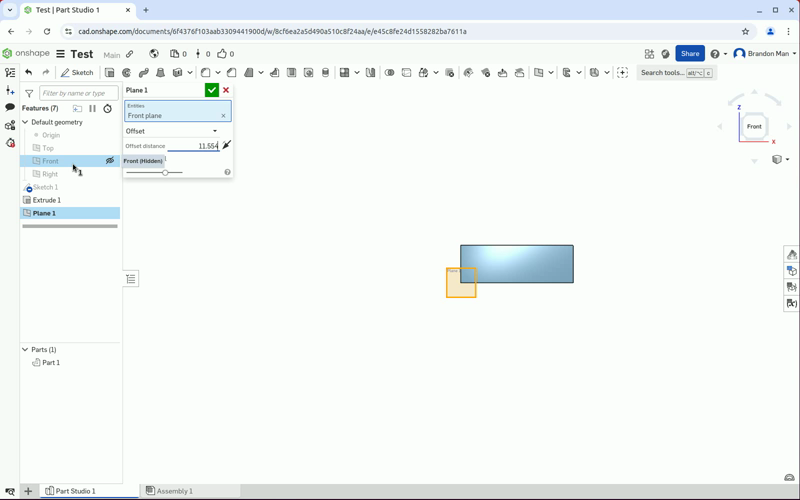
key(enter, 2)
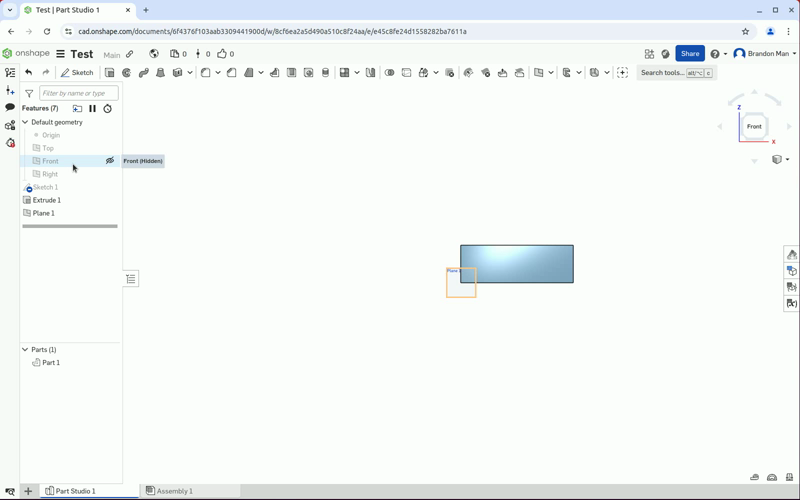
key(shift+s)
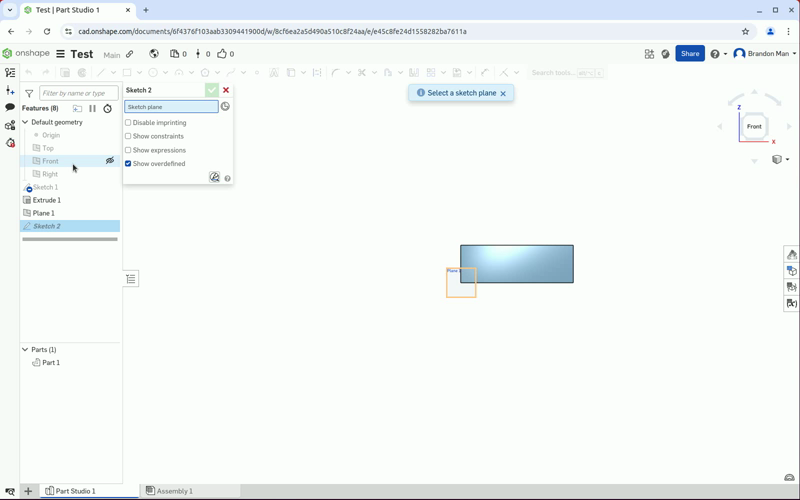
mouse_move(73, 215)
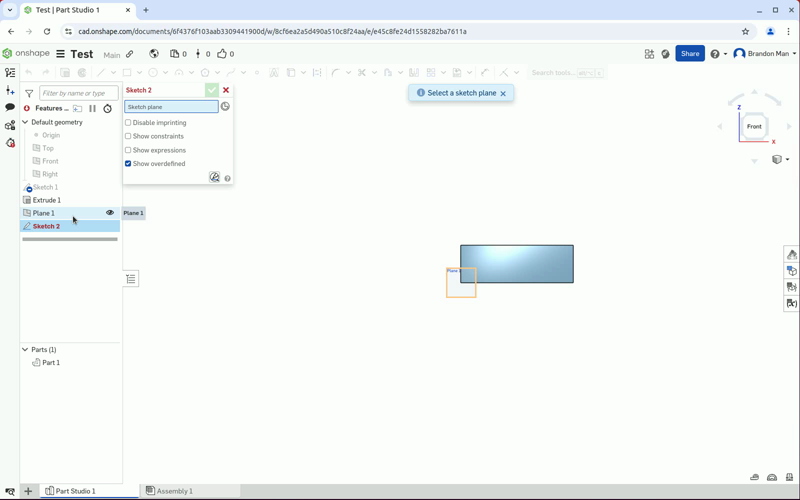
click(73, 215)
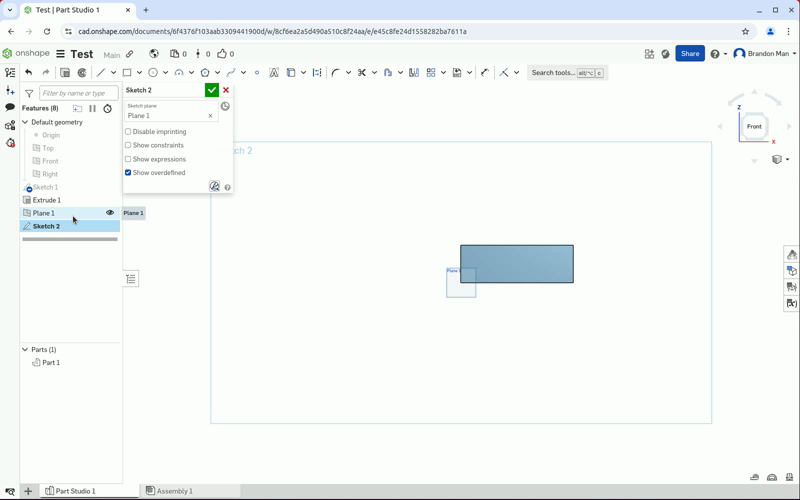
mouse_move(73, 352)
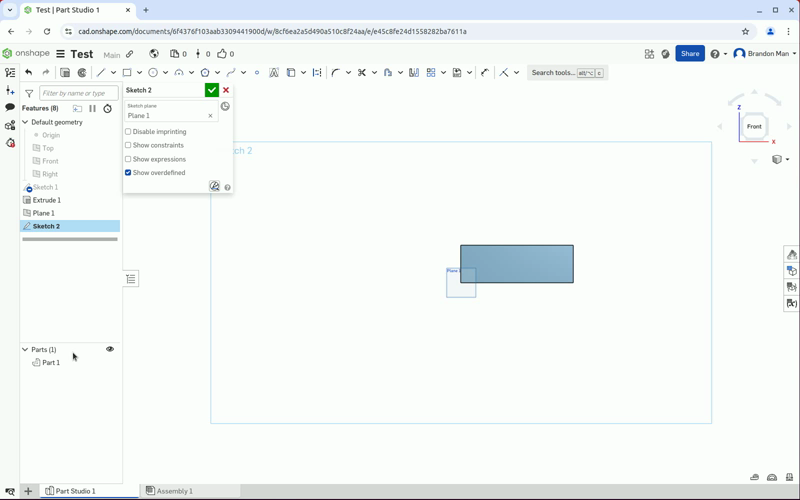
key(y)
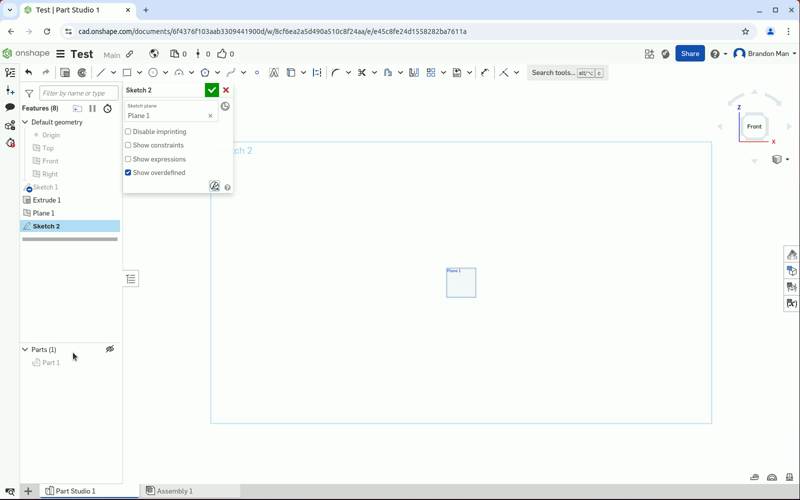
key(l)
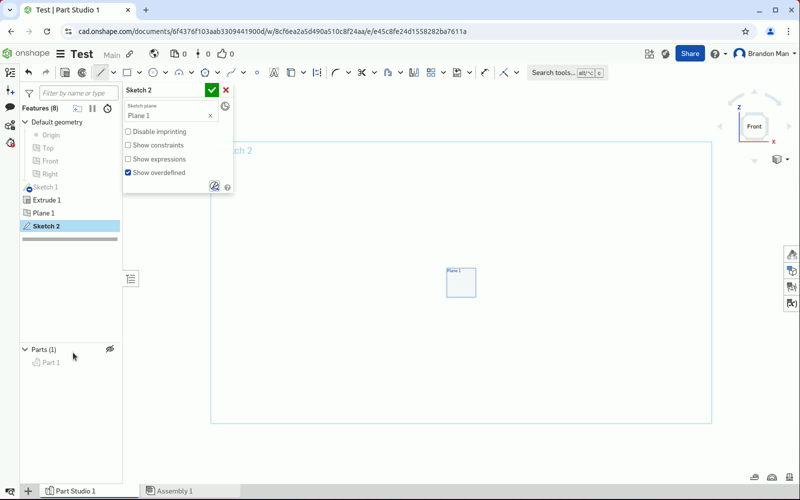
key_down(shift)
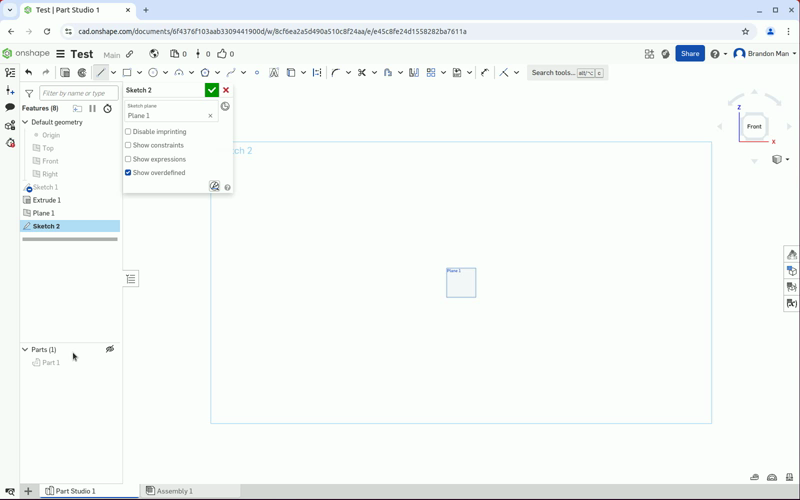
mouse_move(470, 264)
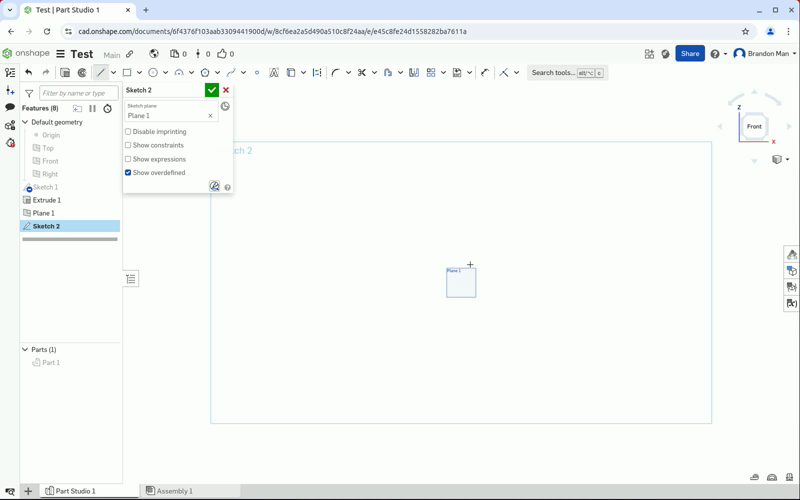
click(470, 264)
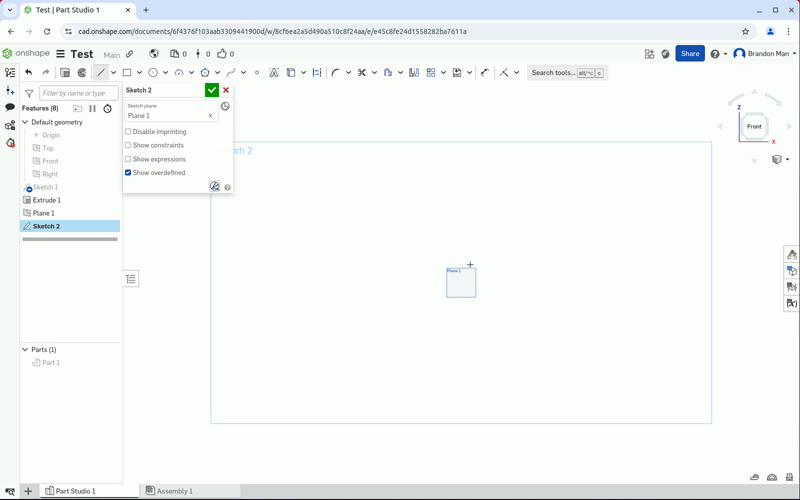
key_up(shift)
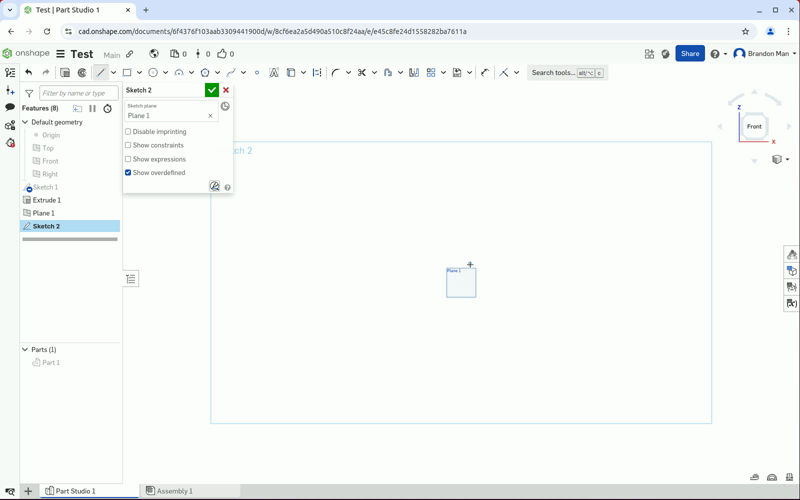
key_down(shift)
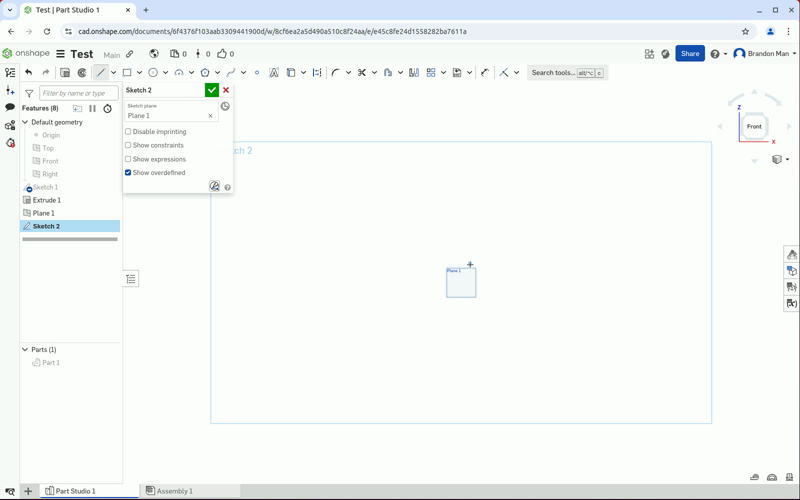
mouse_move(500, 264)
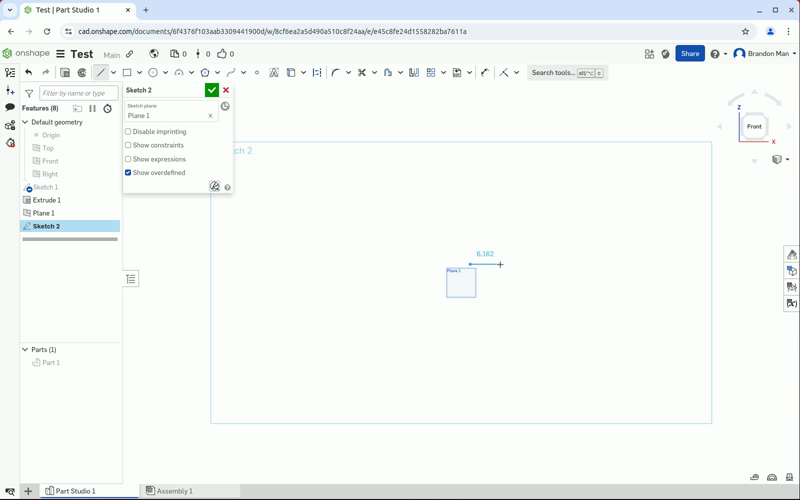
mouse_move(508, 264)
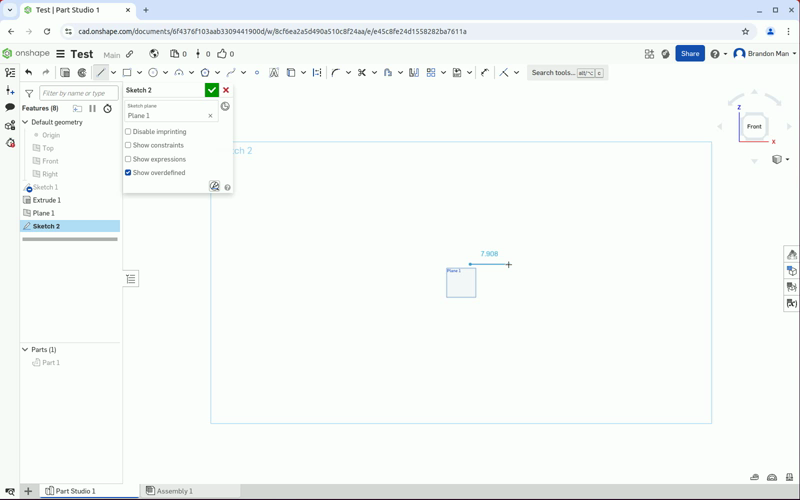
click(508, 264)
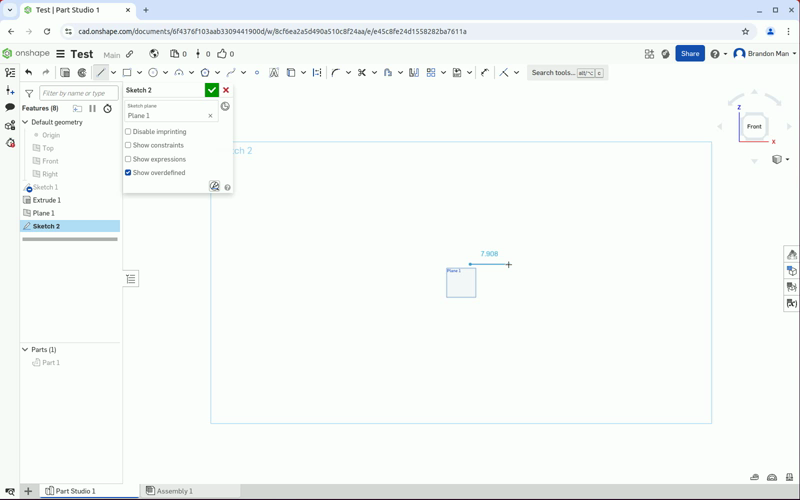
key_up(shift)
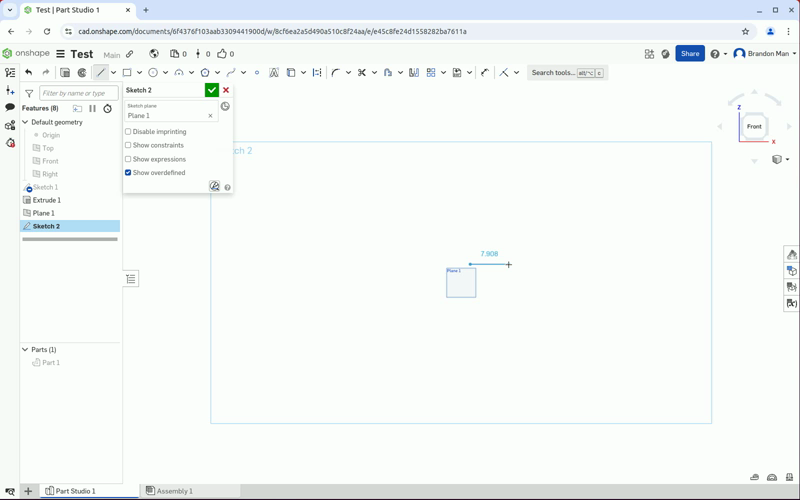
key_down(shift)
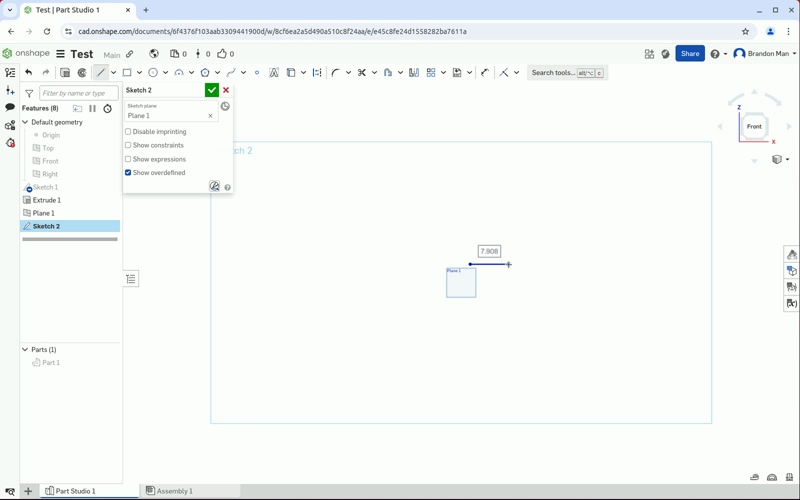
mouse_move(538, 264)
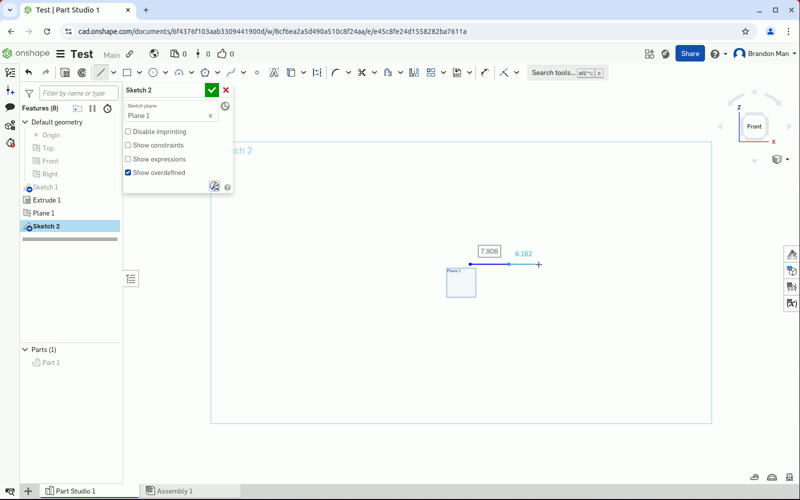
mouse_move(508, 254)
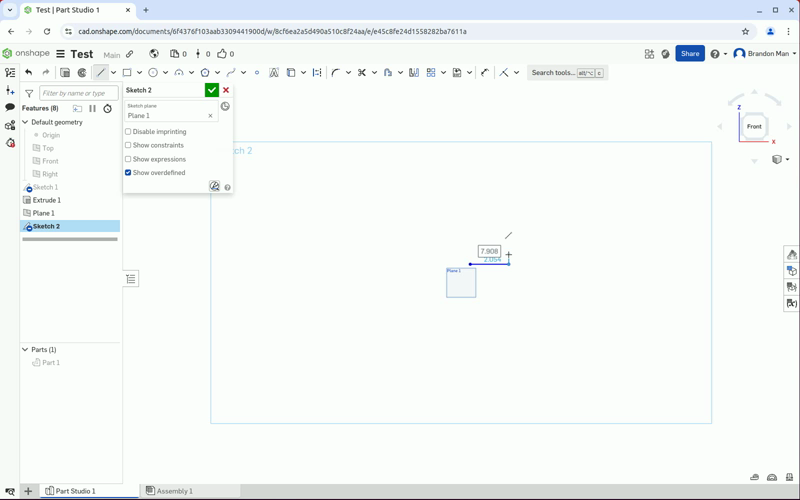
click(508, 254)
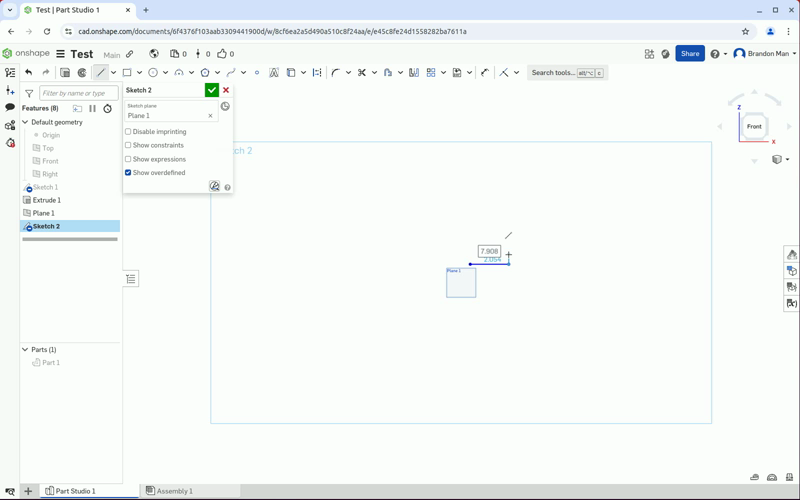
key_up(shift)
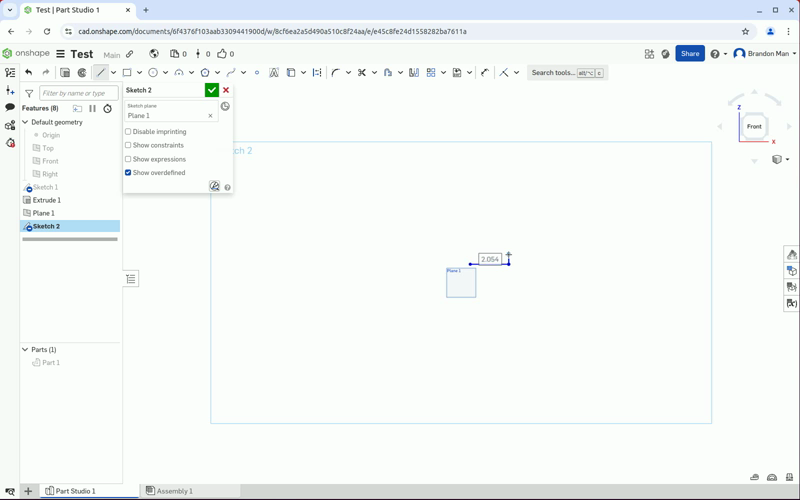
key_down(shift)
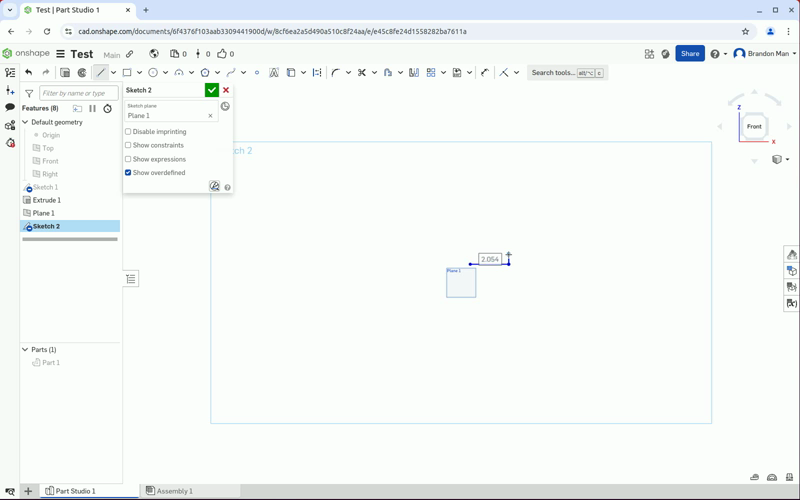
mouse_move(538, 254)
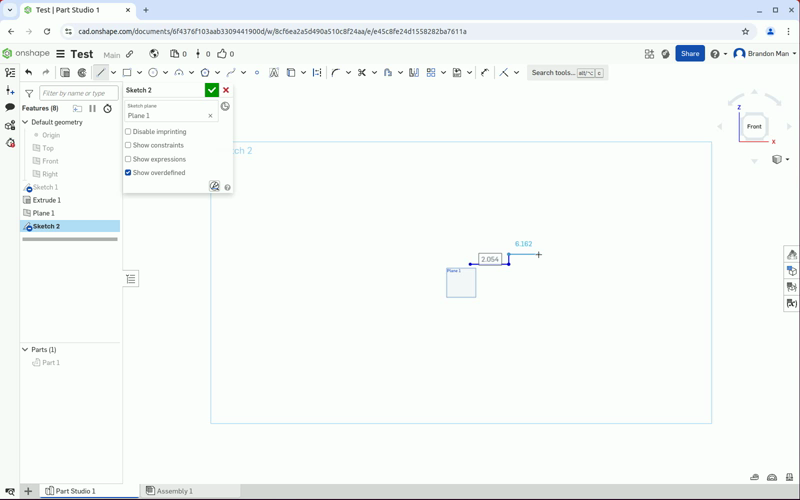
mouse_move(498, 254)
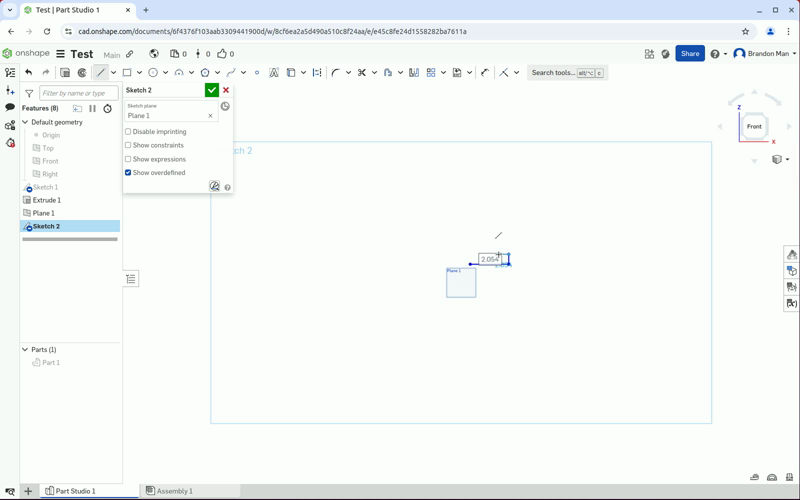
click(498, 254)
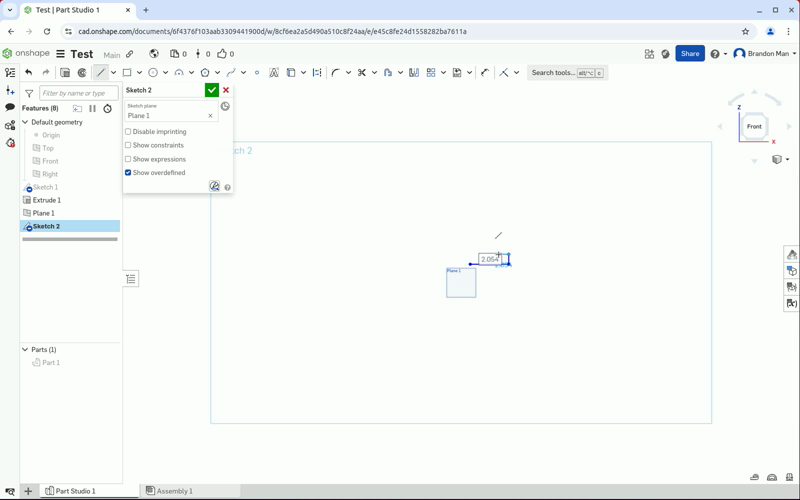
key_up(shift)
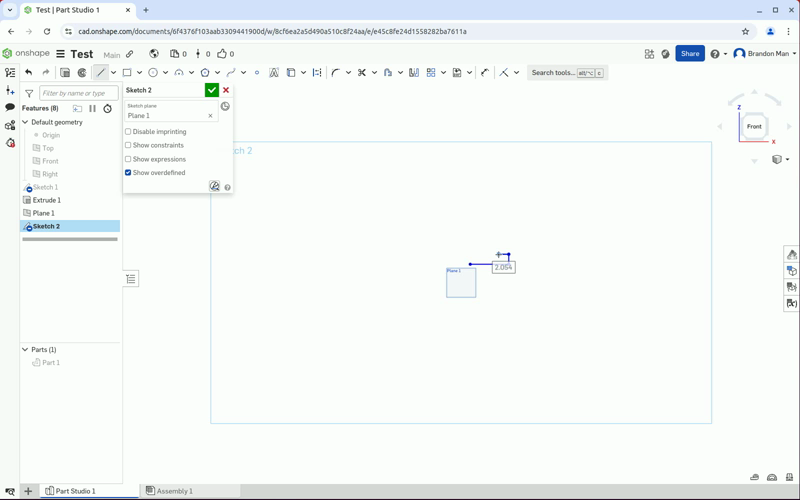
key_down(shift)
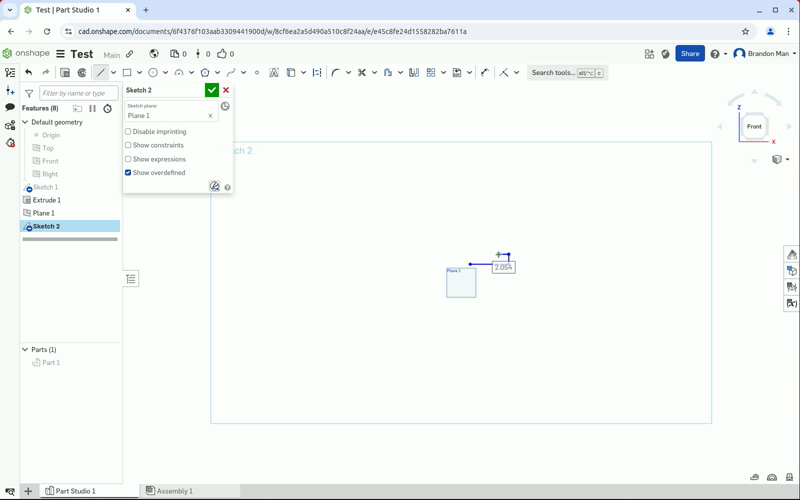
mouse_move(528, 254)
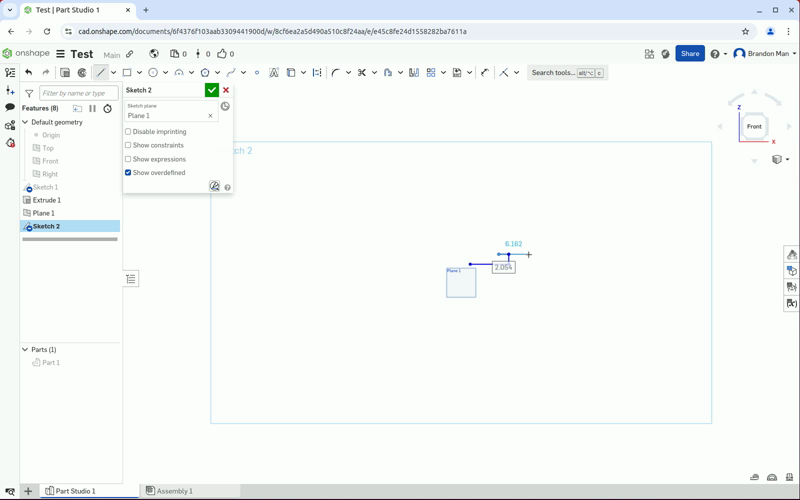
mouse_move(498, 244)
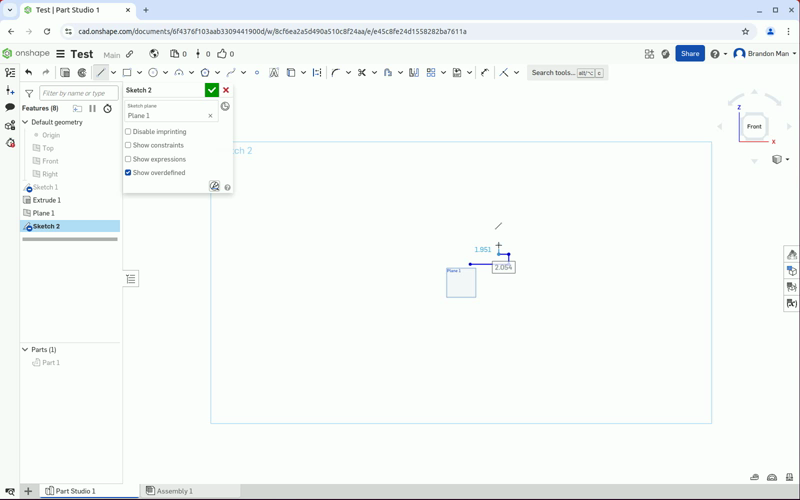
click(498, 244)
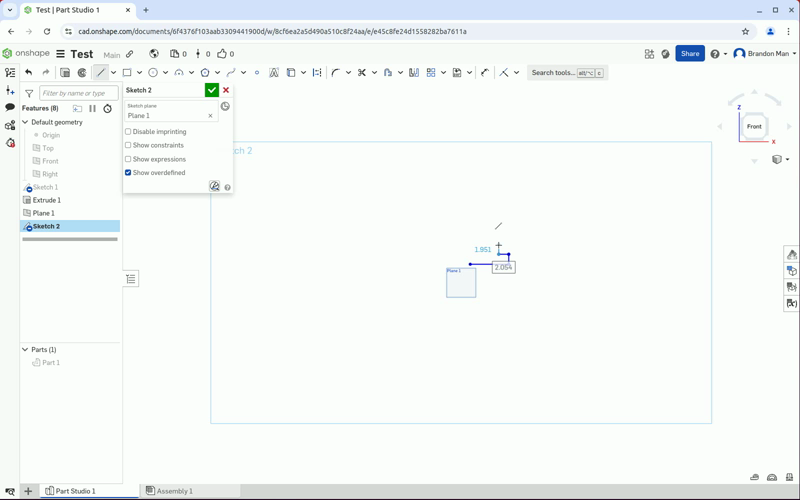
key_up(shift)
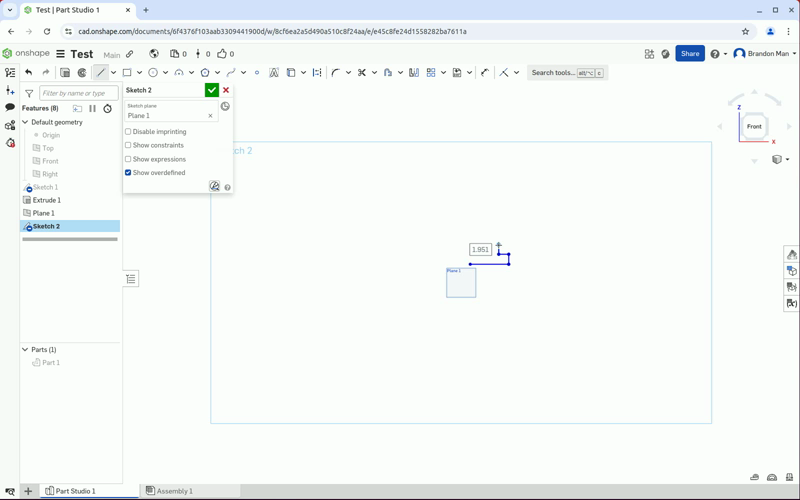
key_down(shift)
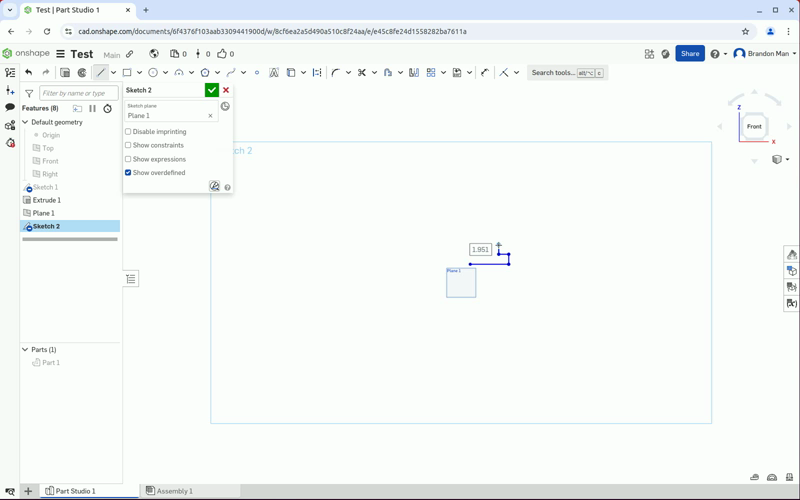
mouse_move(528, 244)
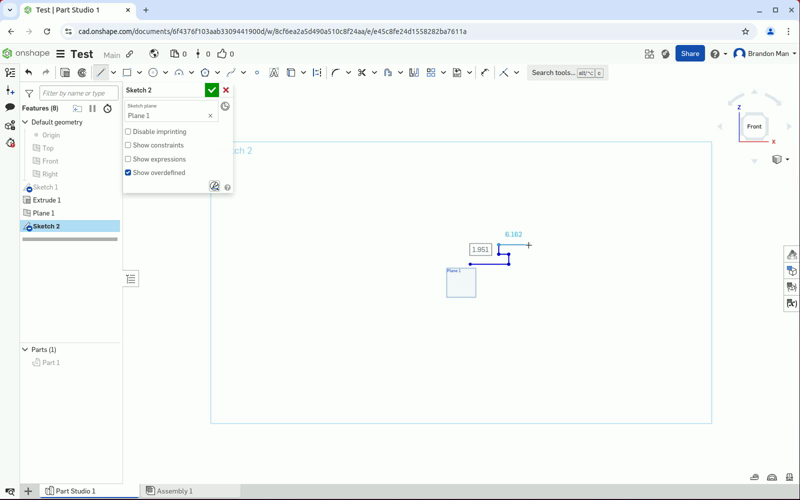
mouse_move(479, 244)
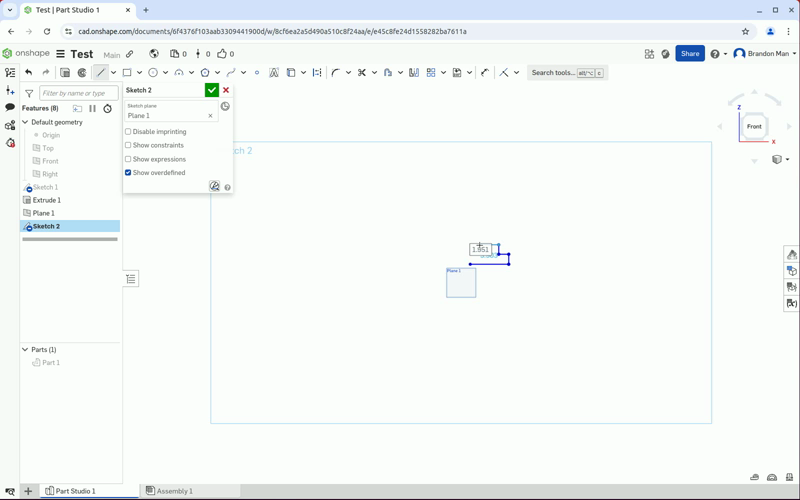
click(479, 244)
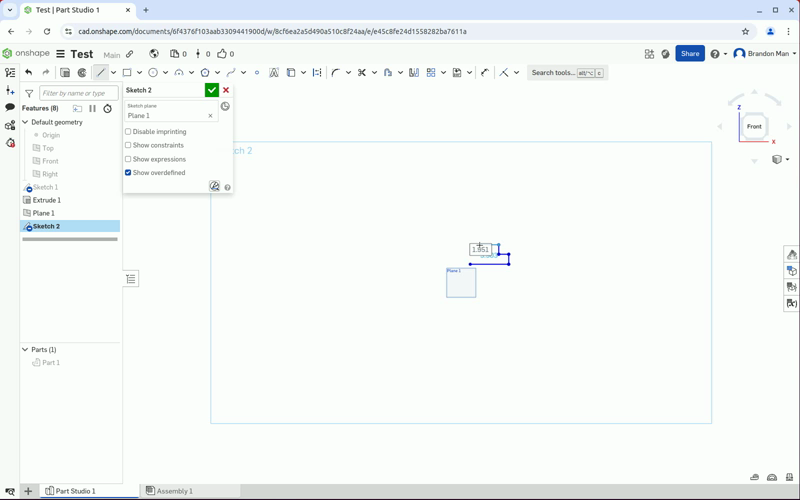
key_up(shift)
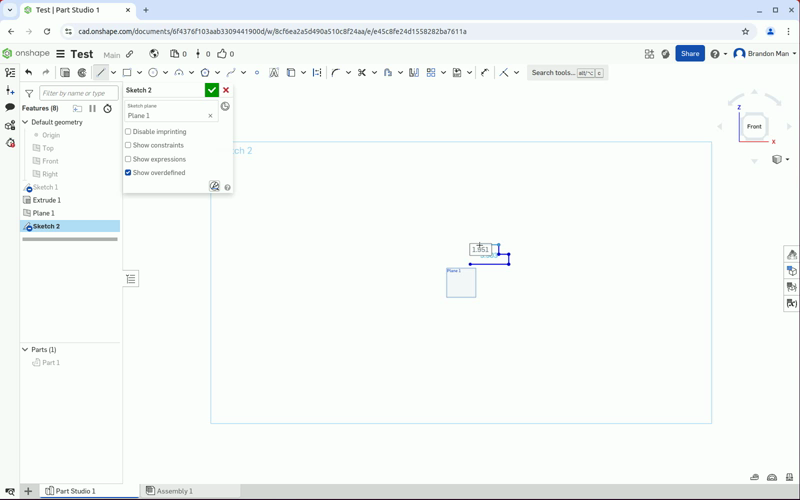
key_down(shift)
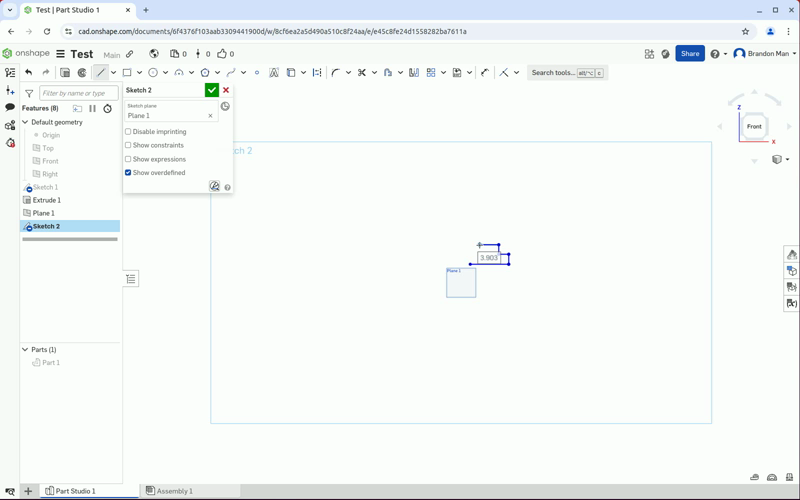
mouse_move(509, 244)
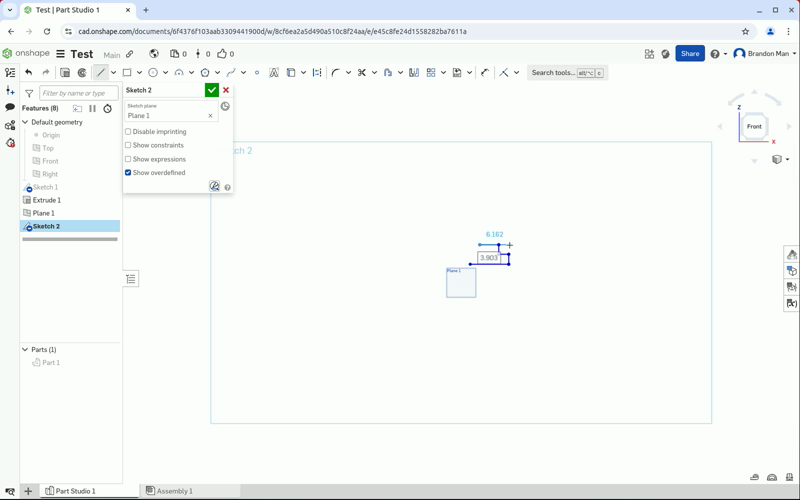
mouse_move(479, 254)
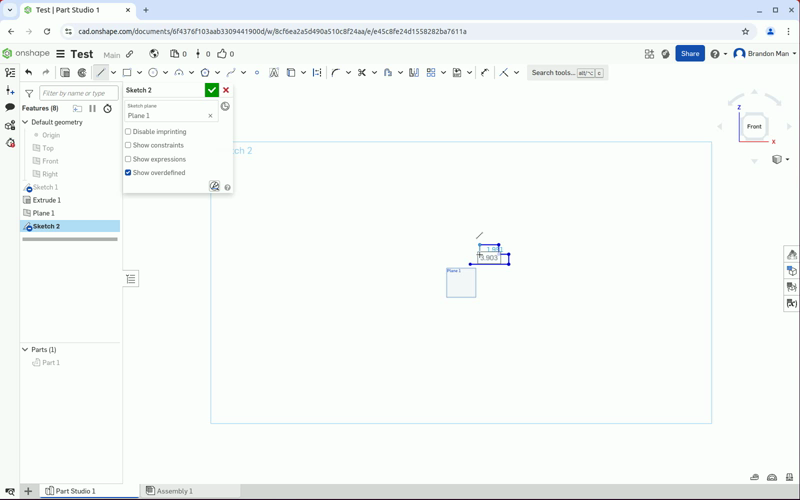
click(479, 254)
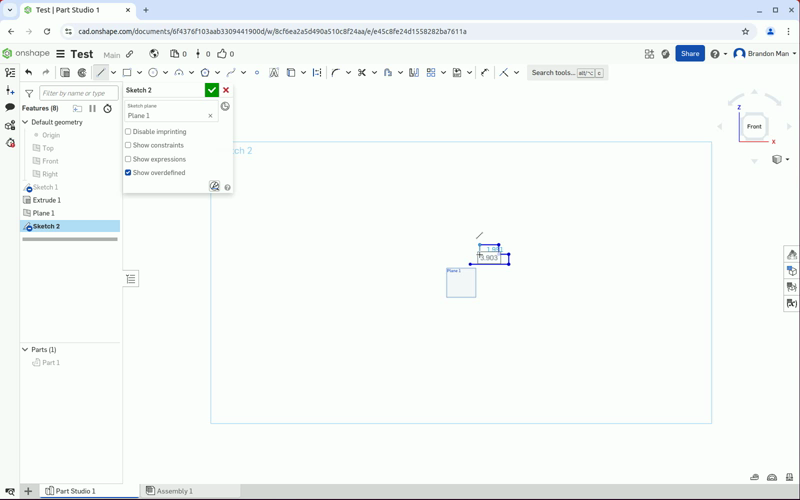
key_up(shift)
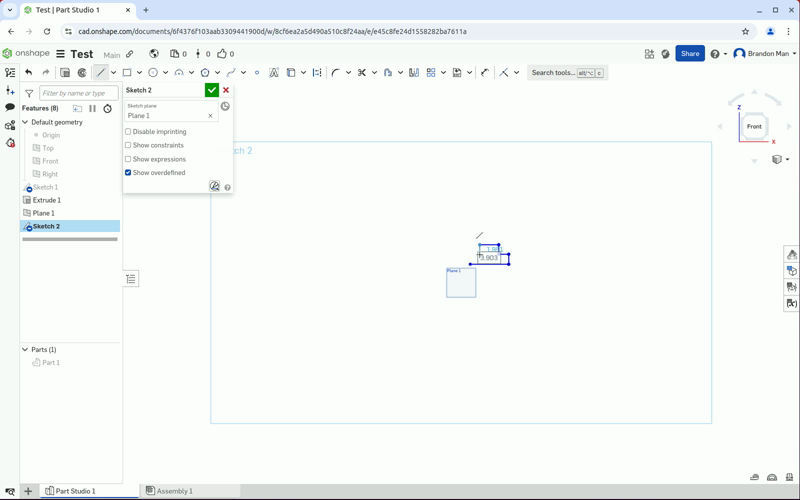
key_down(shift)
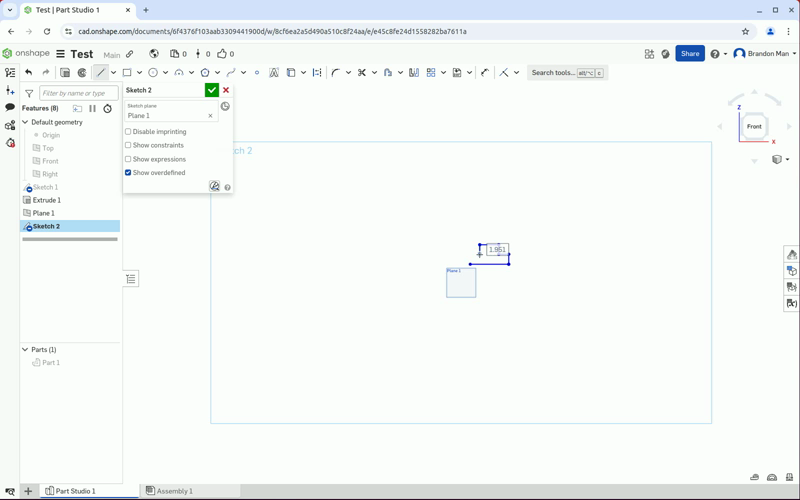
mouse_move(509, 254)
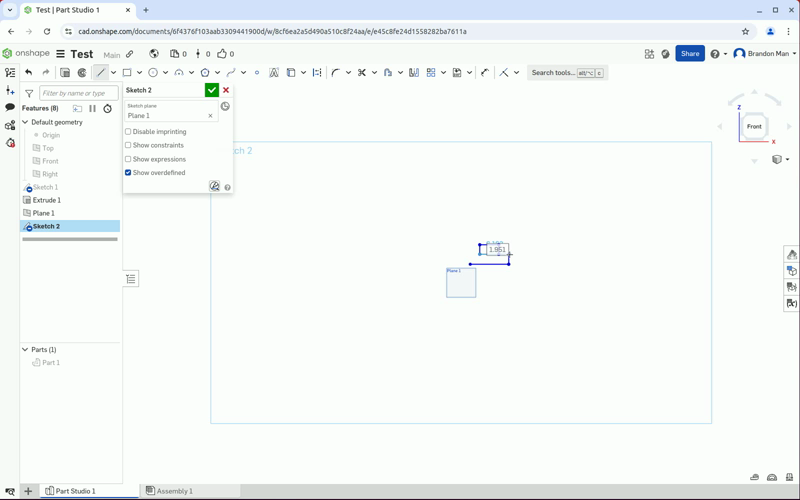
mouse_move(470, 254)
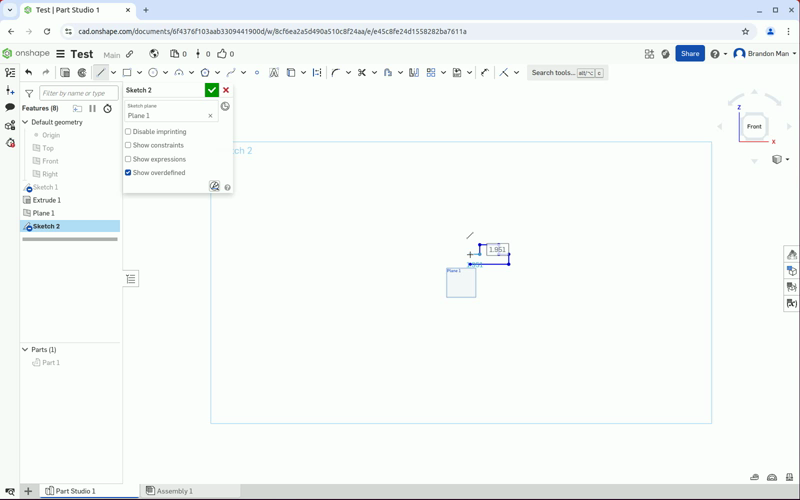
click(470, 254)
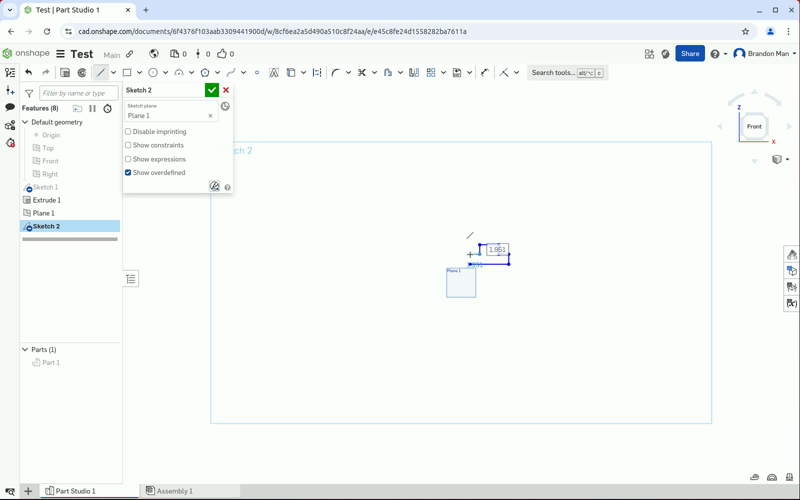
key_up(shift)
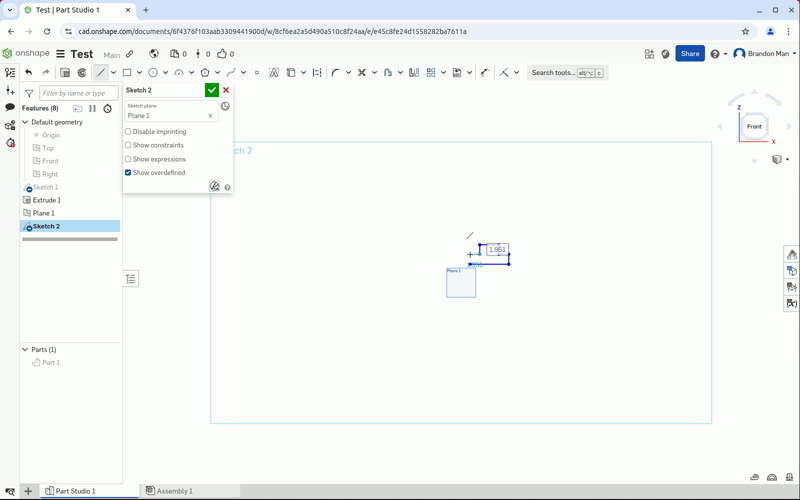
mouse_move(500, 254)
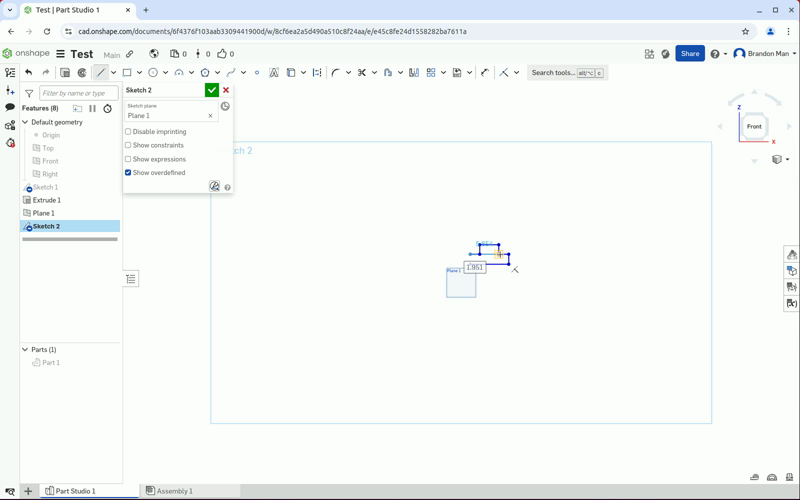
key_down(shift)
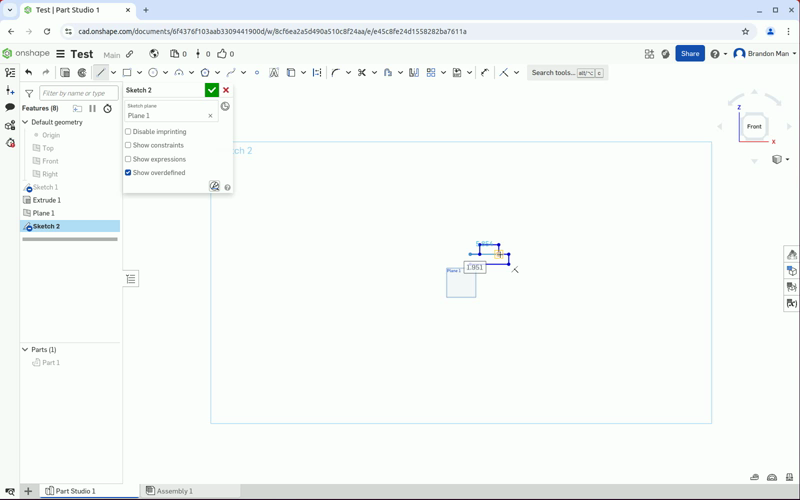
mouse_move(470, 264)
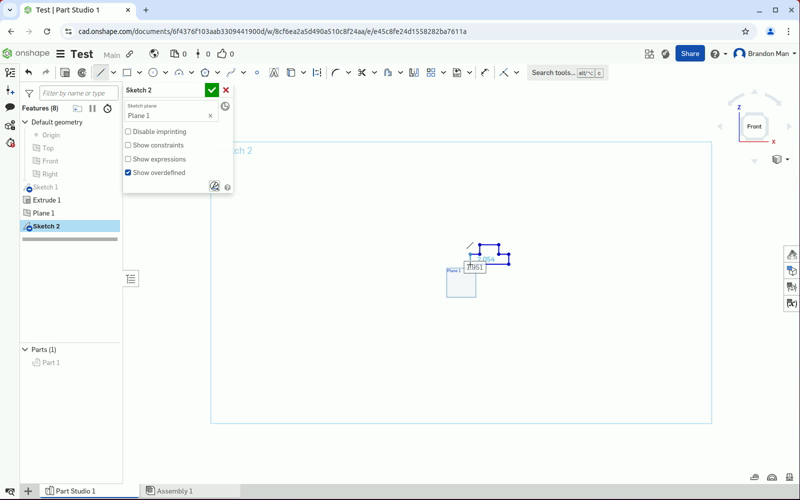
key_up(shift)
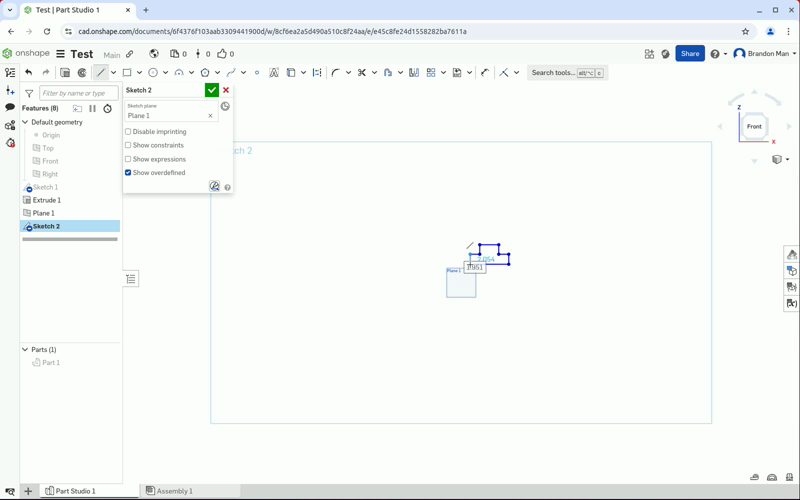
click(470, 264)
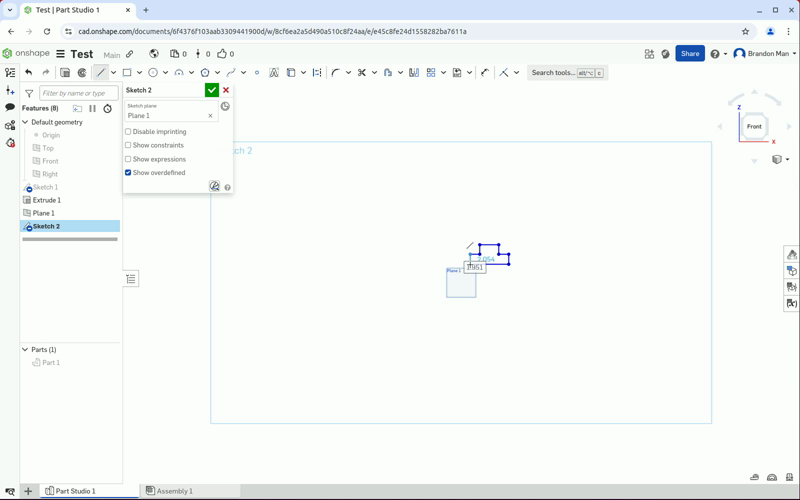
key(esc)
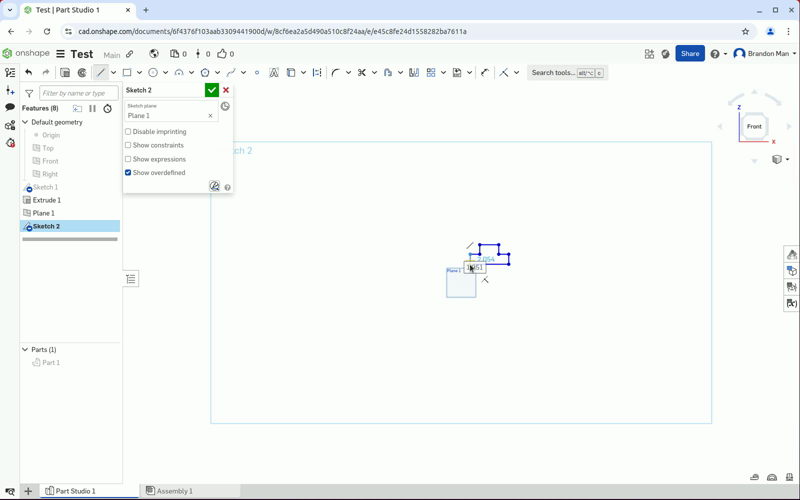
mouse_move(487, 263)
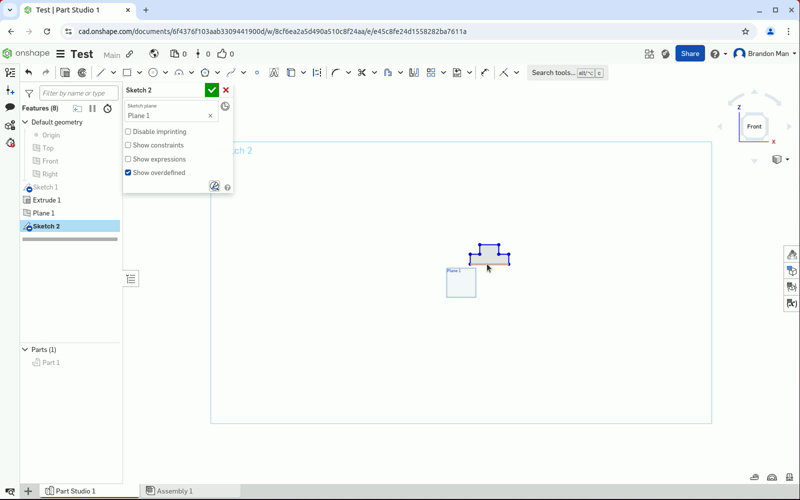
scroll(6)
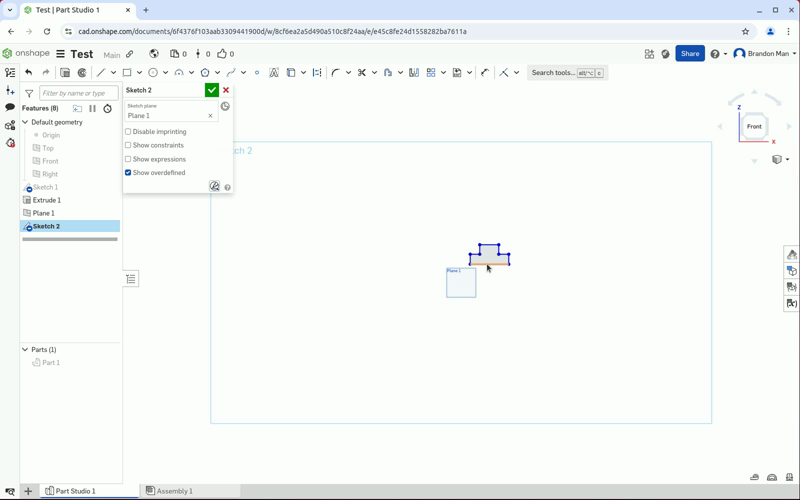
scroll(6)
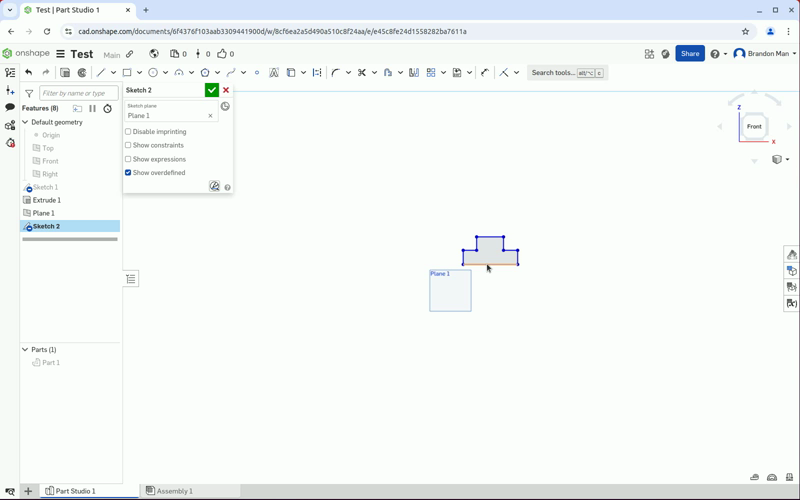
scroll(6)
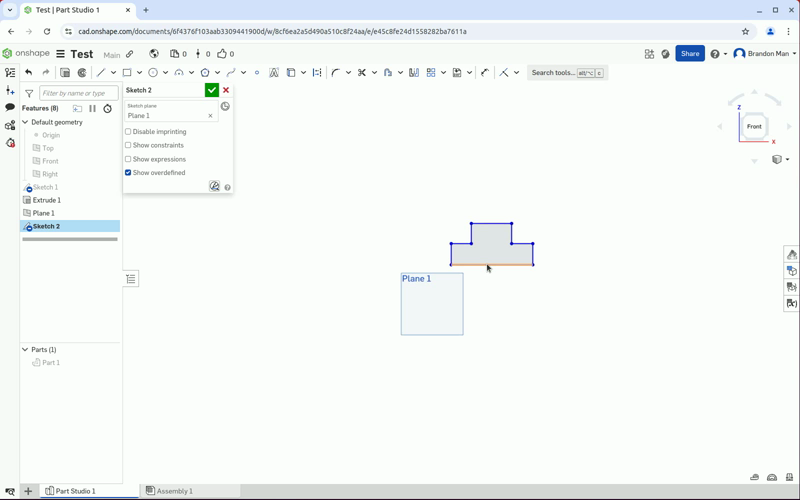
scroll(6)
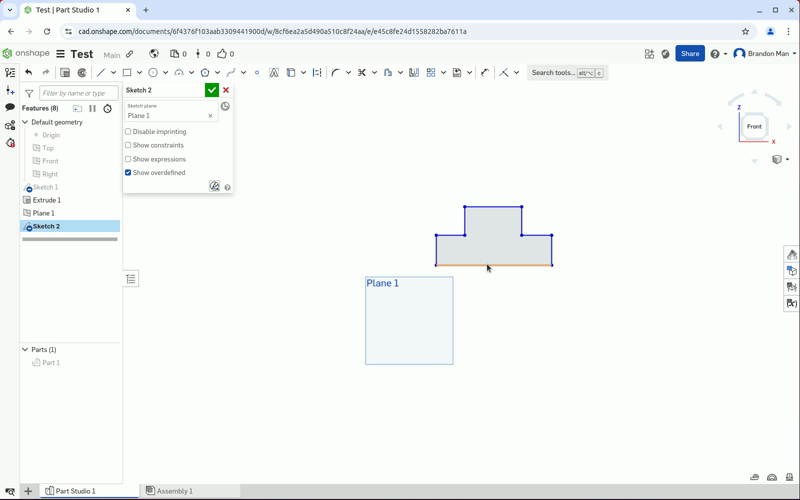
scroll(6)
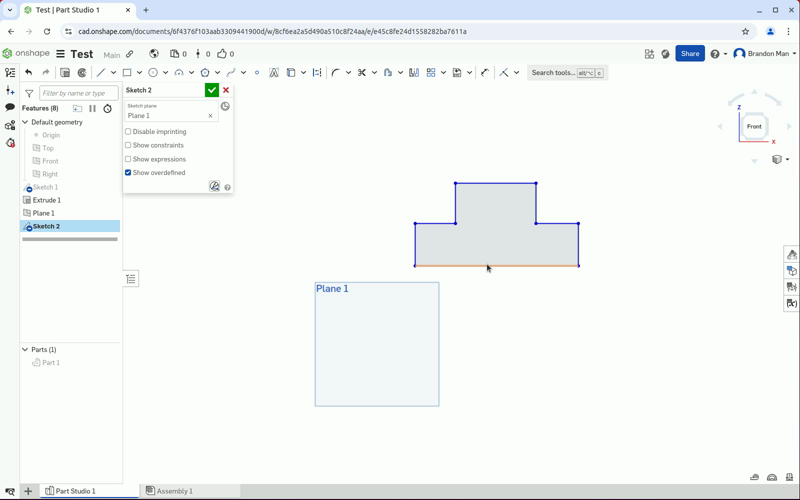
scroll(6)
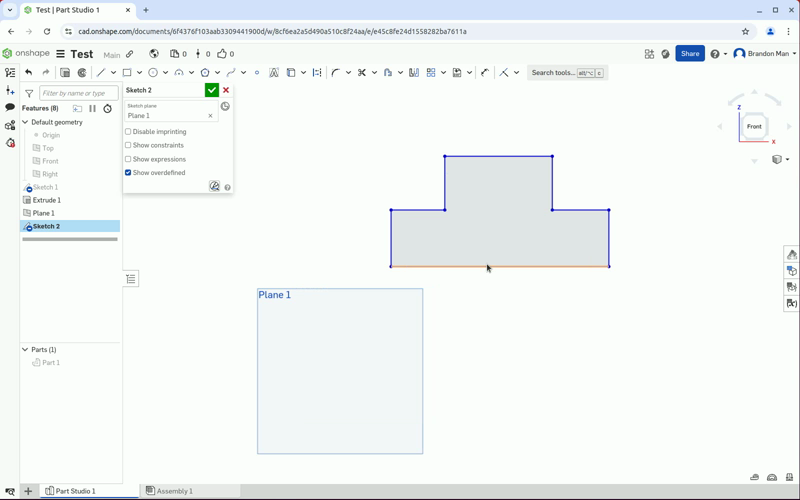
scroll(6)
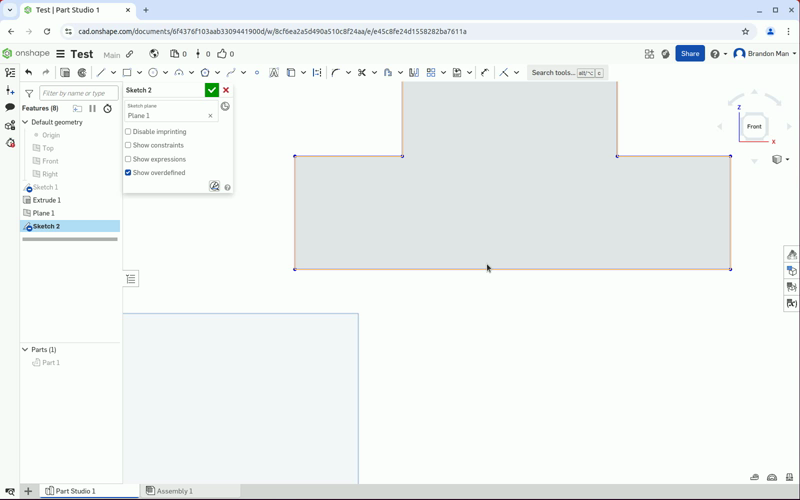
click(487, 263)
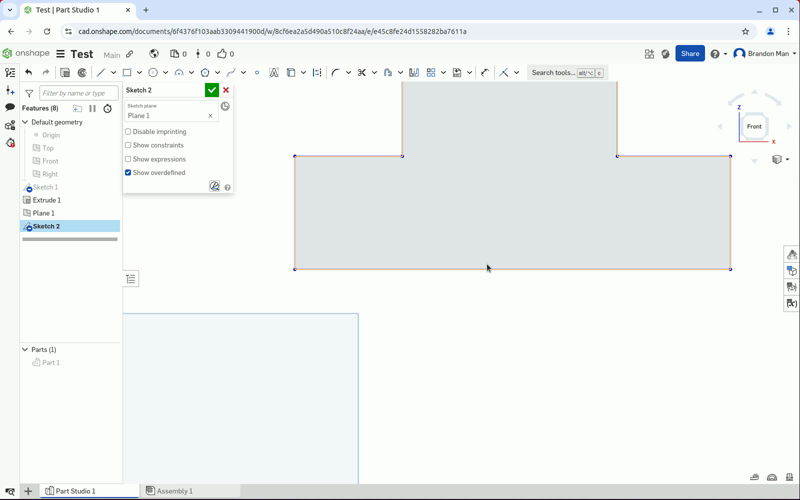
scroll(-6)
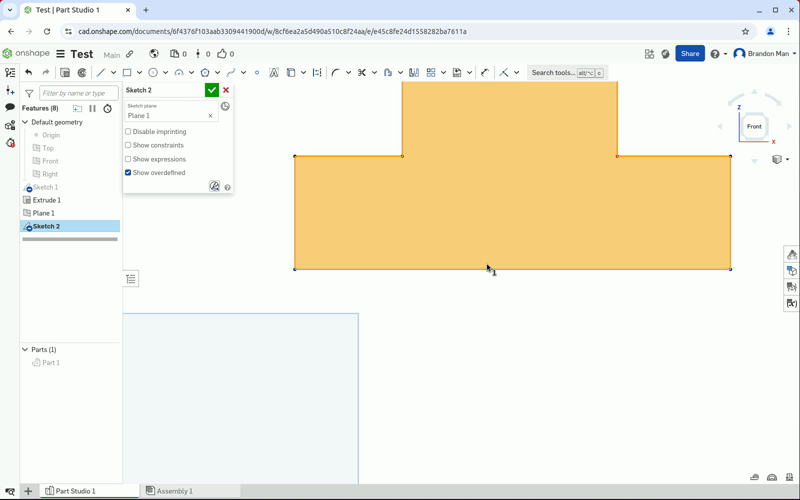
scroll(-6)
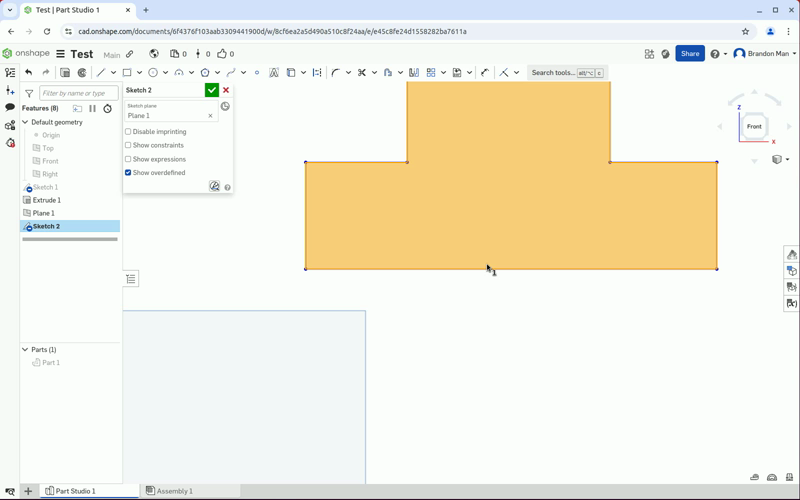
scroll(-6)
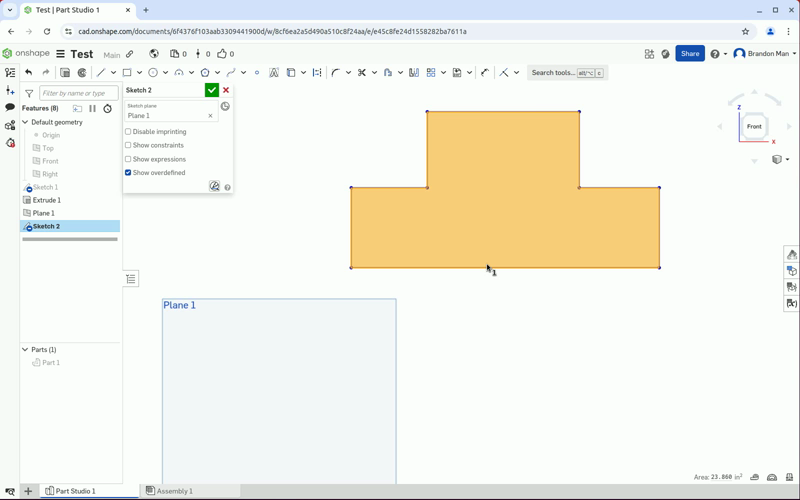
scroll(-6)
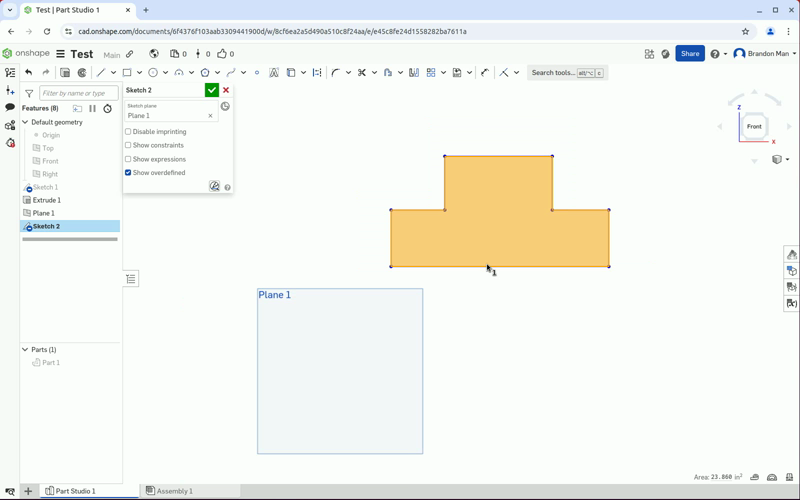
scroll(-6)
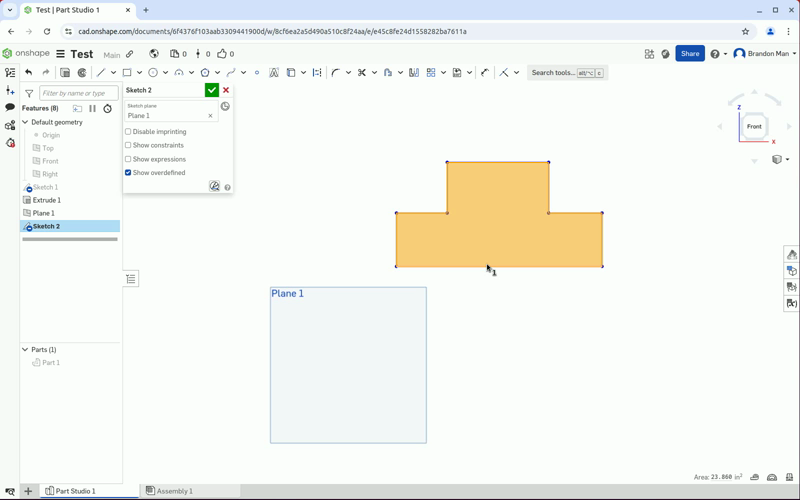
scroll(-6)
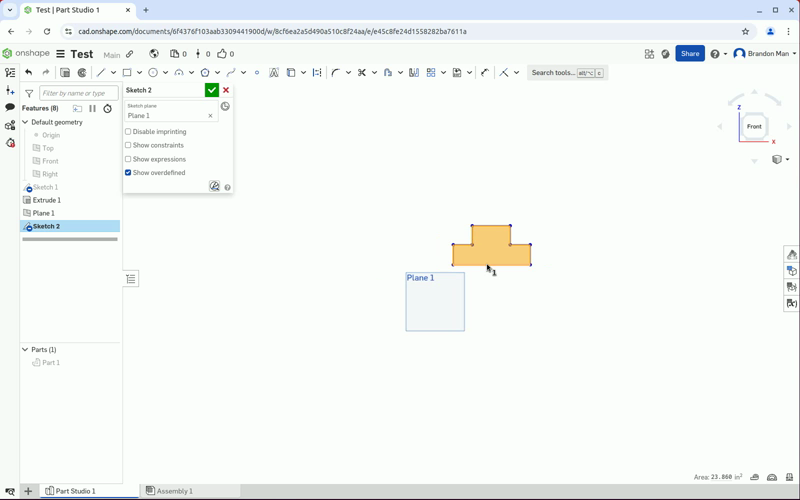
scroll(-6)
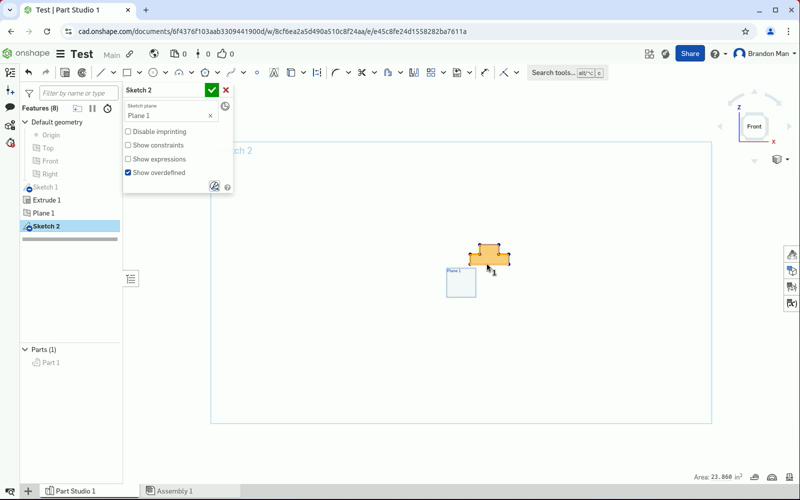
mouse_move(73, 352)
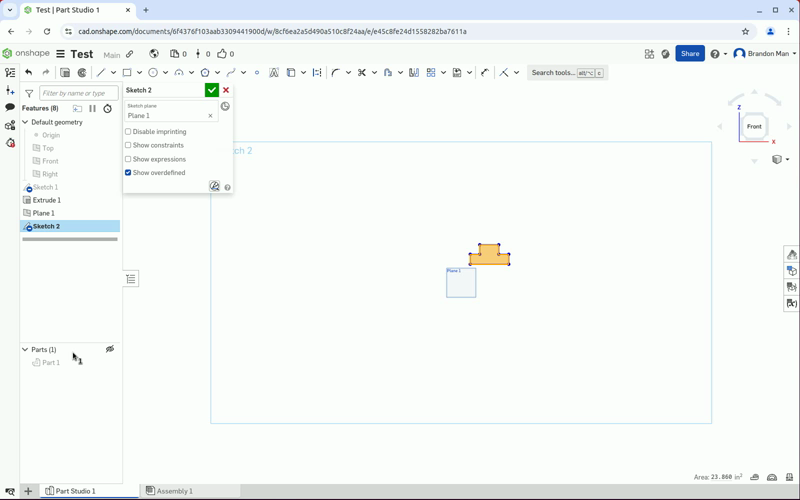
key(shift+y)
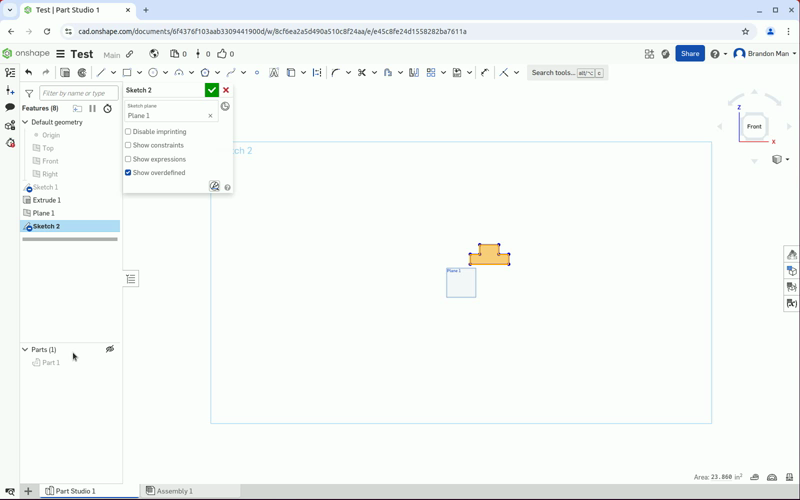
key(shift+e)
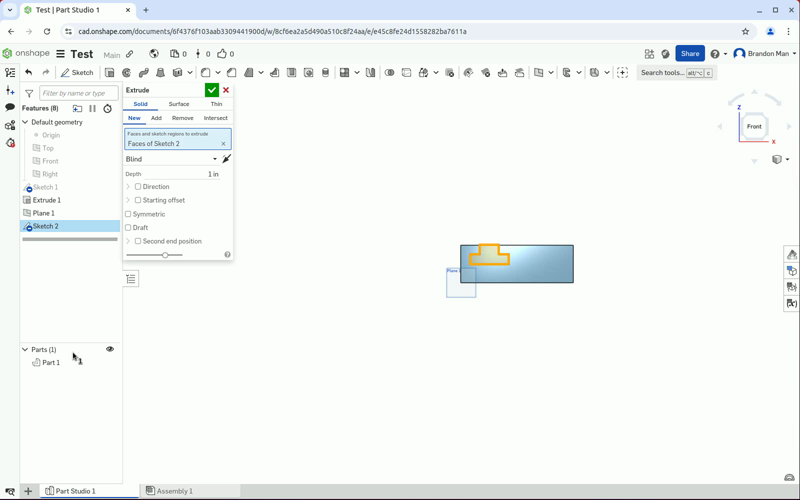
mouse_move(143, 106)
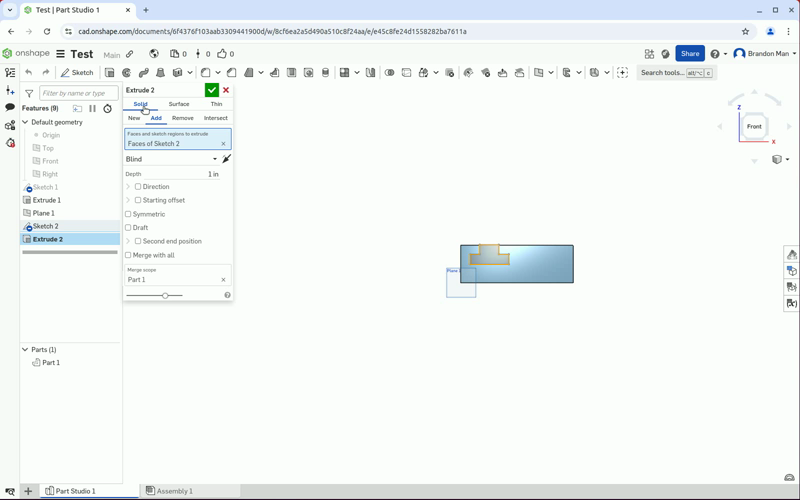
click(143, 106)
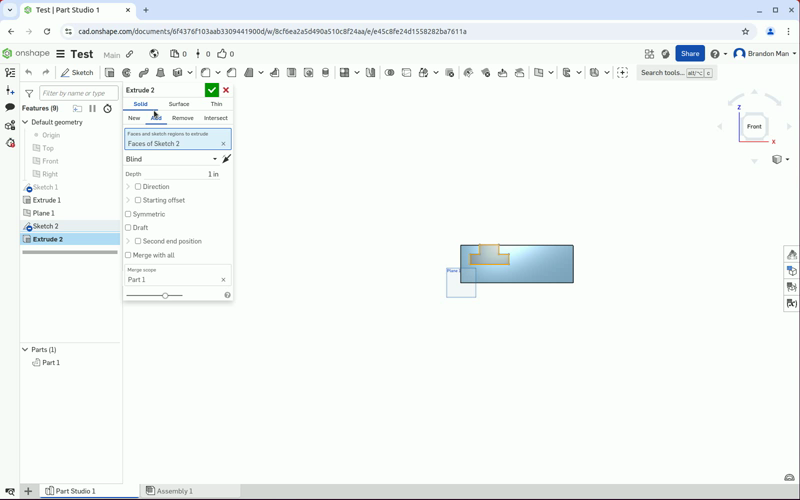
mouse_move(186, 120)
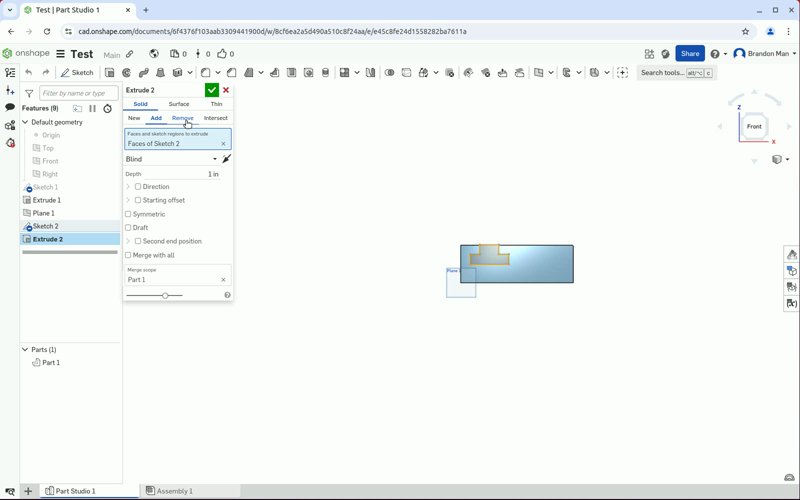
click(186, 120)
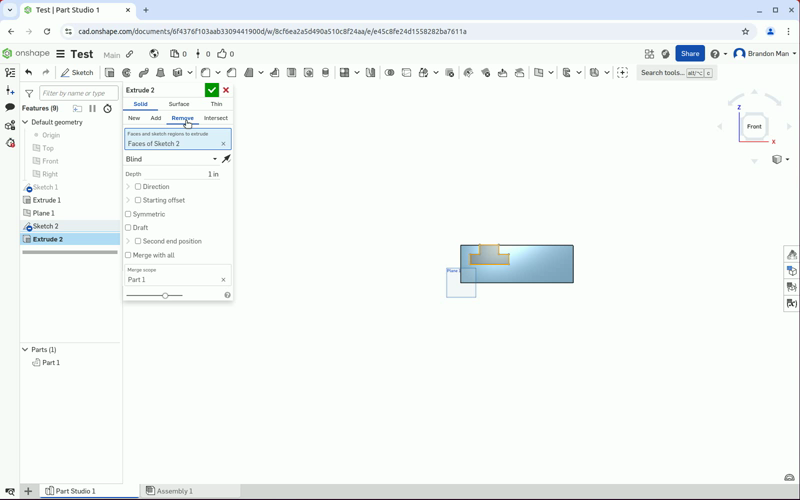
key(tab, 4)
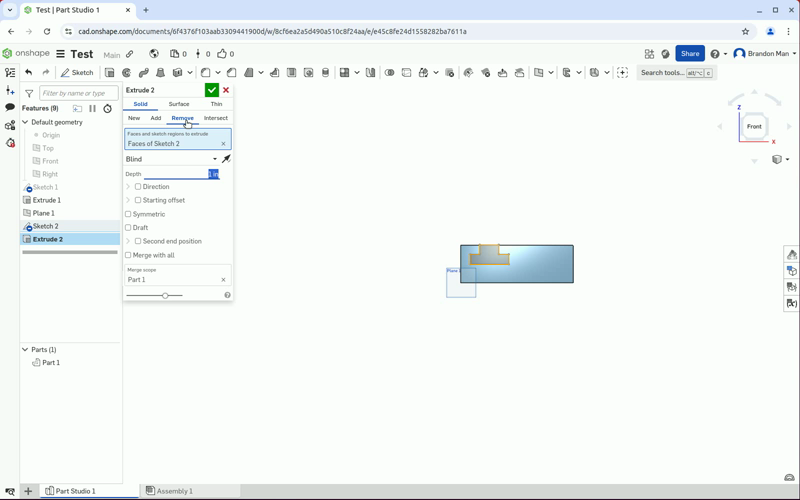
text(11.554)
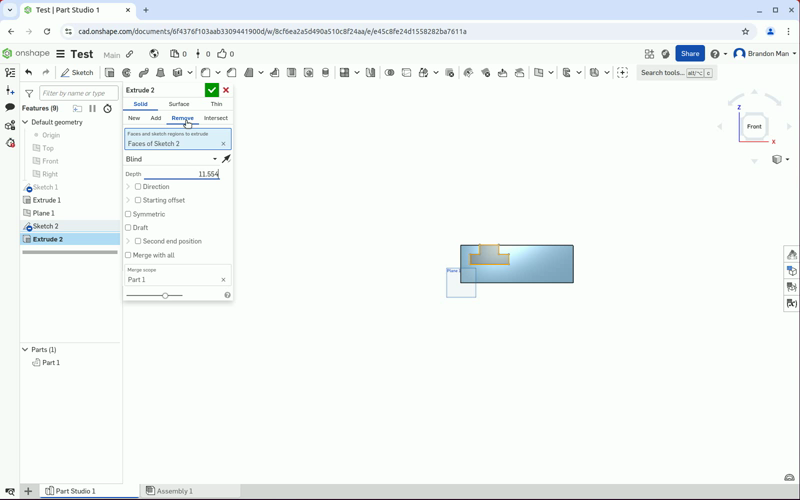
key(tab, 6)
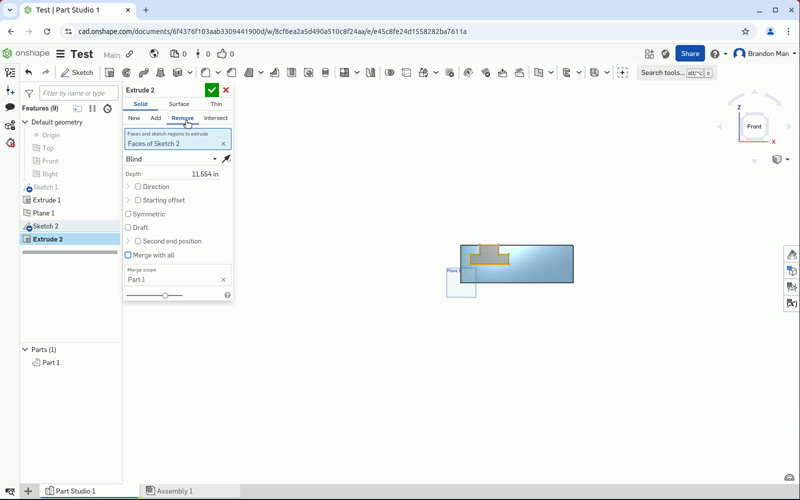
key(space)
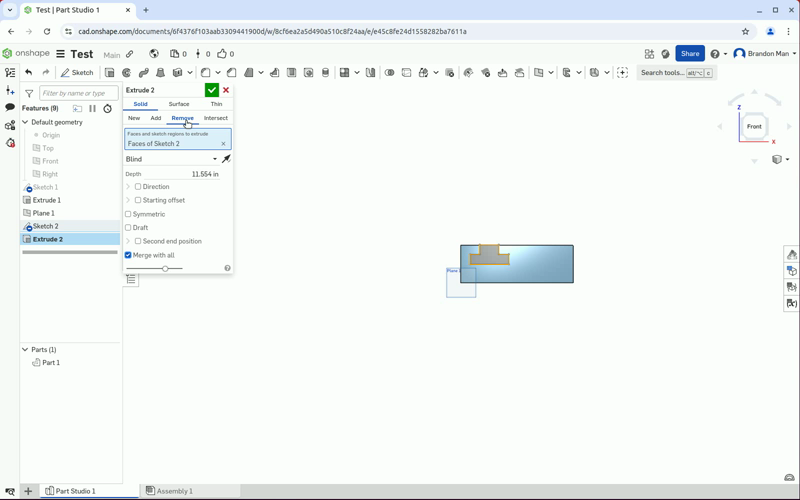
key(enter)
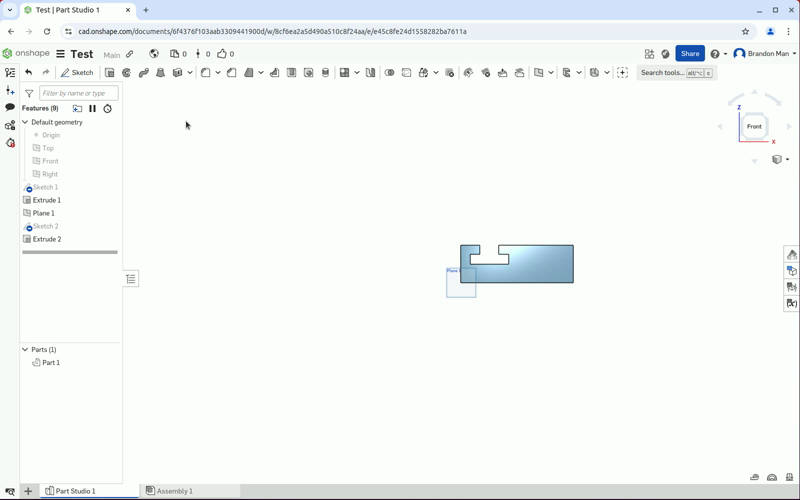
key(shift+h)
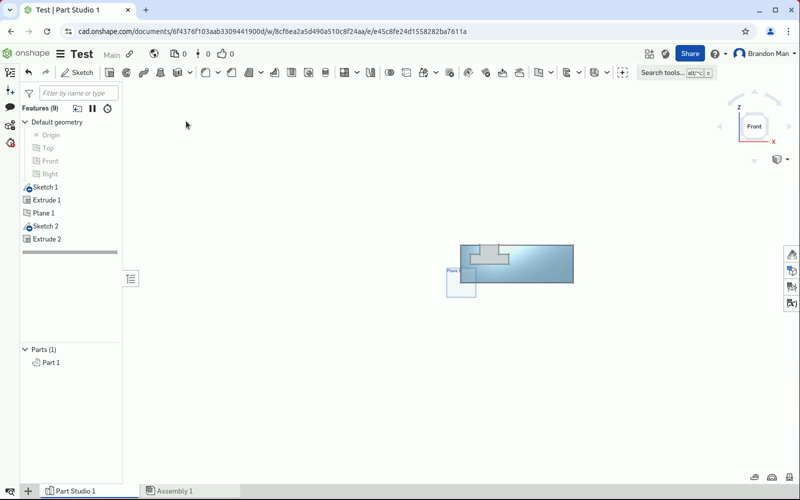
key(shift+h)
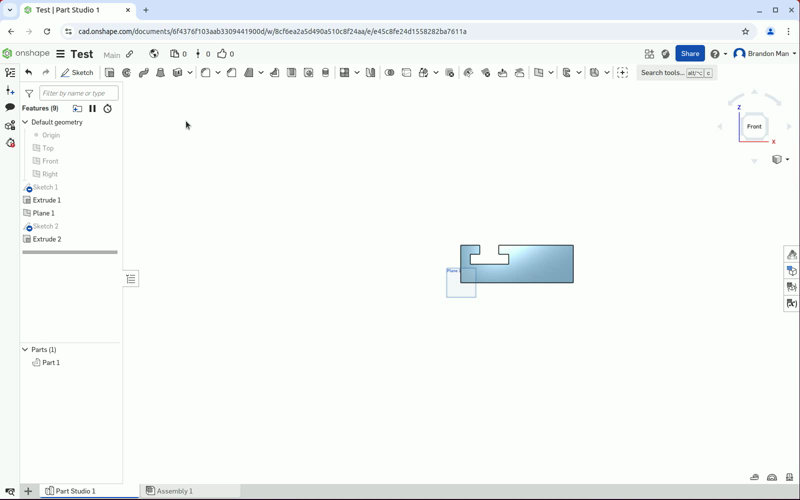
mouse_move(73, 189)
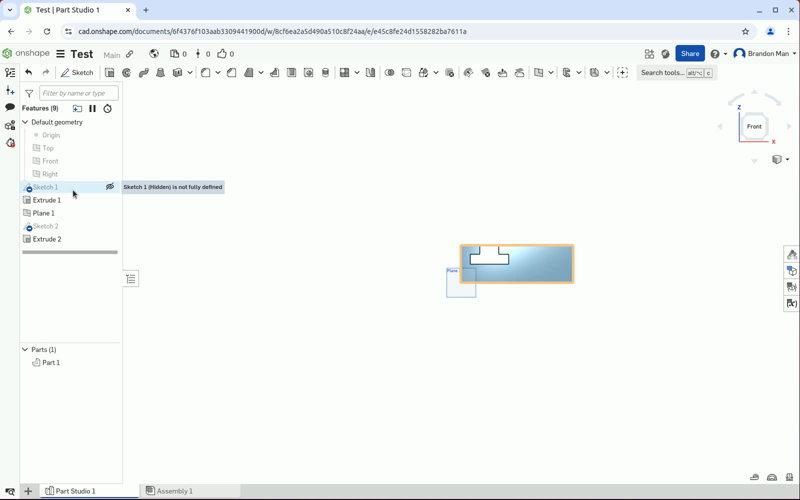
click(73, 189)
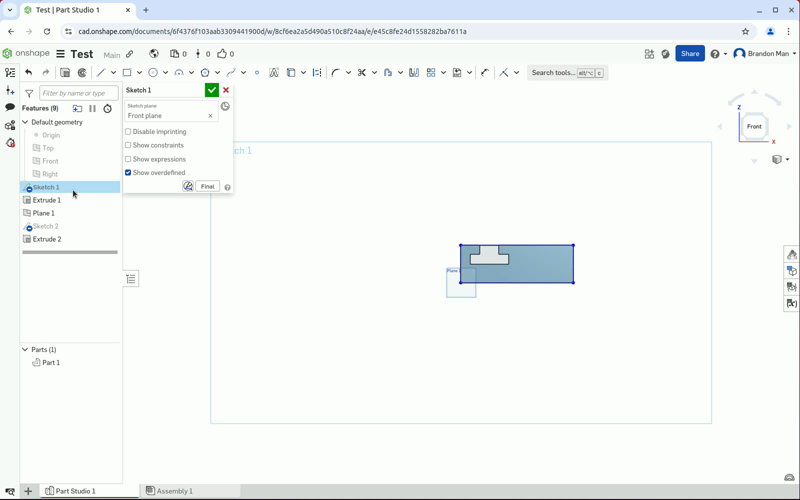
mouse_move(229, 92)
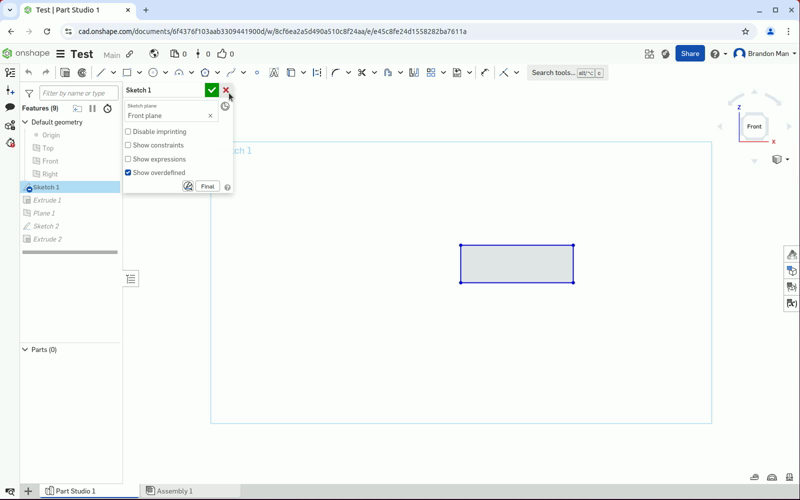
click(229, 92)
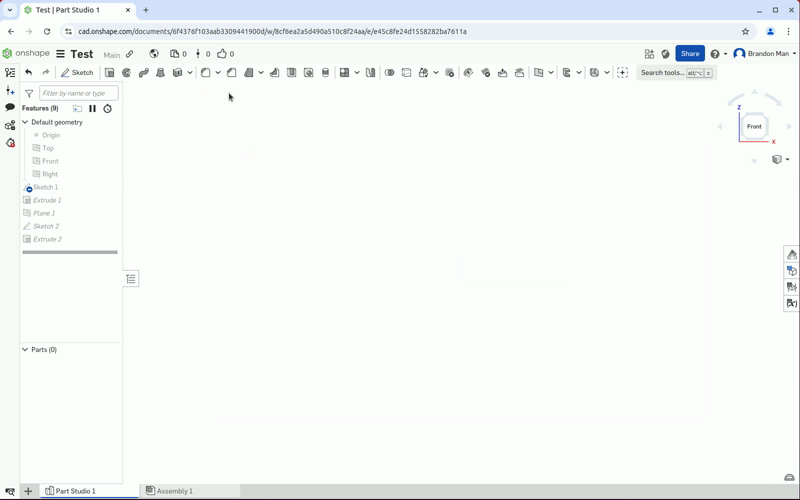
key(shift+s)
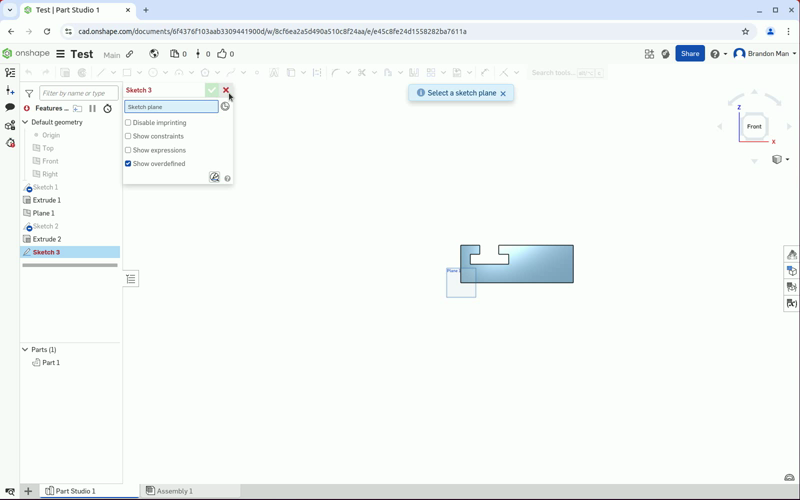
mouse_move(73, 215)
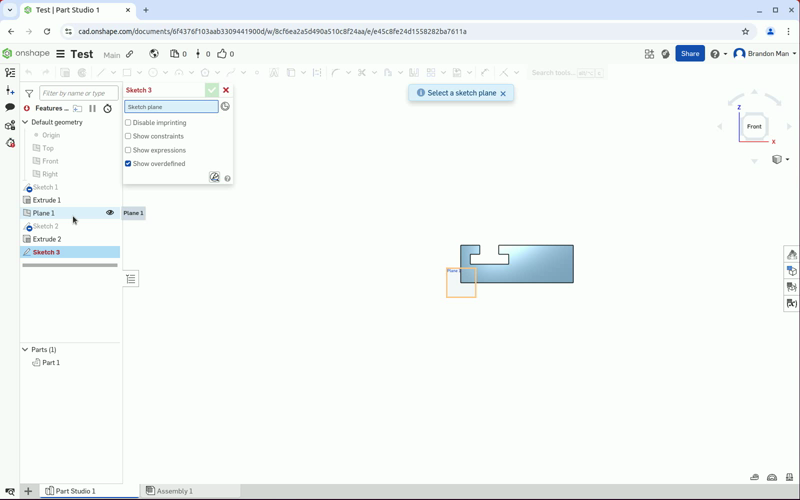
click(73, 215)
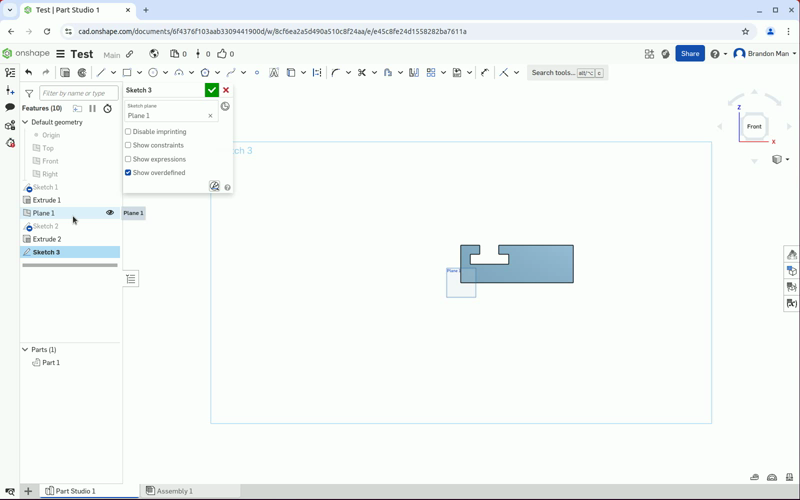
mouse_move(73, 352)
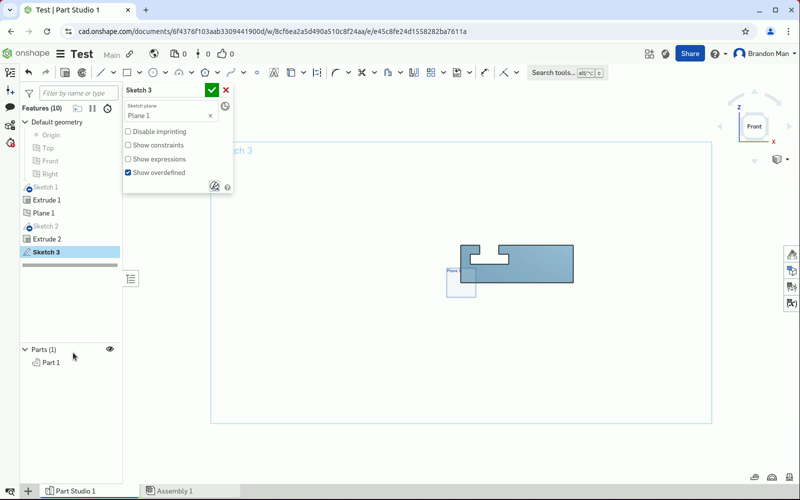
key(y)
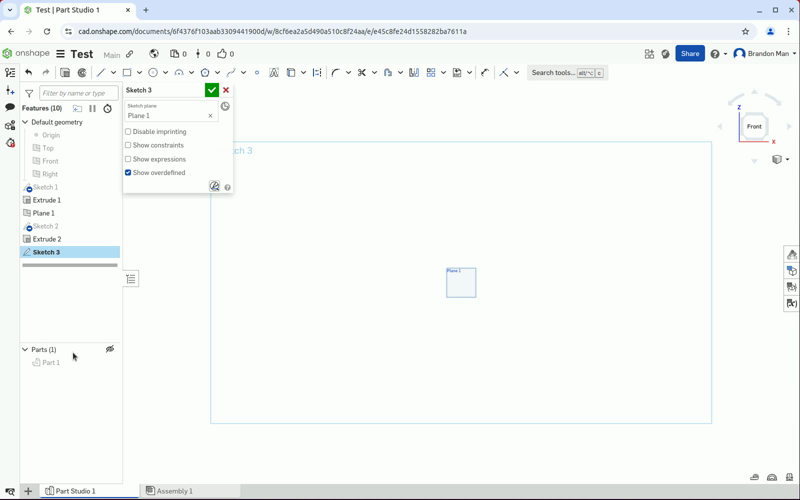
key(l)
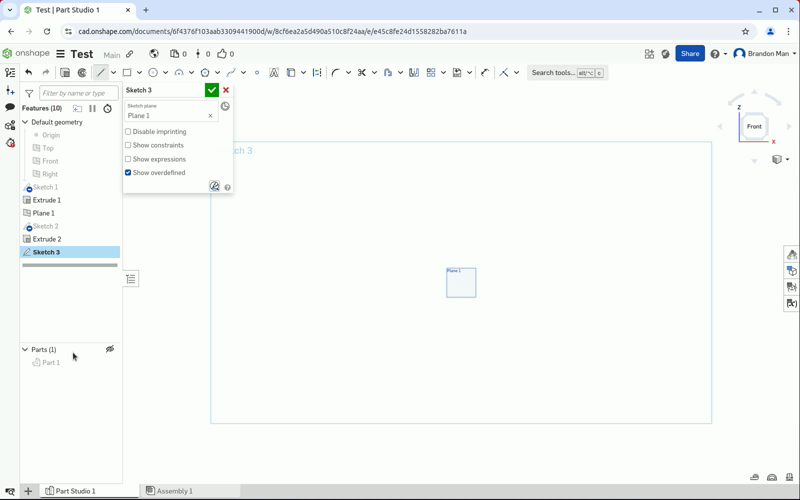
key_down(shift)
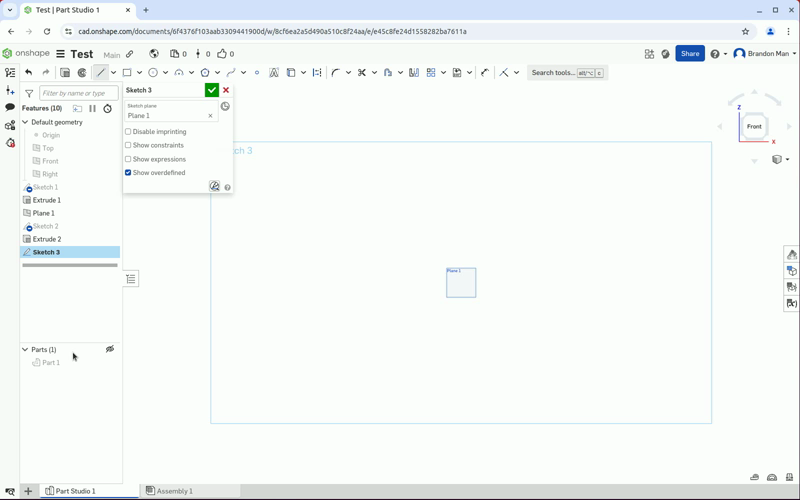
mouse_move(516, 245)
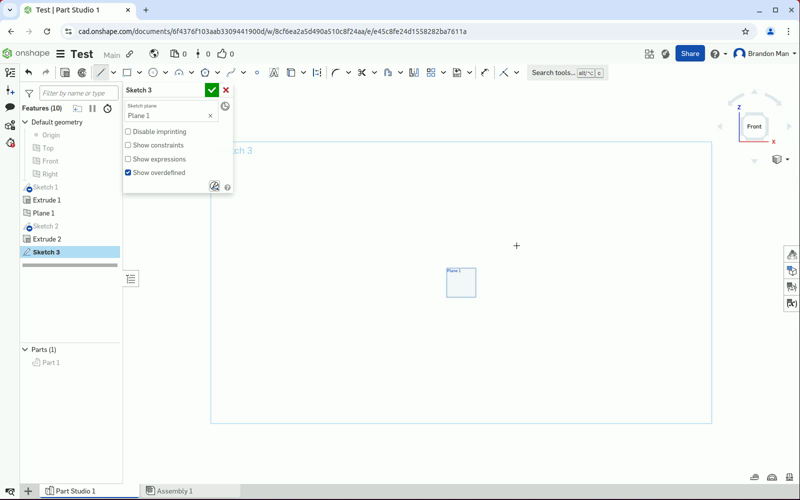
click(516, 245)
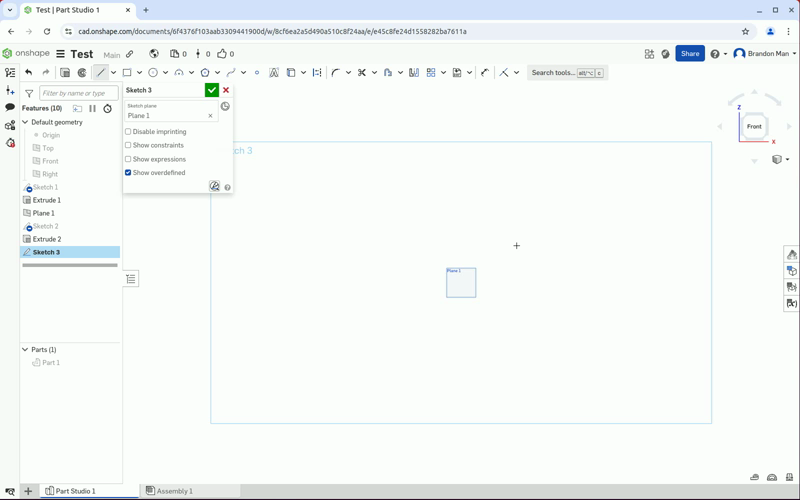
key_up(shift)
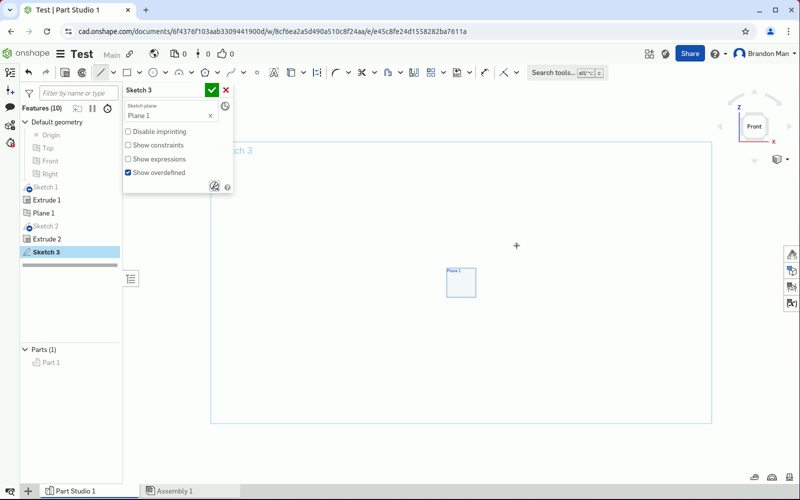
key_down(shift)
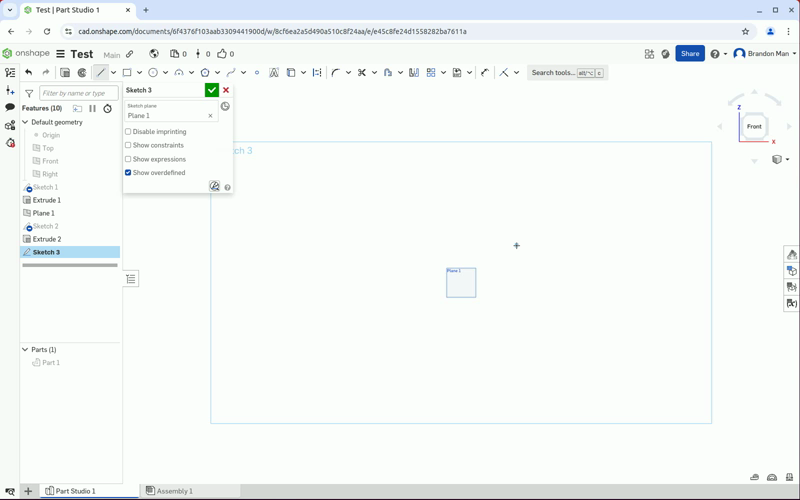
mouse_move(546, 245)
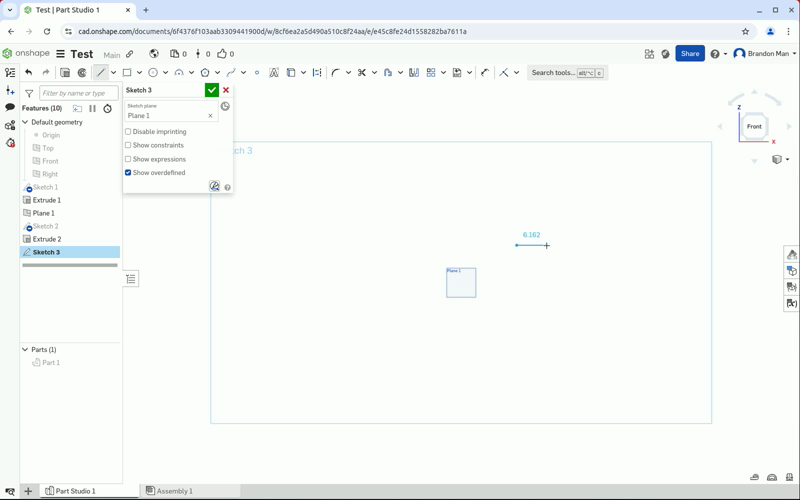
mouse_move(521, 255)
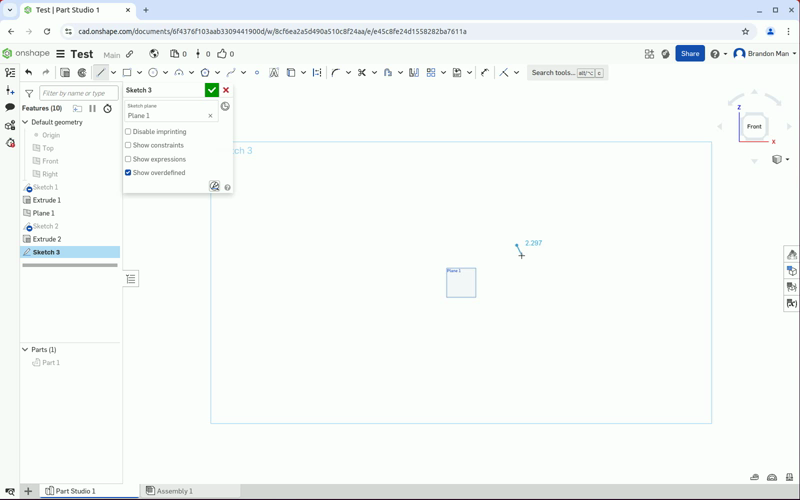
click(521, 255)
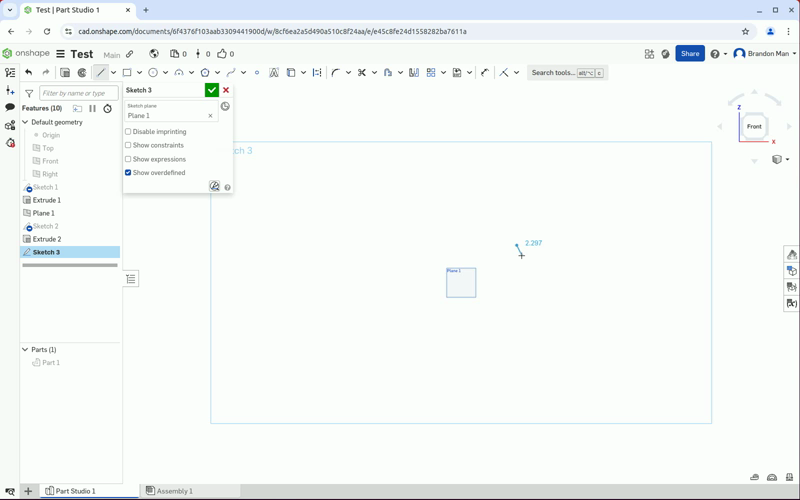
key_up(shift)
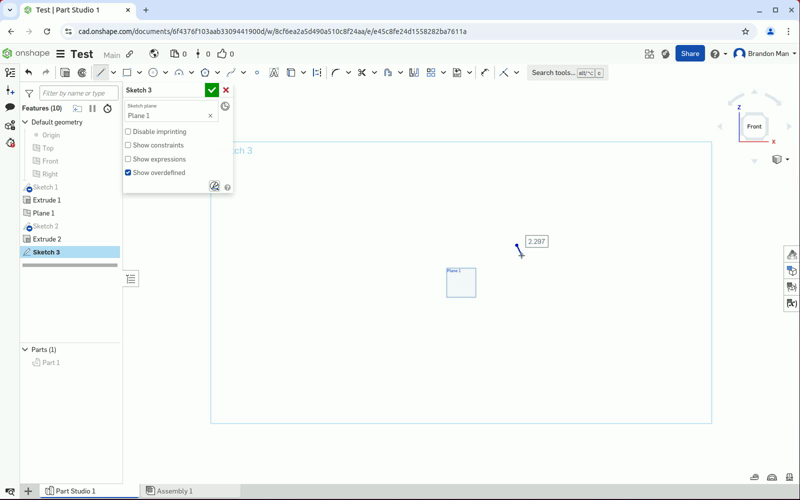
key_down(shift)
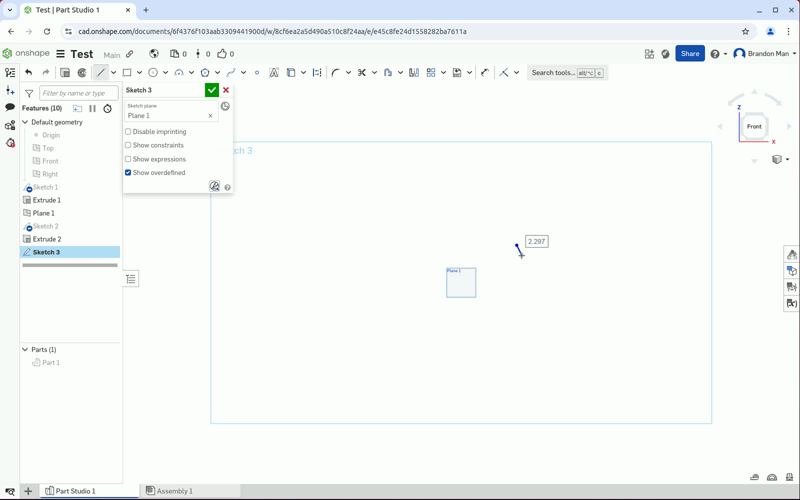
mouse_move(551, 255)
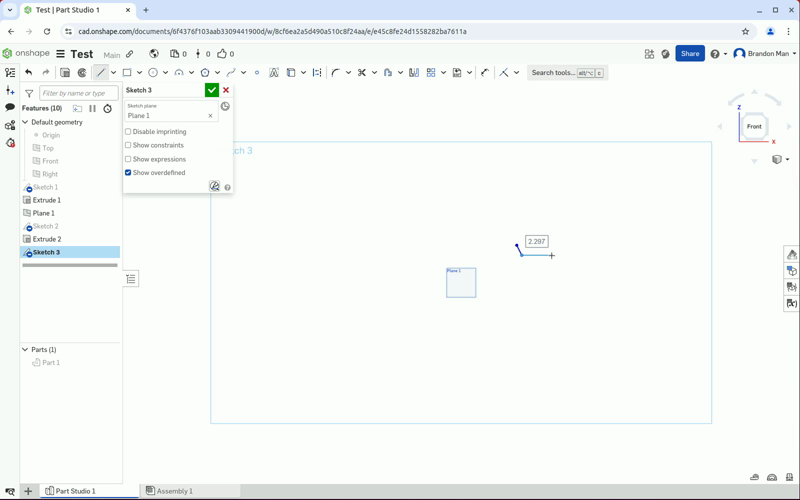
mouse_move(573, 255)
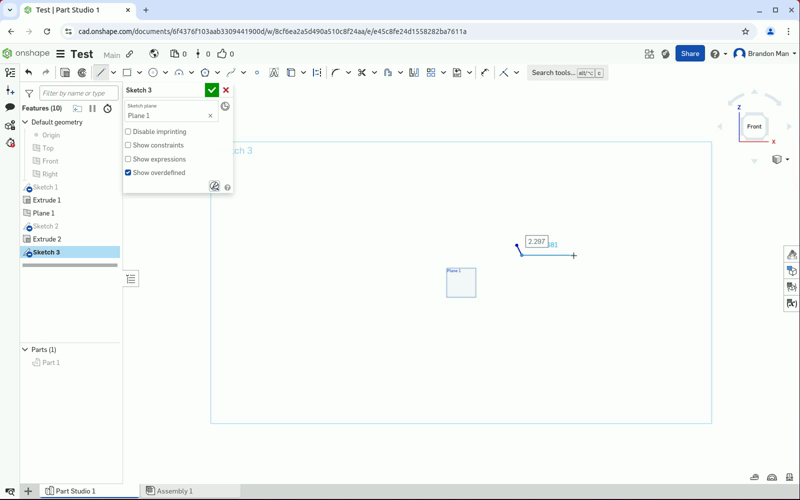
click(573, 255)
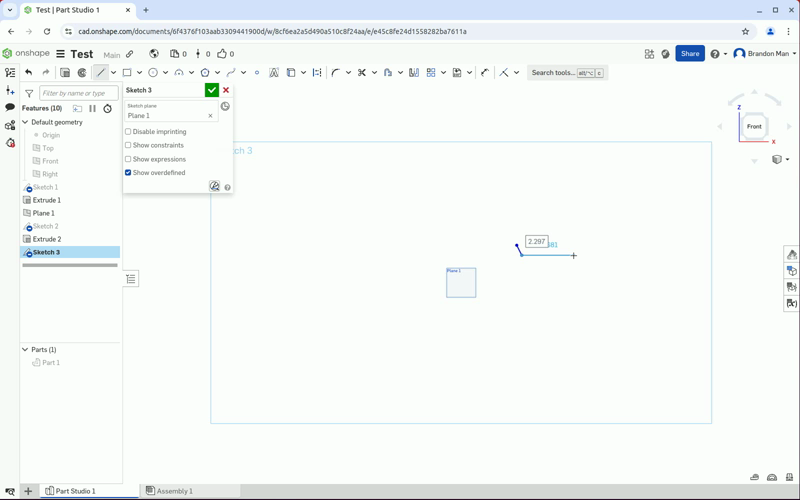
key_up(shift)
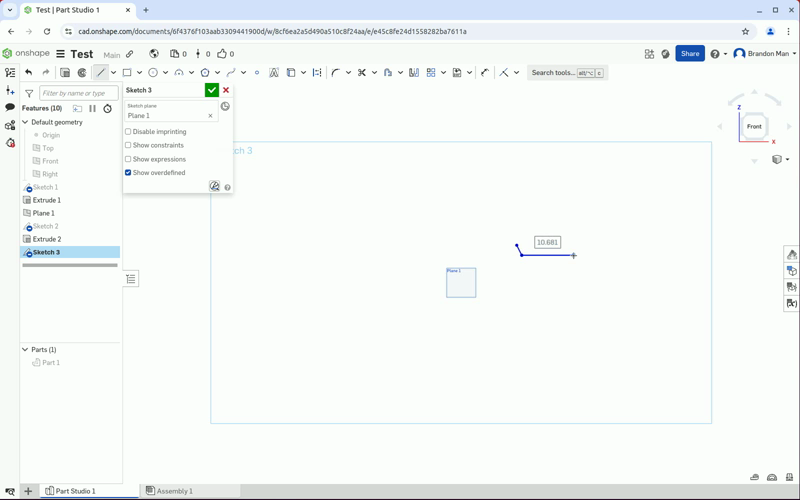
key_down(shift)
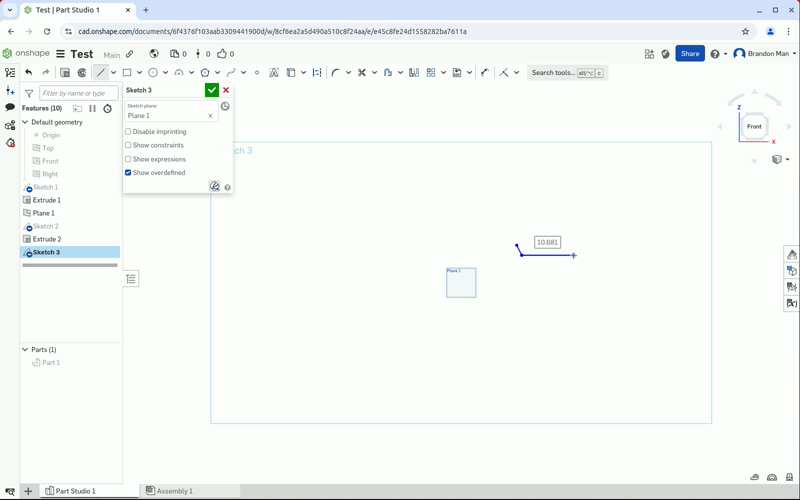
mouse_move(589, 255)
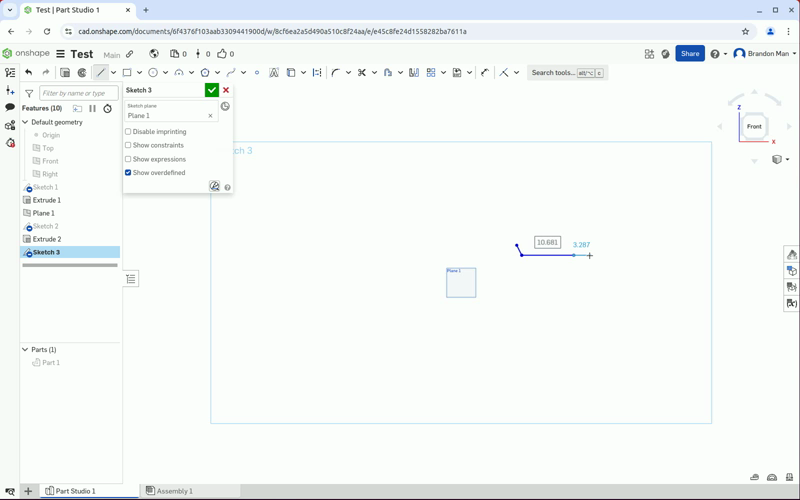
mouse_move(573, 245)
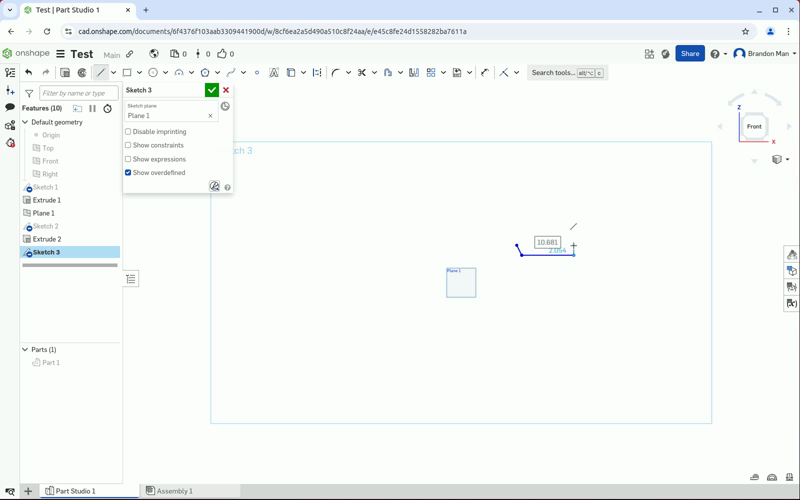
click(573, 245)
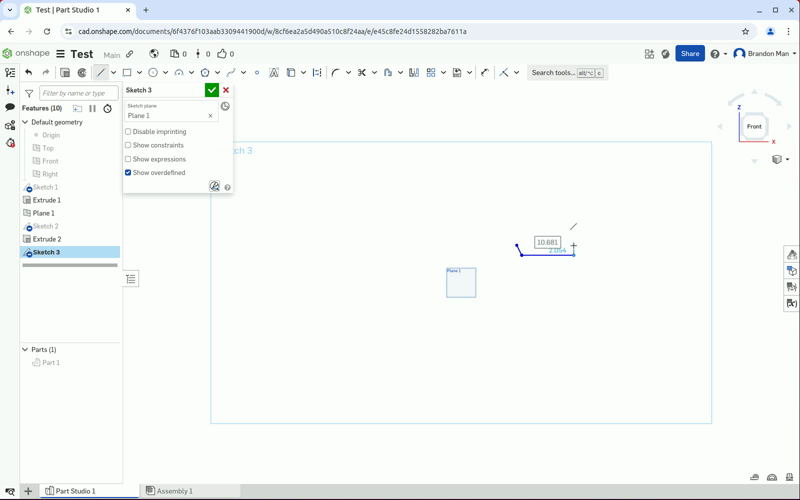
key_up(shift)
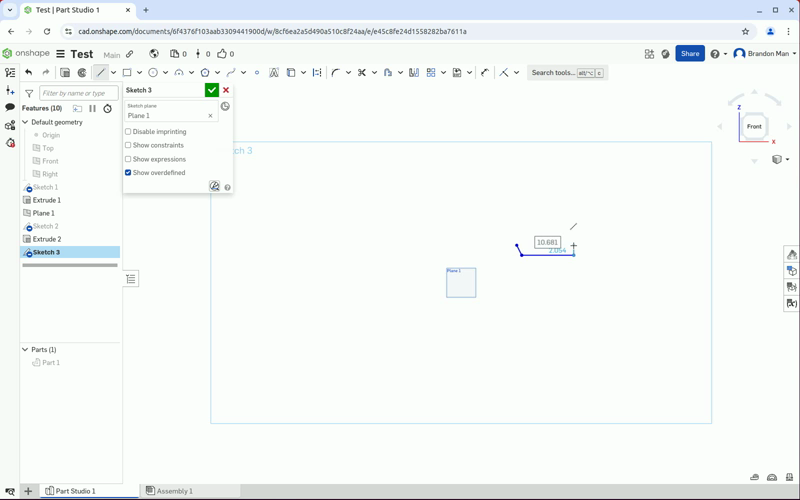
key_down(shift)
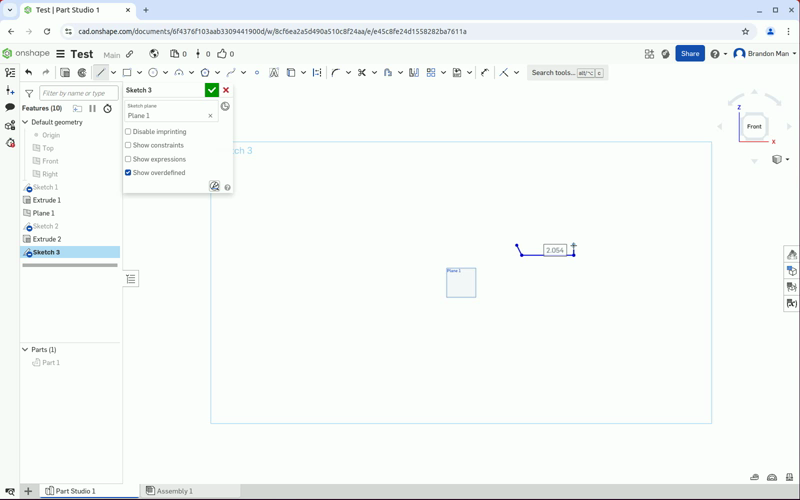
mouse_move(589, 245)
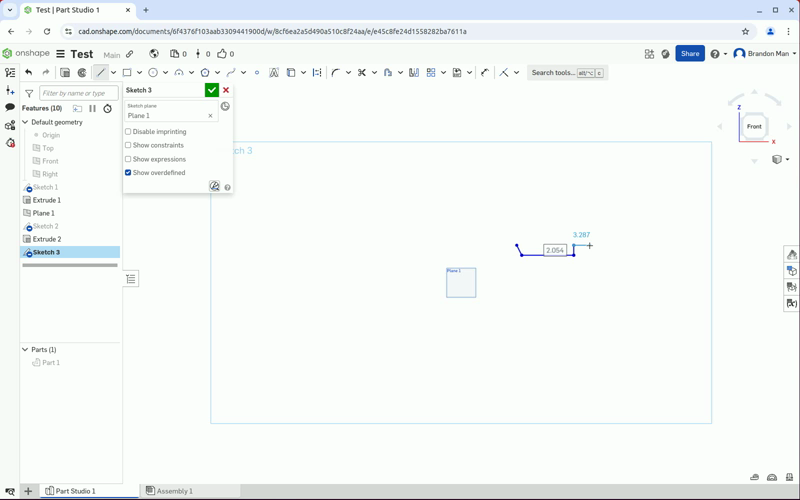
mouse_move(521, 245)
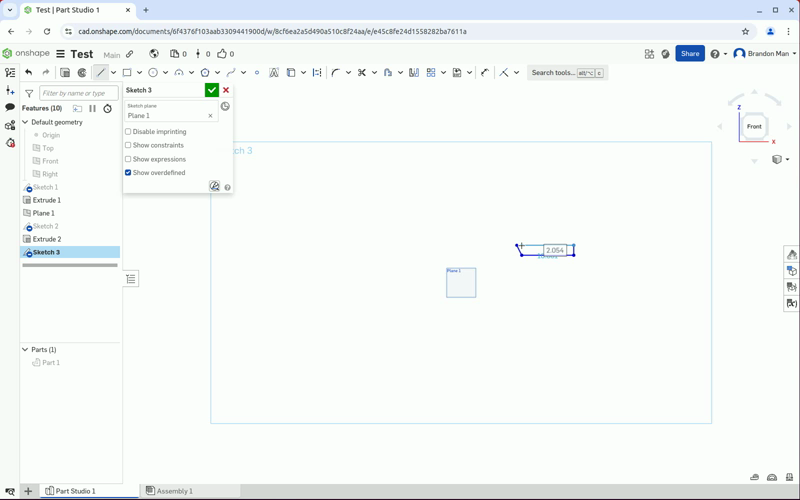
click(521, 245)
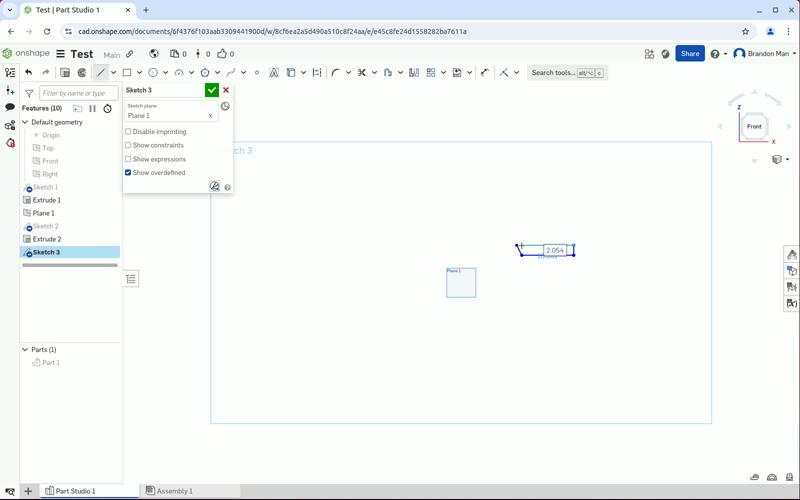
key_up(shift)
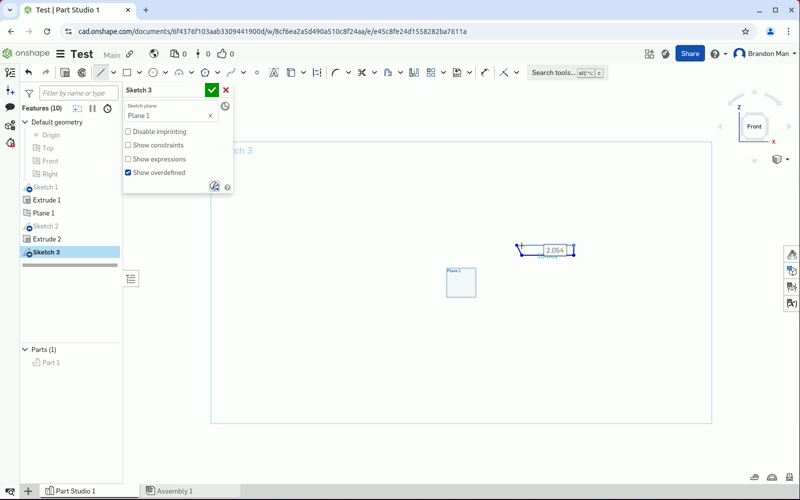
mouse_move(551, 245)
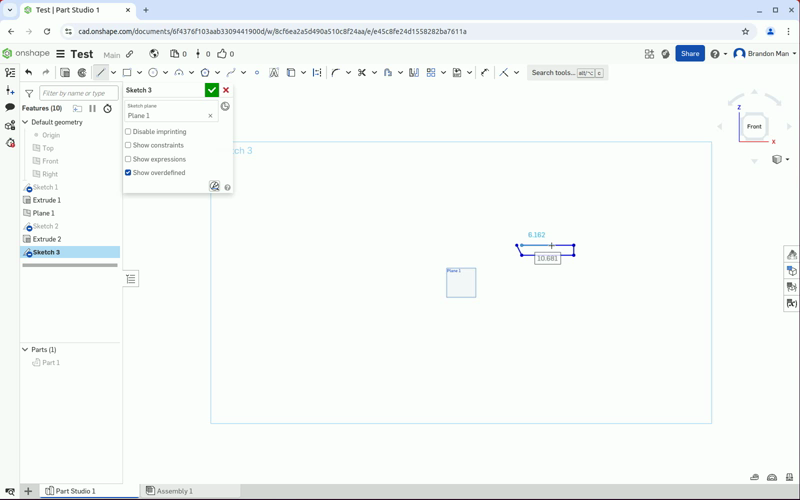
key_down(shift)
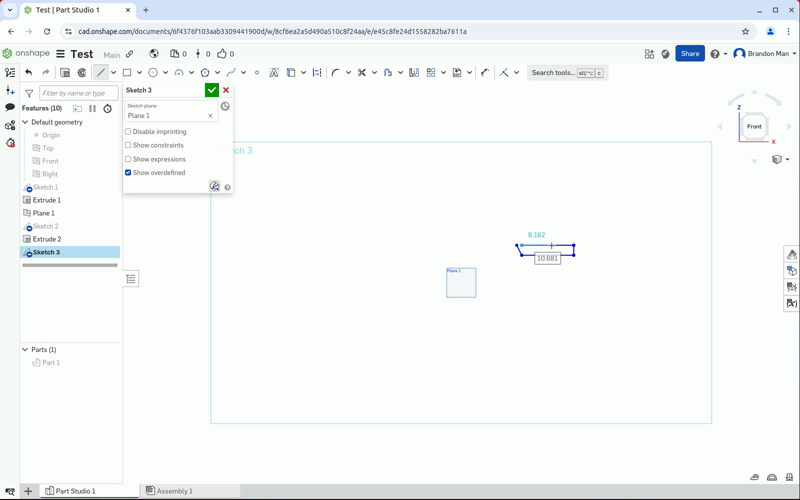
mouse_move(516, 245)
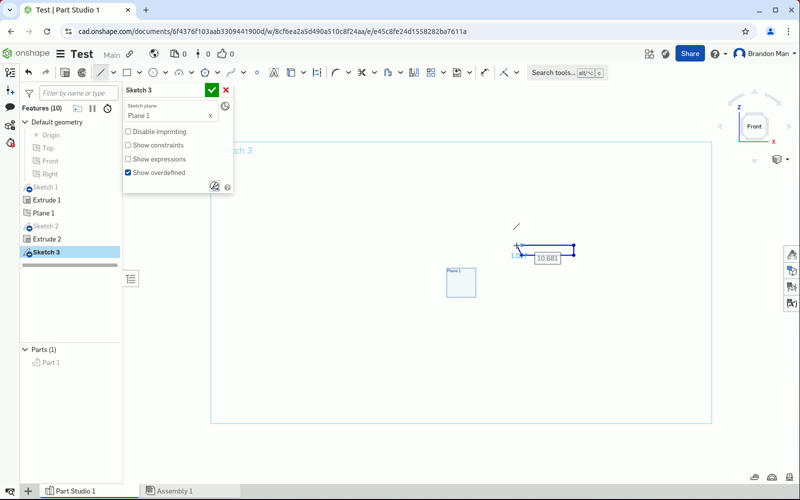
scroll(6)
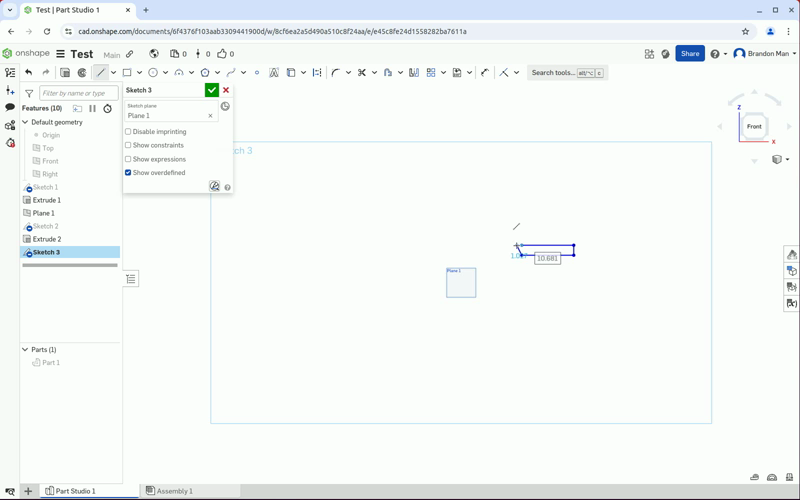
scroll(6)
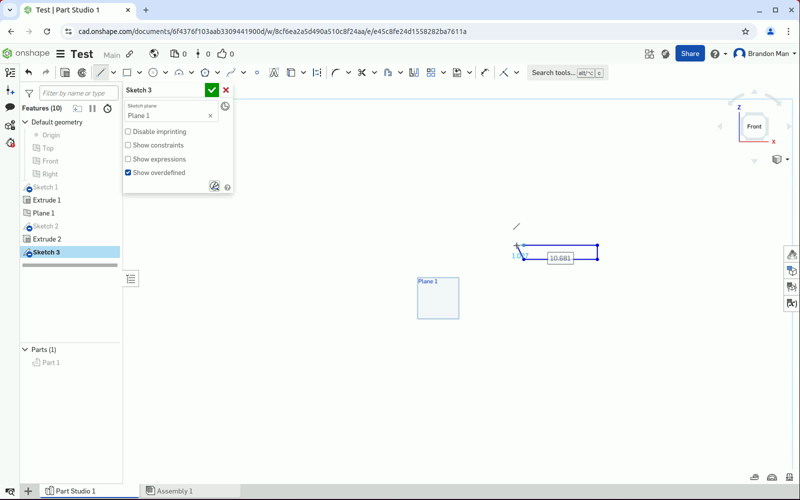
scroll(6)
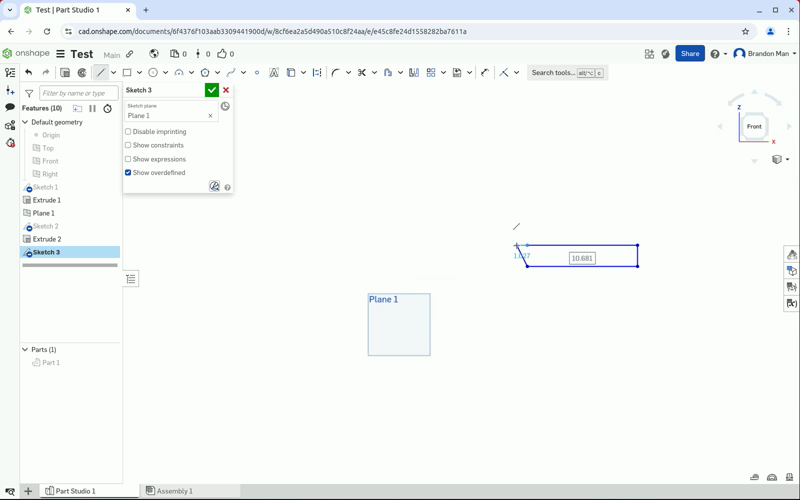
scroll(6)
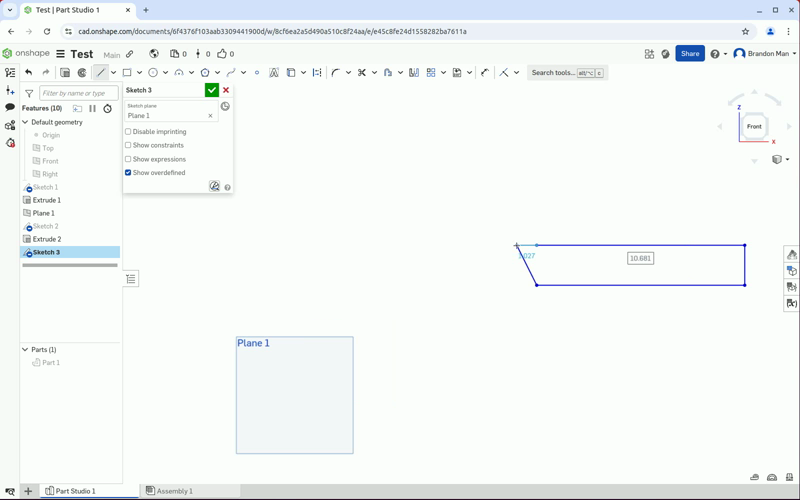
scroll(6)
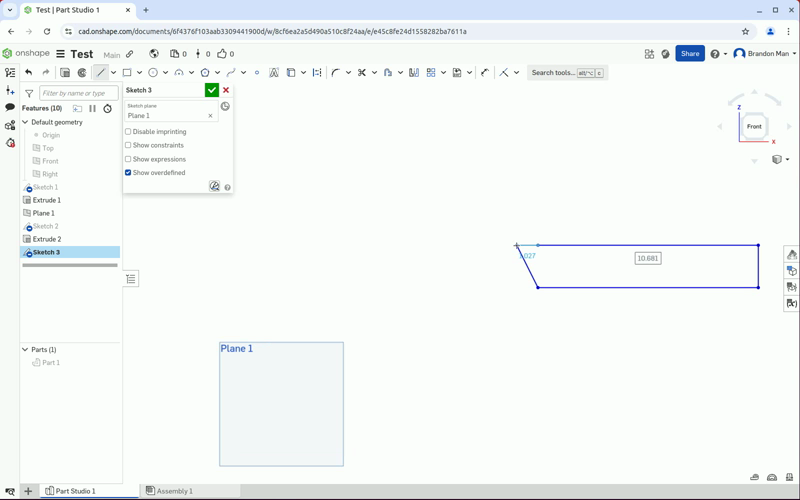
scroll(6)
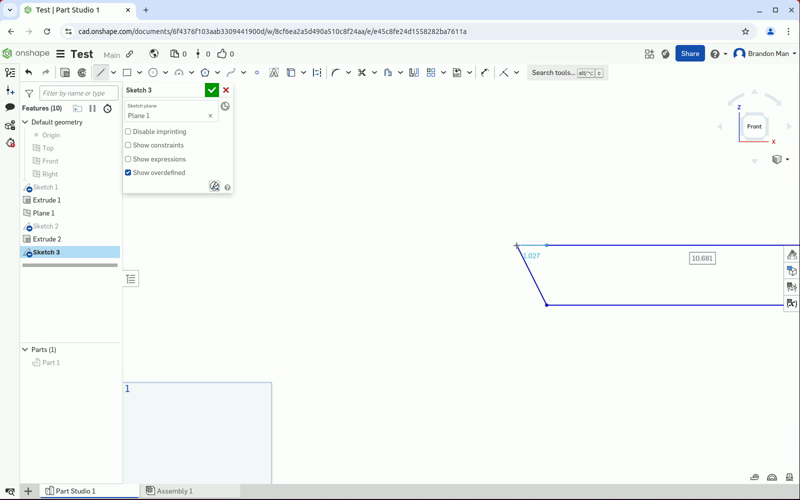
scroll(6)
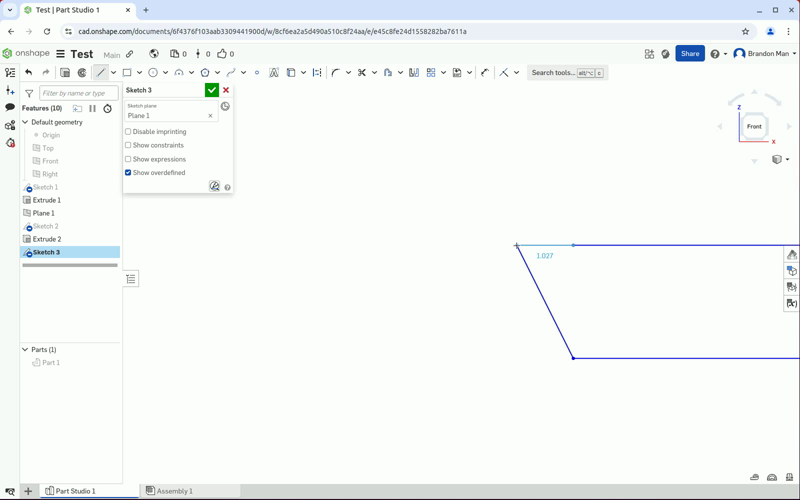
key_up(shift)
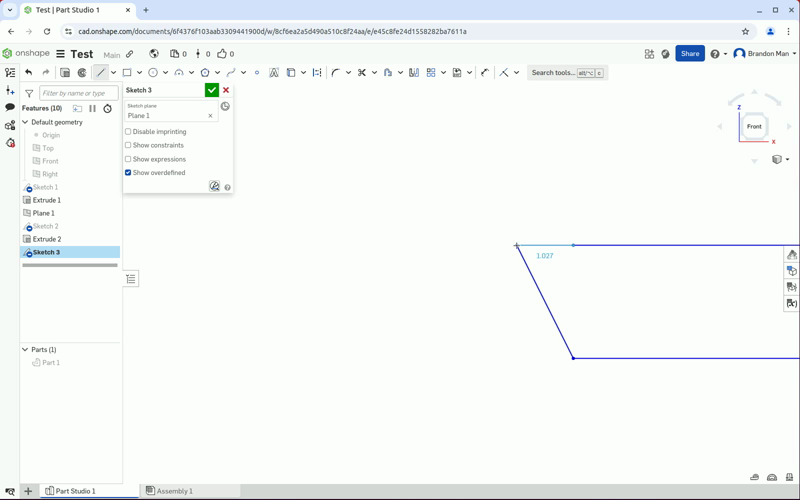
click(516, 245)
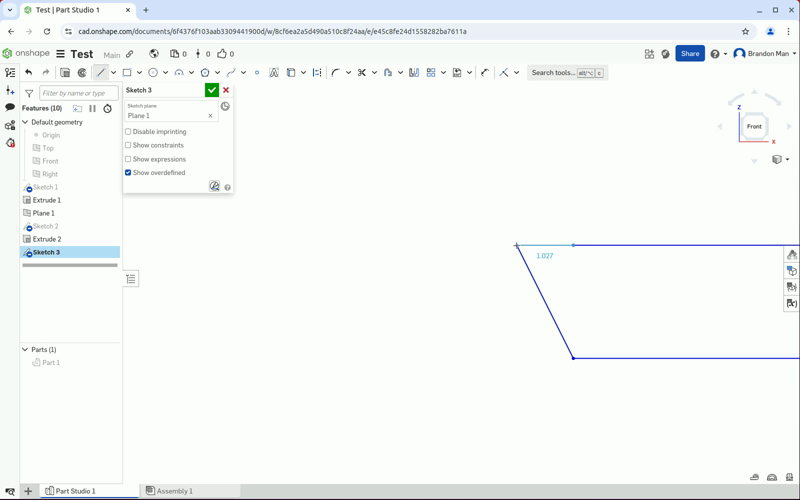
scroll(-6)
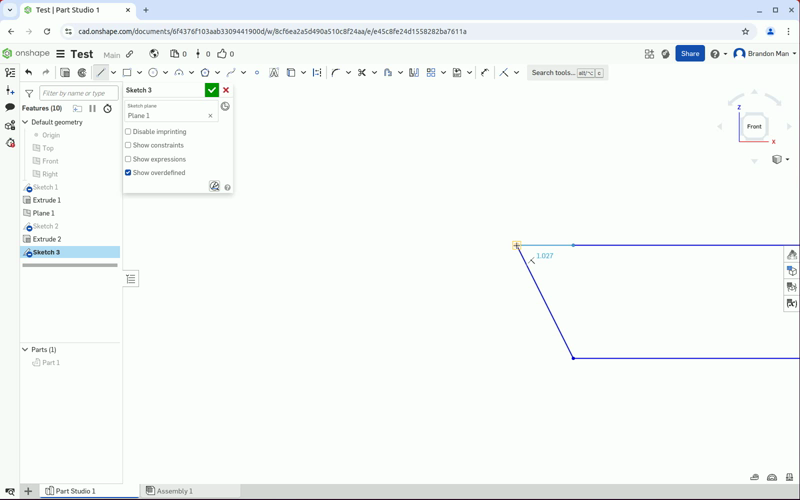
scroll(-6)
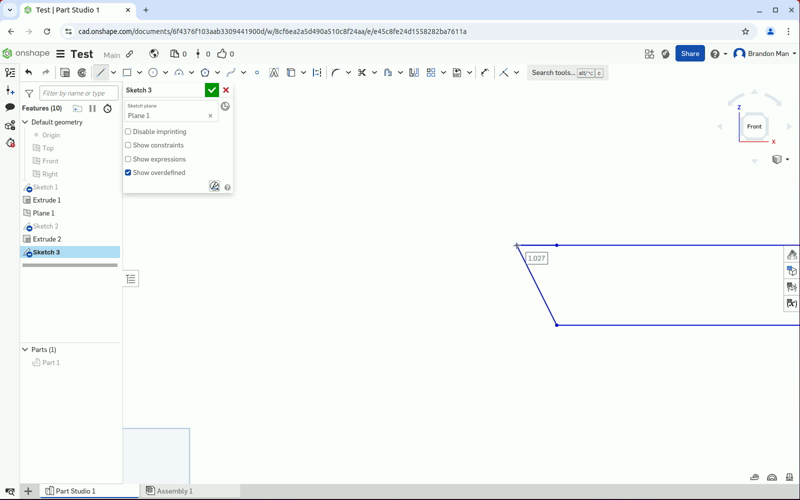
scroll(-6)
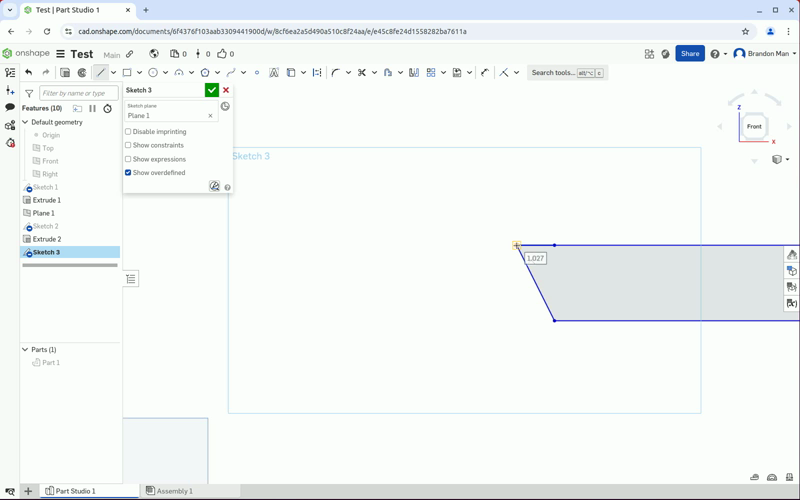
scroll(-6)
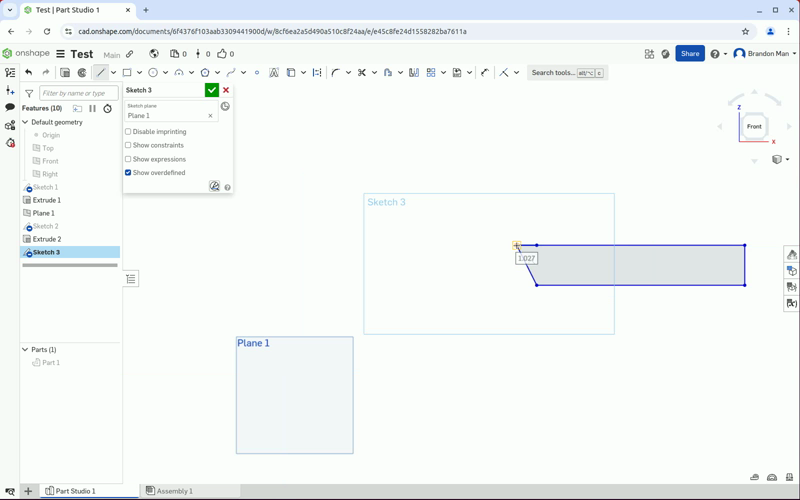
scroll(-6)
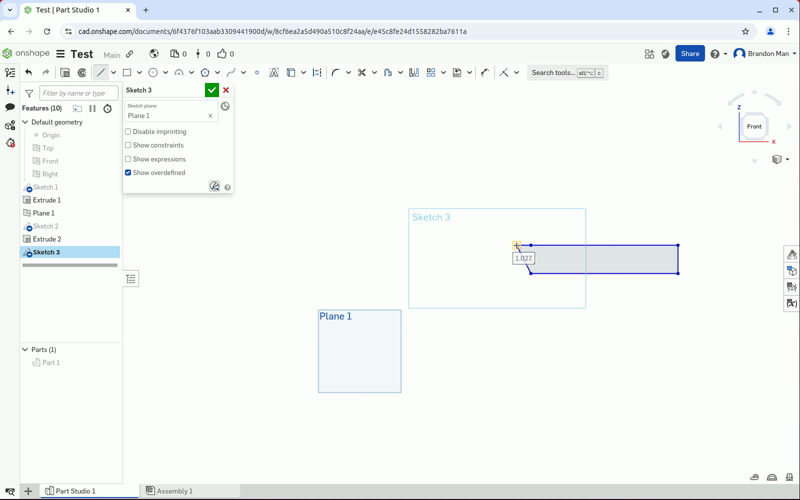
scroll(-6)
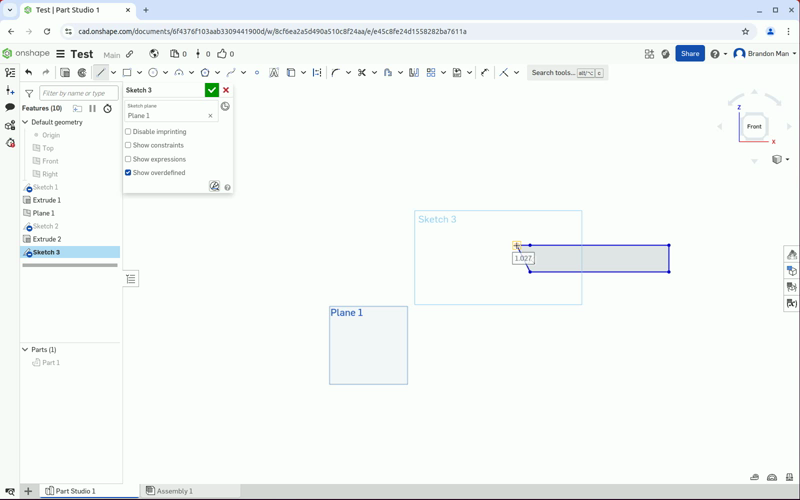
scroll(-6)
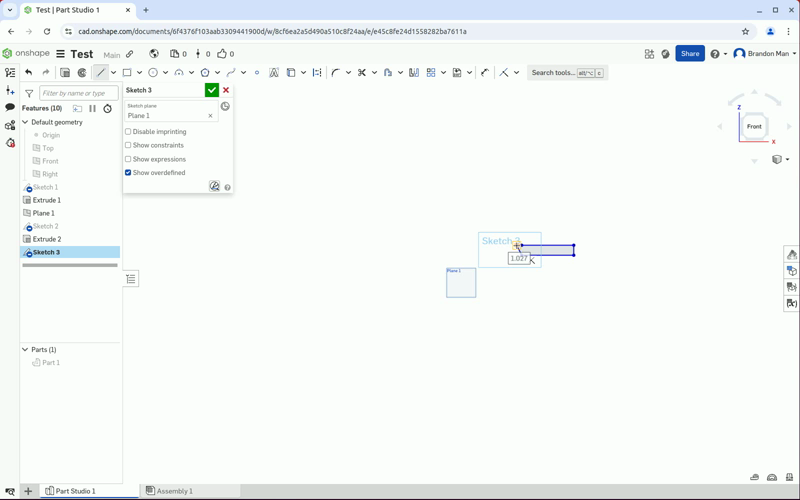
key(esc)
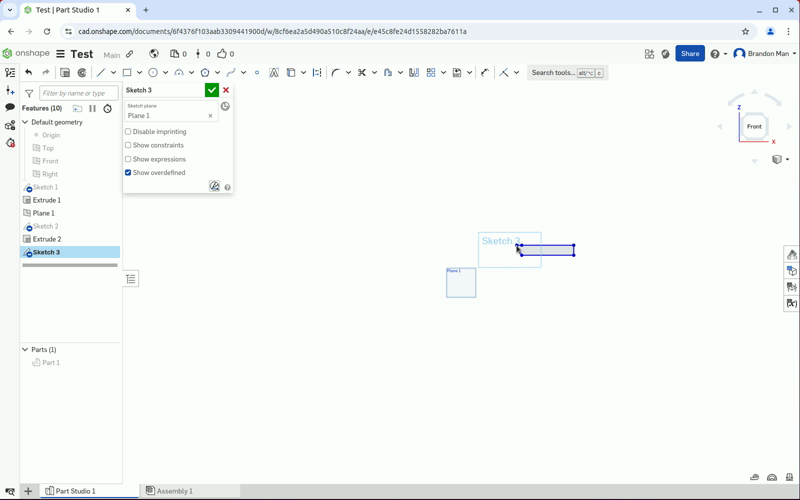
mouse_move(533, 254)
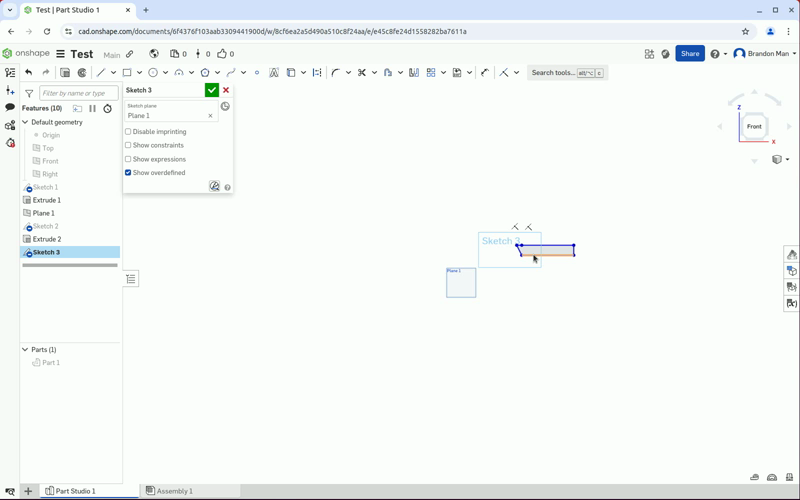
scroll(6)
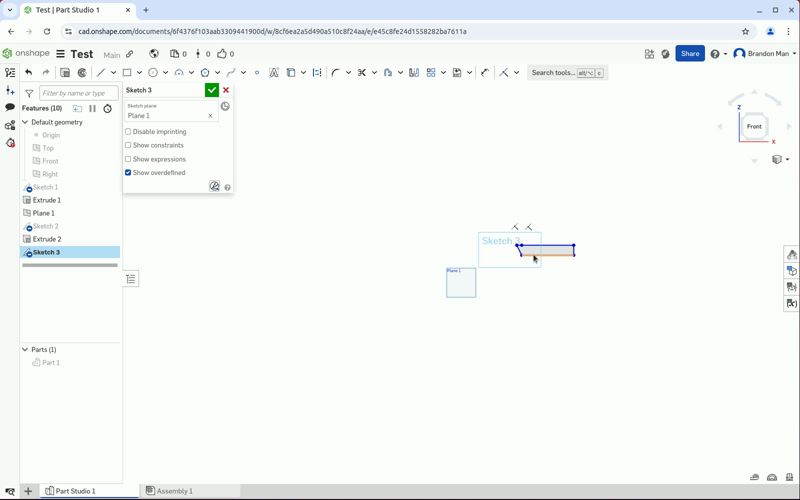
scroll(6)
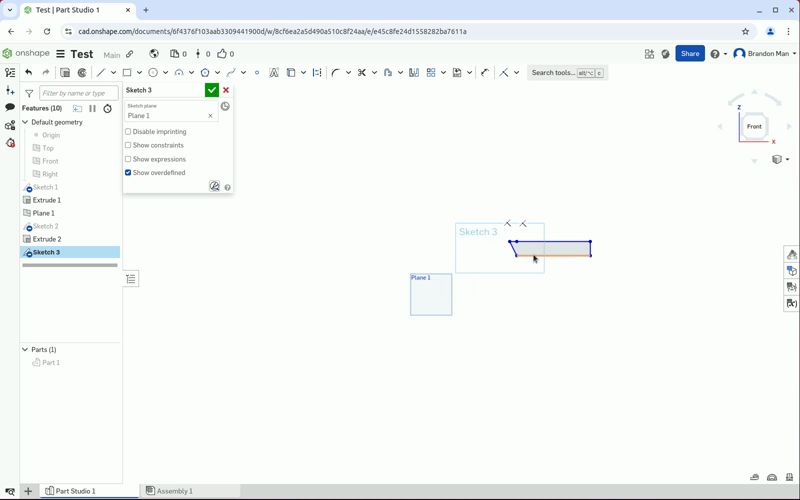
scroll(6)
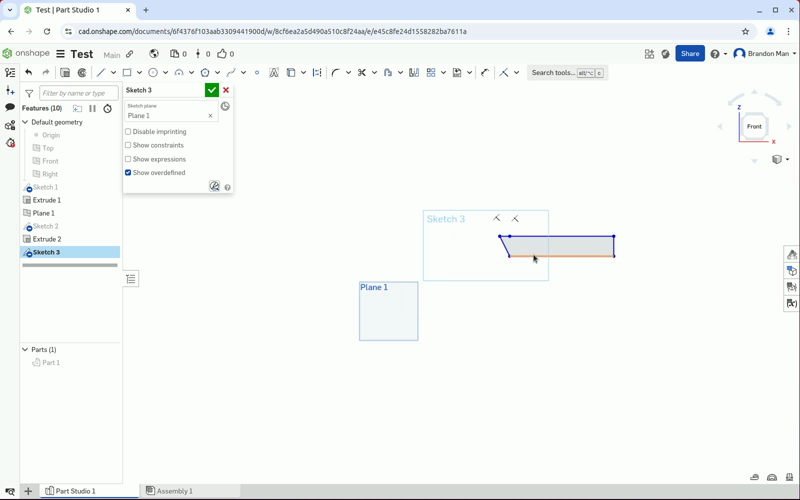
scroll(6)
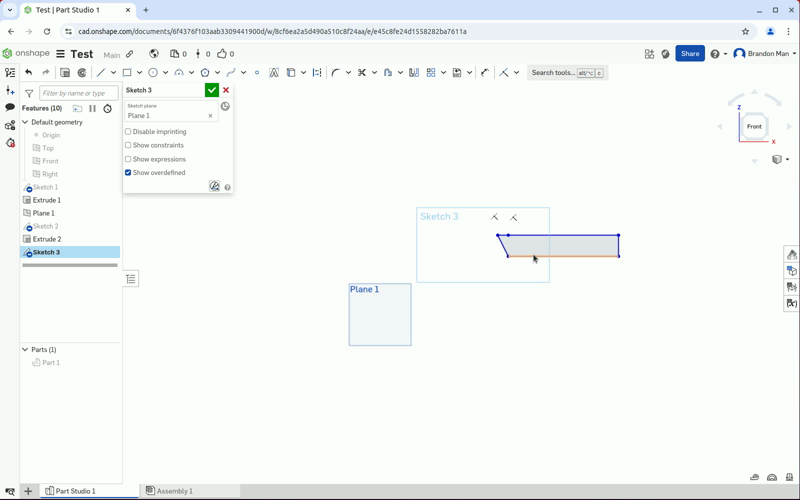
scroll(6)
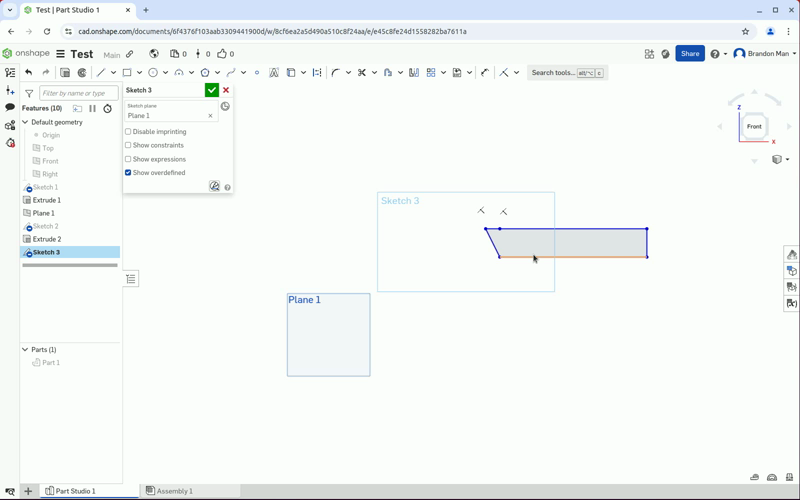
scroll(6)
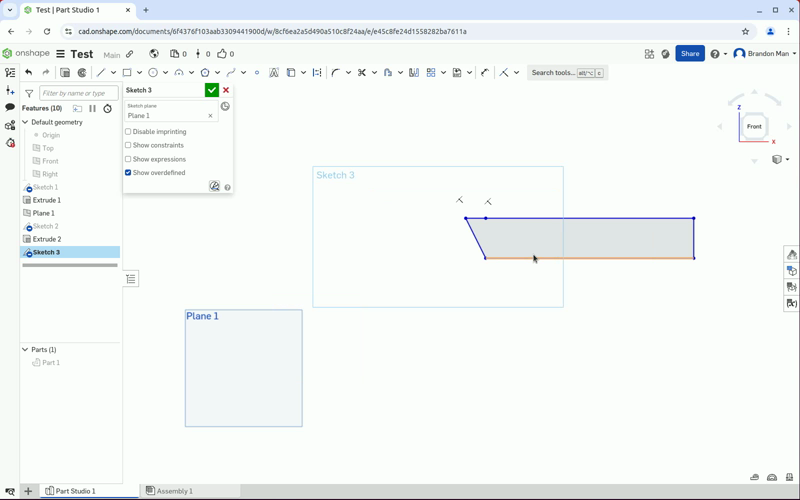
scroll(6)
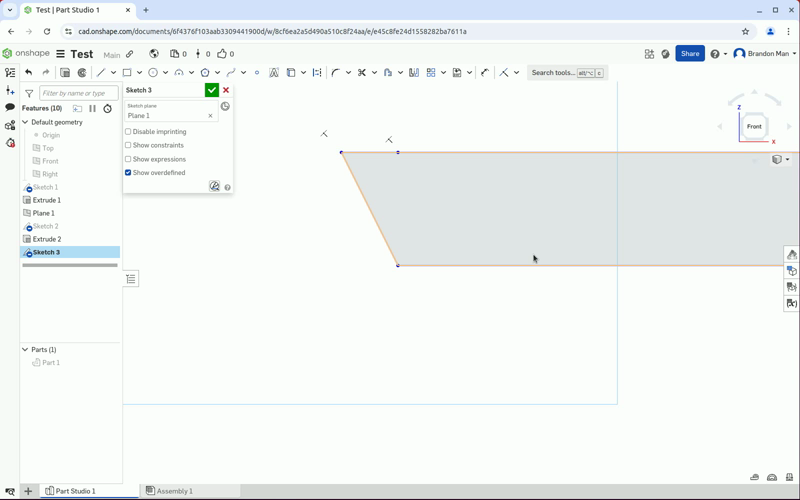
click(533, 254)
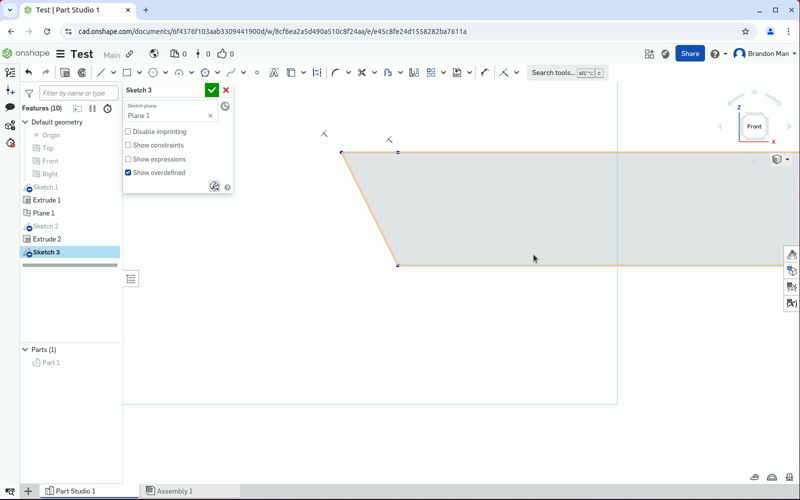
scroll(-6)
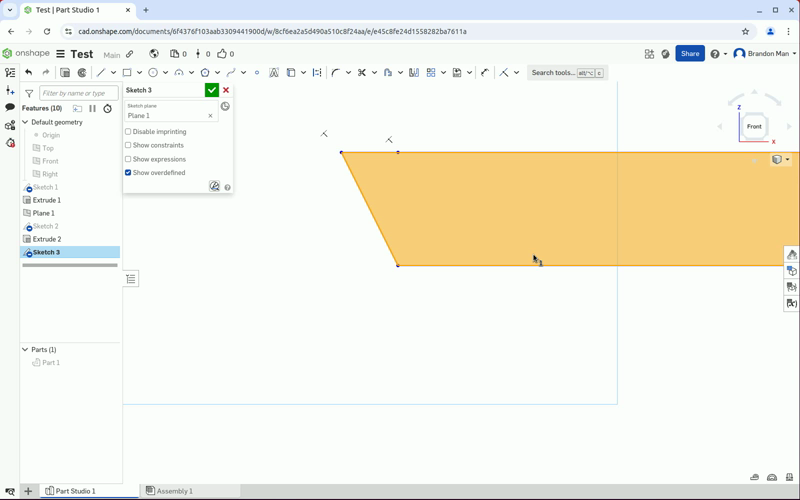
scroll(-6)
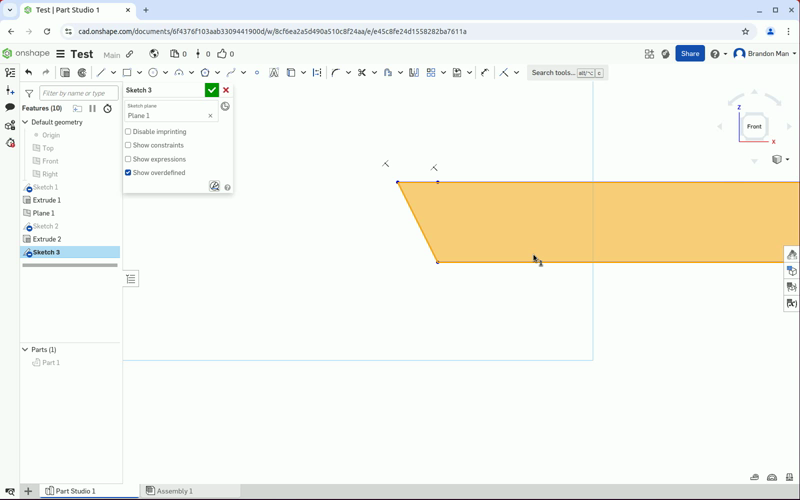
scroll(-6)
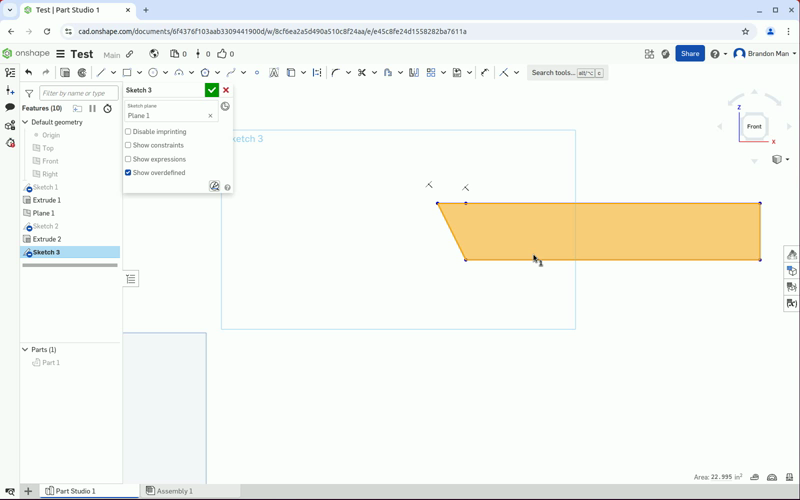
scroll(-6)
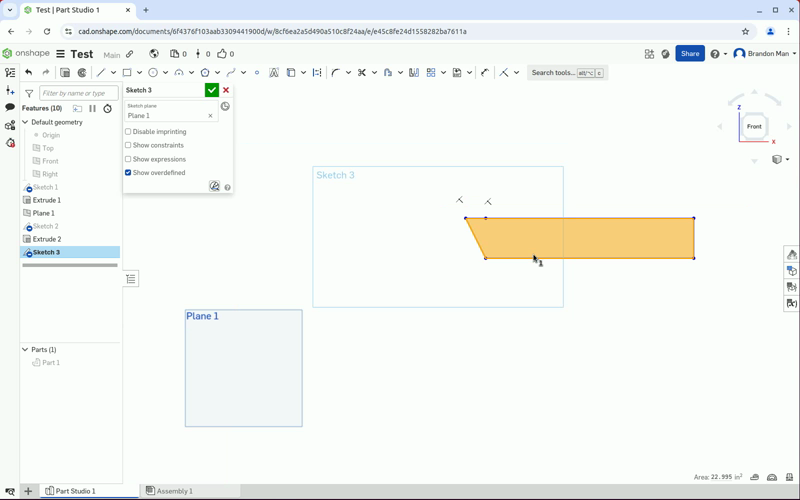
scroll(-6)
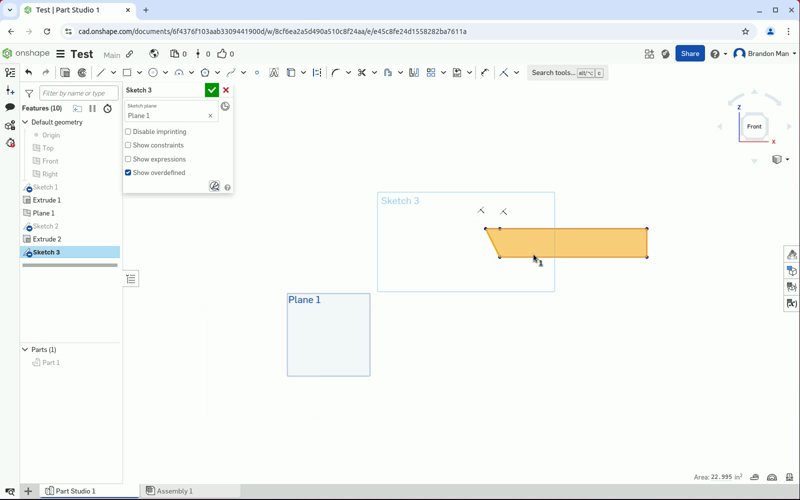
scroll(-6)
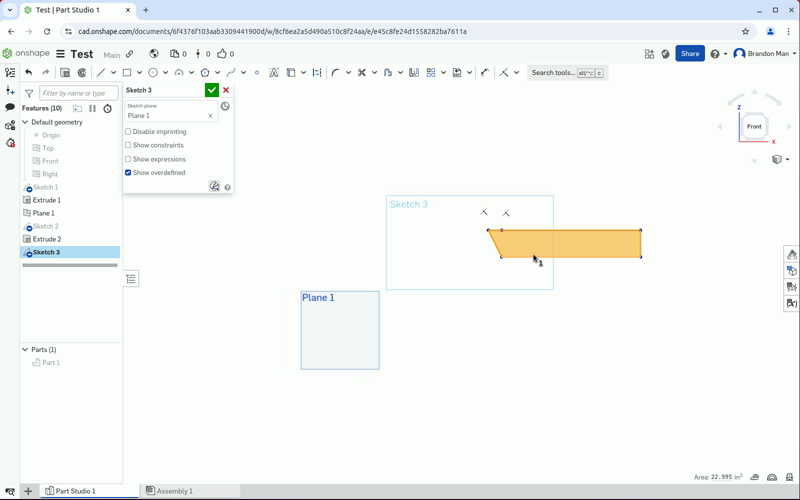
scroll(-6)
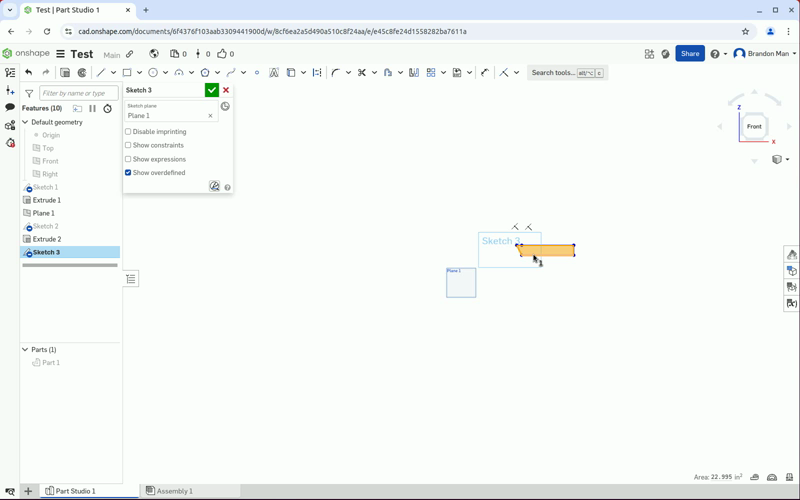
mouse_move(73, 352)
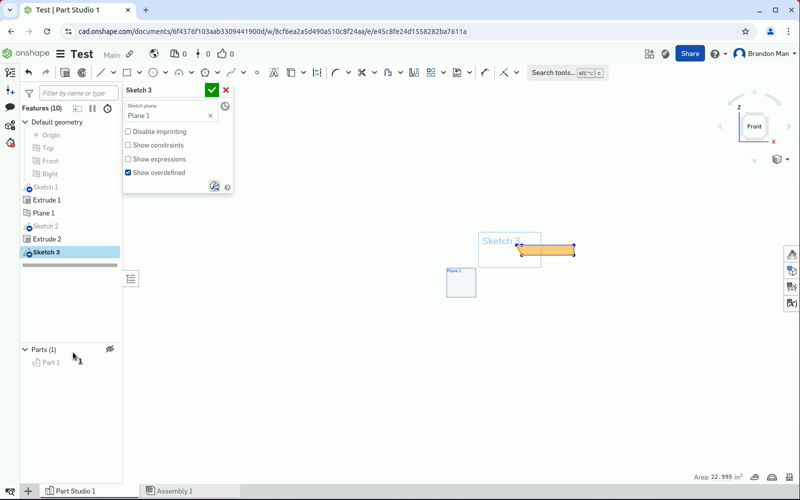
key(shift+y)
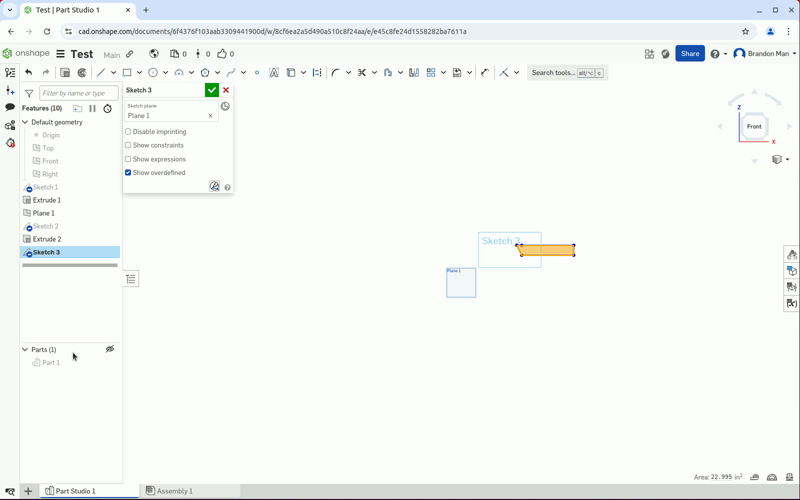
key(shift+e)
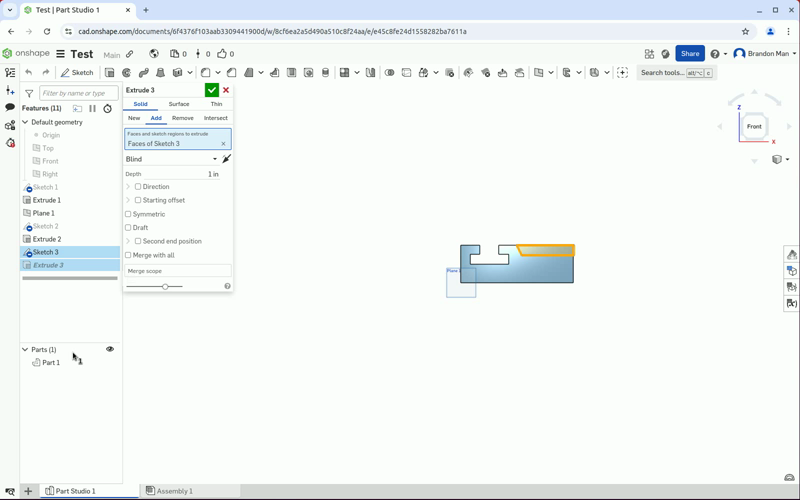
mouse_move(143, 106)
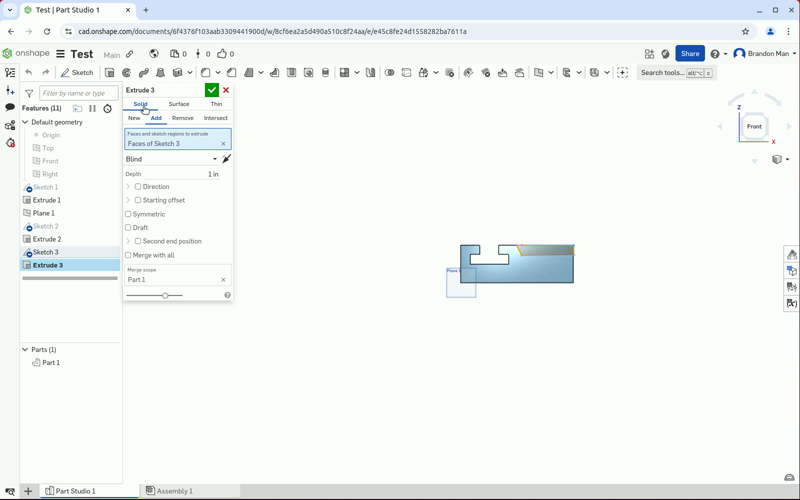
click(143, 106)
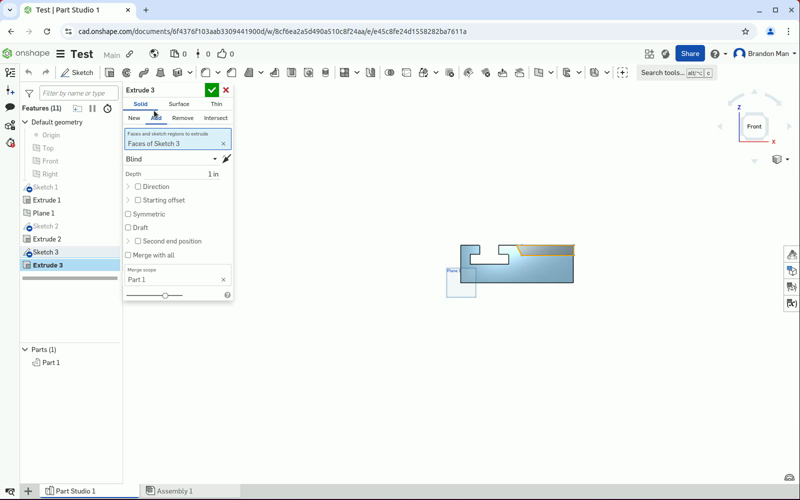
mouse_move(186, 120)
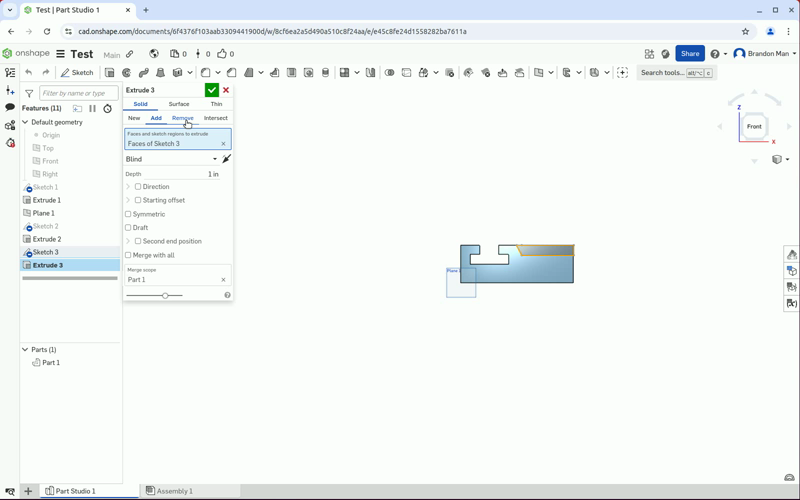
click(186, 120)
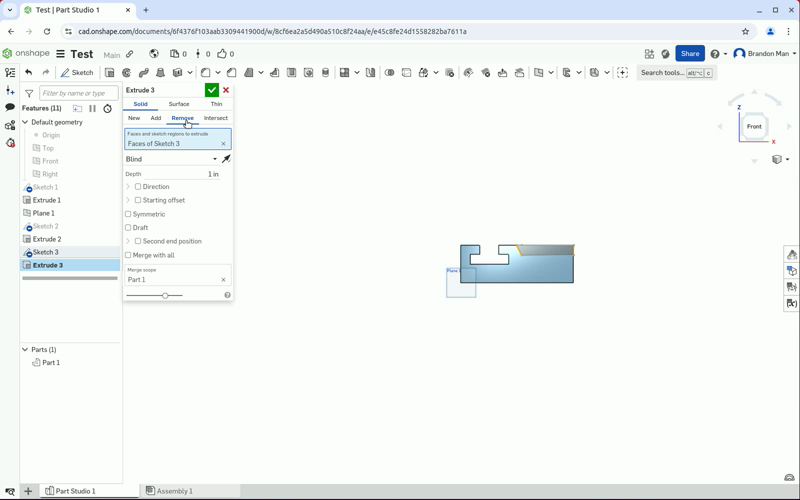
key(tab, 4)
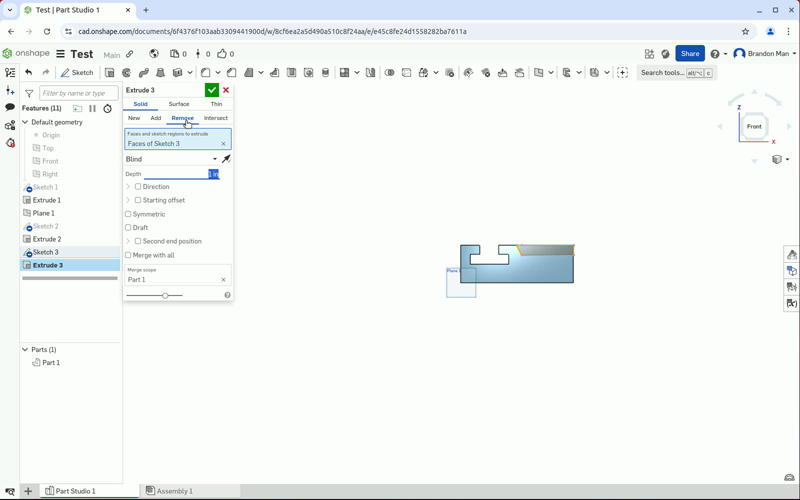
text(11.554)
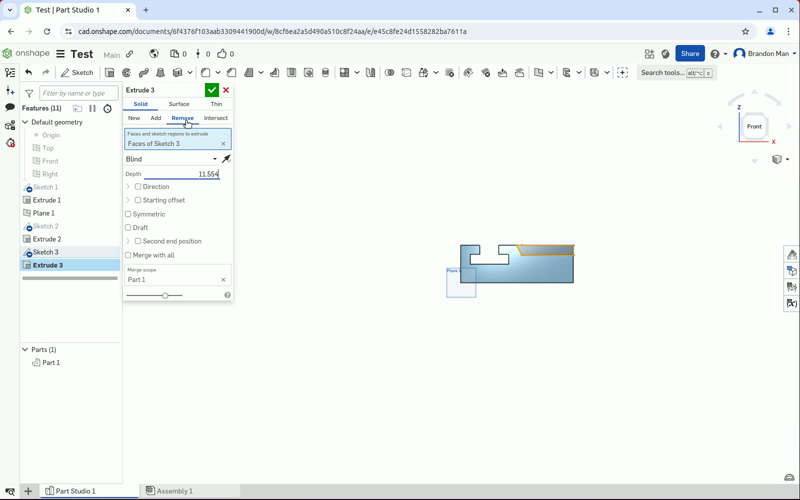
key(tab, 6)
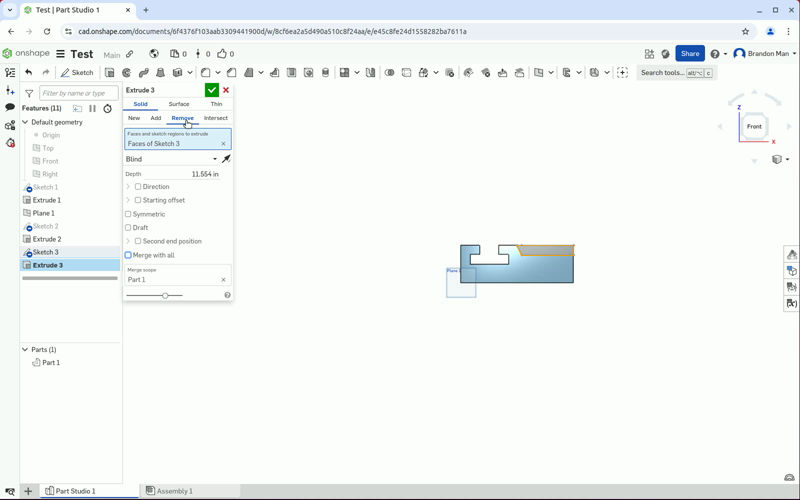
key(space)
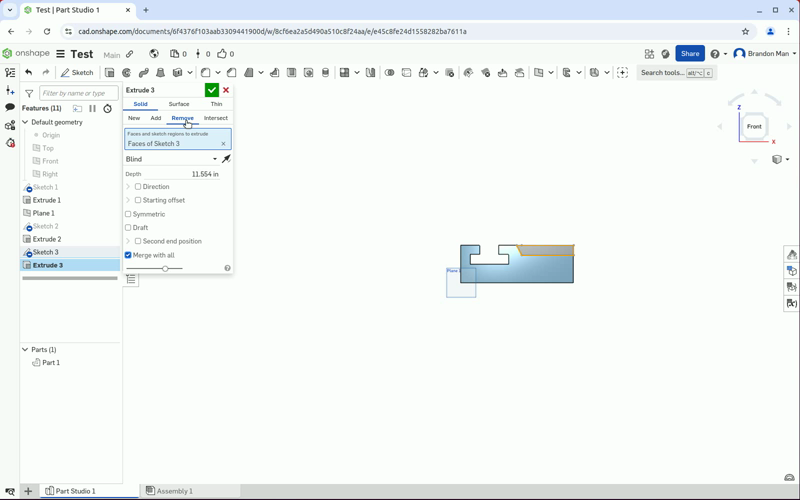
key(enter)
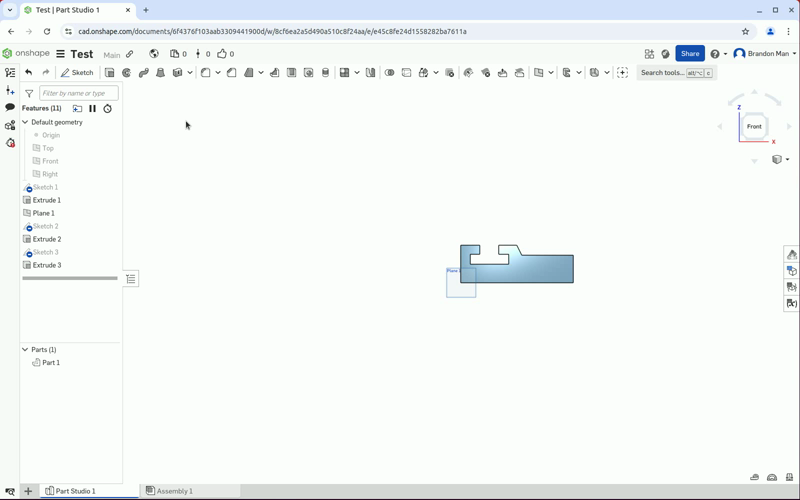
key(shift+h)
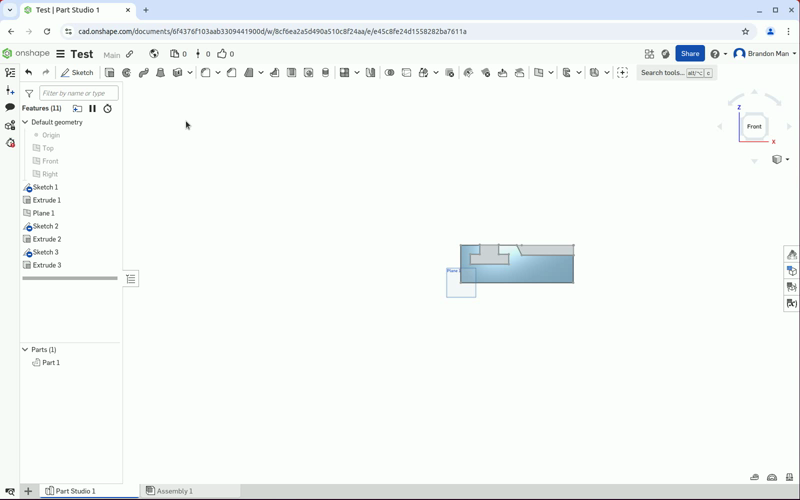
key(shift+h)
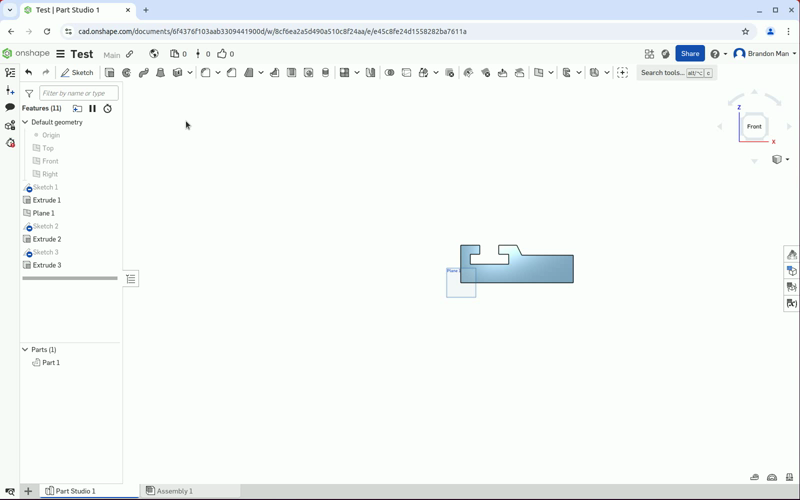
mouse_move(73, 189)
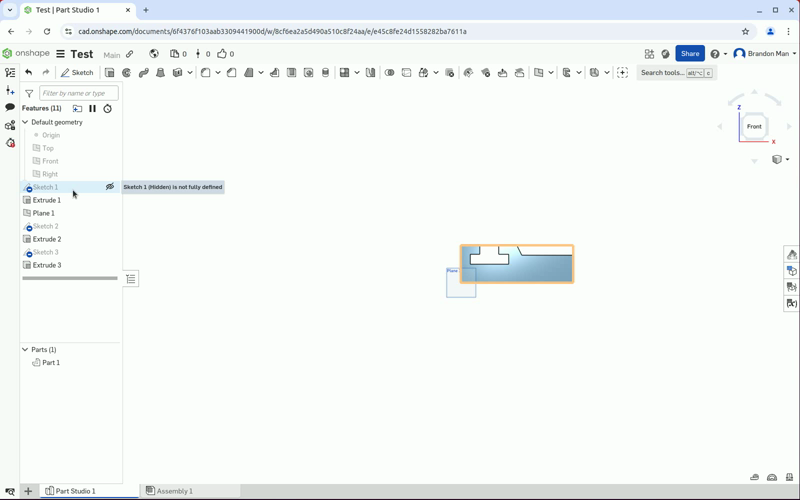
click(73, 189)
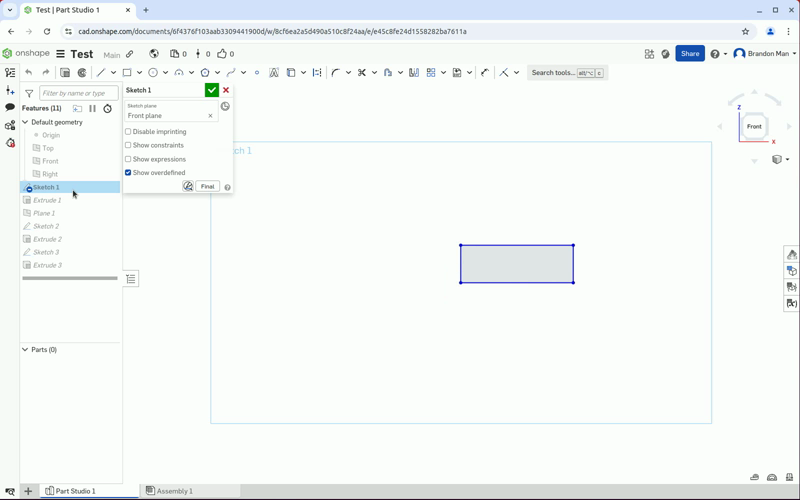
mouse_move(229, 92)
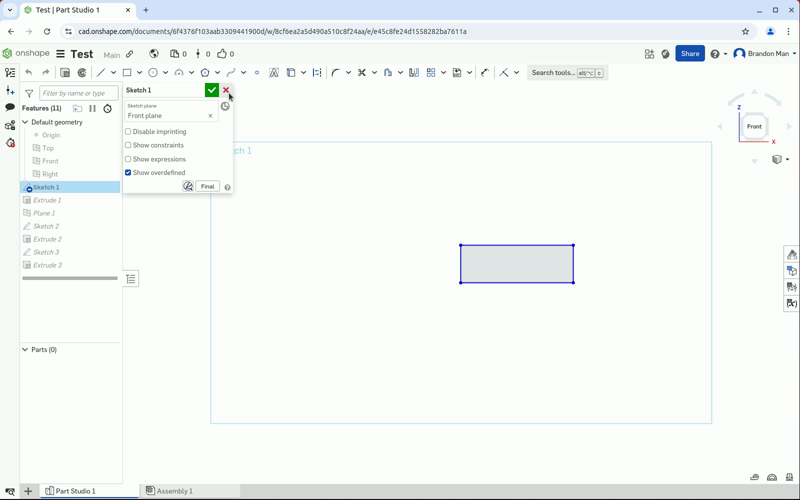
click(229, 92)
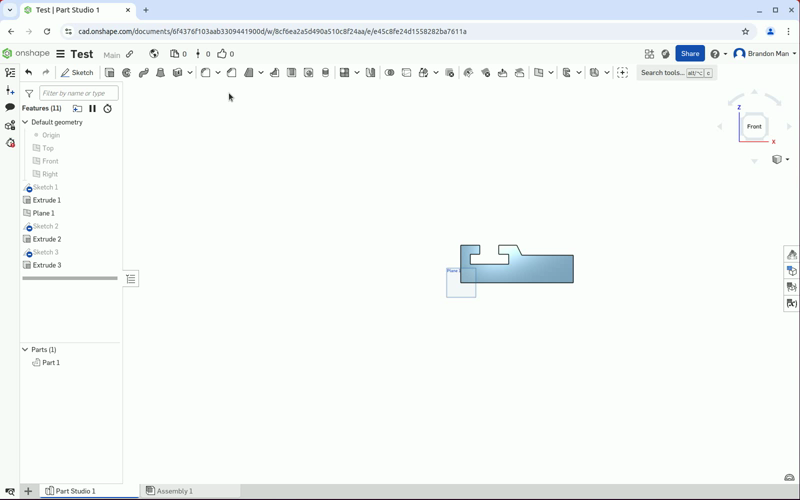
mouse_move(73, 352)
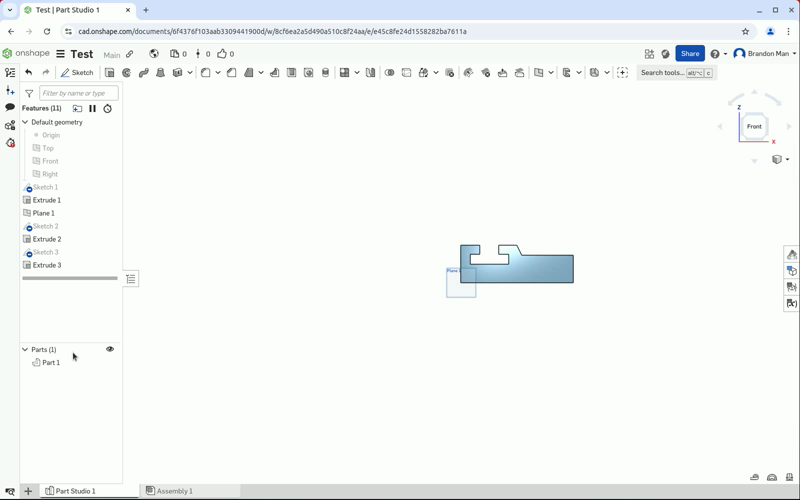
key(y)
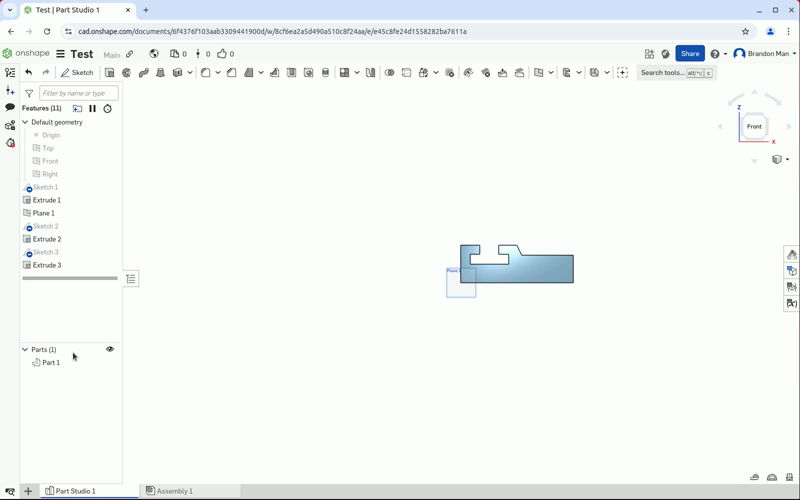
key(shift+p)
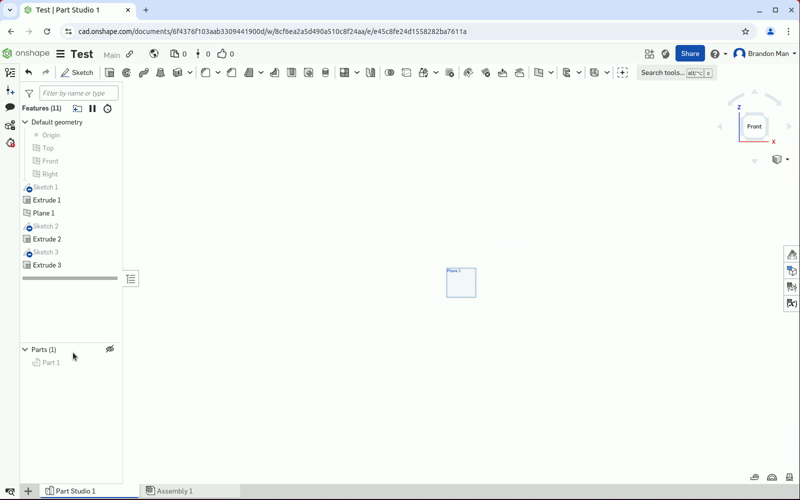
key(space)
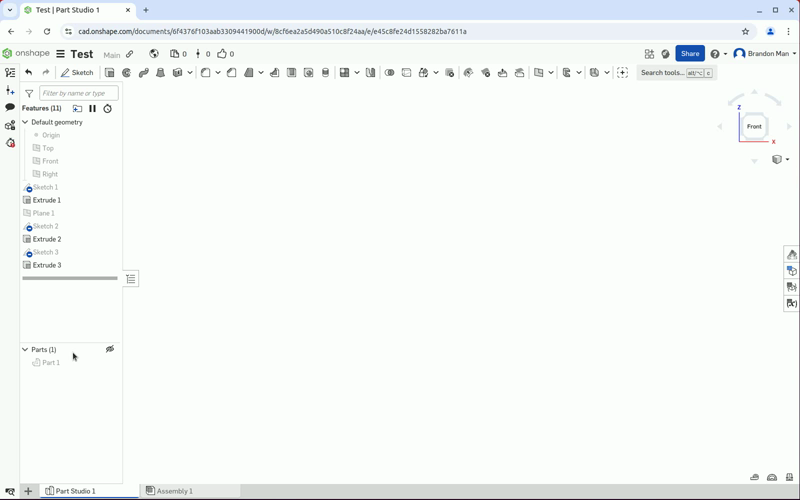
key_down(shift)
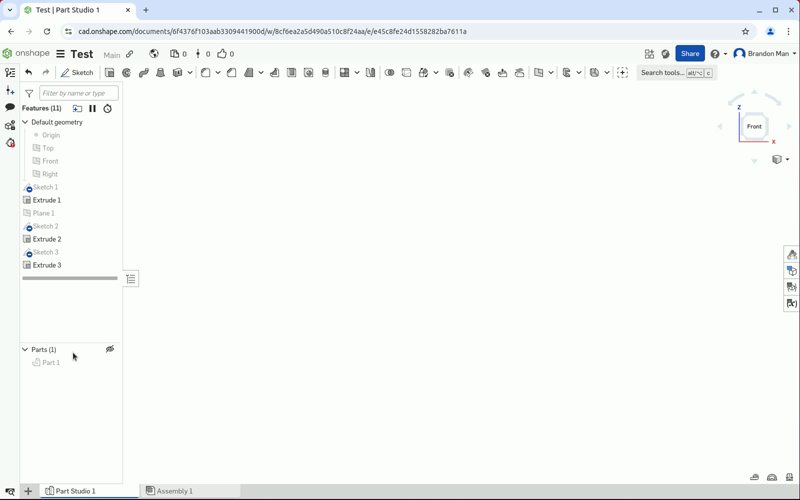
key(left)
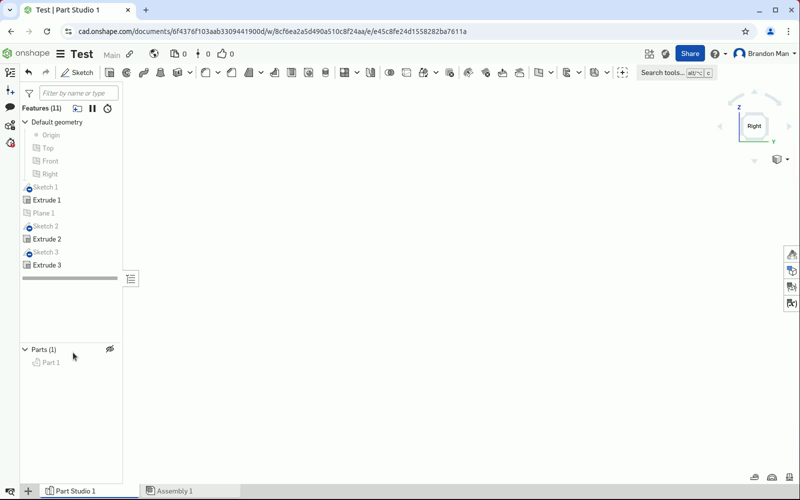
key_up(shift)
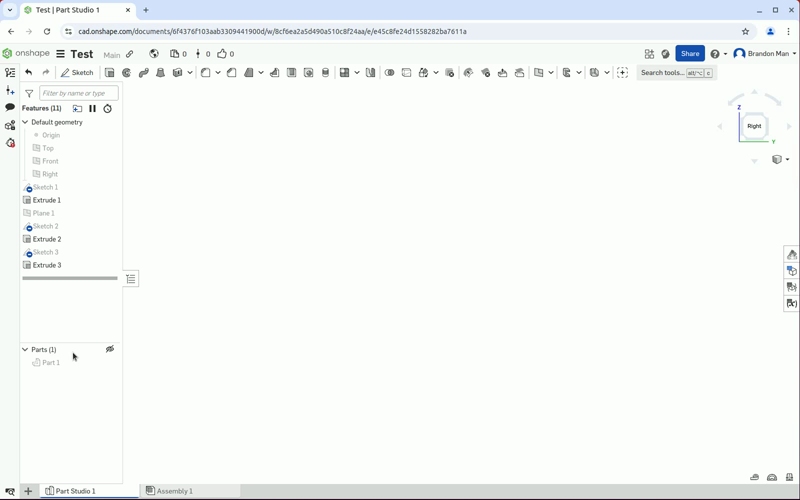
mouse_move(73, 352)
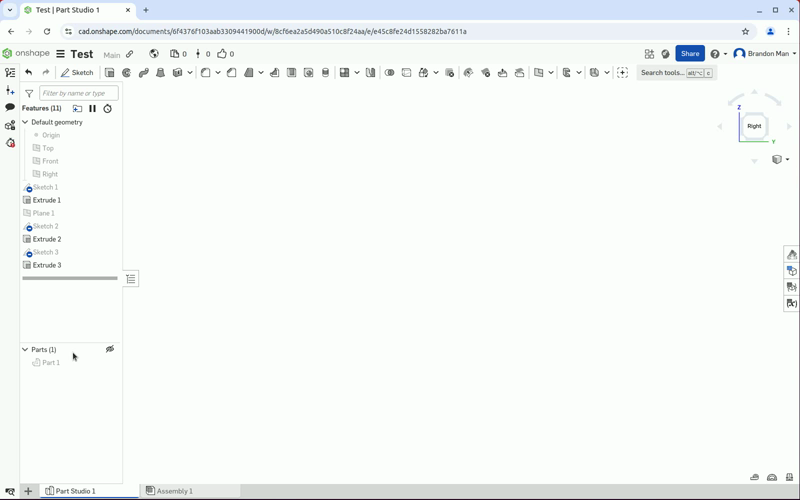
key(shift+y)
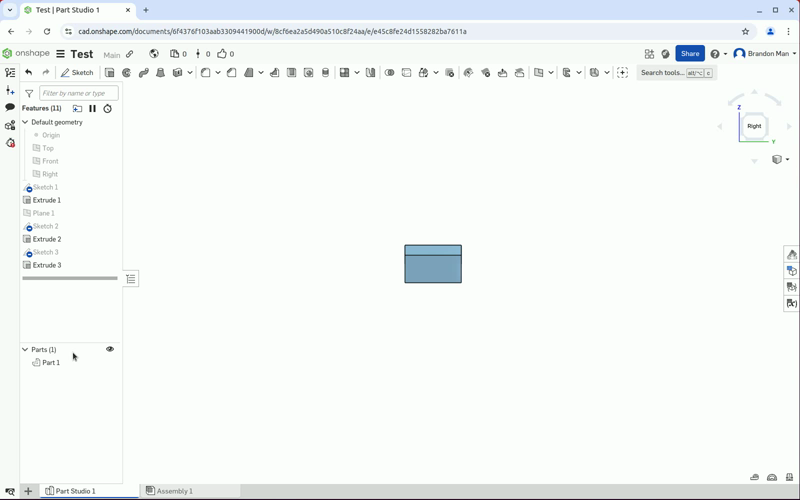
mouse_move(541, 75)
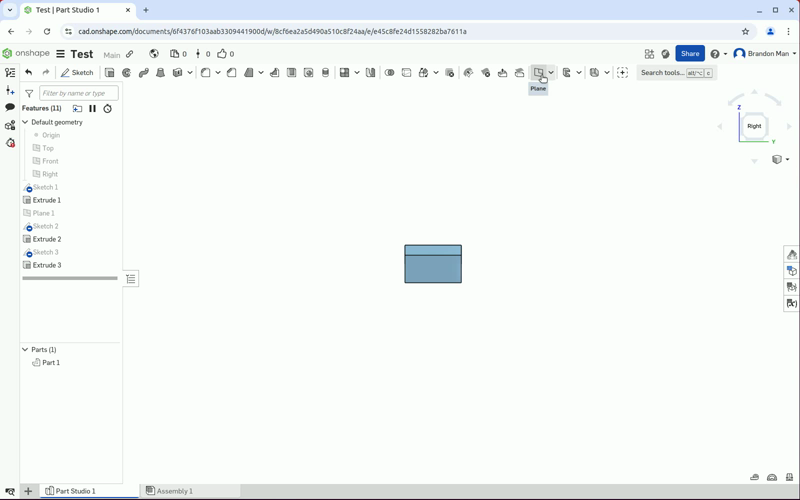
click(541, 75)
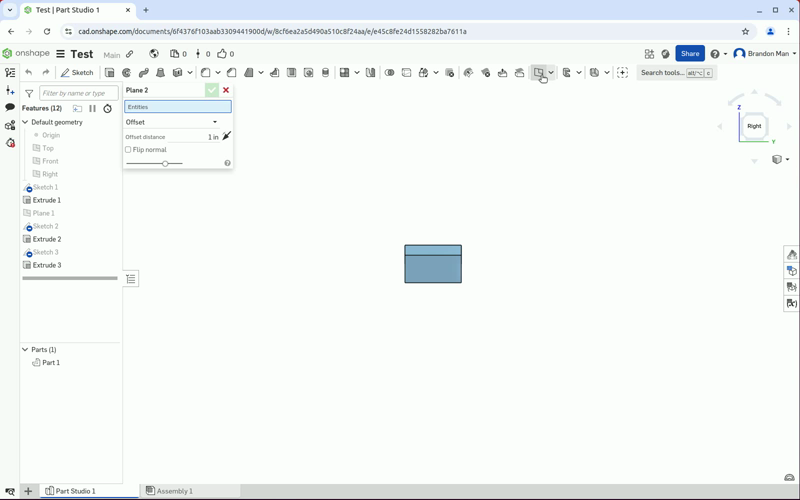
mouse_move(73, 176)
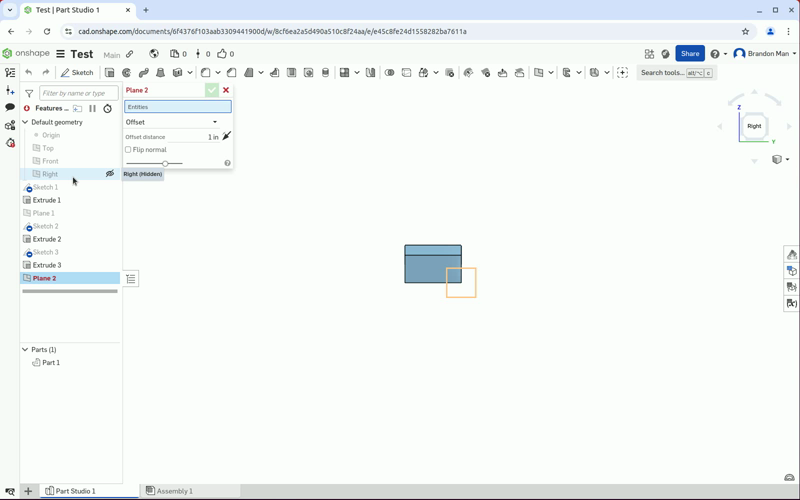
click(73, 176)
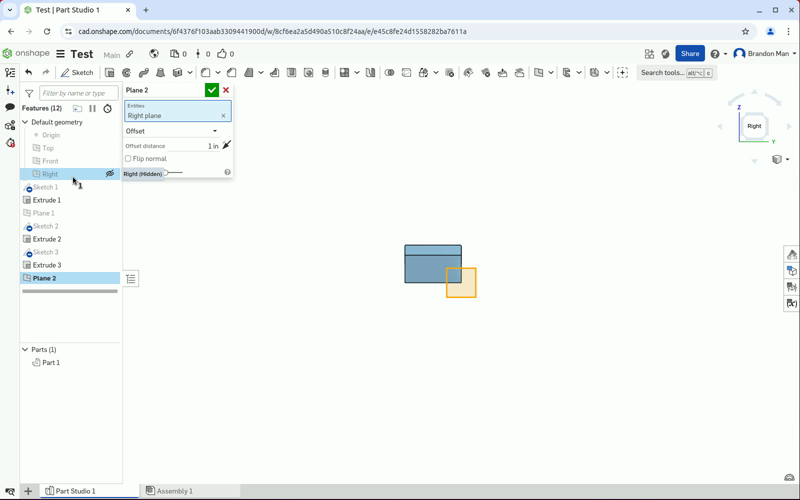
key(tab, 2)
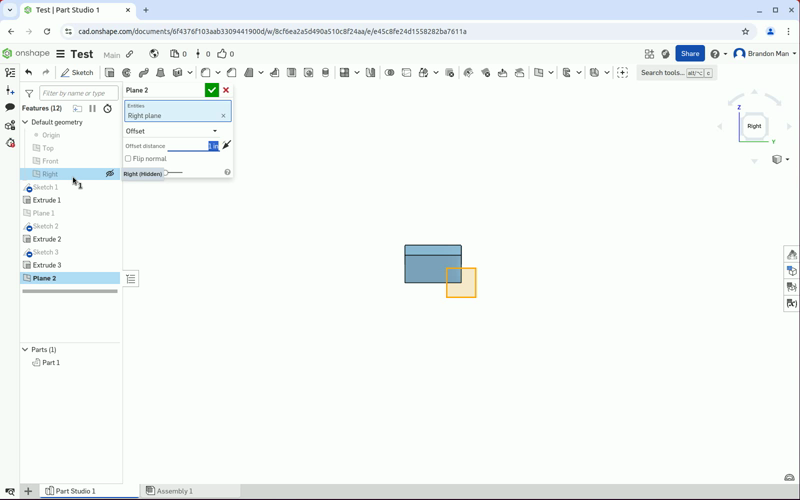
text(23.108)
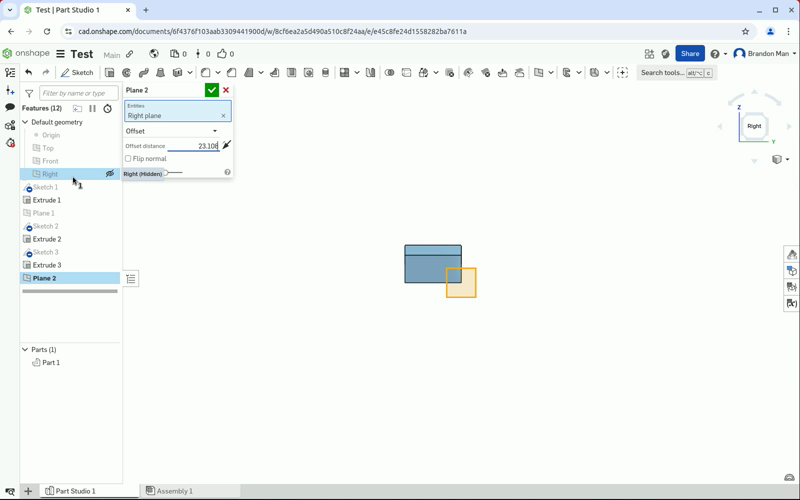
key(enter, 2)
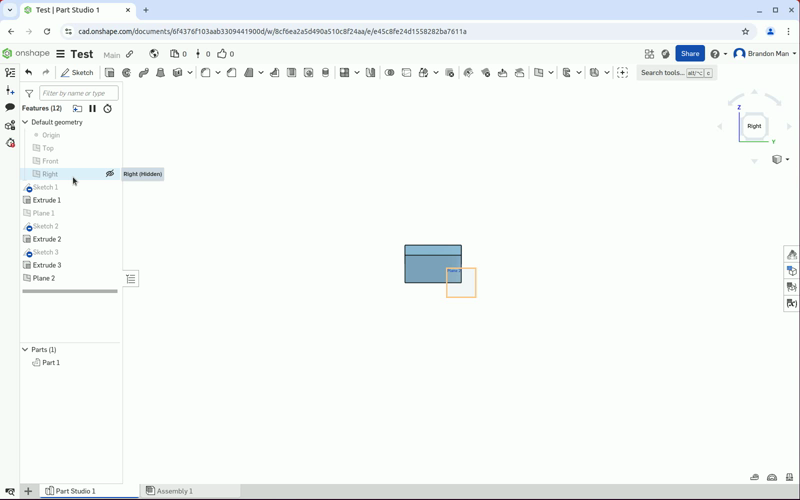
key(shift+s)
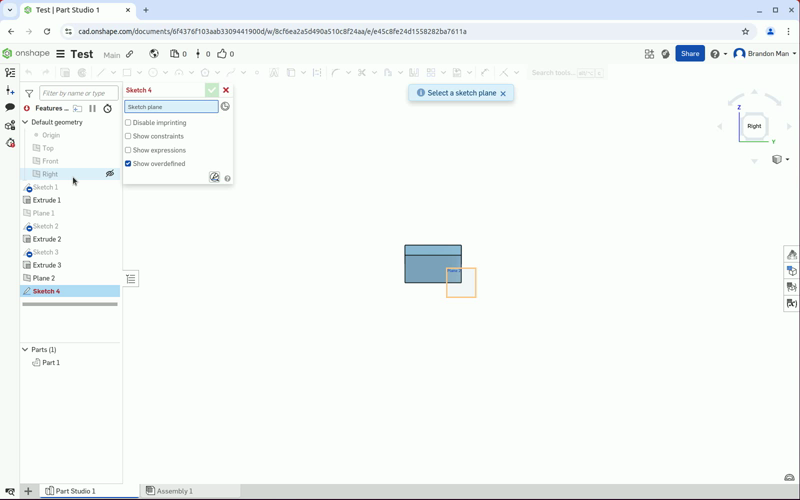
mouse_move(73, 280)
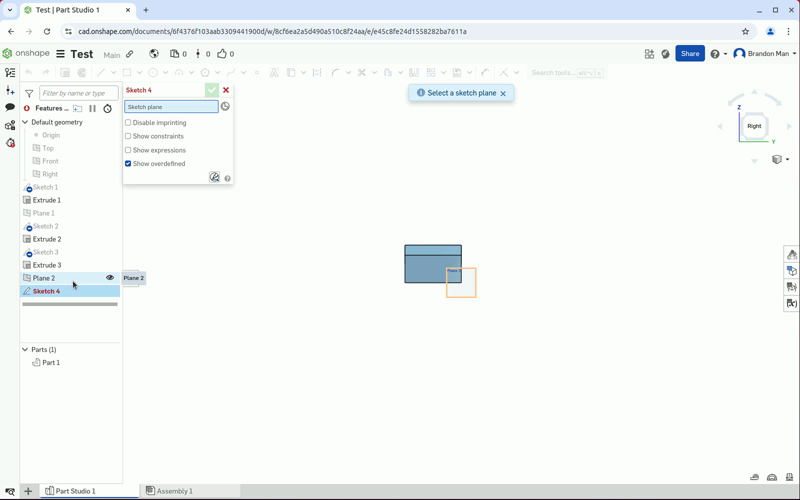
click(73, 280)
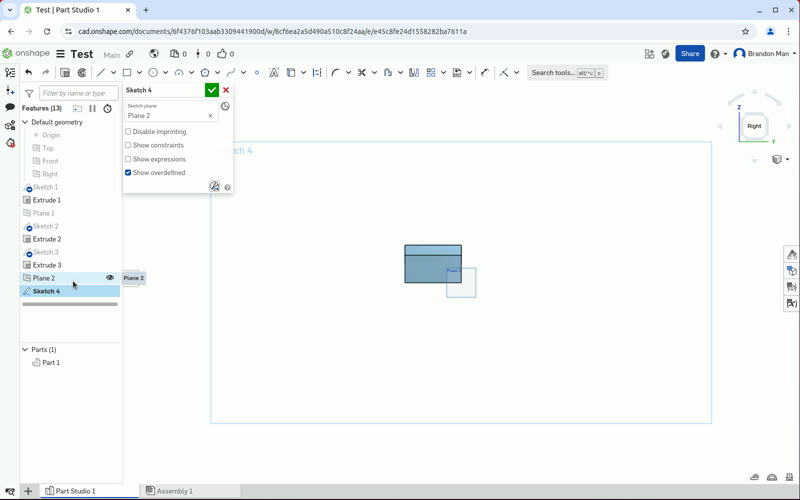
mouse_move(73, 352)
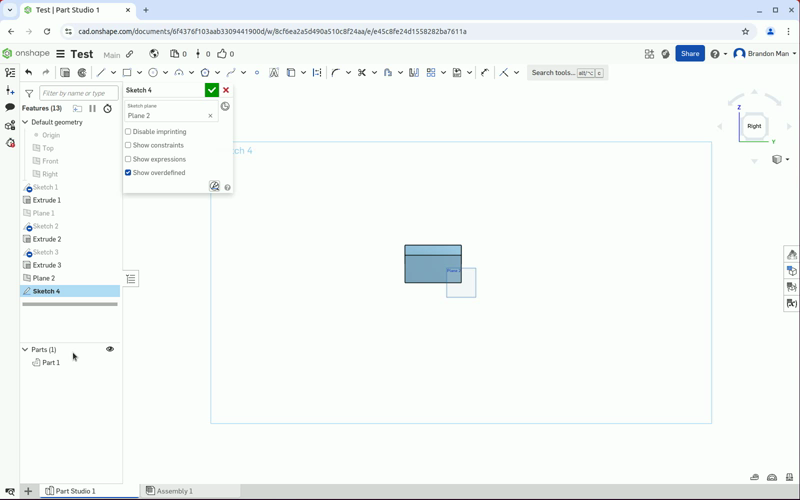
key(y)
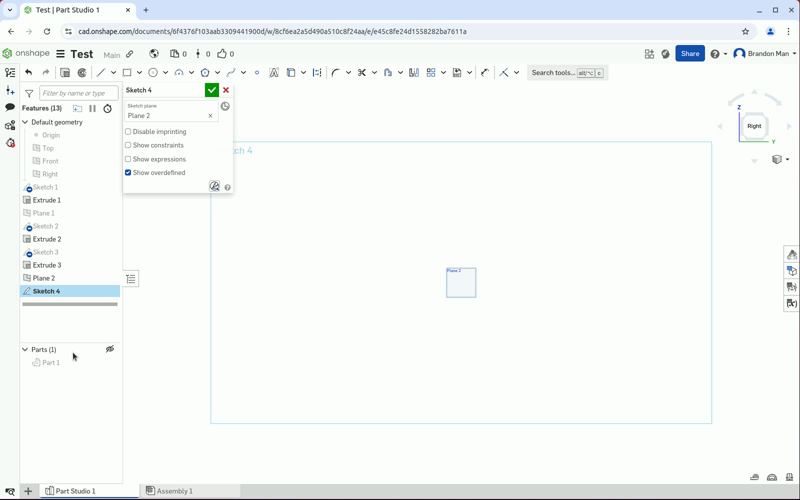
key(l)
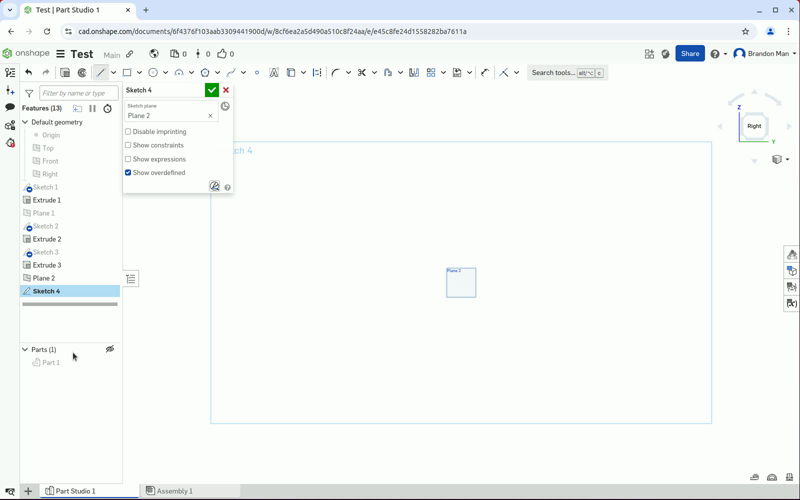
key_down(shift)
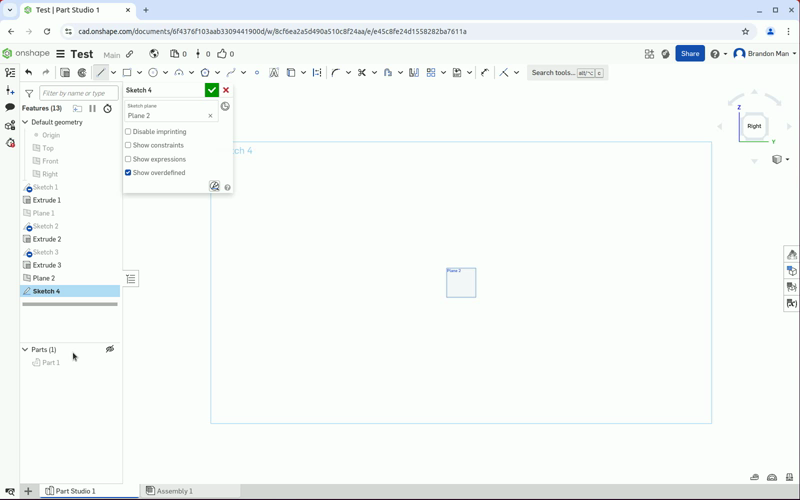
mouse_move(413, 273)
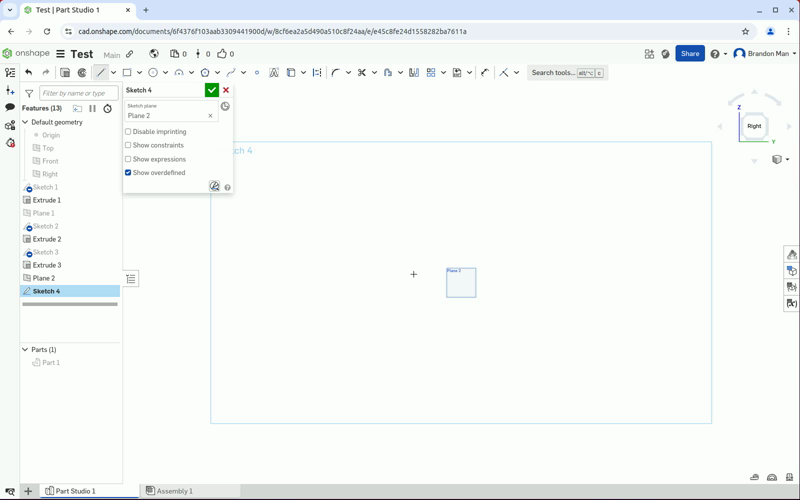
click(413, 273)
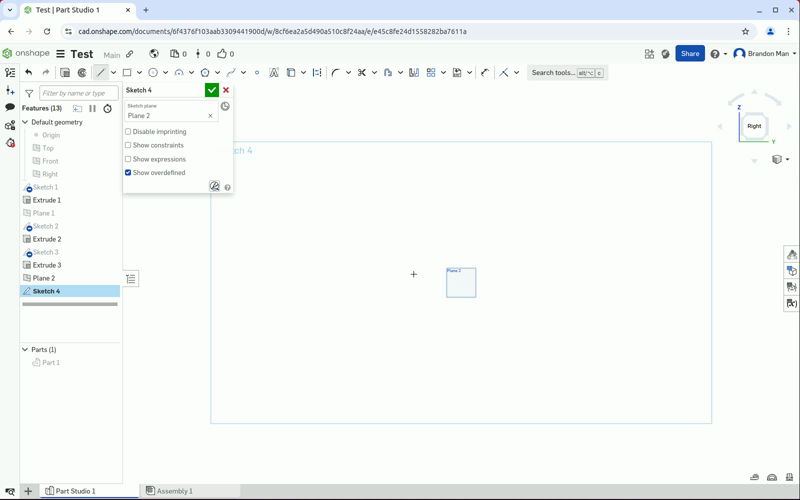
key_up(shift)
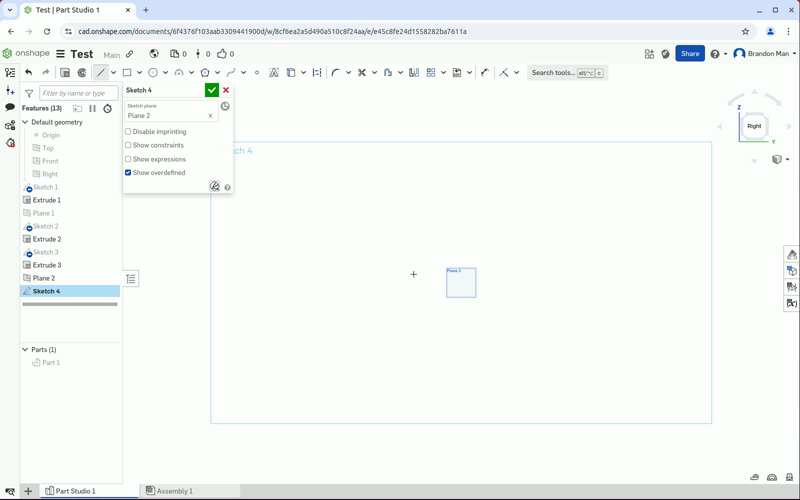
key_down(shift)
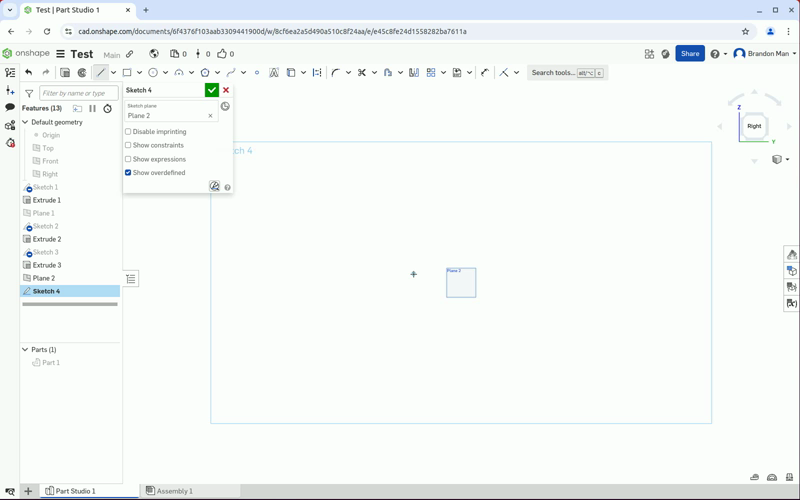
mouse_move(444, 273)
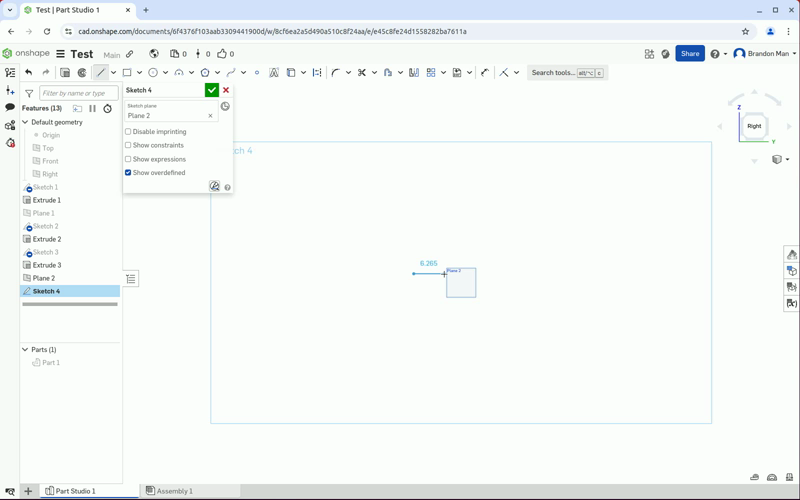
mouse_move(423, 283)
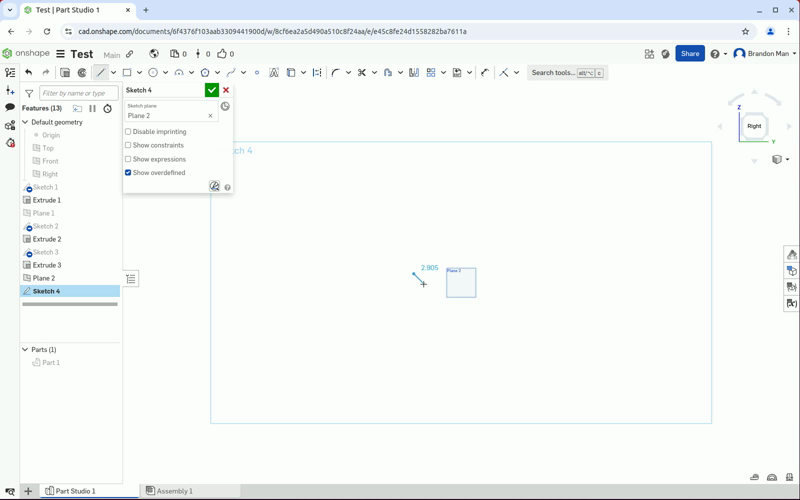
click(423, 283)
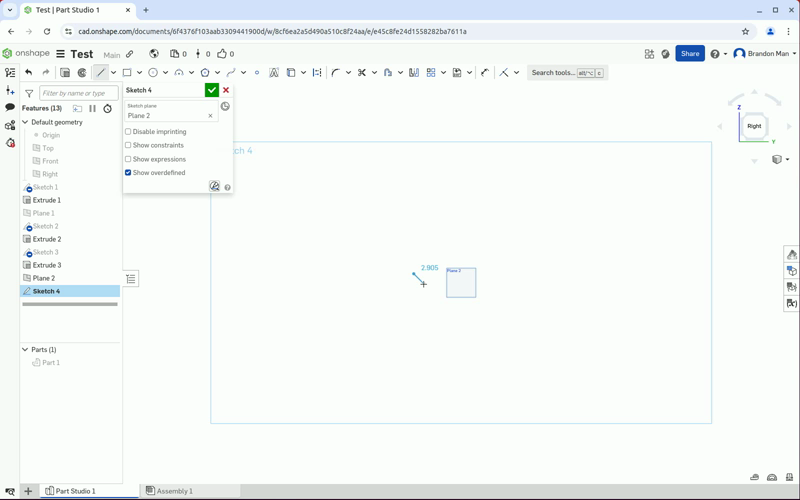
key_up(shift)
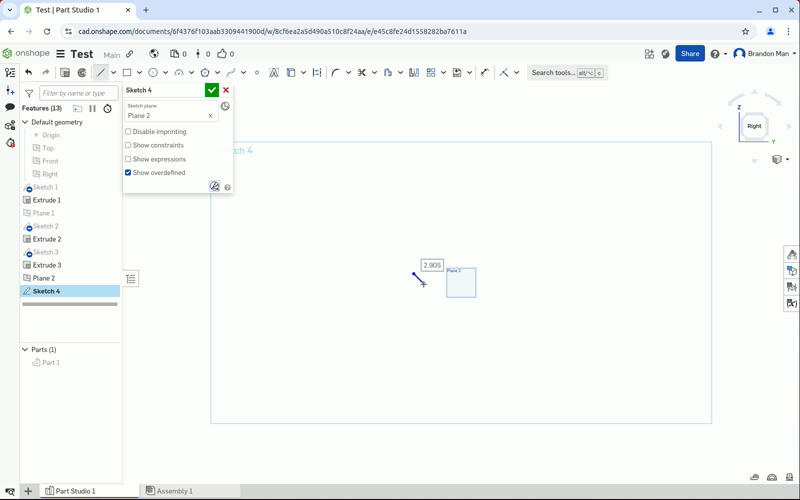
key_down(shift)
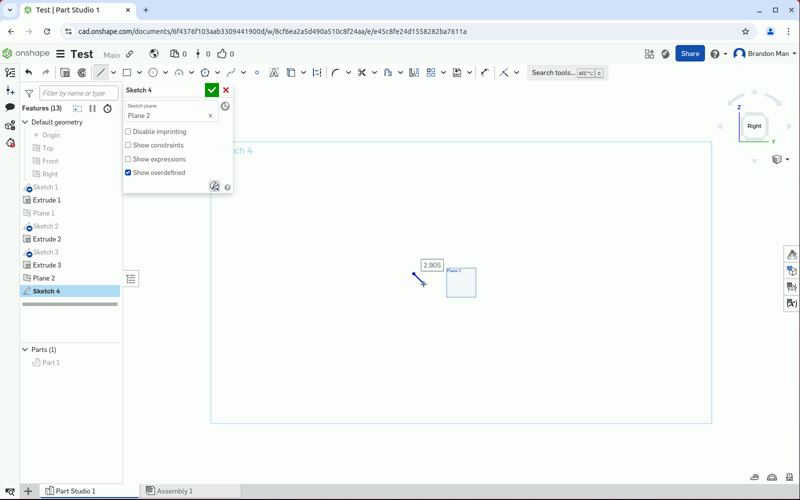
mouse_move(453, 283)
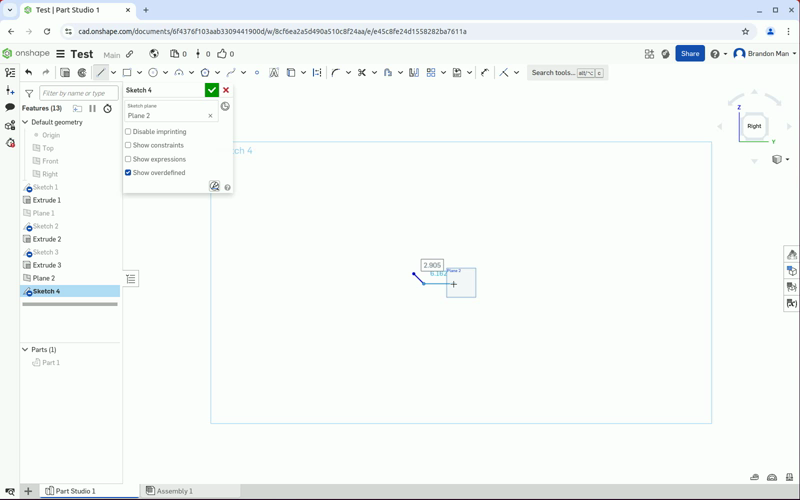
mouse_move(433, 283)
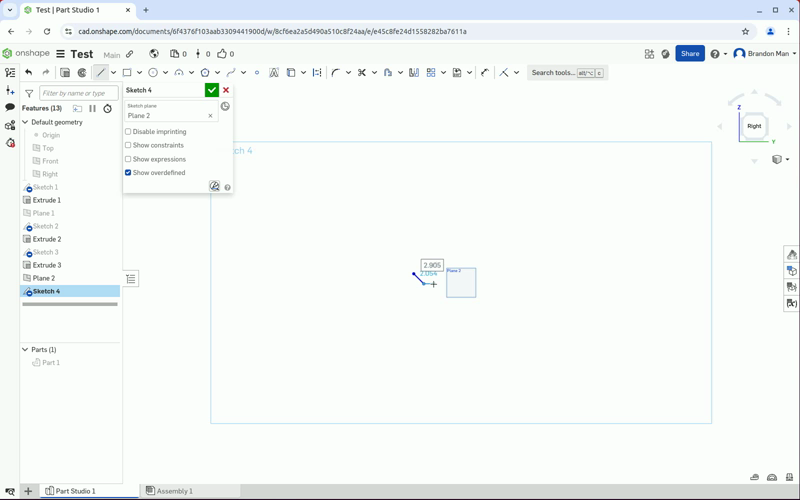
click(433, 283)
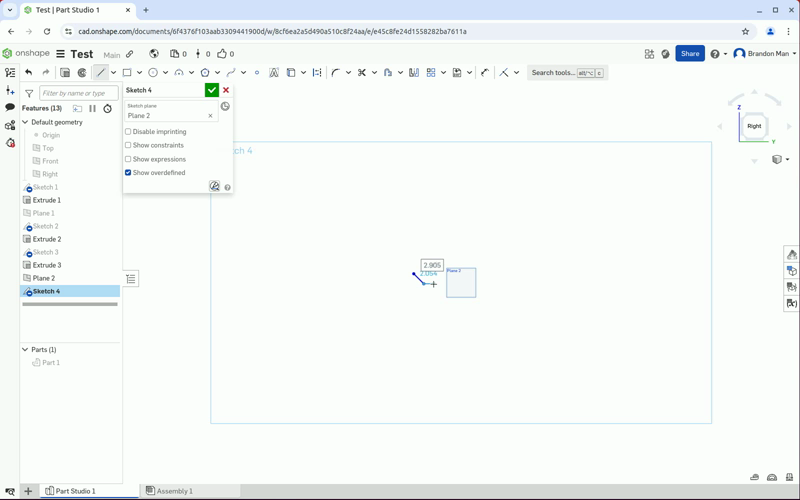
key_up(shift)
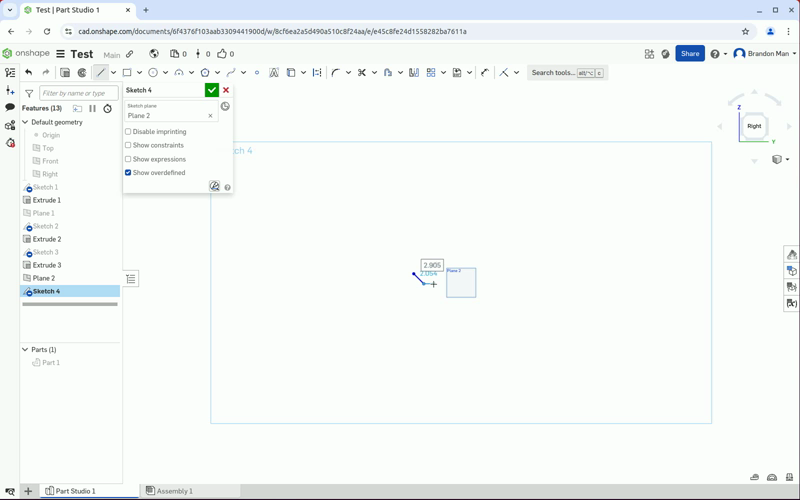
key_down(shift)
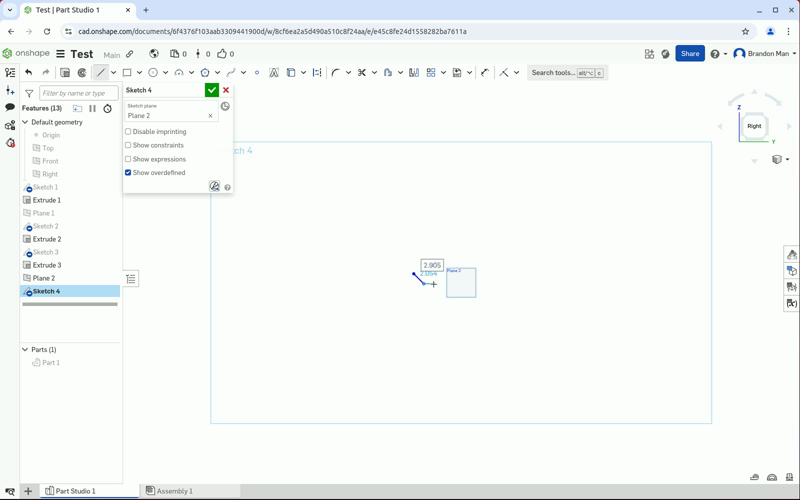
mouse_move(463, 283)
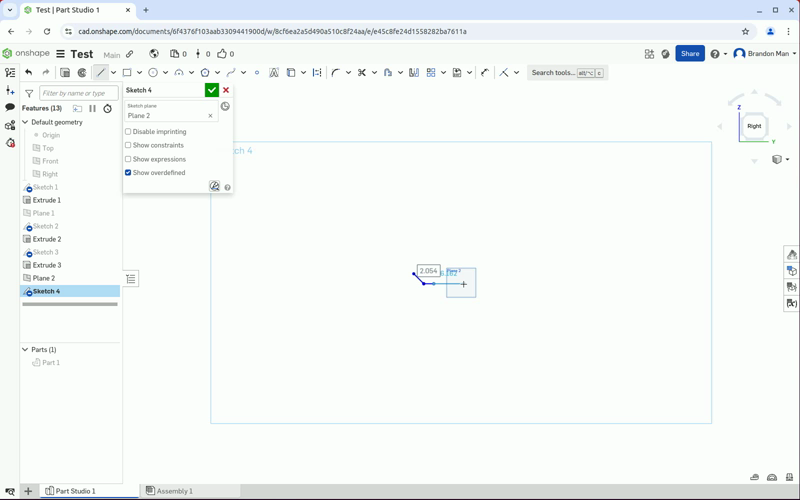
mouse_move(433, 273)
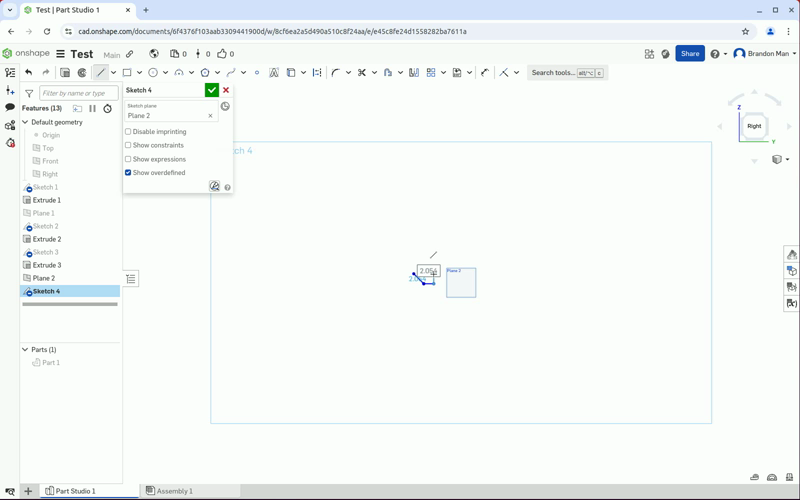
click(433, 273)
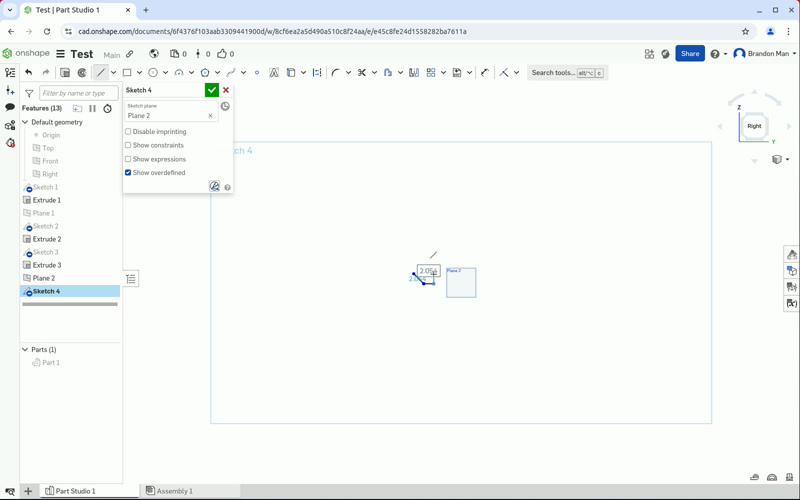
key_up(shift)
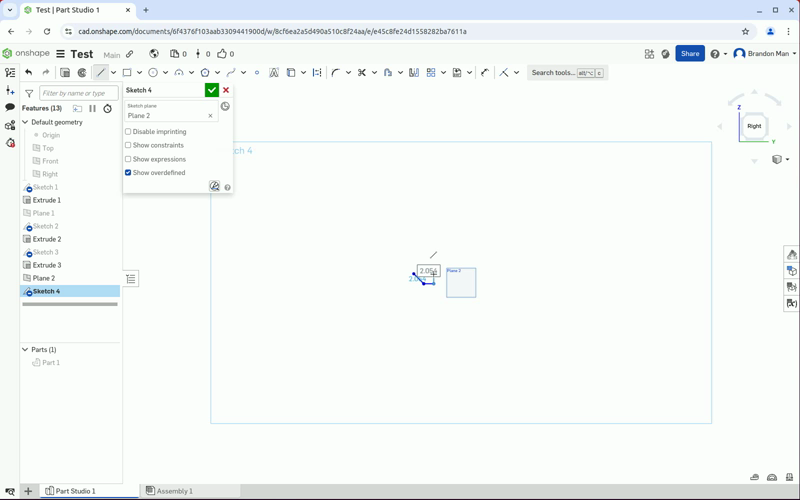
mouse_move(463, 273)
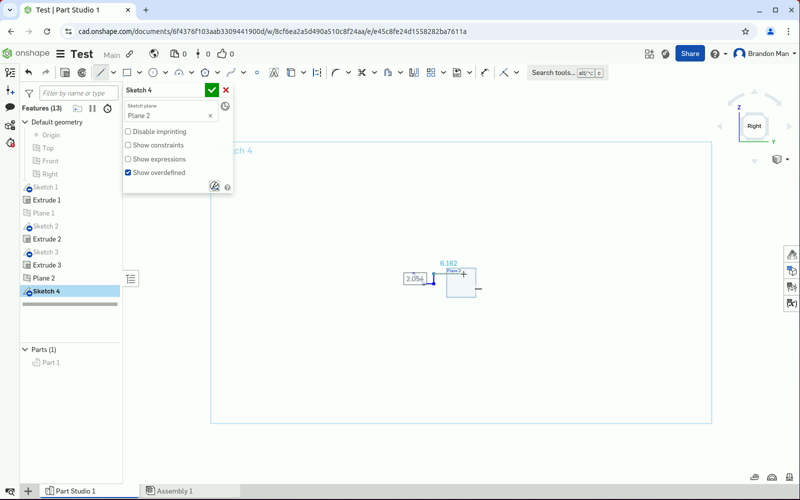
key_down(shift)
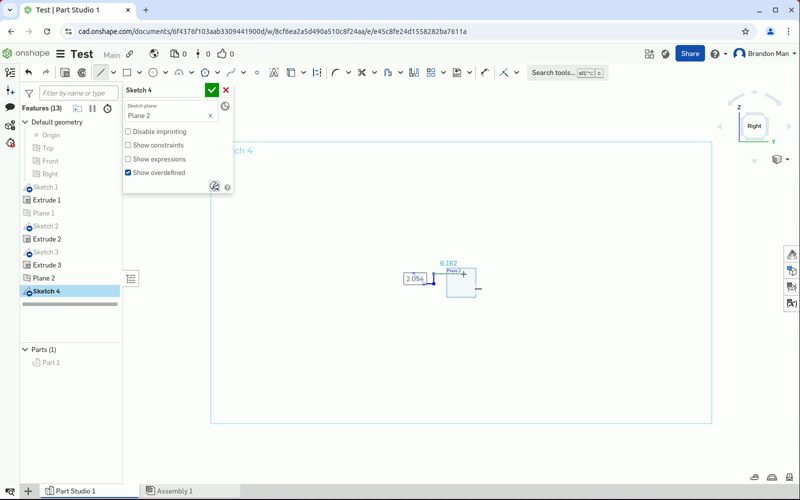
mouse_move(413, 273)
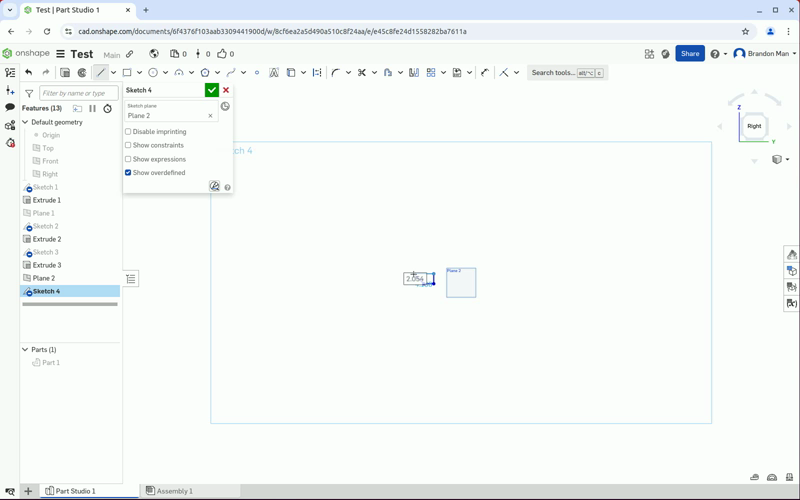
key_up(shift)
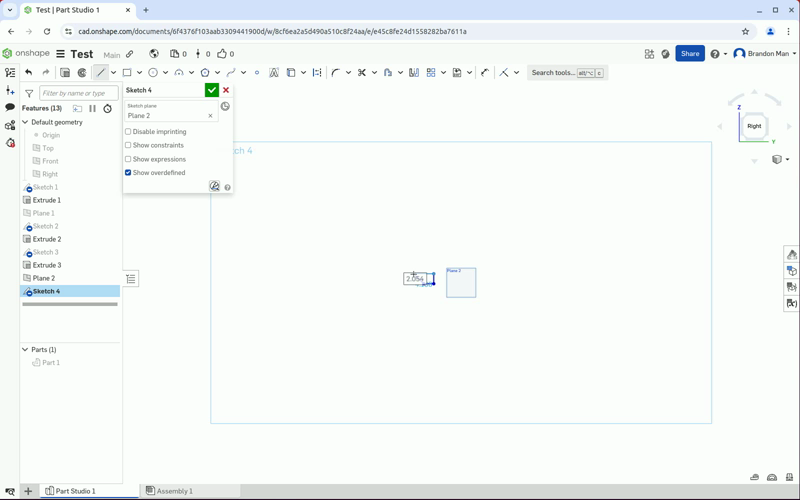
click(413, 273)
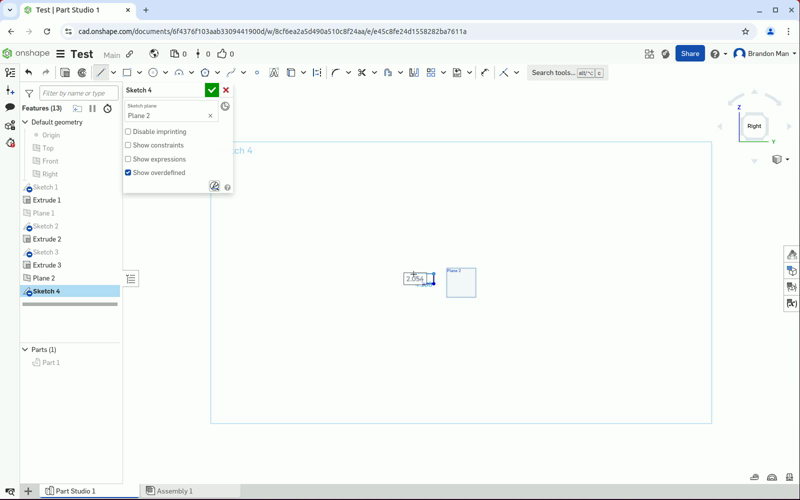
key(esc)
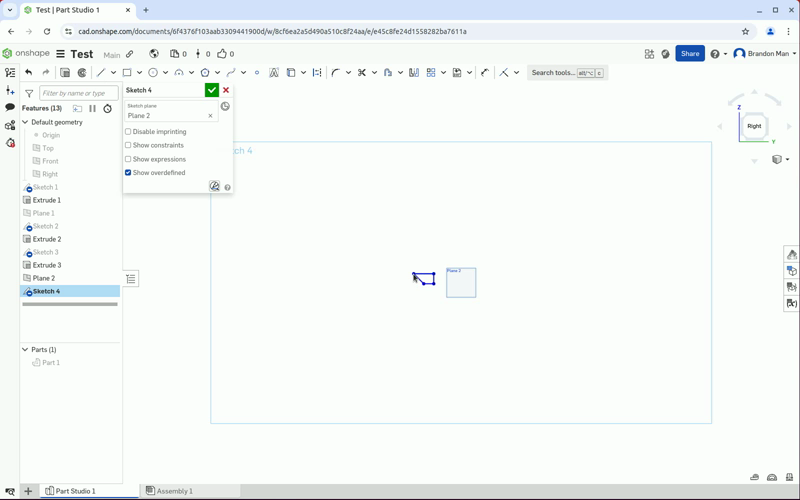
mouse_move(424, 282)
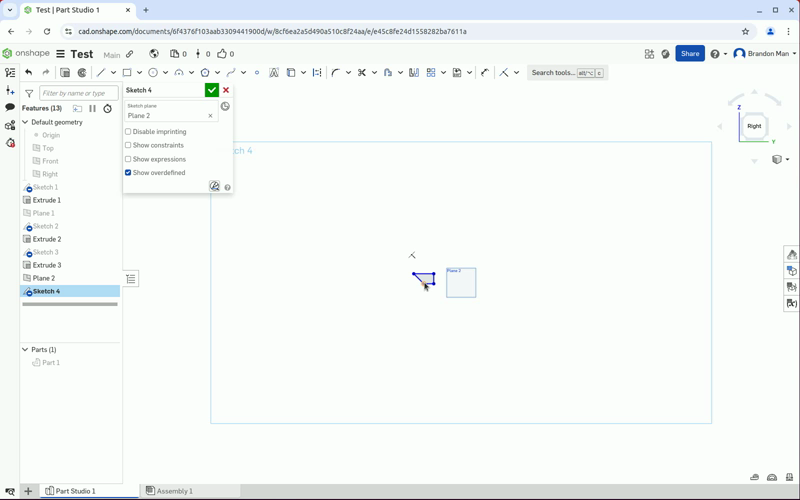
scroll(6)
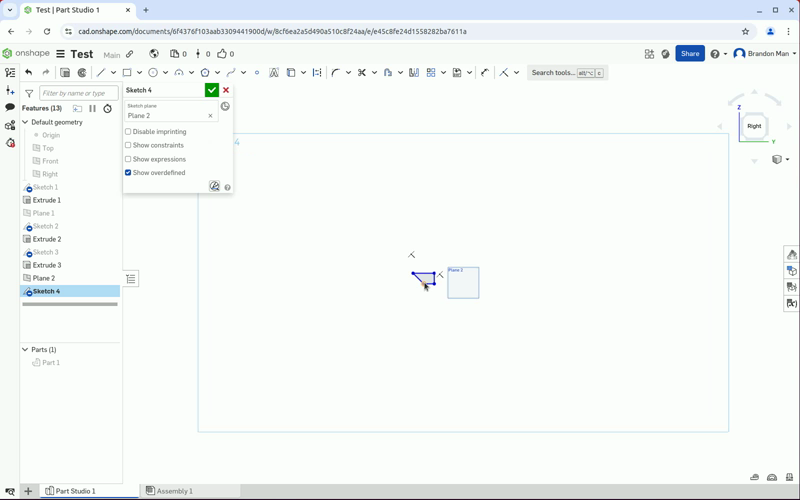
scroll(6)
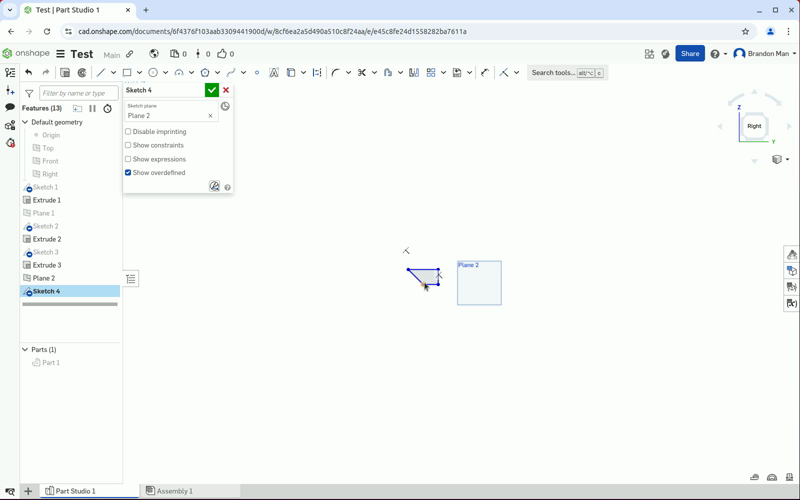
scroll(6)
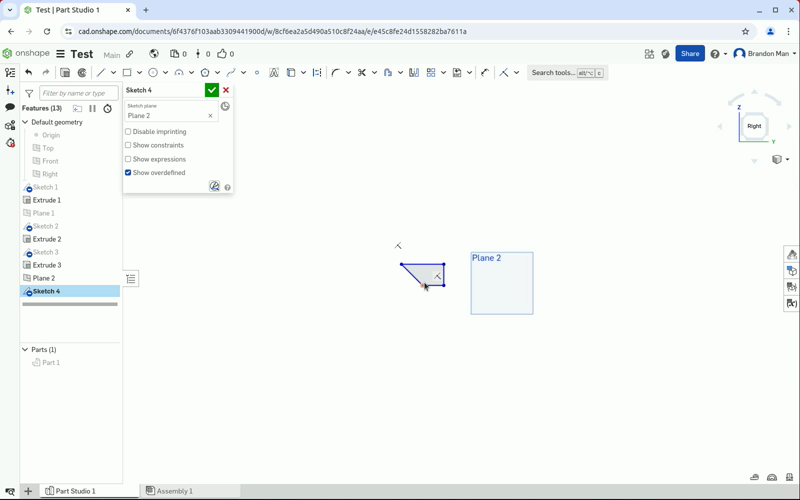
scroll(6)
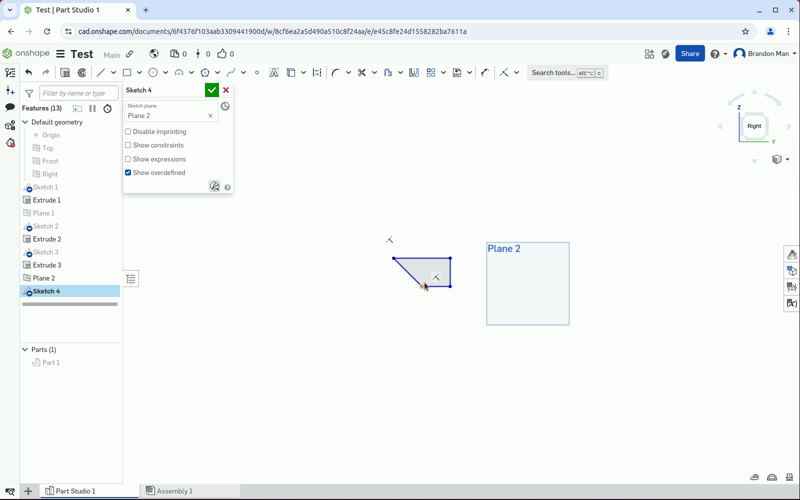
scroll(6)
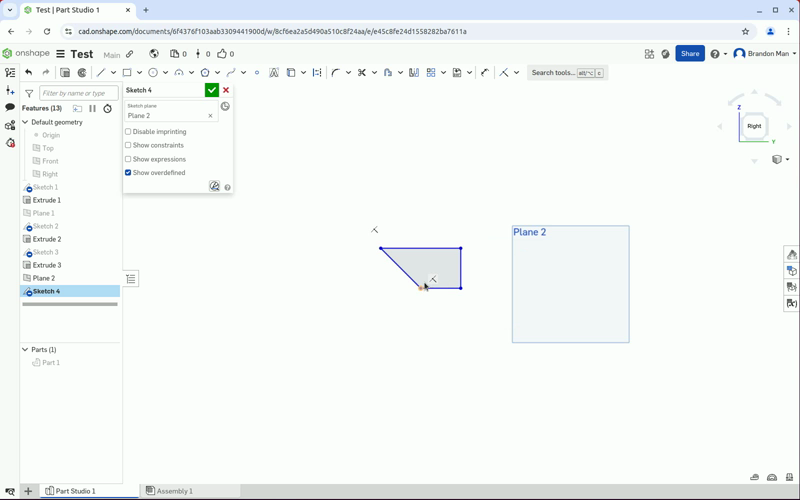
scroll(6)
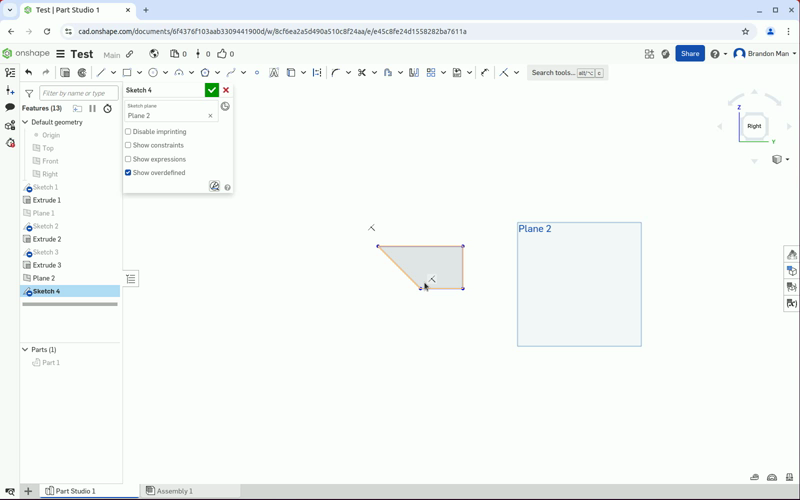
scroll(6)
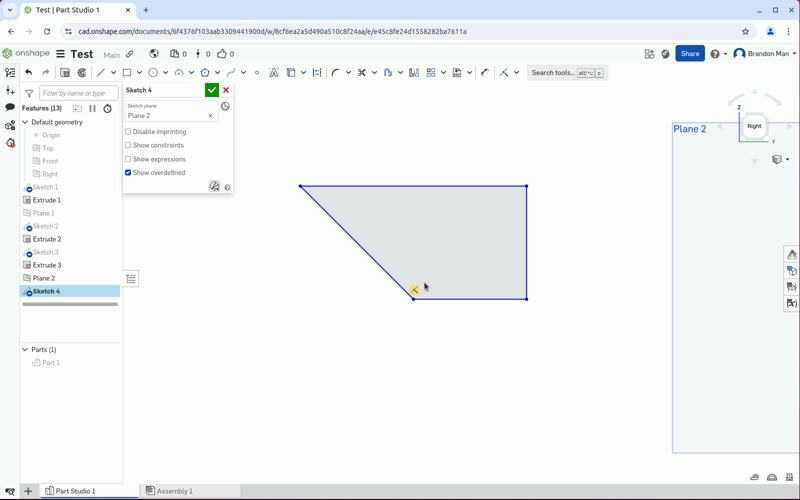
click(424, 282)
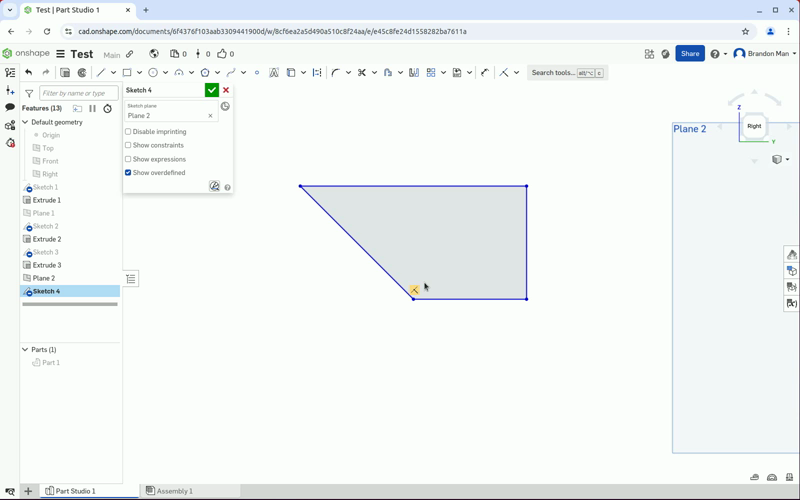
scroll(-6)
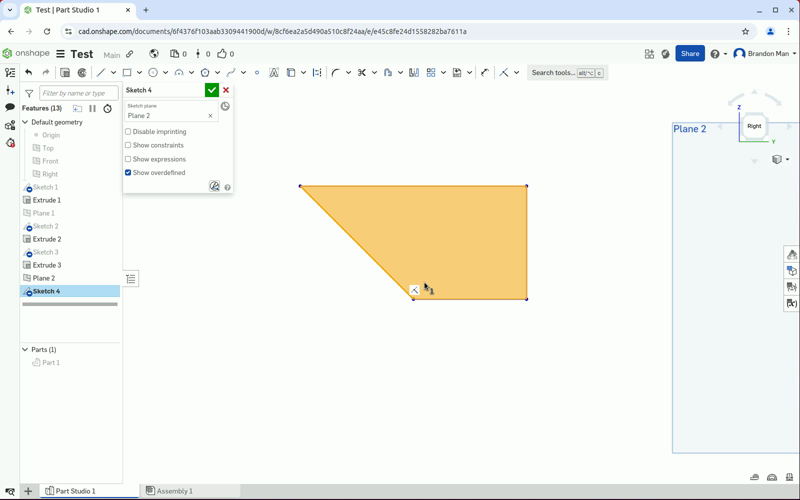
scroll(-6)
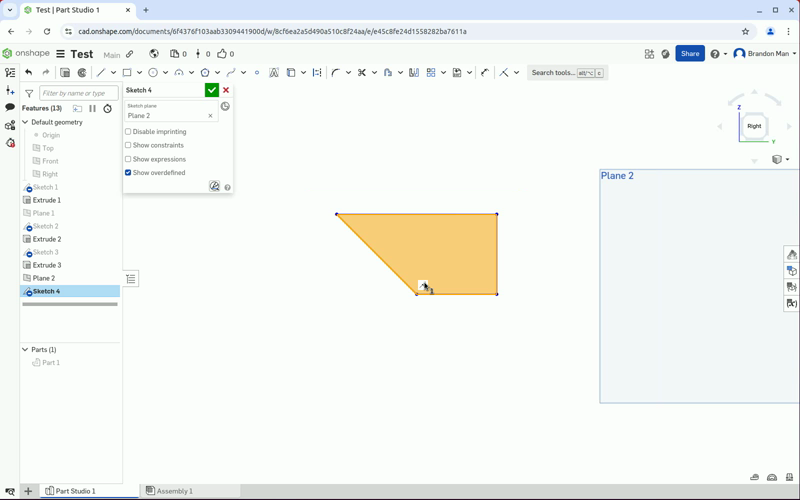
scroll(-6)
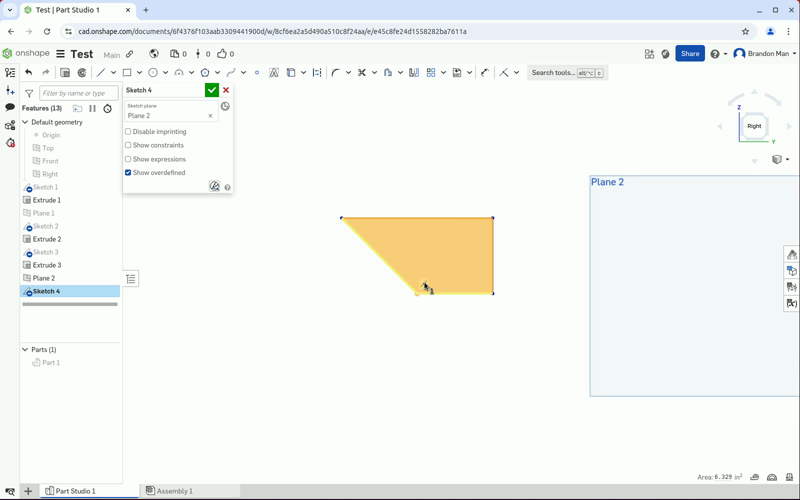
scroll(-6)
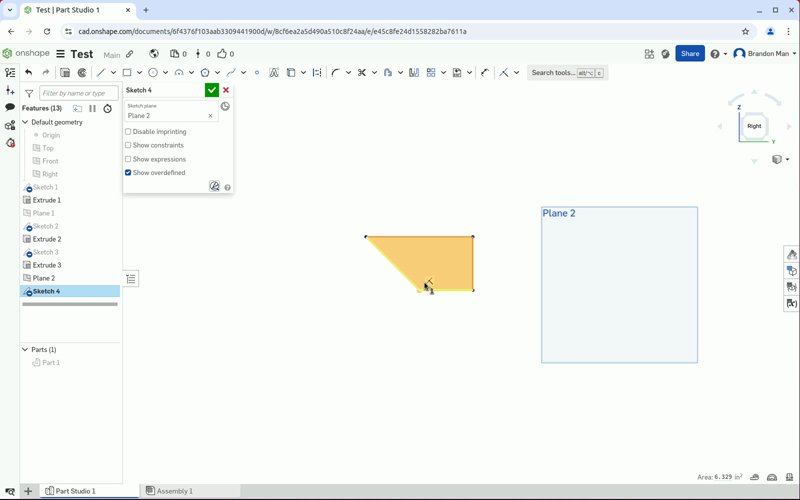
scroll(-6)
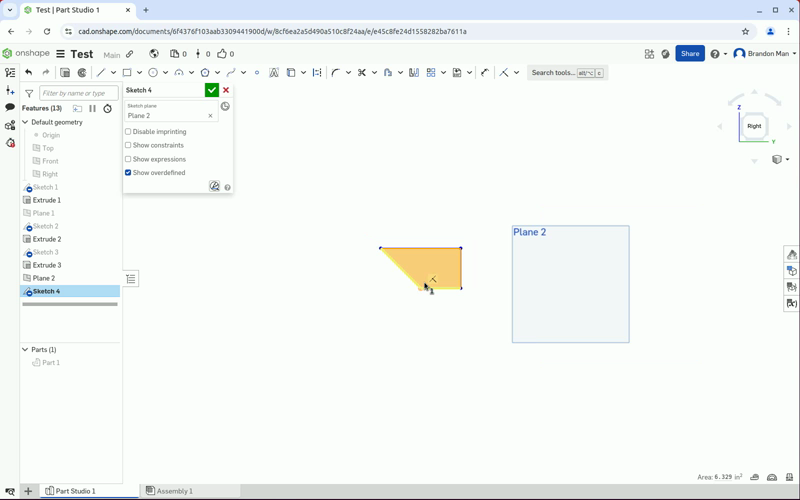
scroll(-6)
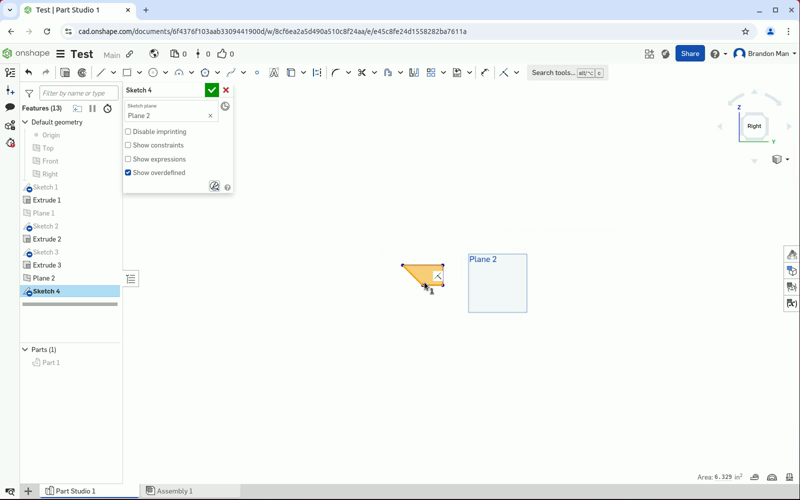
scroll(-6)
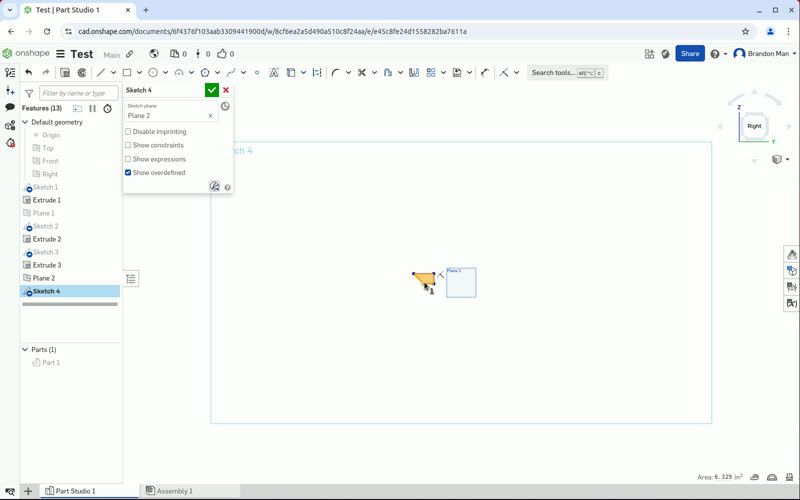
mouse_move(73, 352)
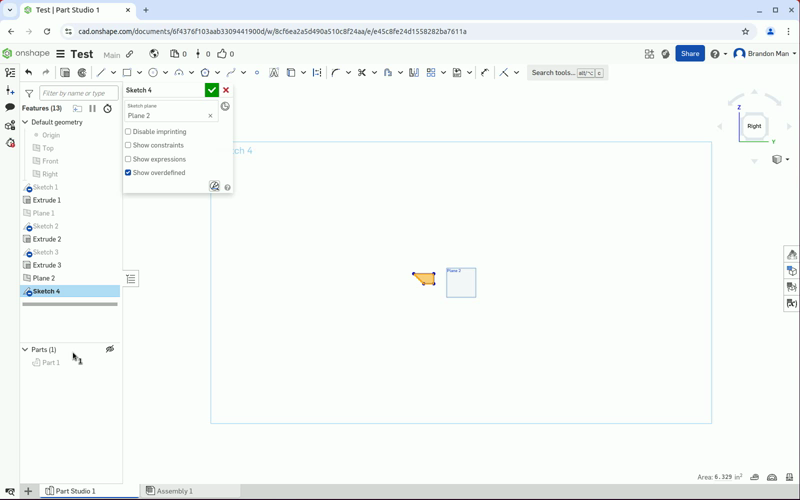
key(shift+y)
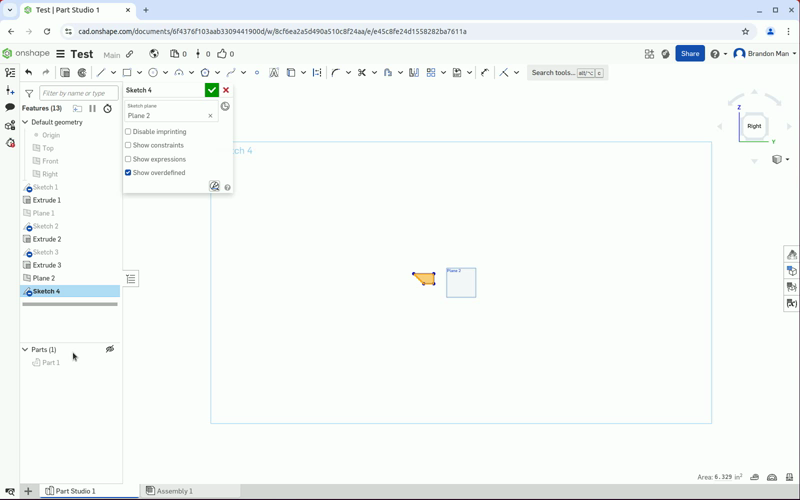
key(shift+e)
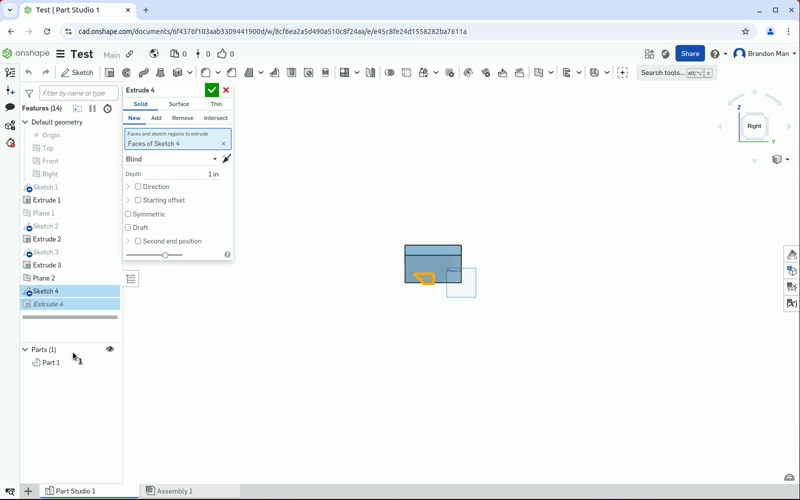
mouse_move(143, 106)
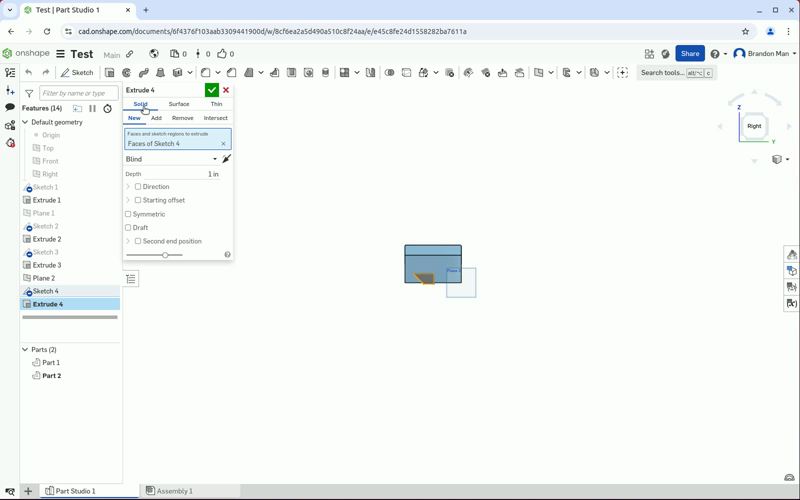
click(143, 106)
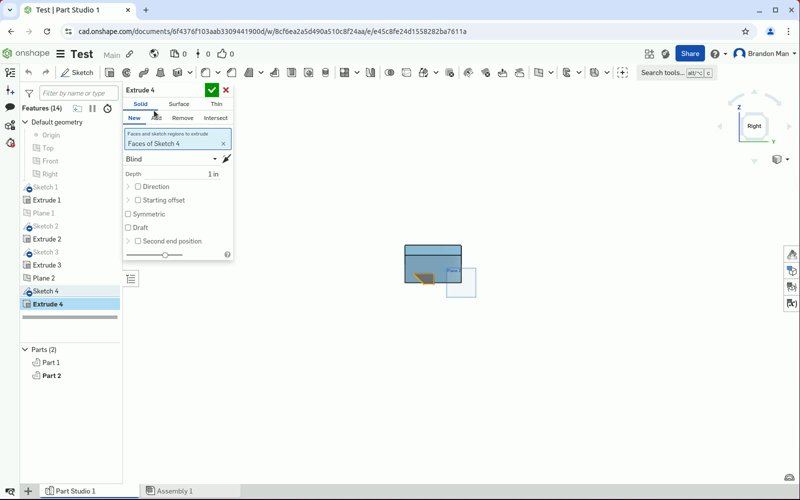
mouse_move(186, 120)
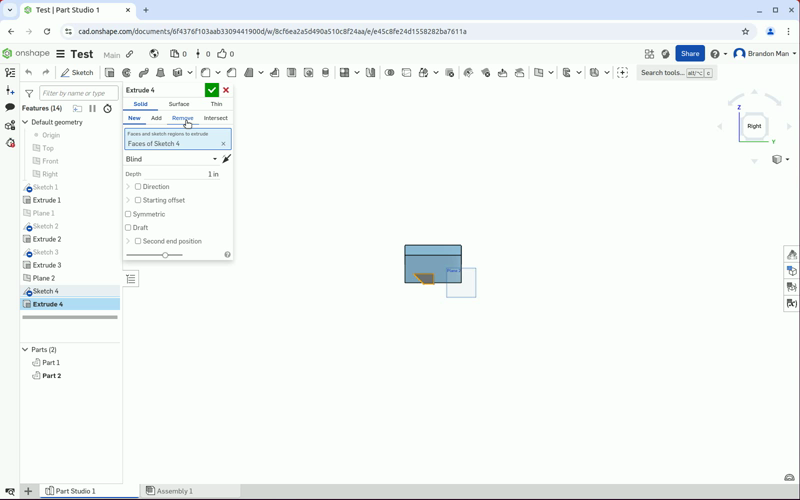
click(186, 120)
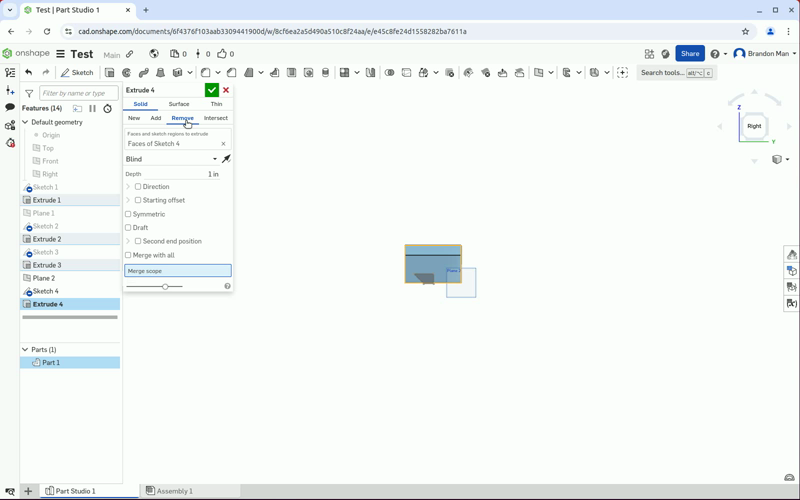
key(tab, 4)
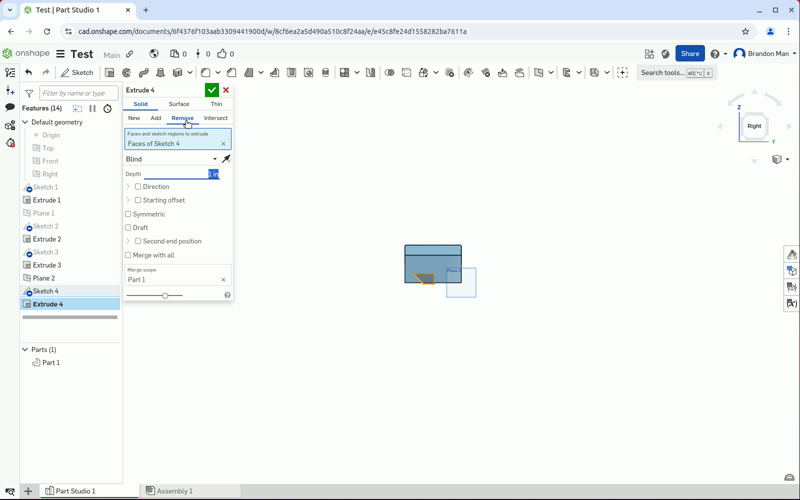
text(23.108)
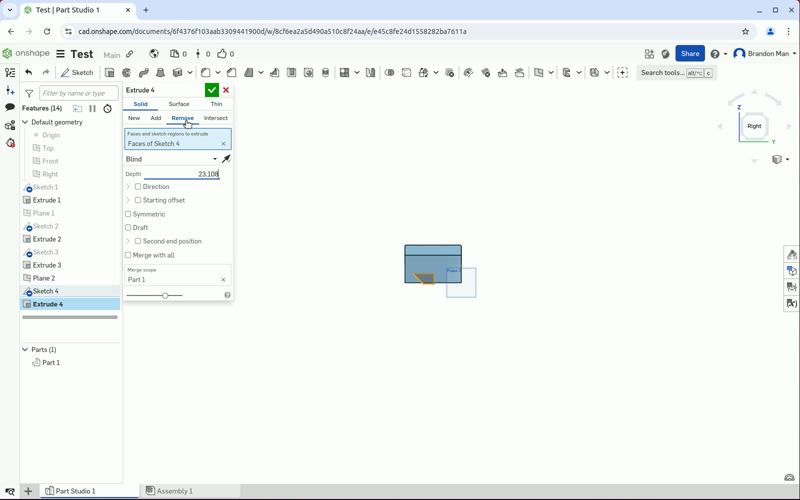
key(tab, 6)
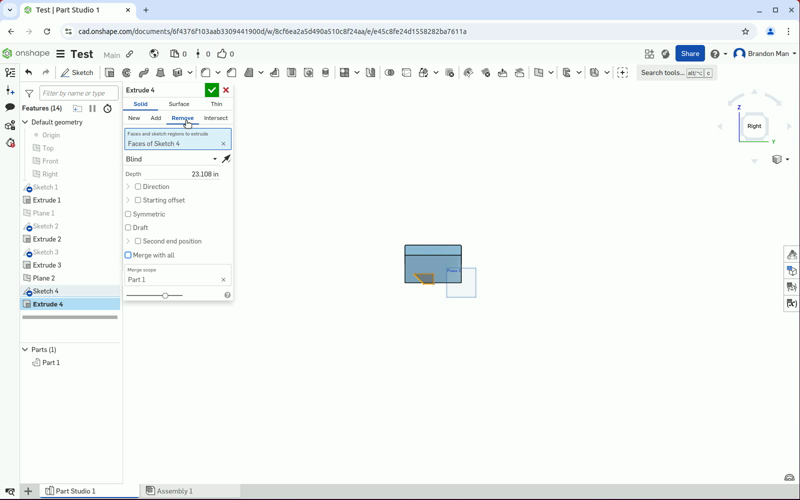
key(space)
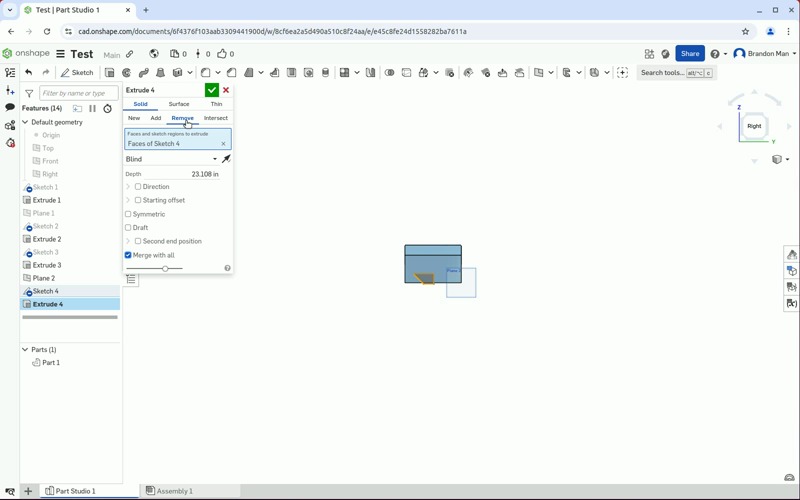
key(enter)
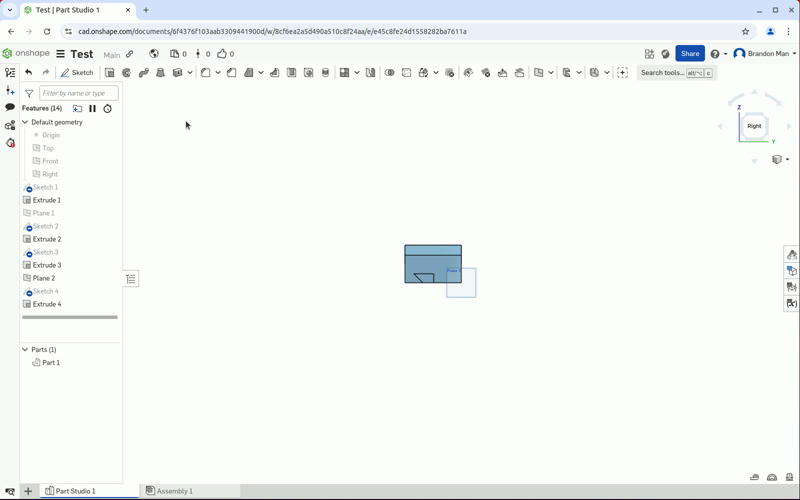
key(shift+h)
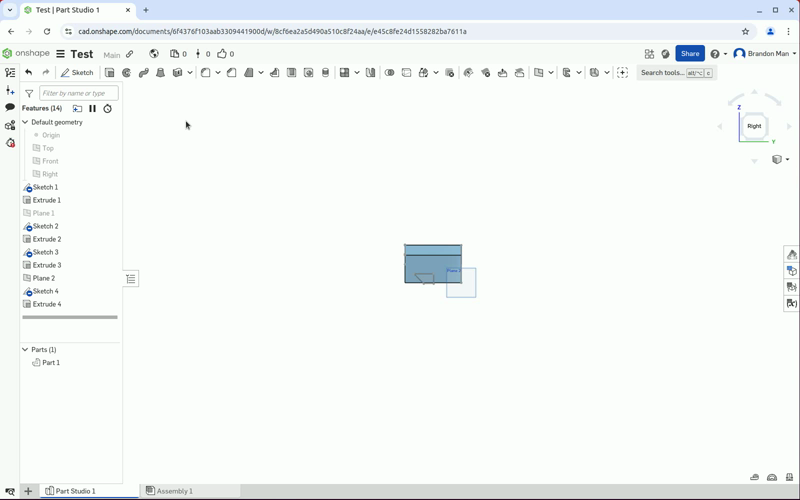
key(shift+h)
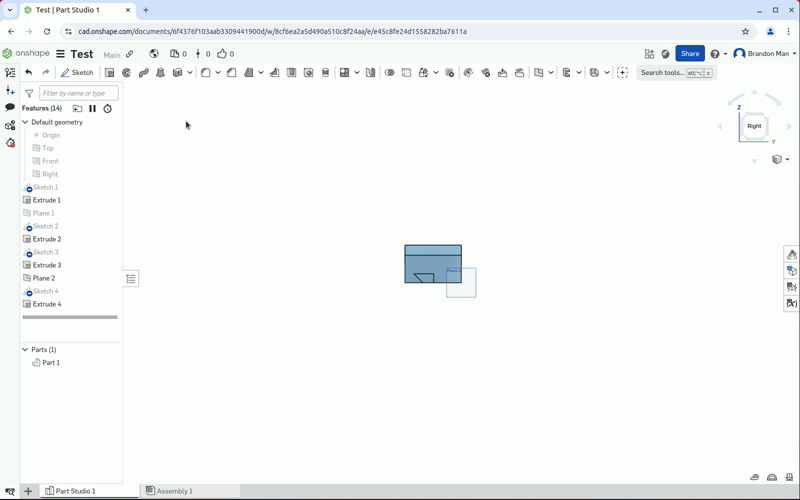
mouse_move(73, 189)
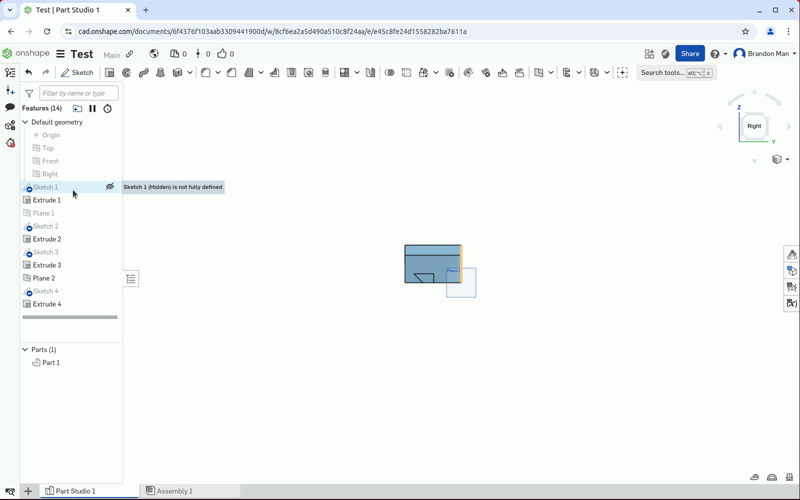
click(73, 189)
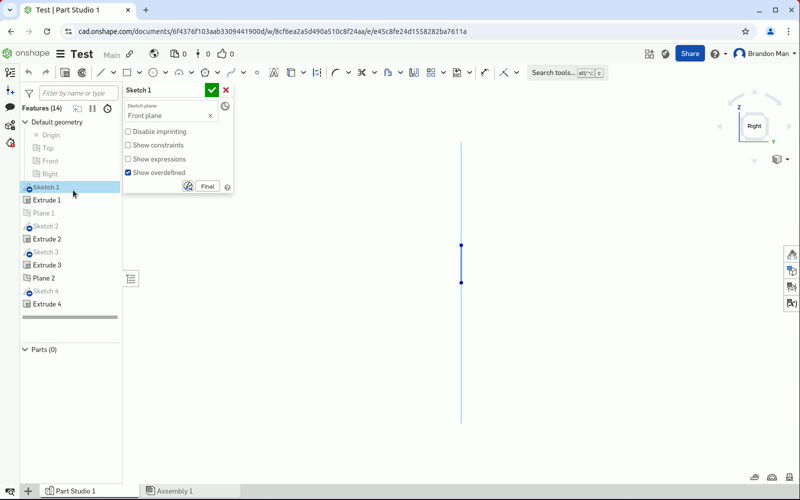
mouse_move(229, 92)
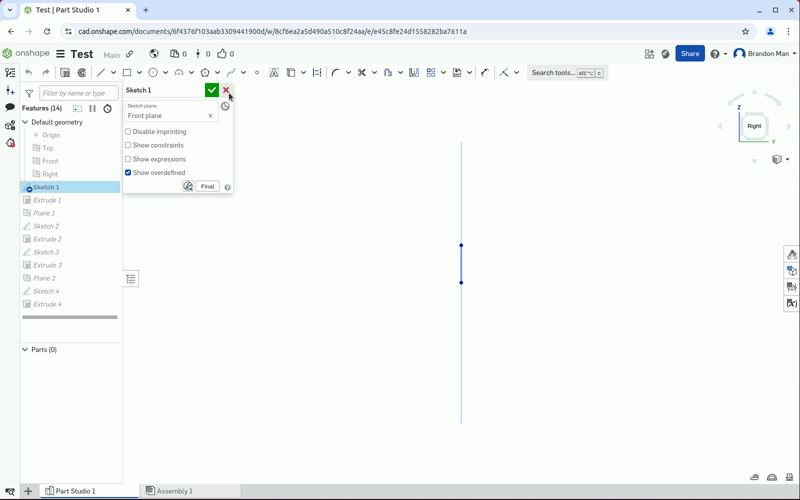
click(229, 92)
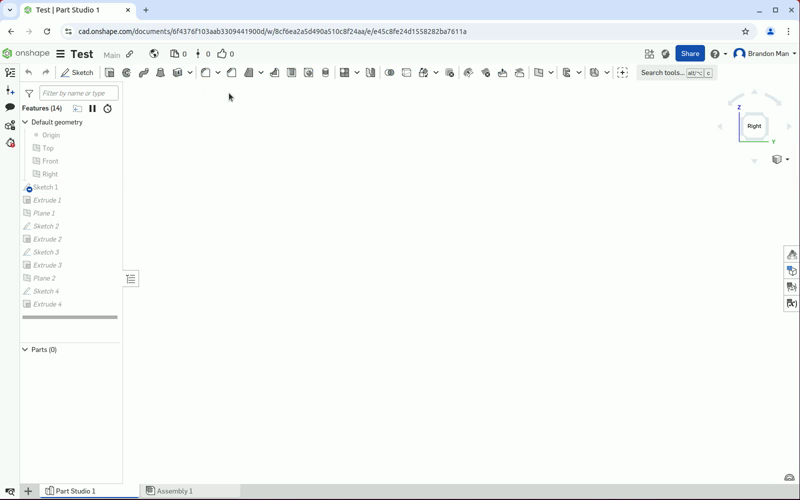
key(shift+s)
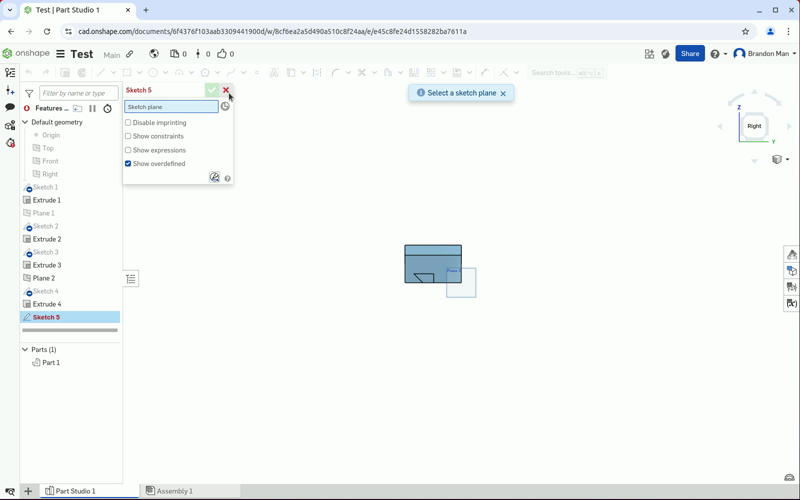
mouse_move(73, 280)
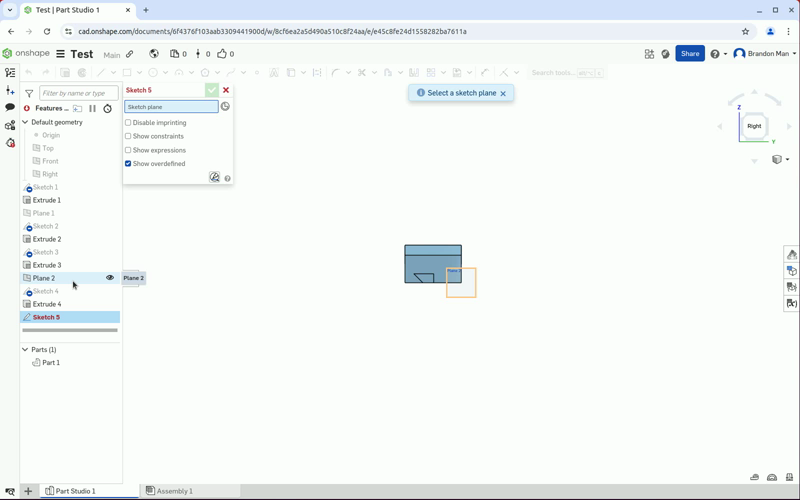
click(73, 280)
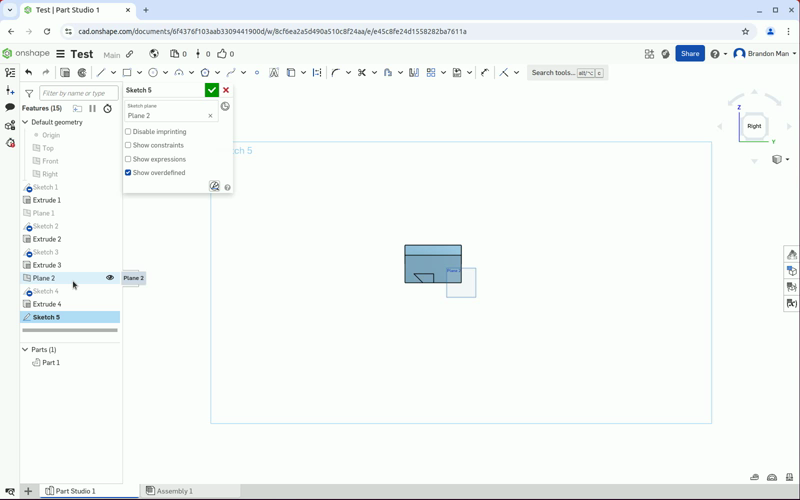
mouse_move(73, 352)
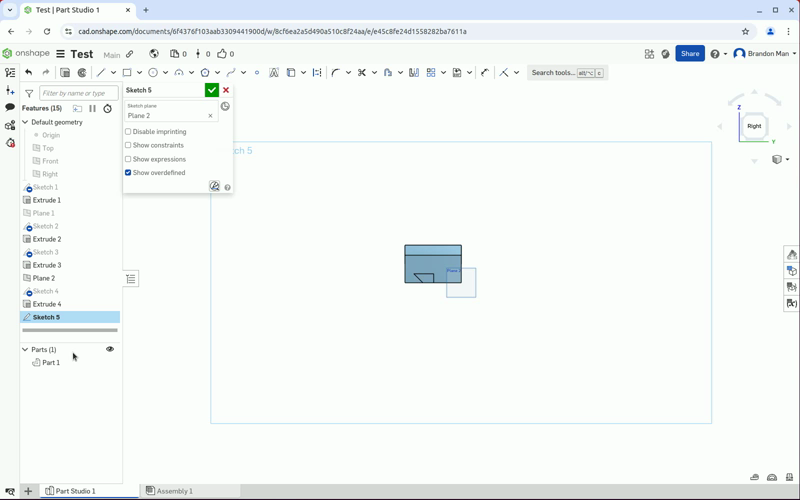
key(y)
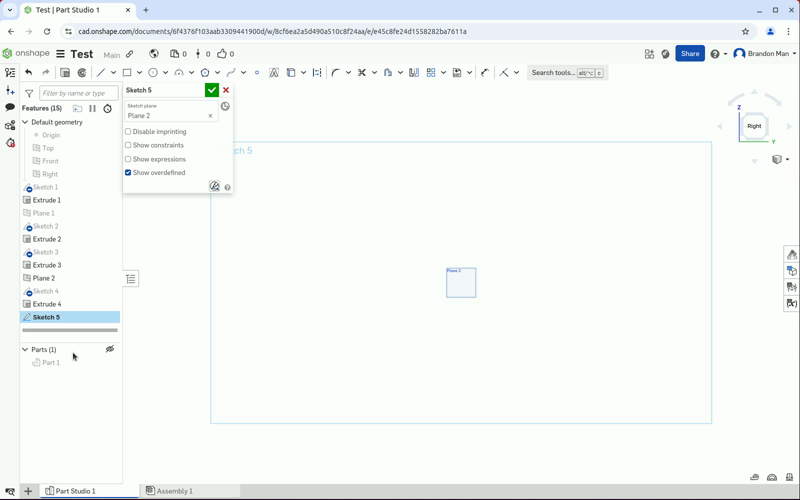
key(l)
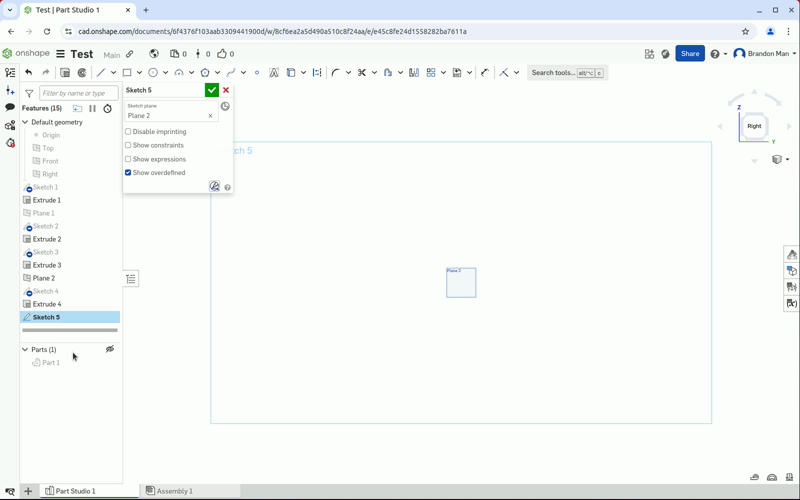
key_down(shift)
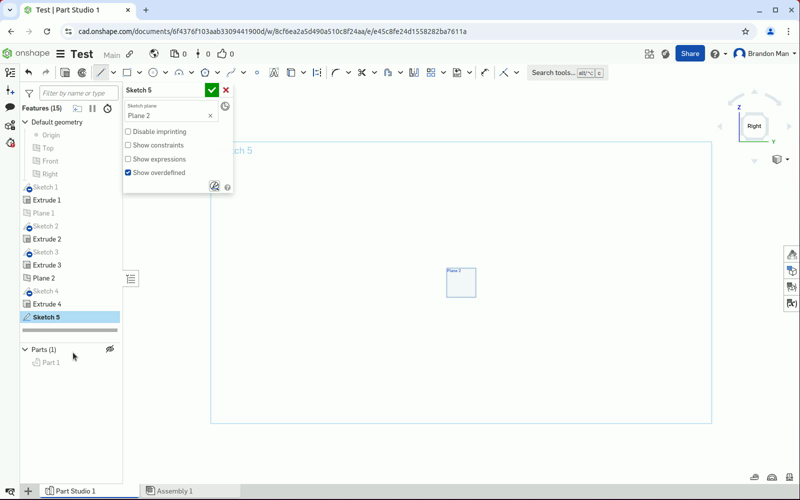
mouse_move(432, 282)
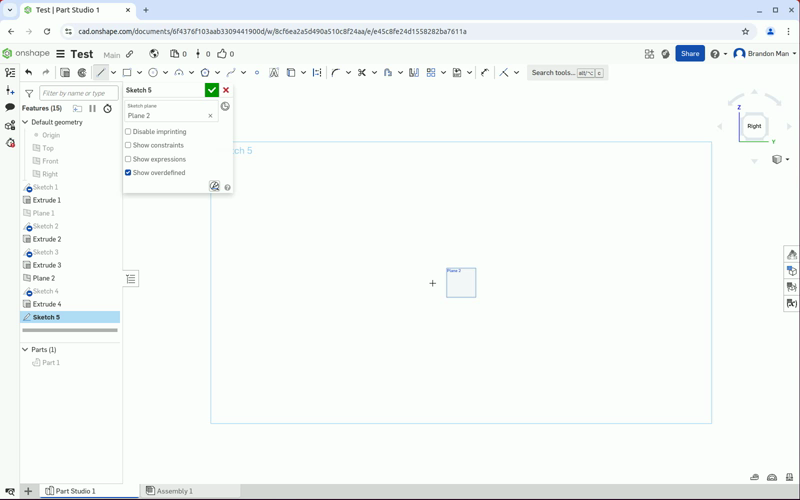
click(432, 282)
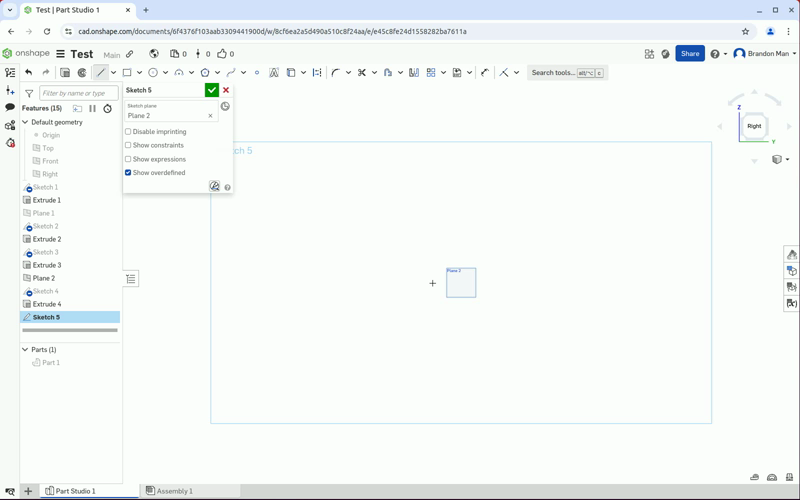
key_up(shift)
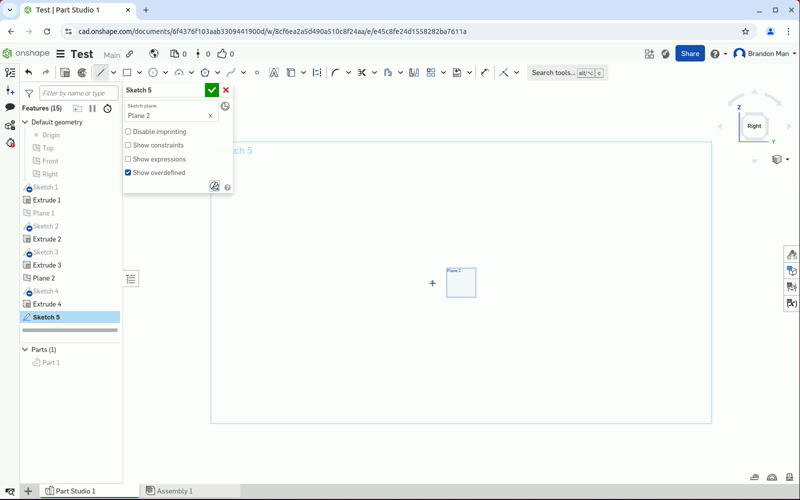
key_down(shift)
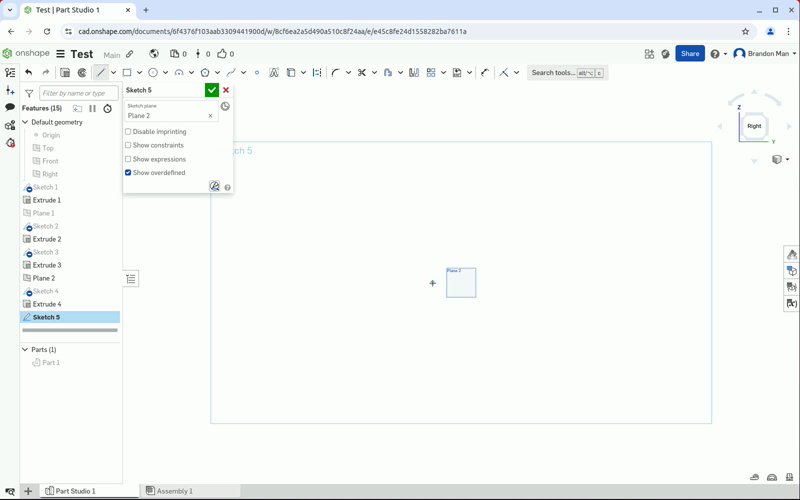
mouse_move(462, 282)
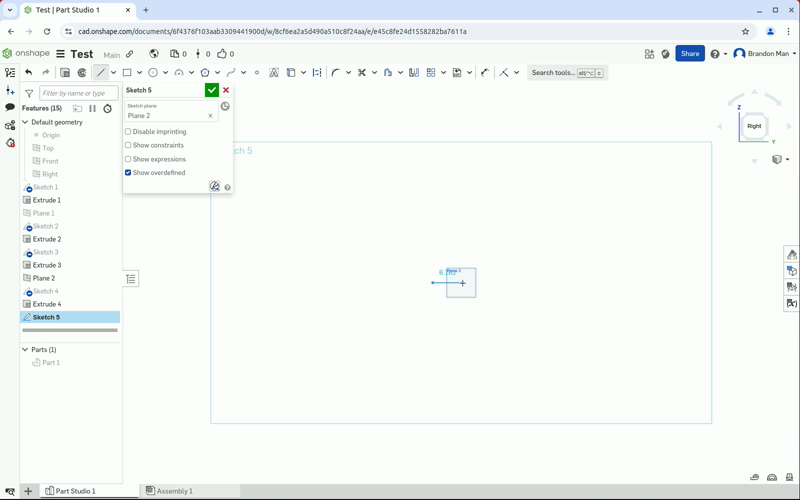
mouse_move(442, 282)
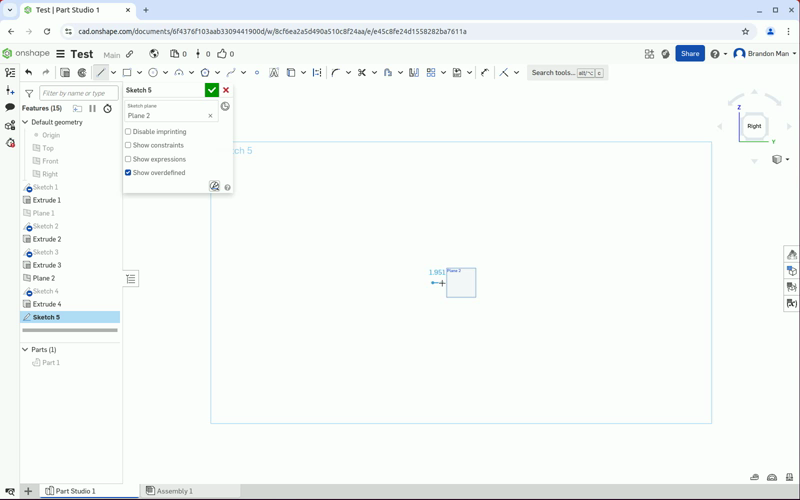
click(442, 282)
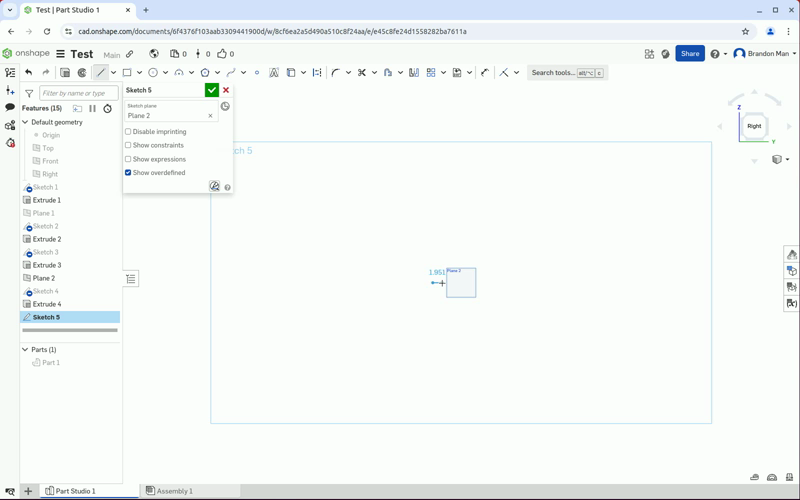
key_up(shift)
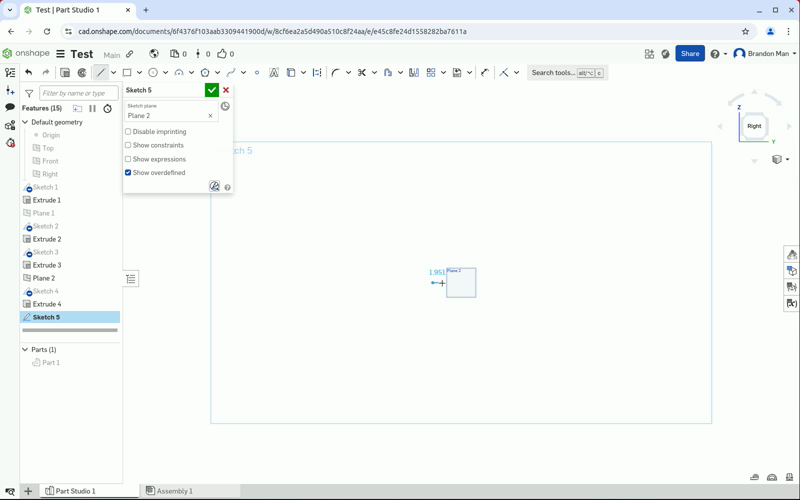
key_down(shift)
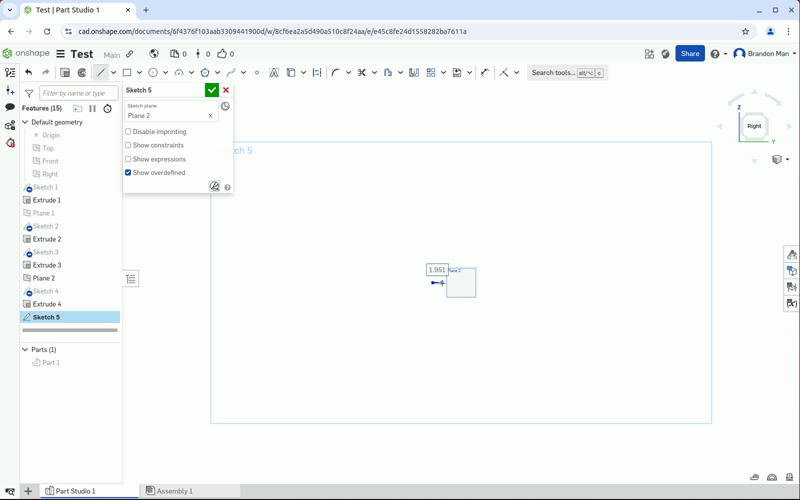
mouse_move(472, 282)
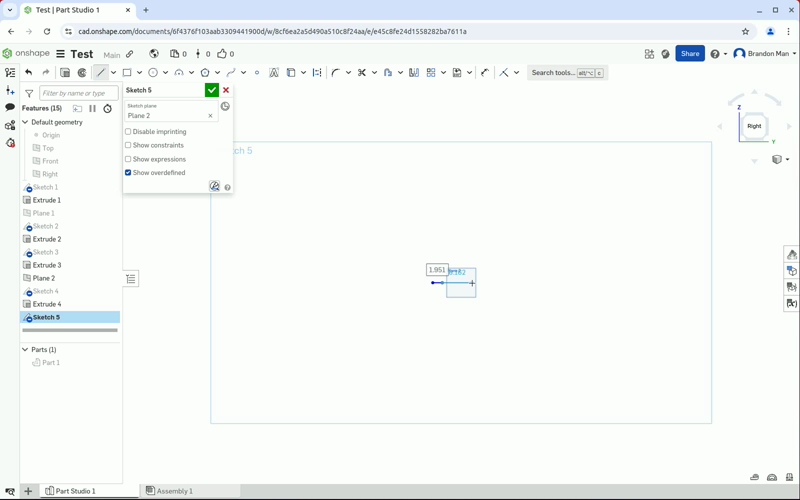
mouse_move(452, 273)
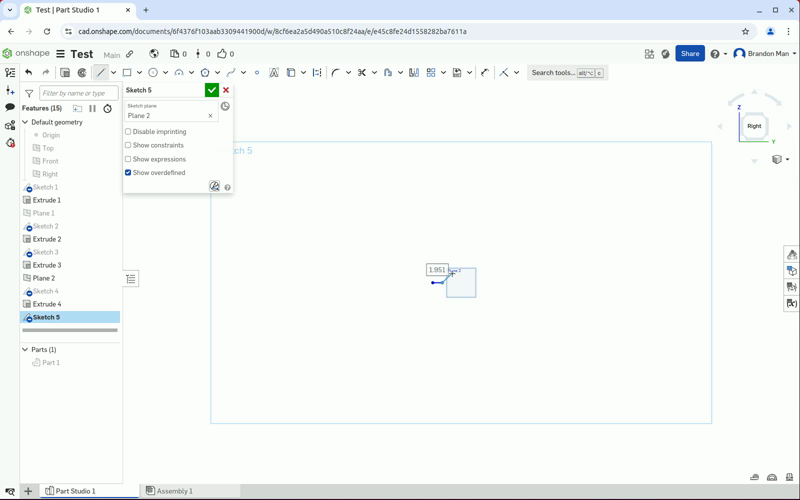
click(452, 273)
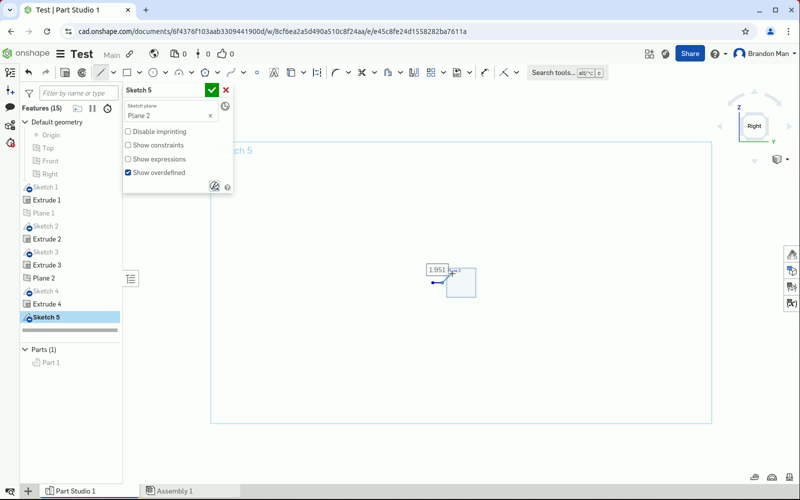
key_up(shift)
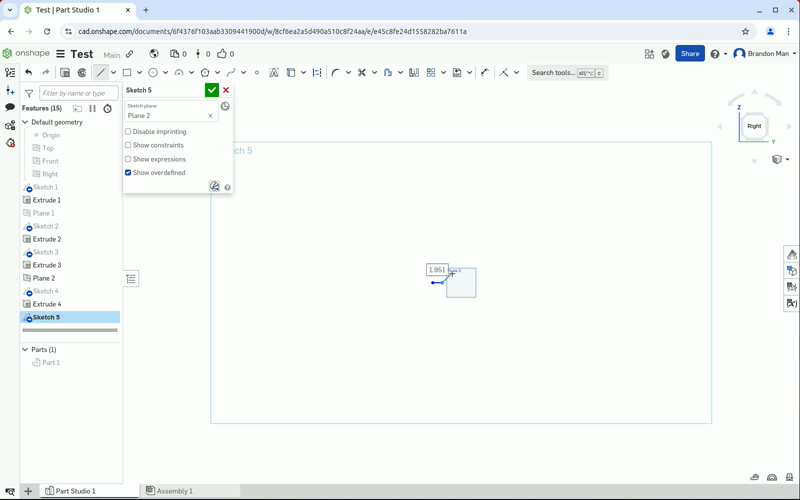
key_down(shift)
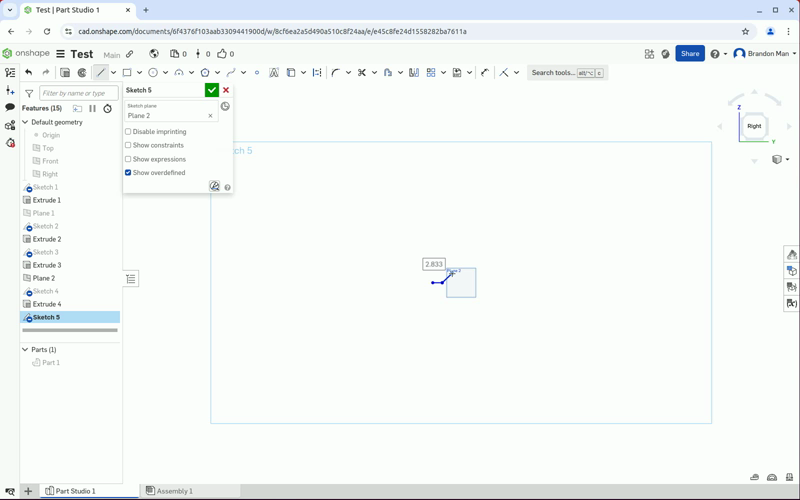
mouse_move(482, 273)
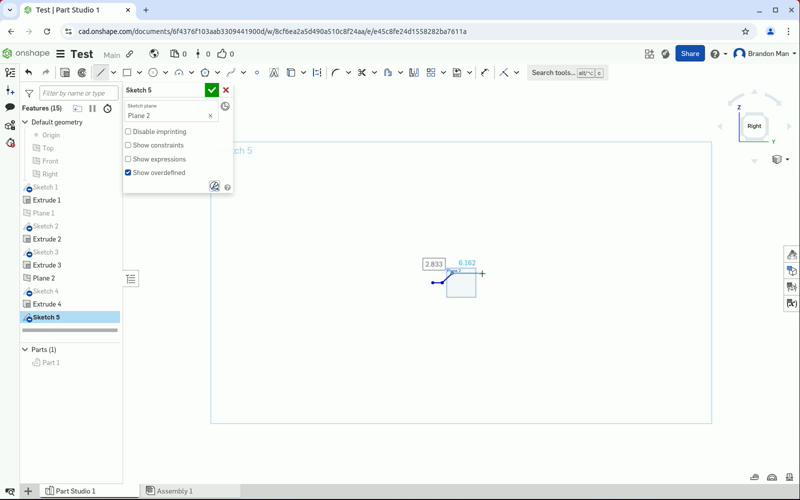
mouse_move(432, 273)
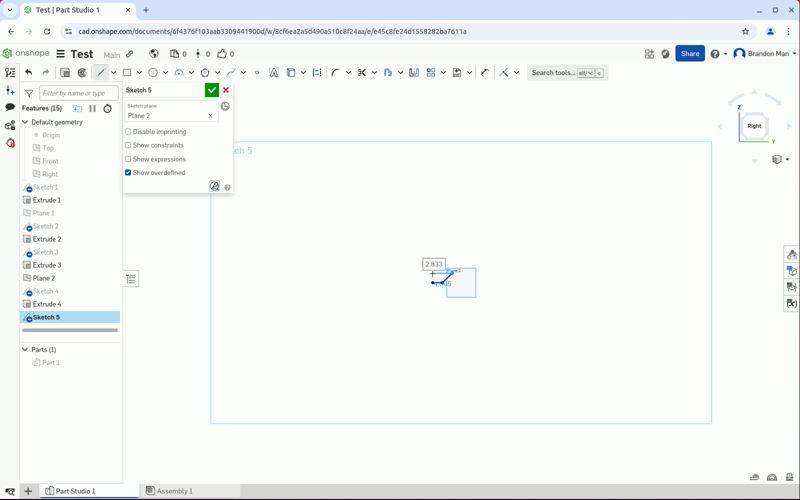
click(432, 273)
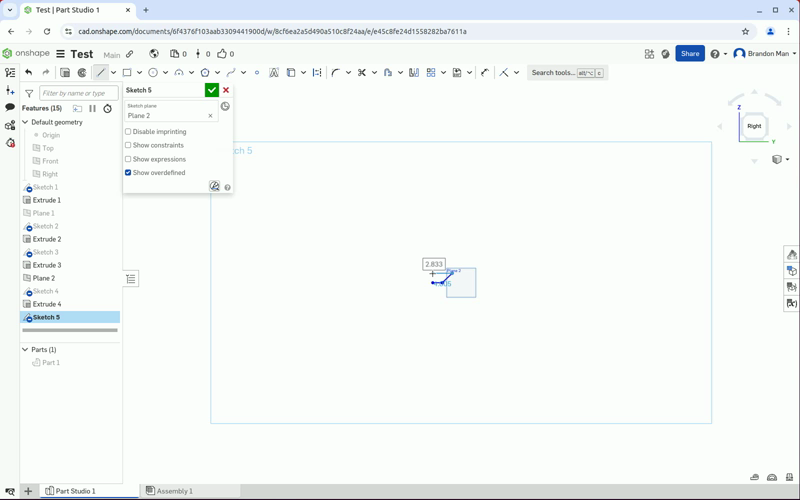
key_up(shift)
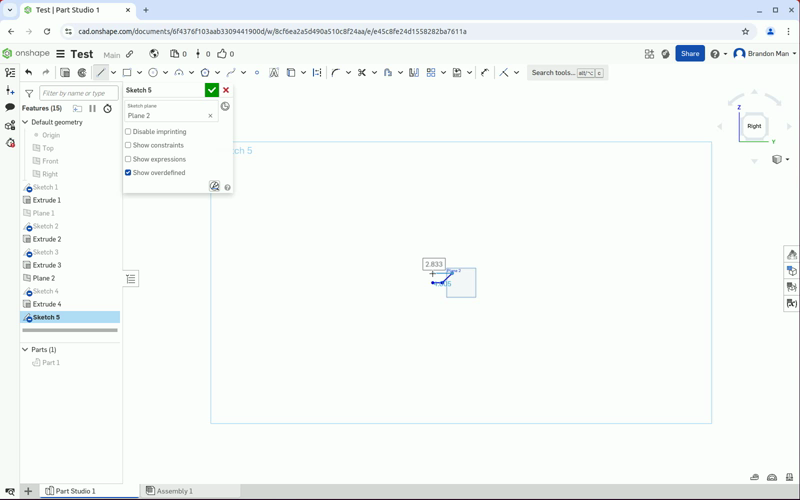
mouse_move(462, 273)
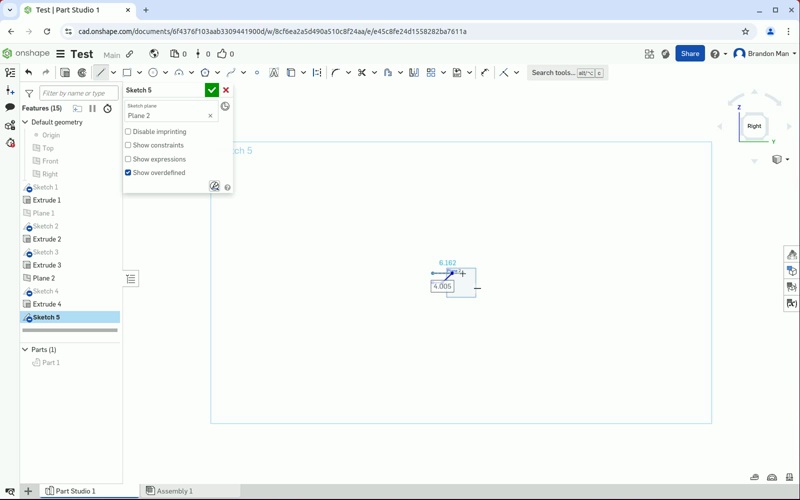
key_down(shift)
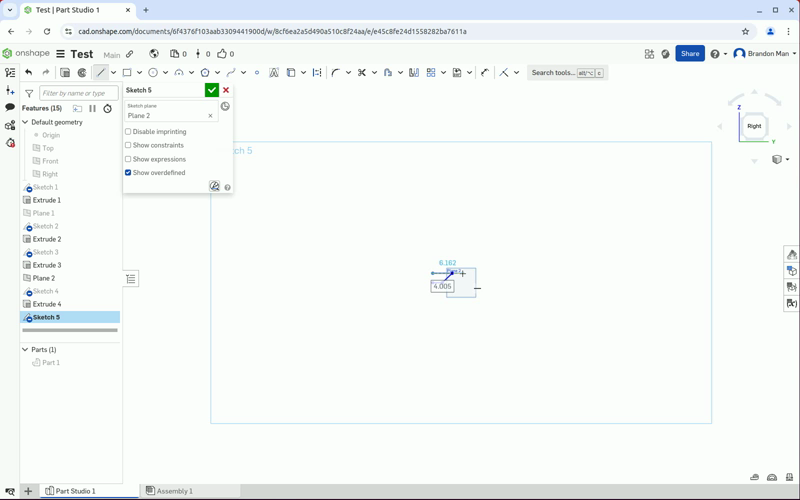
mouse_move(432, 282)
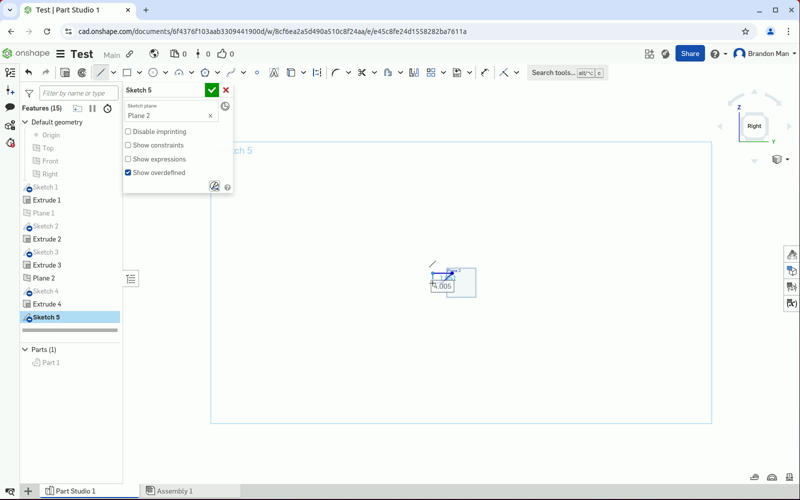
key_up(shift)
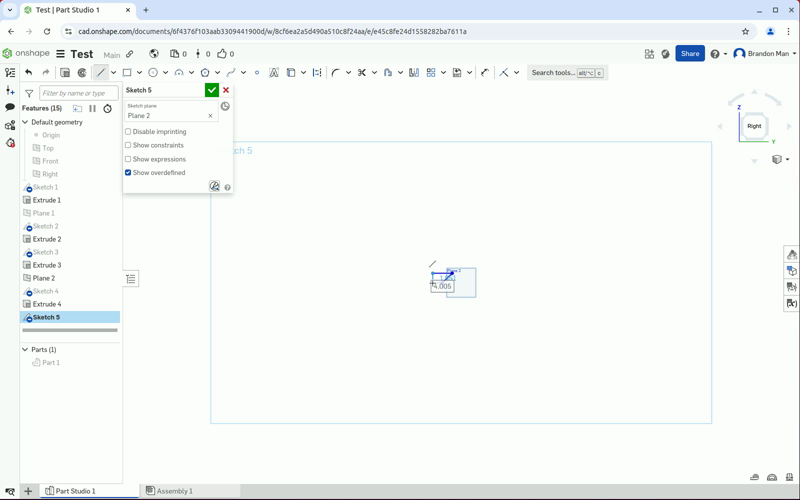
click(432, 282)
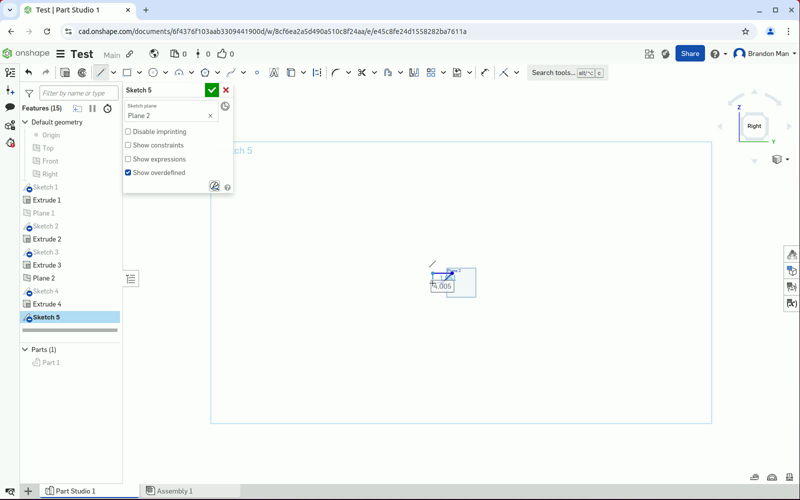
key(esc)
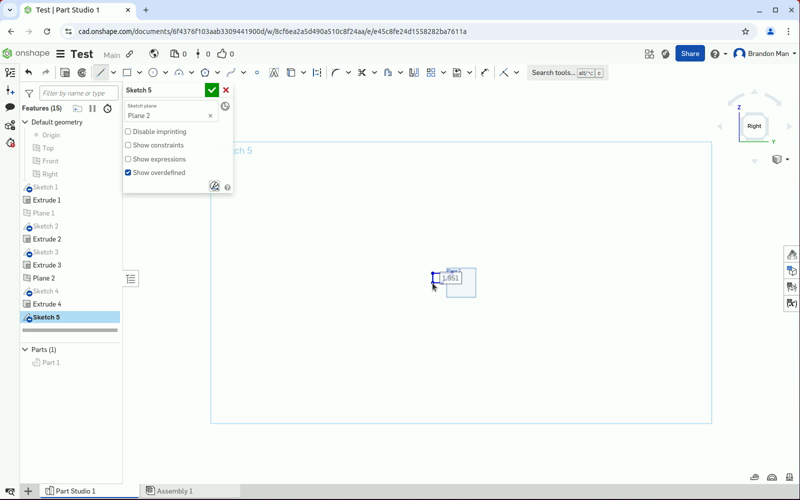
mouse_move(446, 277)
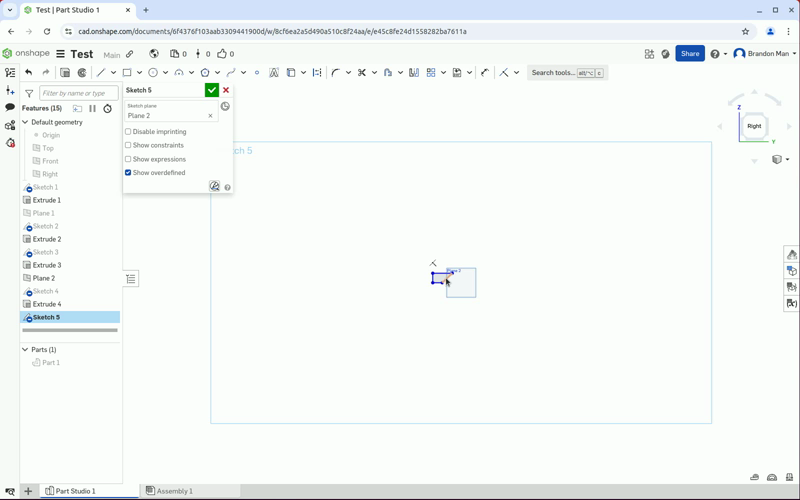
scroll(6)
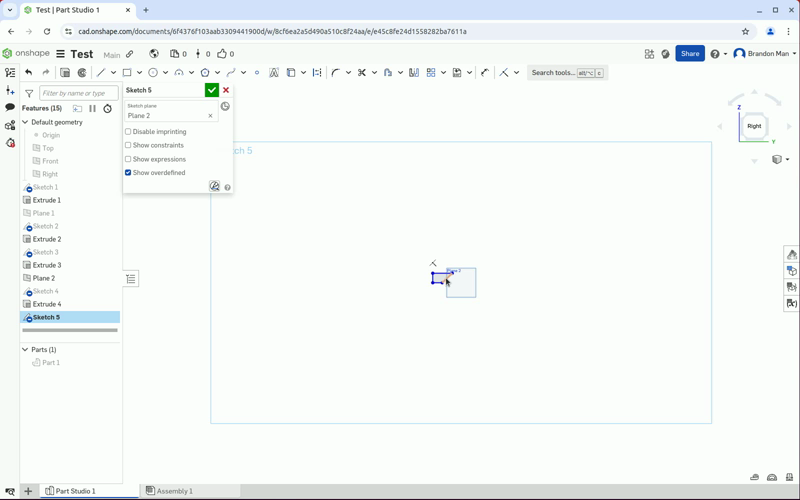
scroll(6)
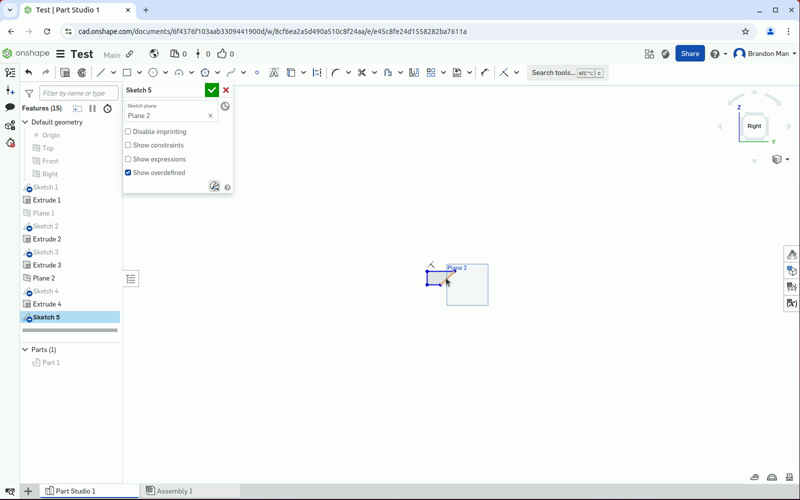
scroll(6)
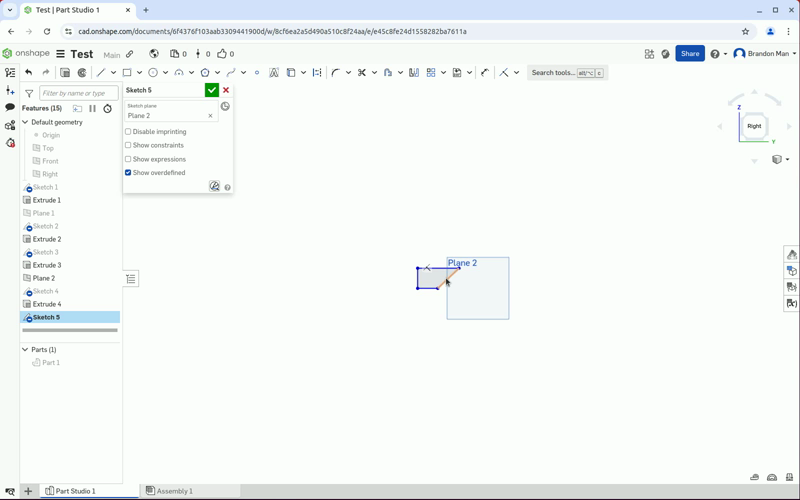
scroll(6)
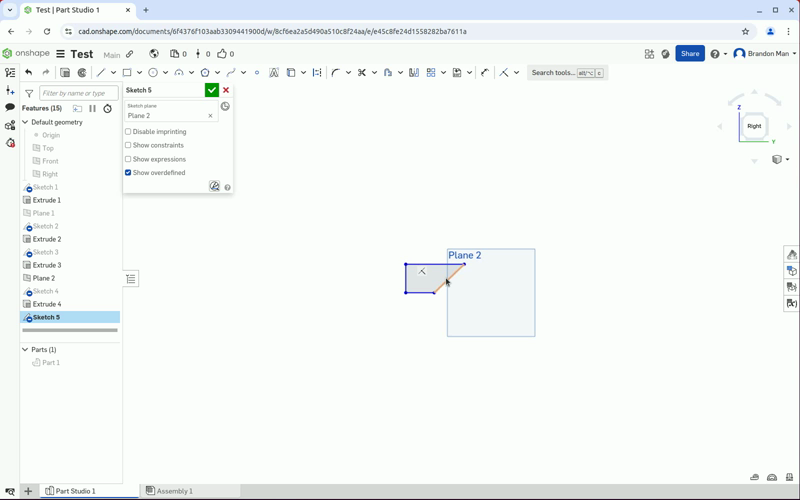
scroll(6)
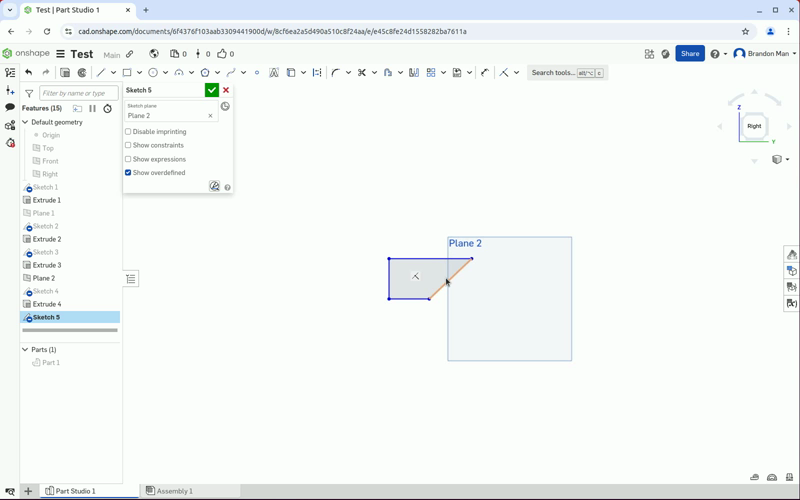
scroll(6)
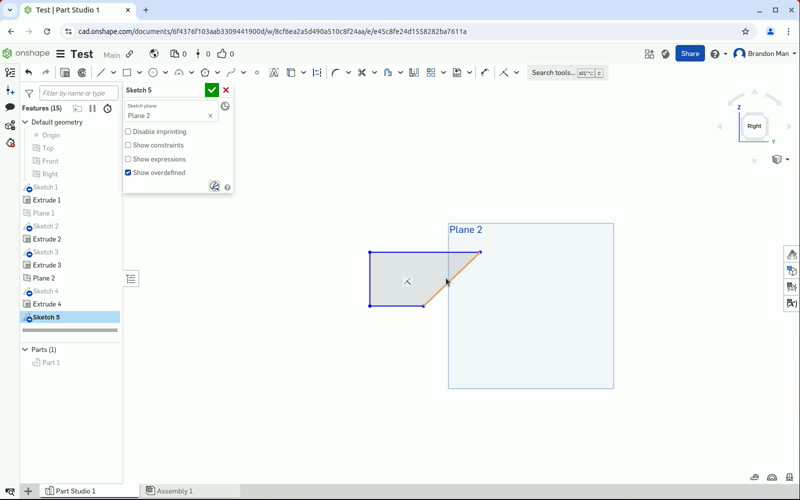
scroll(6)
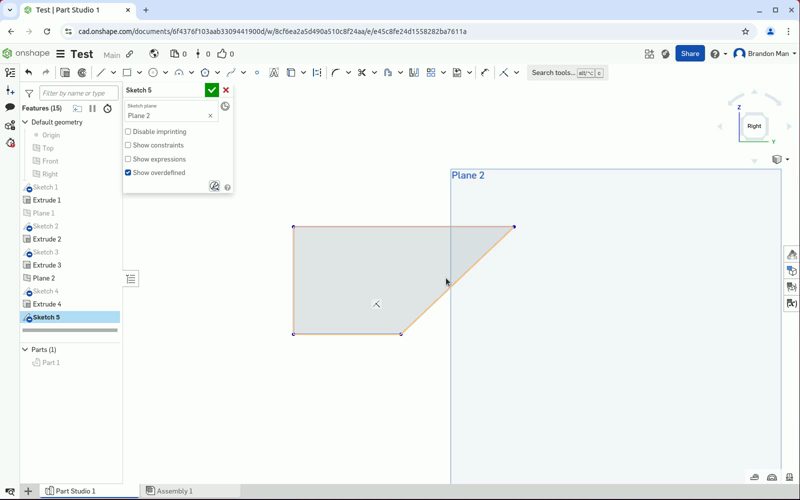
click(446, 277)
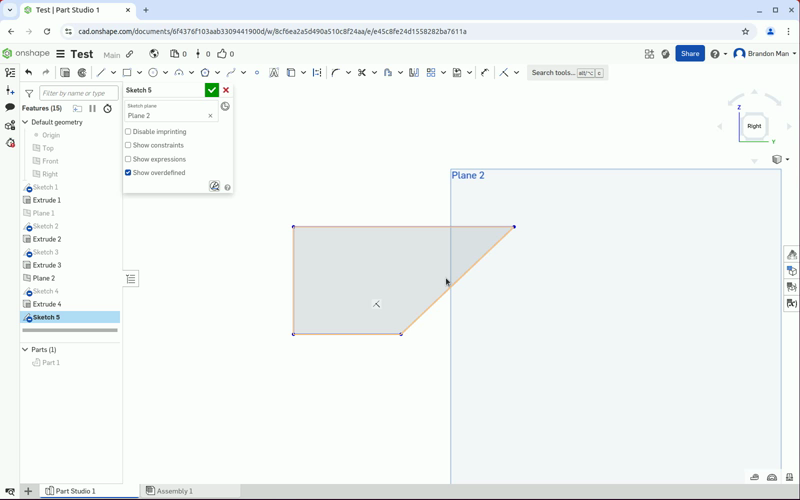
scroll(-6)
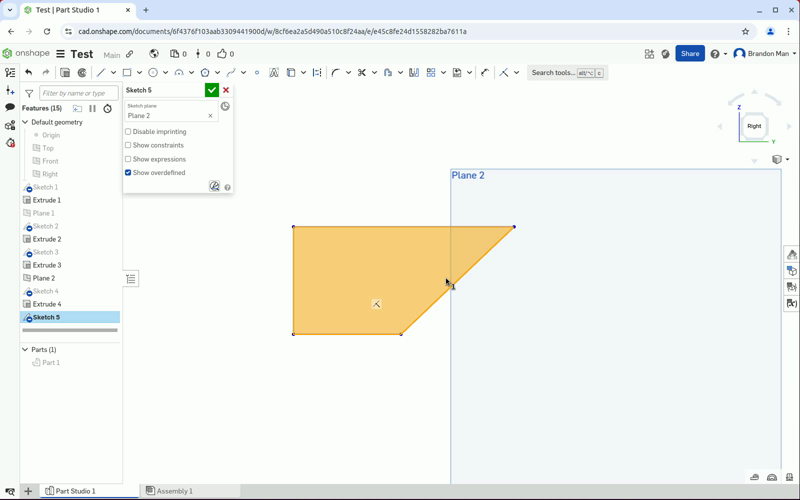
scroll(-6)
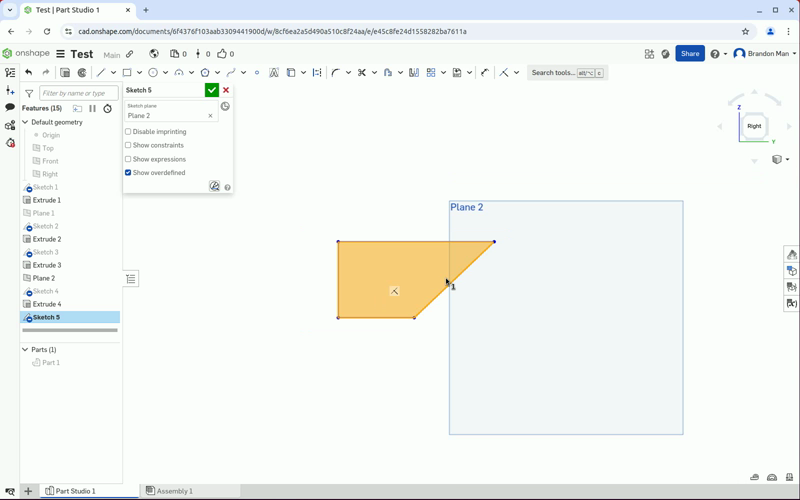
scroll(-6)
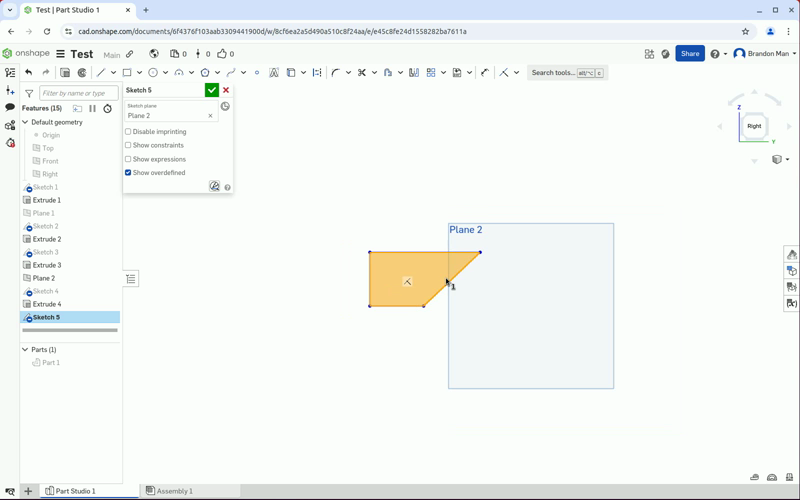
scroll(-6)
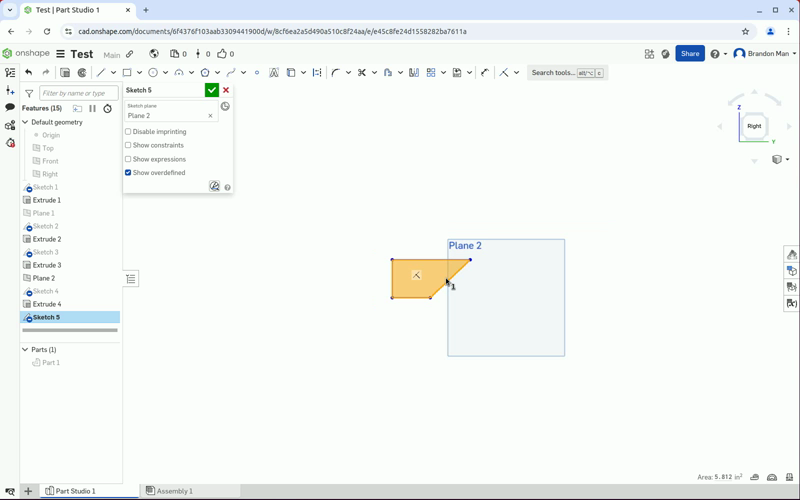
scroll(-6)
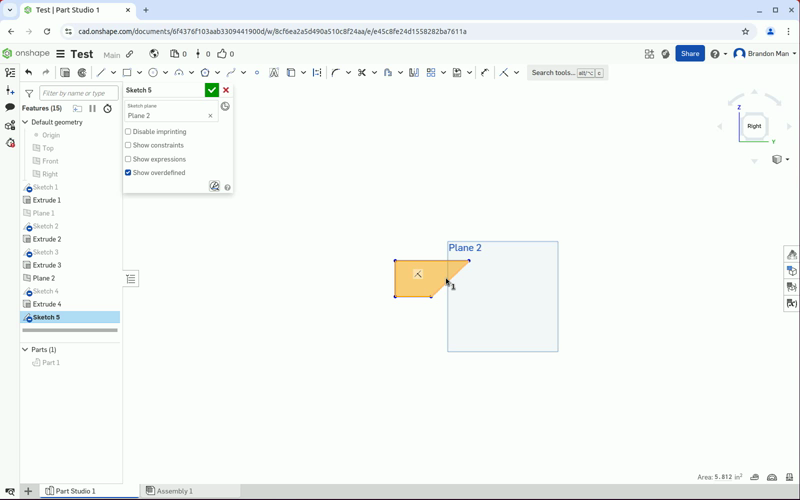
scroll(-6)
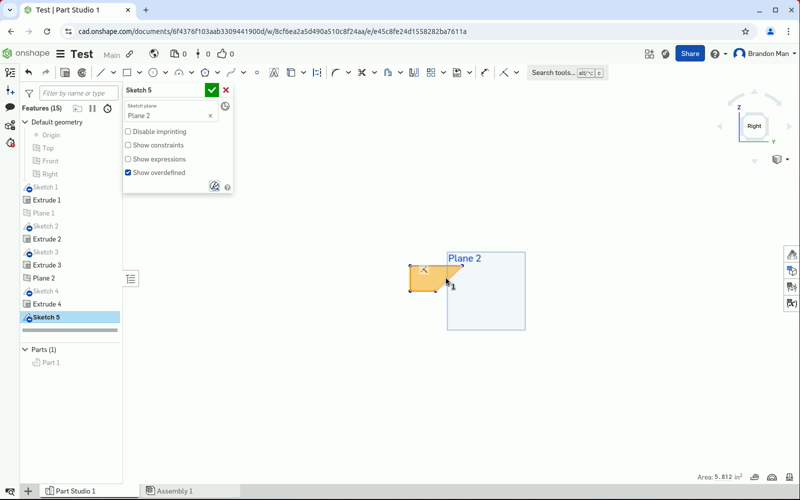
scroll(-6)
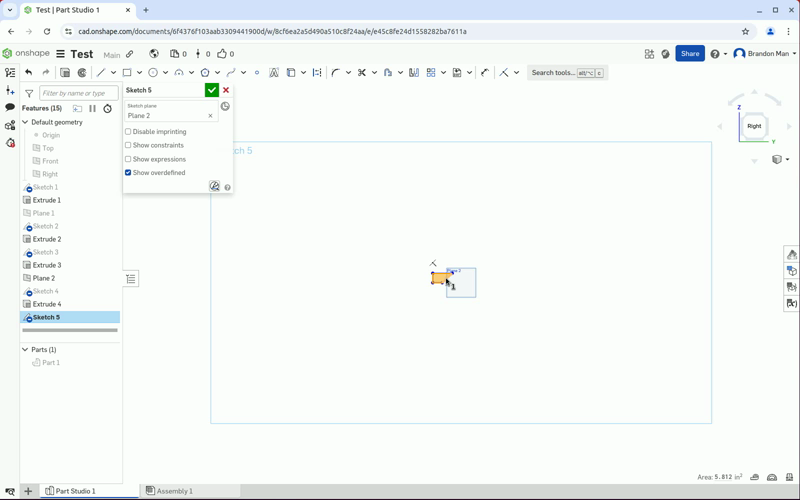
mouse_move(73, 352)
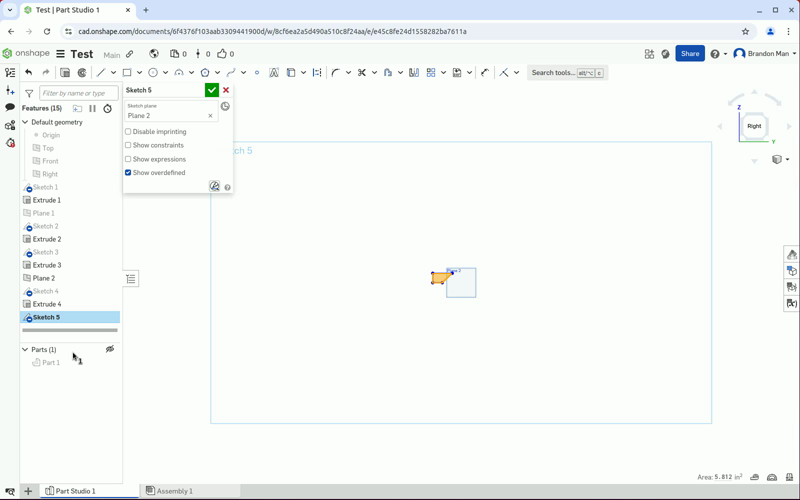
key(shift+y)
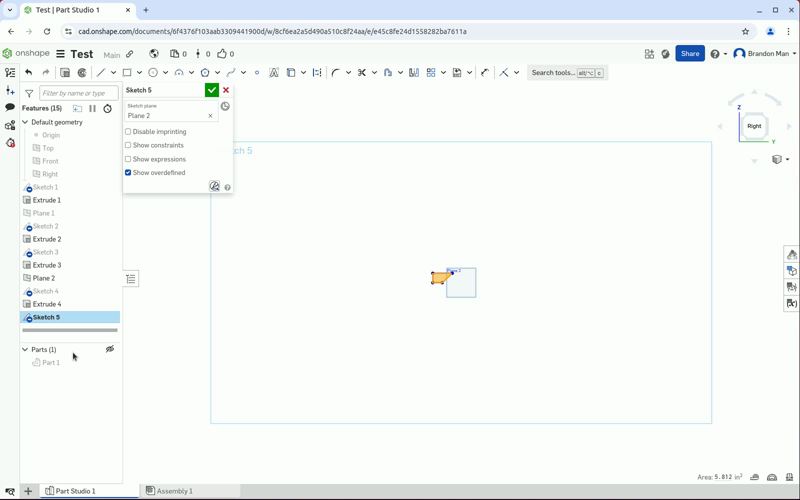
key(shift+e)
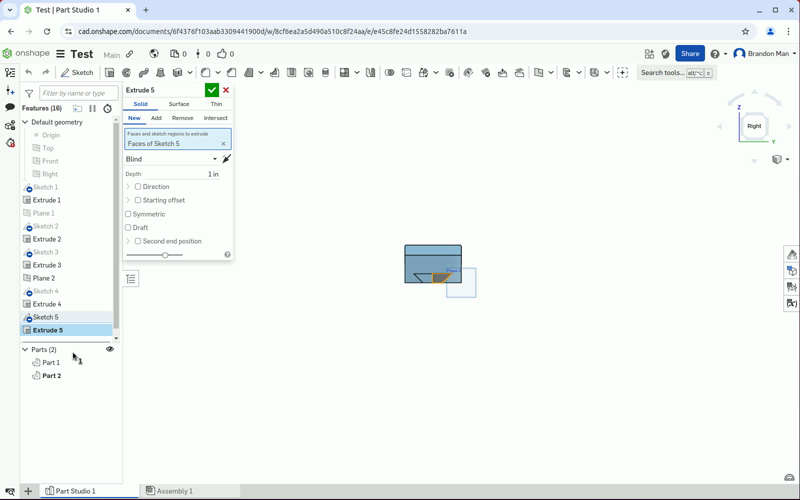
mouse_move(143, 106)
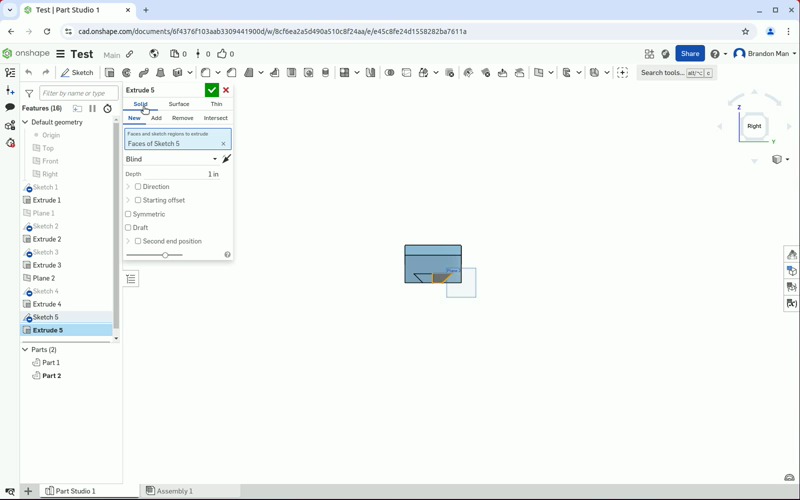
click(143, 106)
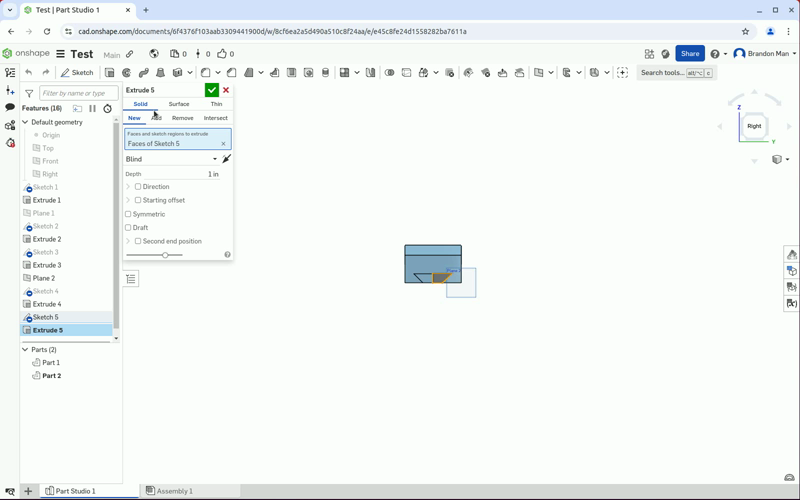
mouse_move(186, 120)
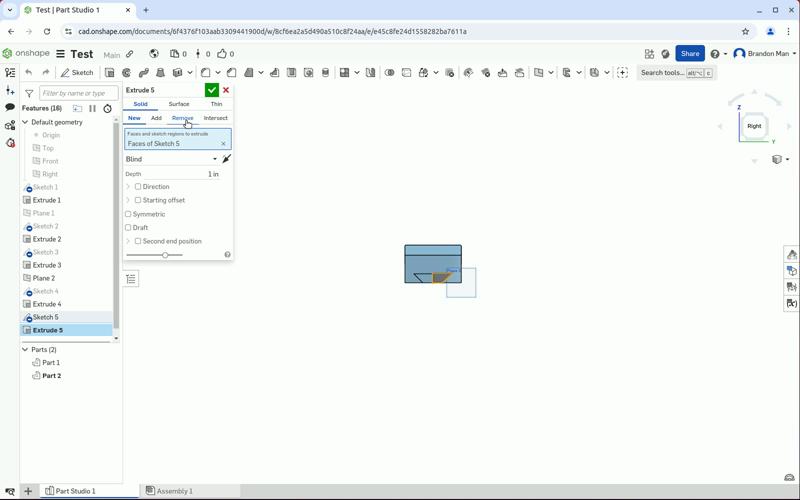
click(186, 120)
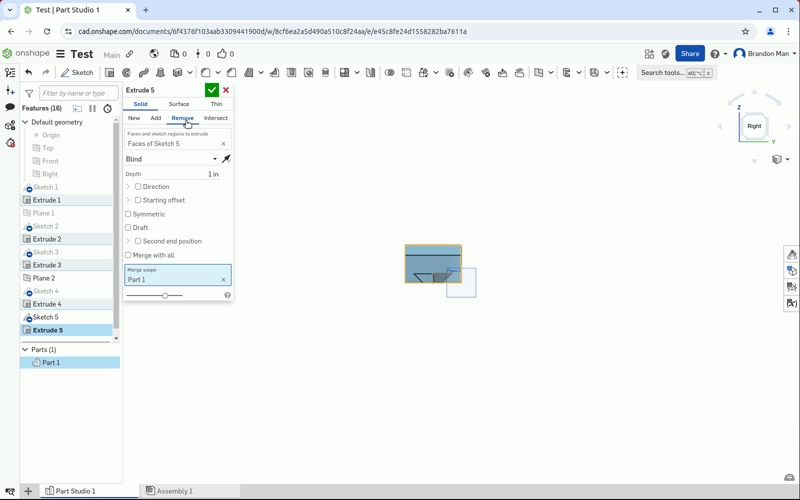
key(tab, 4)
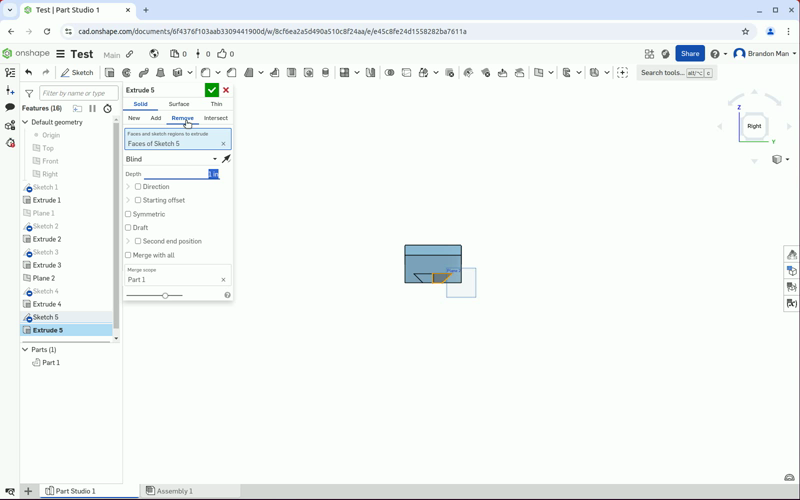
text(23.108)
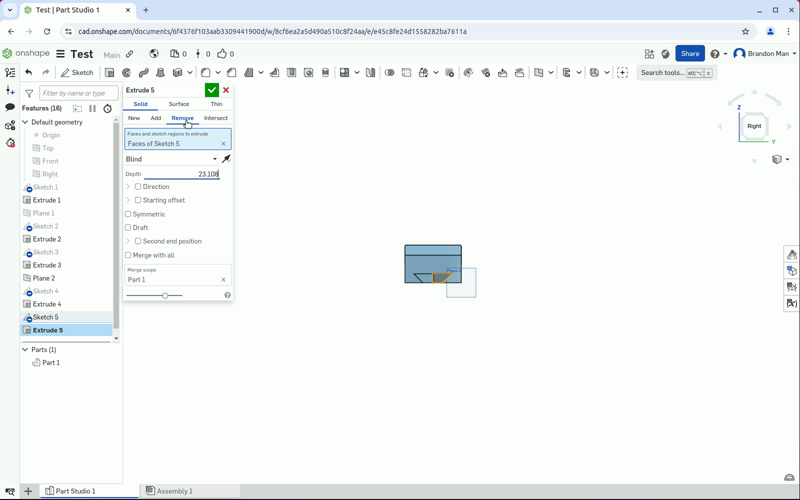
key(tab, 6)
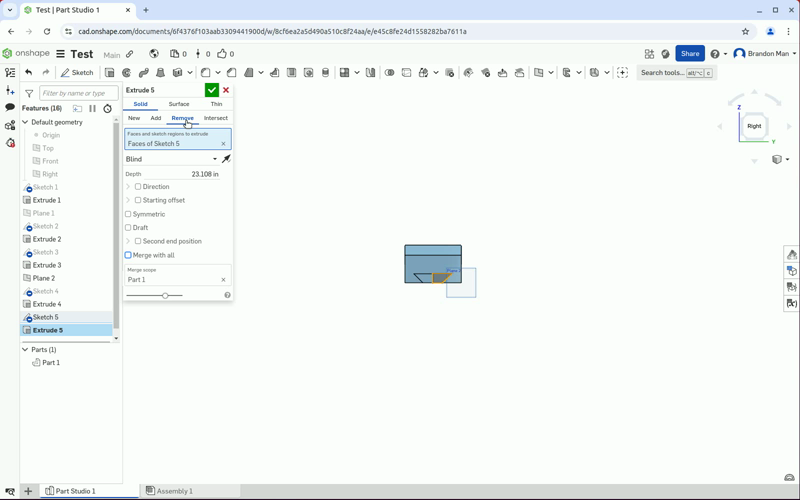
key(space)
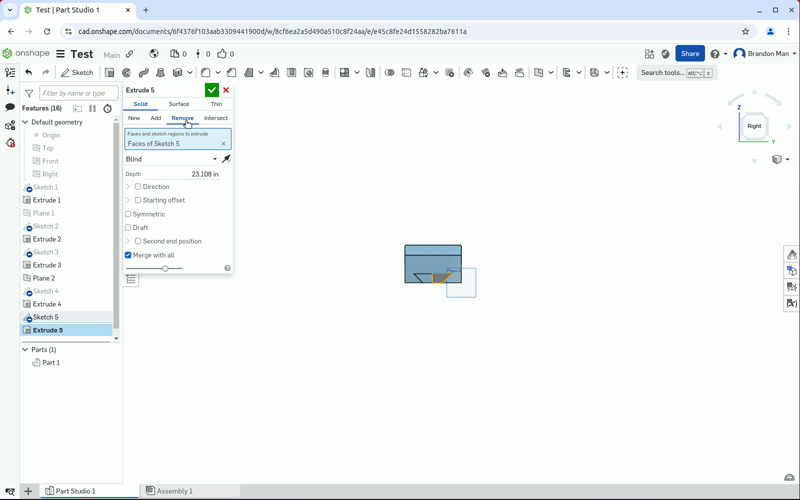
key(enter)
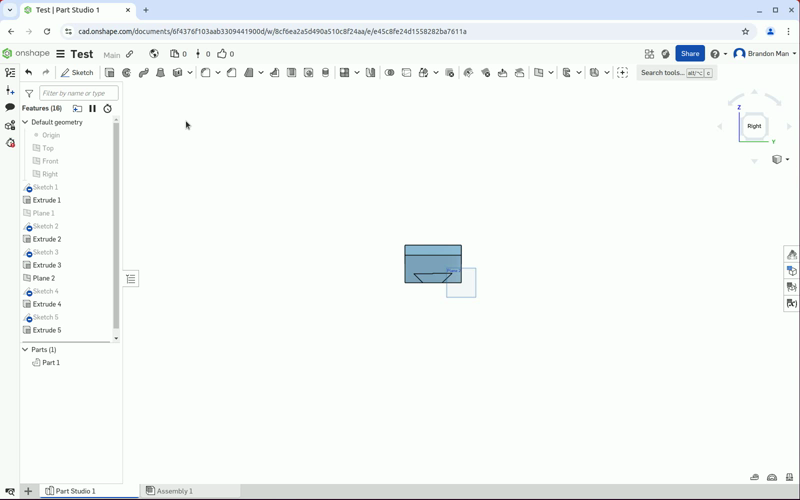
key(shift+h)
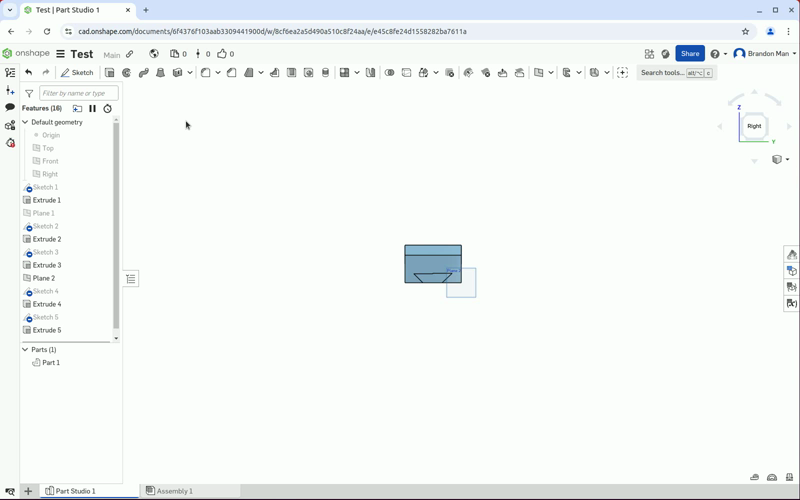
key(shift+h)
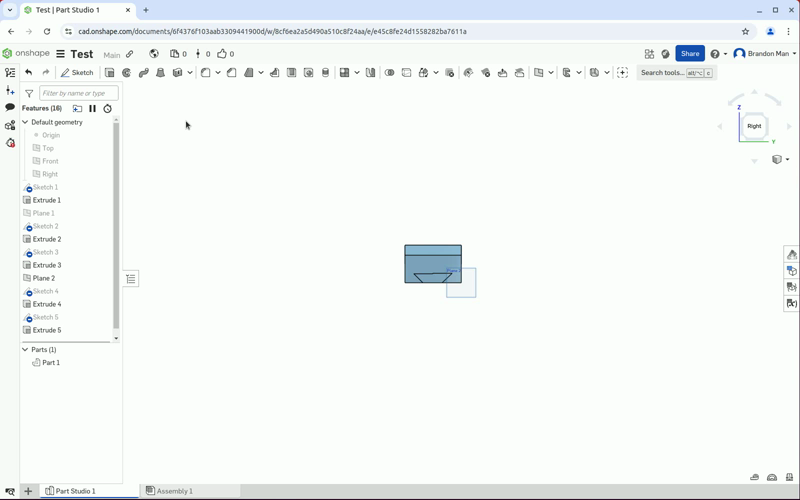
key(shift+7)
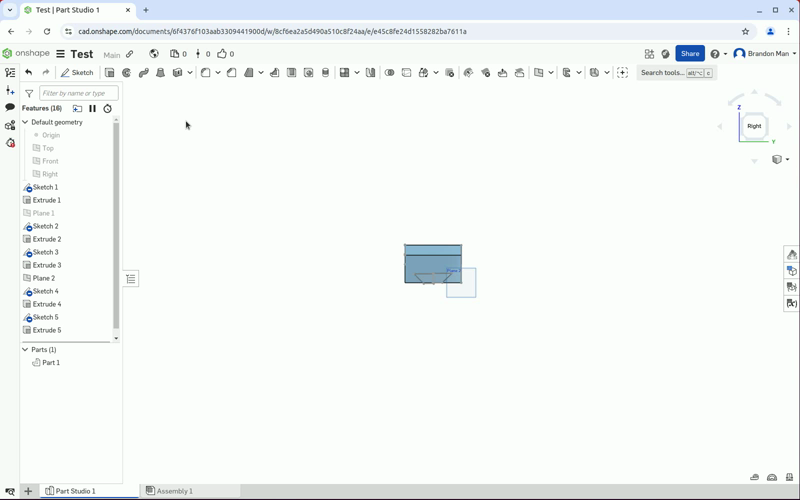
key(right, 2)
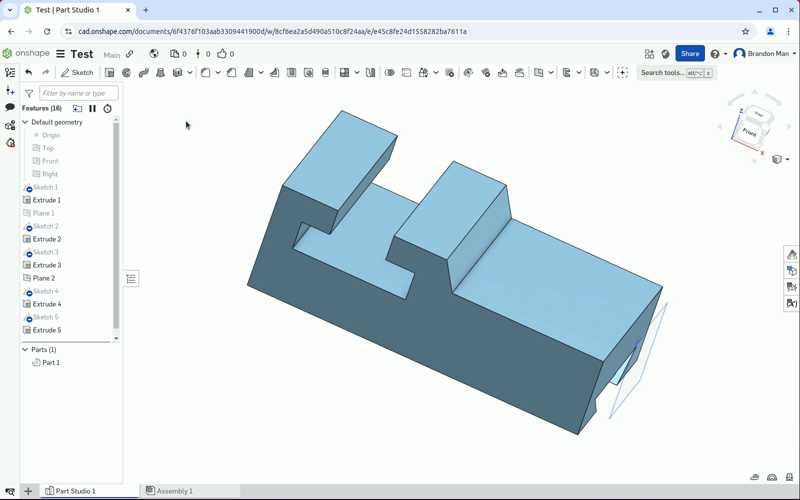
key(down, 2)
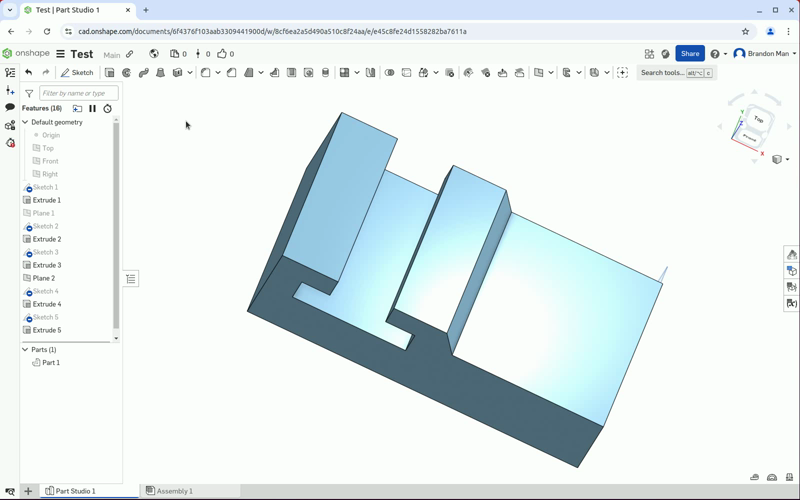
key(up, 2)
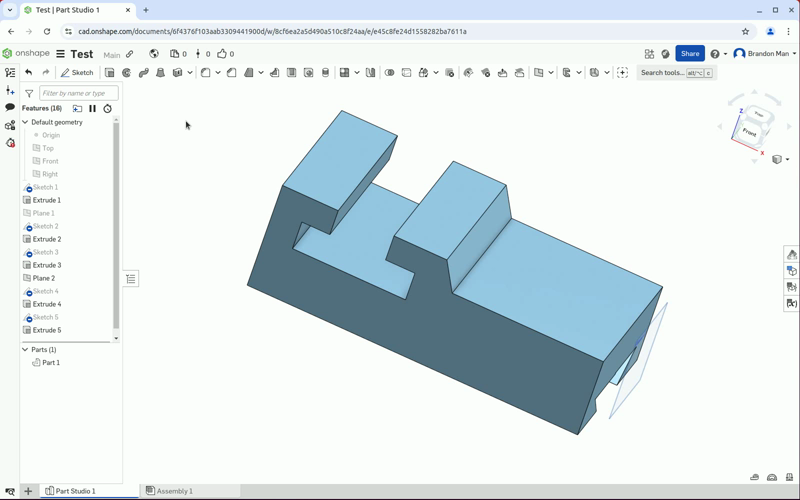
key(left, 2)
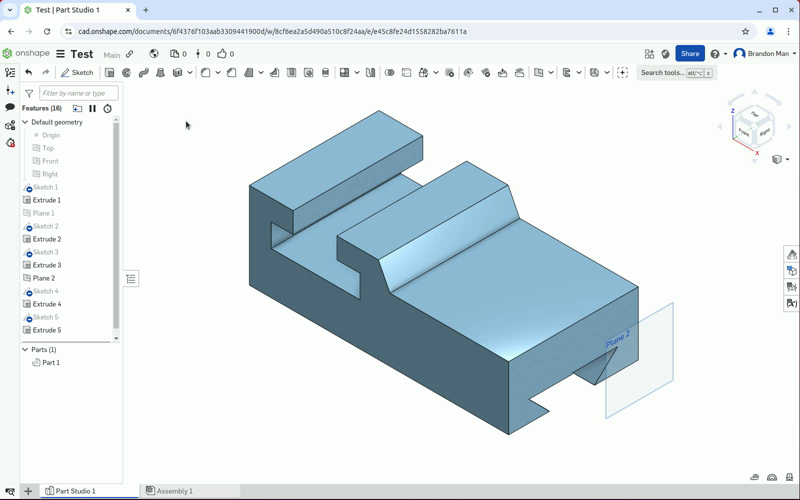
mouse_move(69, 189)
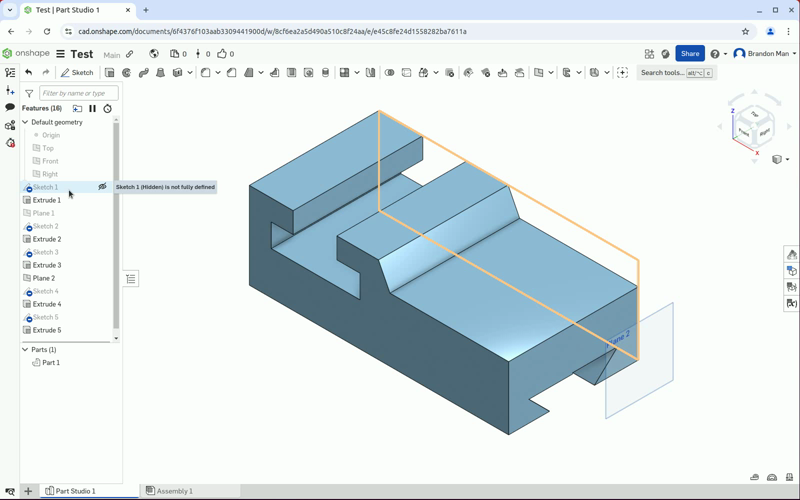
click(69, 189)